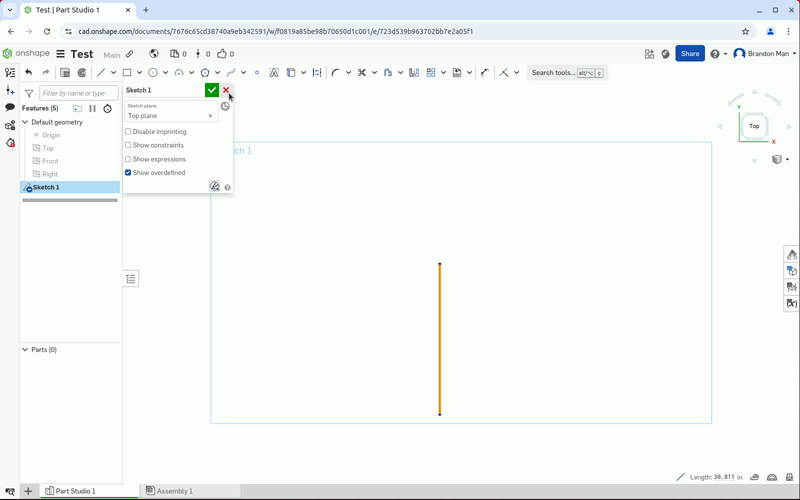
key(shift+h)
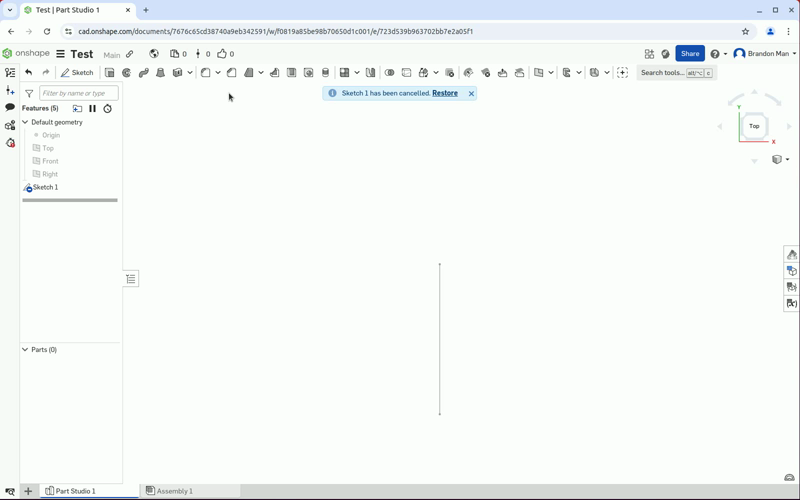
mouse_move(73, 352)
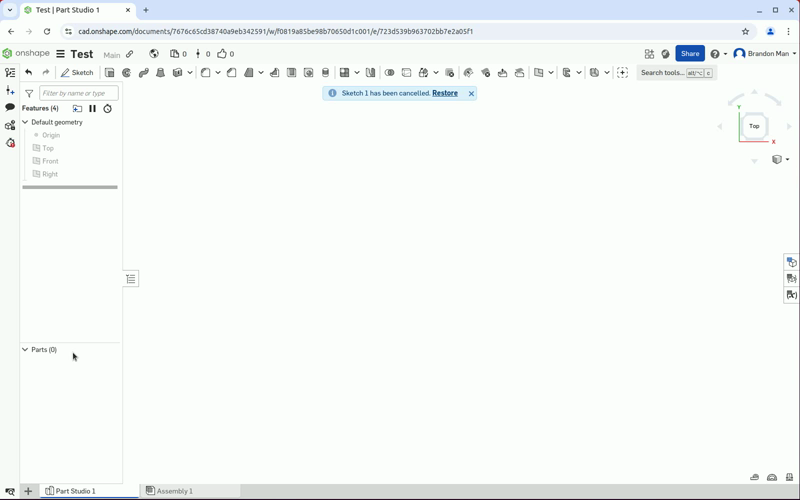
key(y)
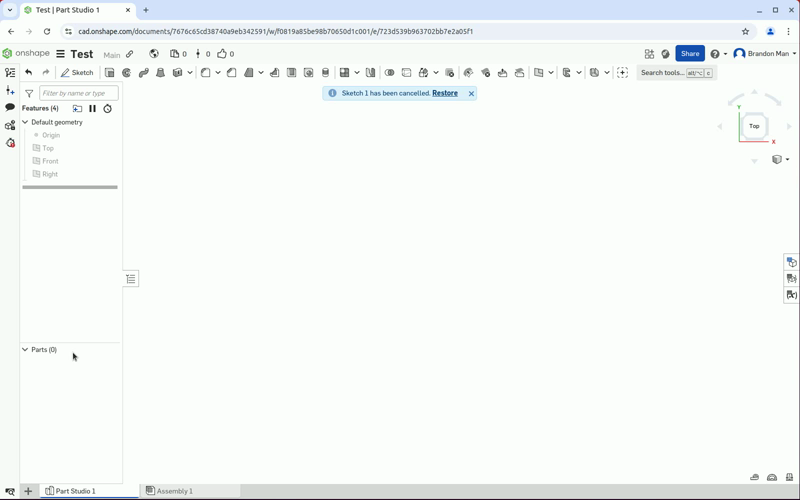
key(shift+p)
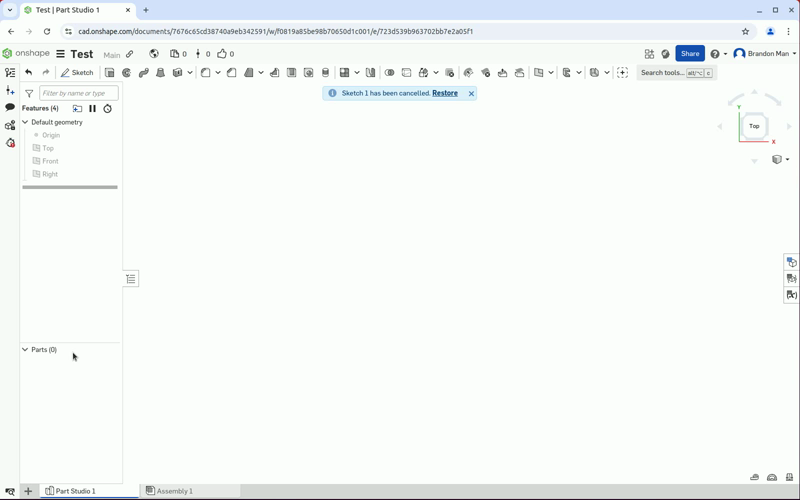
key(space)
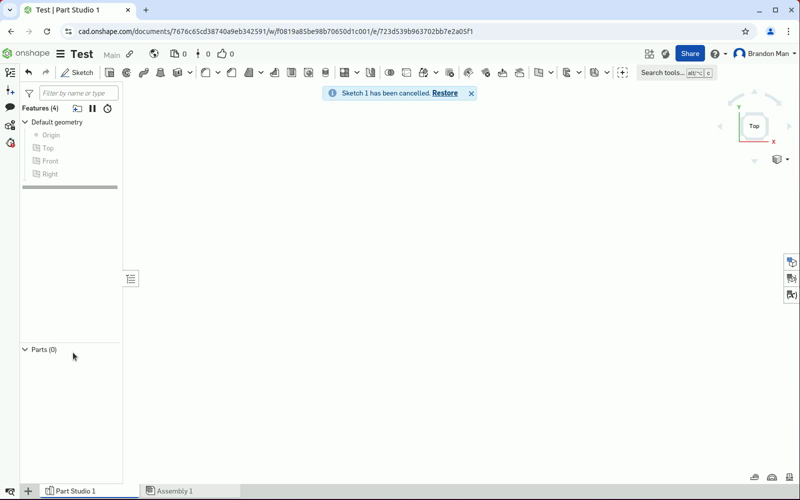
key_down(shift)
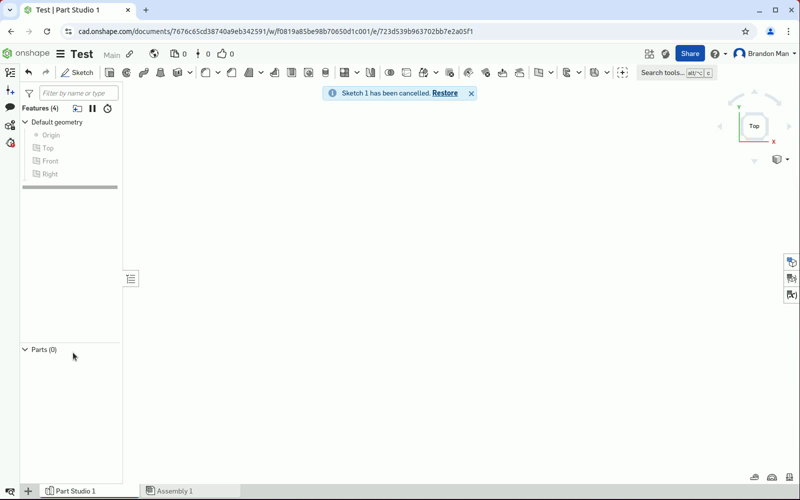
key(up)
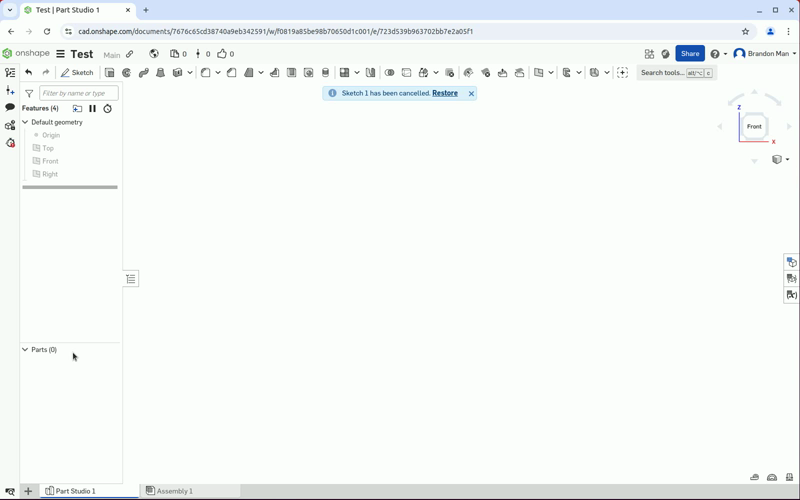
key_up(shift)
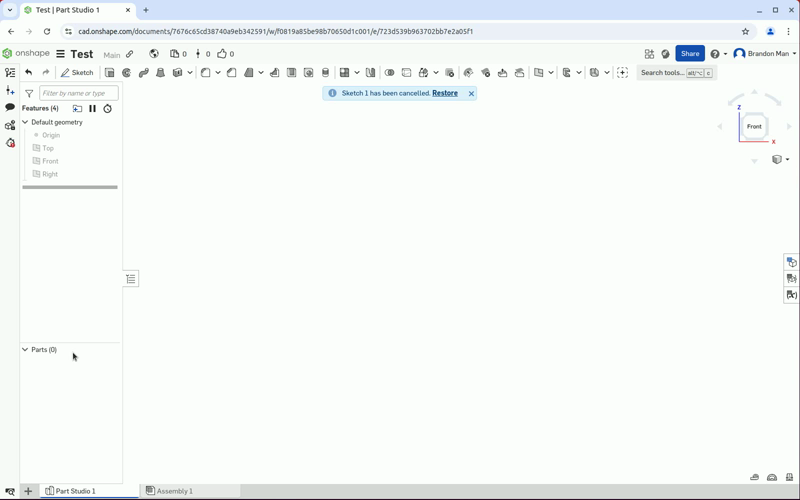
mouse_move(73, 352)
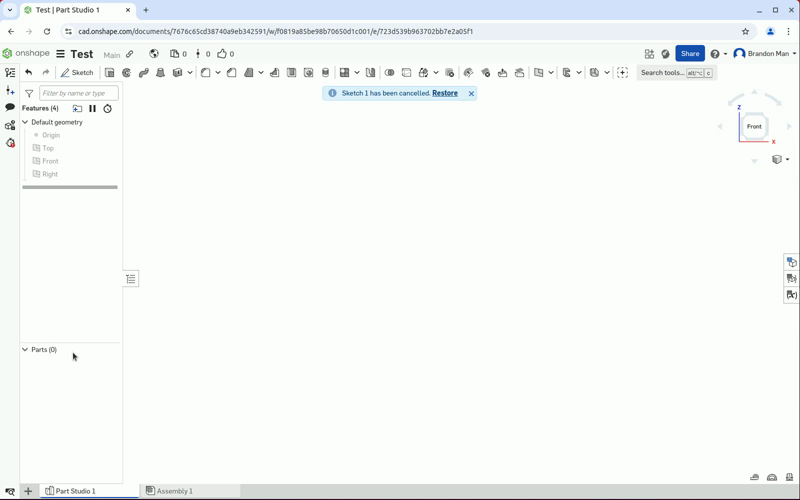
key(shift+y)
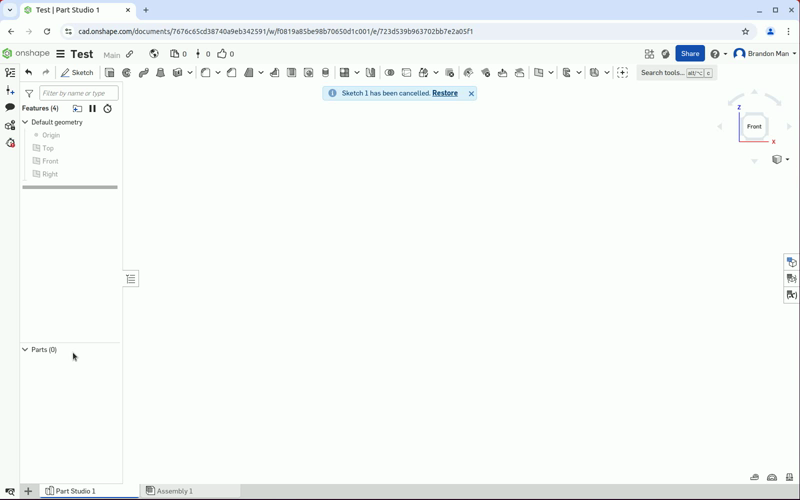
key(shift+s)
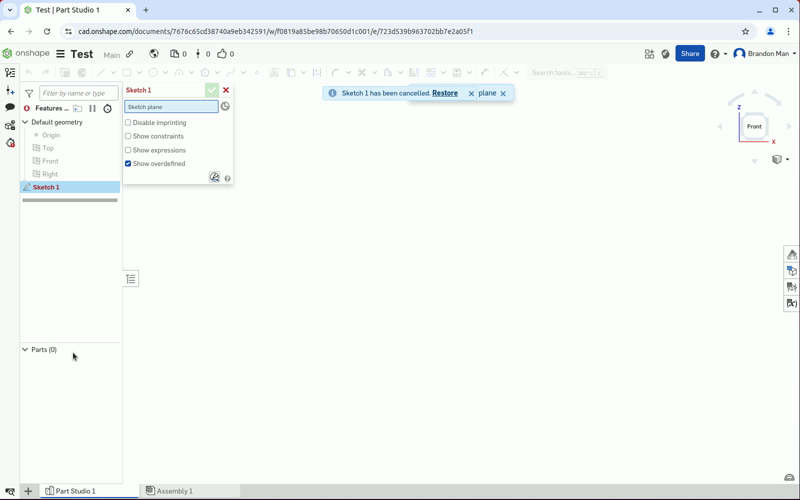
mouse_move(73, 163)
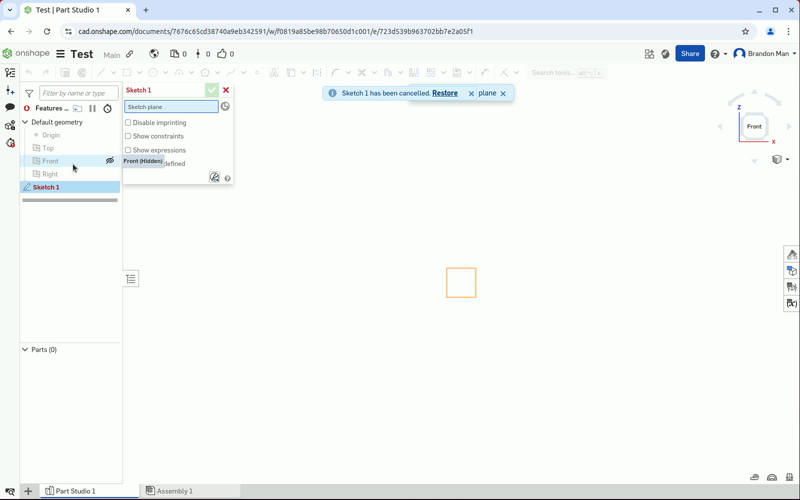
click(73, 163)
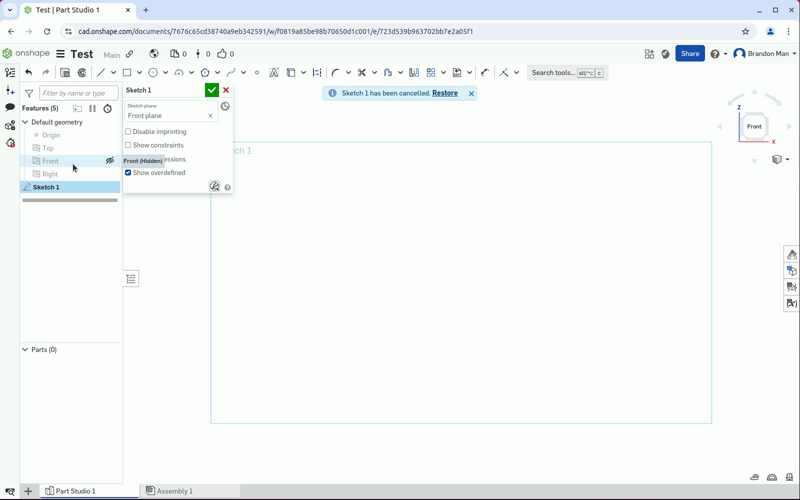
mouse_move(73, 352)
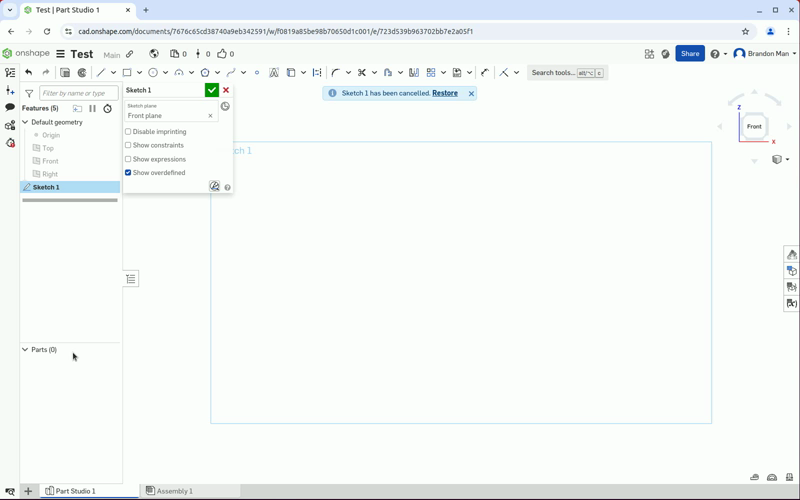
key(y)
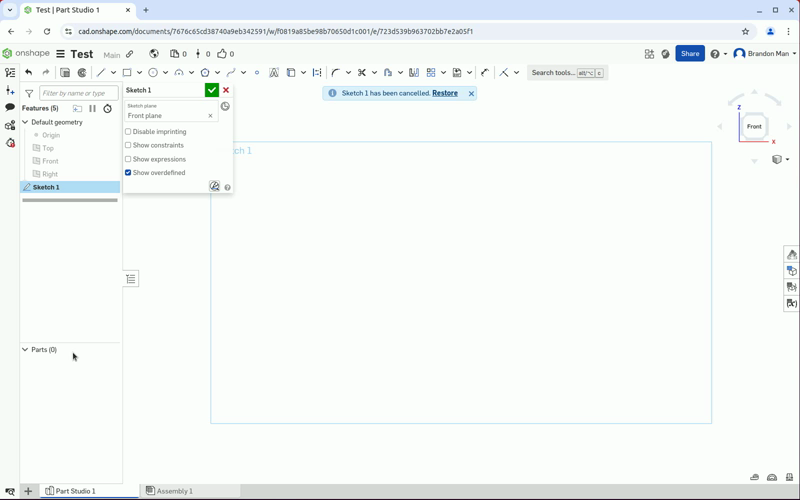
key(l)
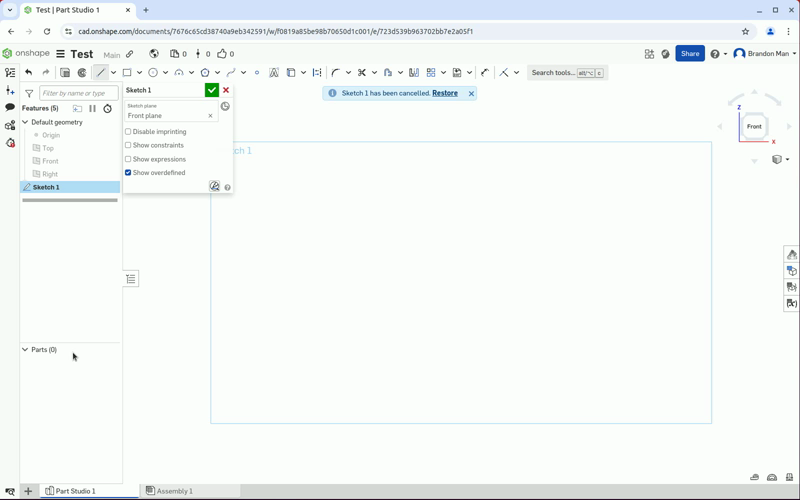
key_down(shift)
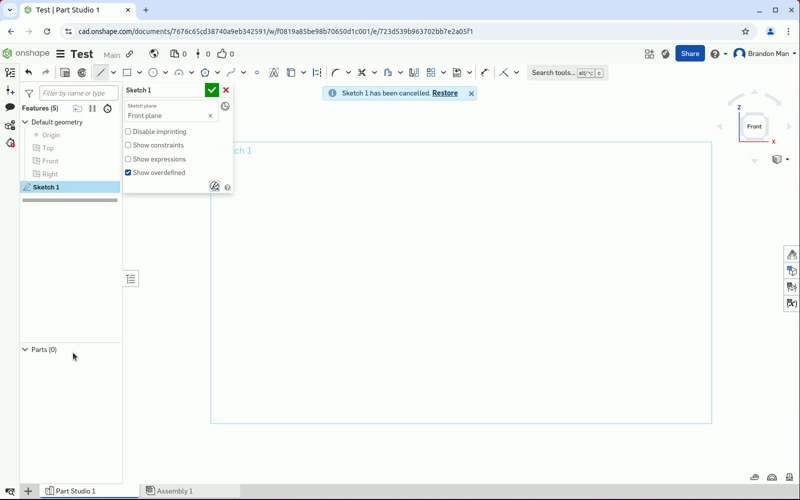
mouse_move(453, 258)
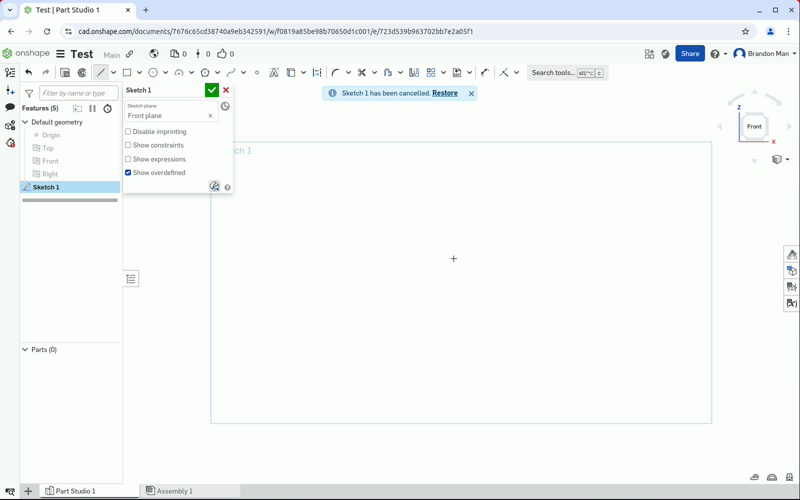
click(453, 258)
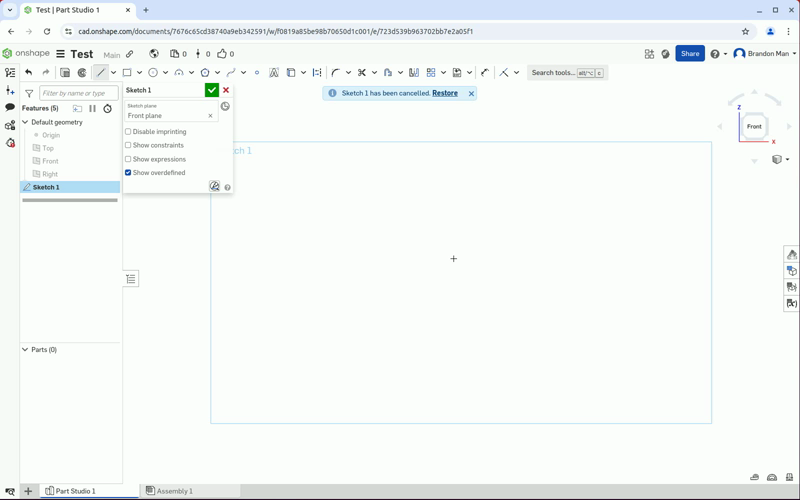
key_up(shift)
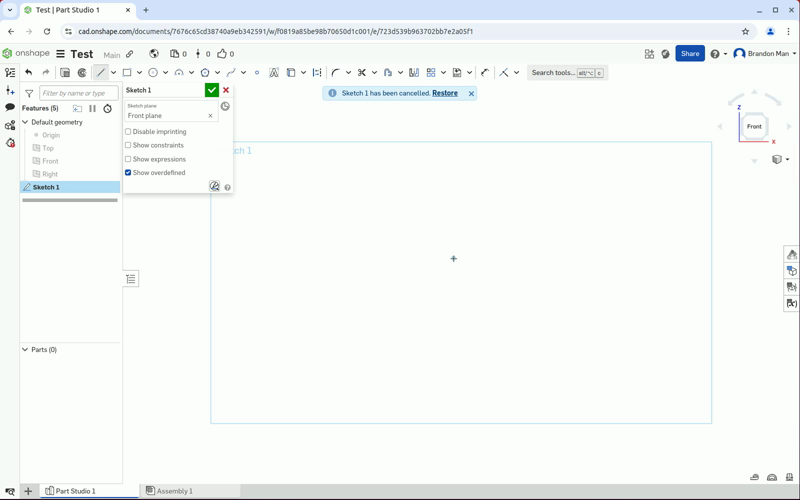
key_down(shift)
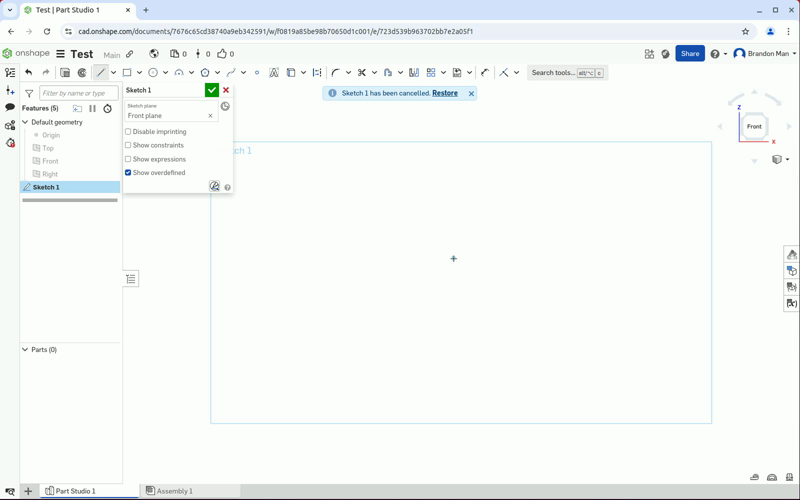
mouse_move(483, 258)
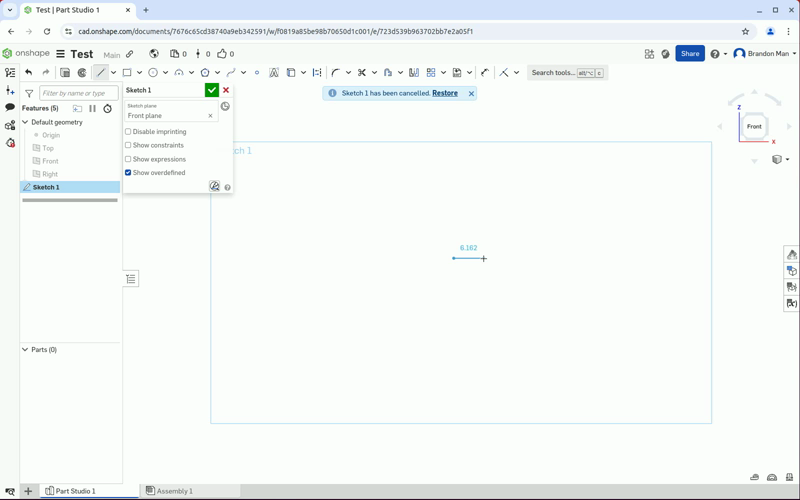
mouse_move(461, 258)
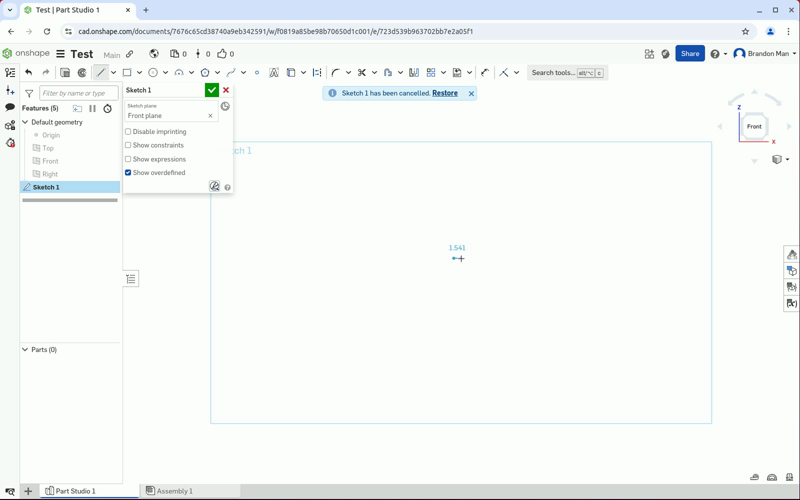
scroll(6)
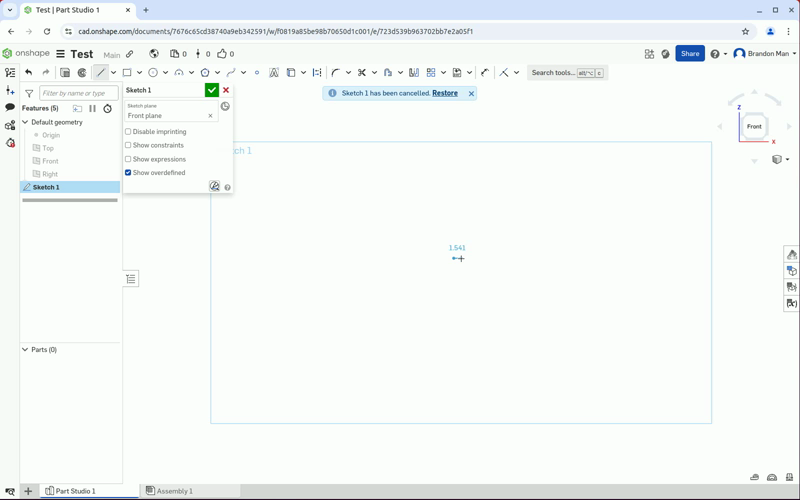
scroll(6)
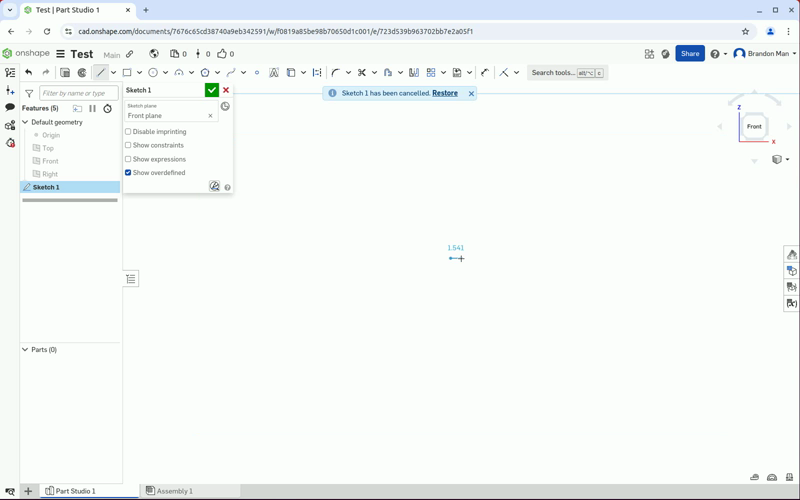
scroll(6)
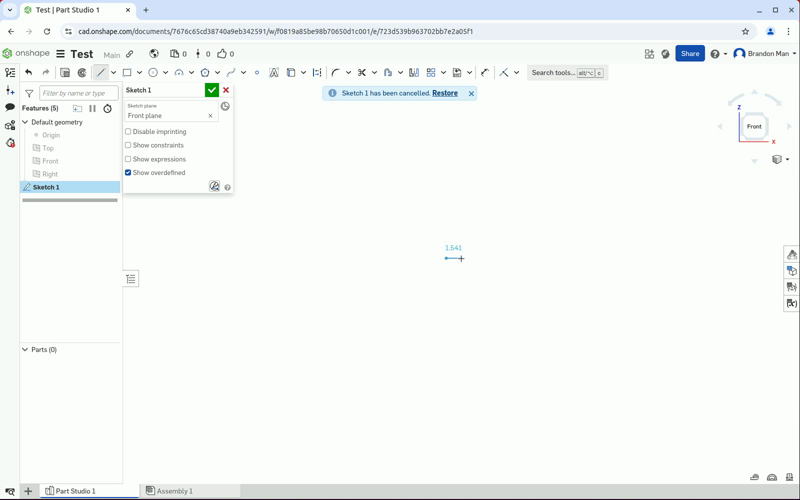
scroll(6)
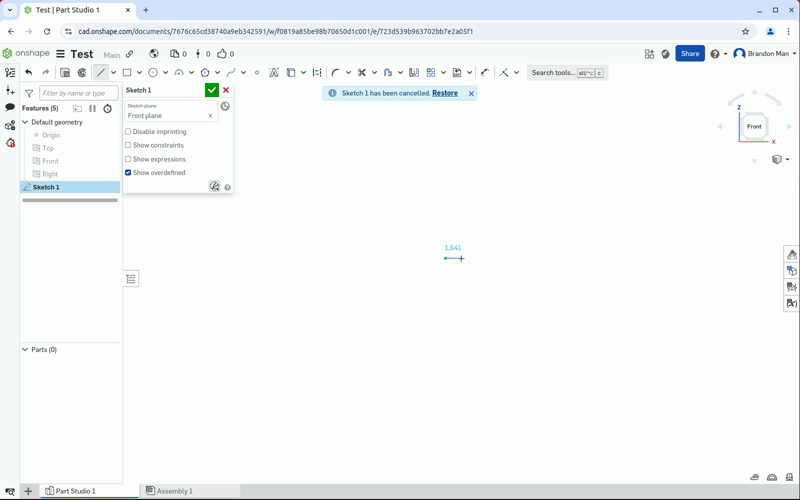
scroll(6)
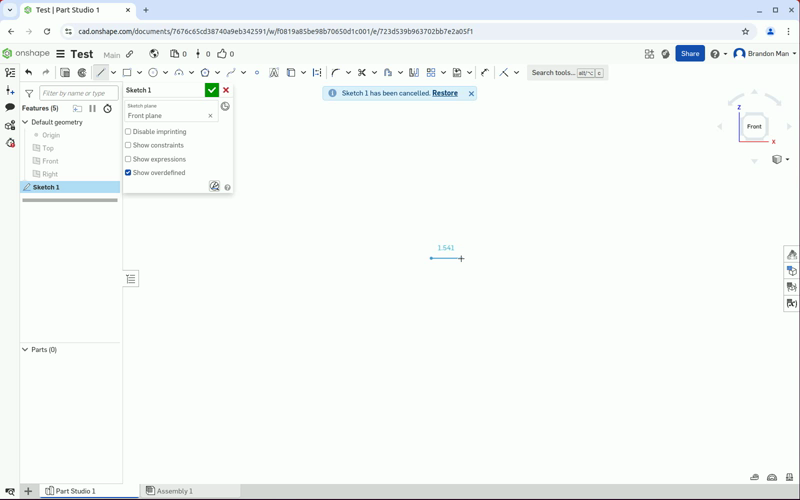
scroll(6)
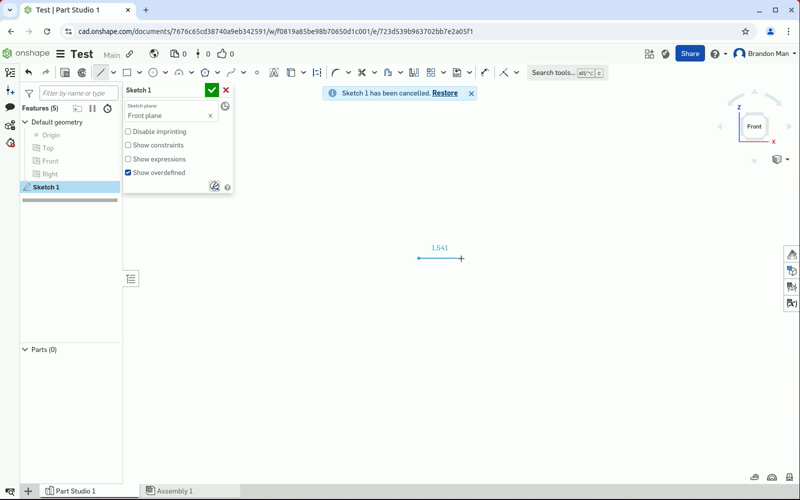
scroll(6)
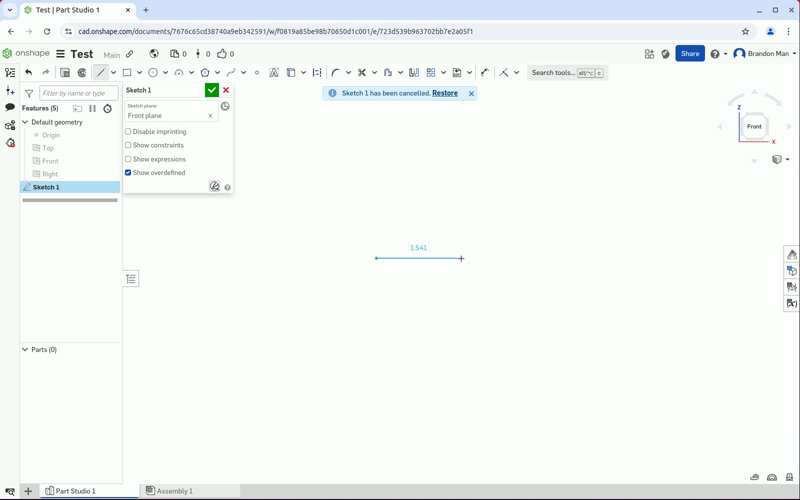
click(461, 258)
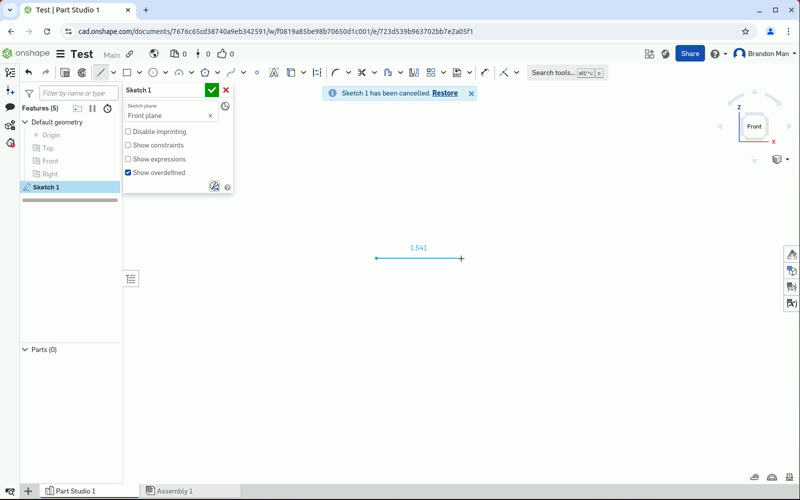
scroll(-6)
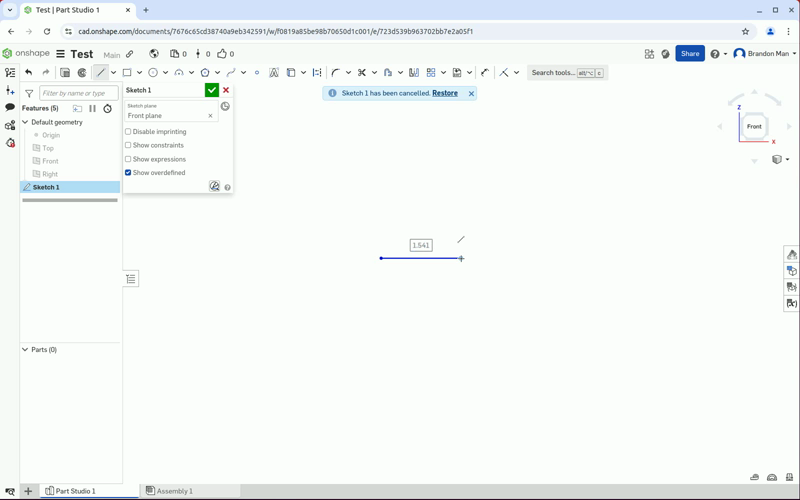
scroll(-6)
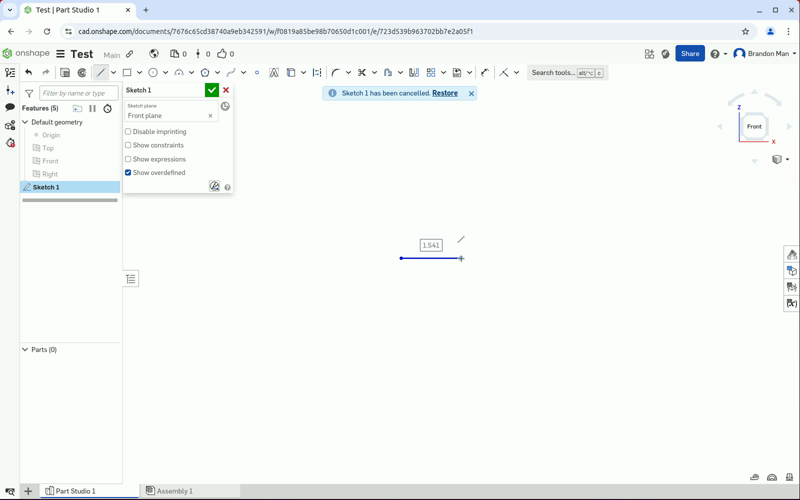
scroll(-6)
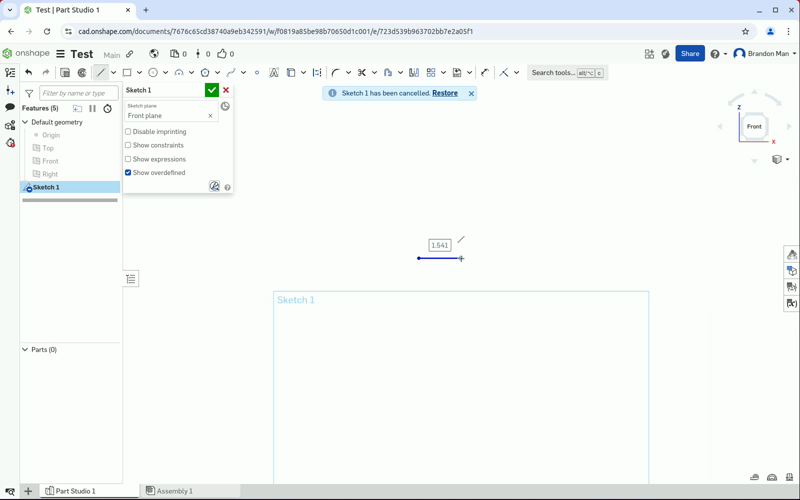
scroll(-6)
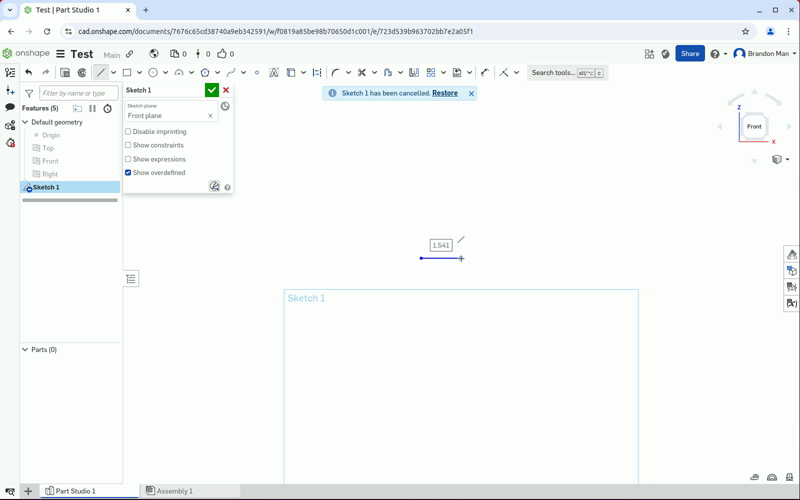
scroll(-6)
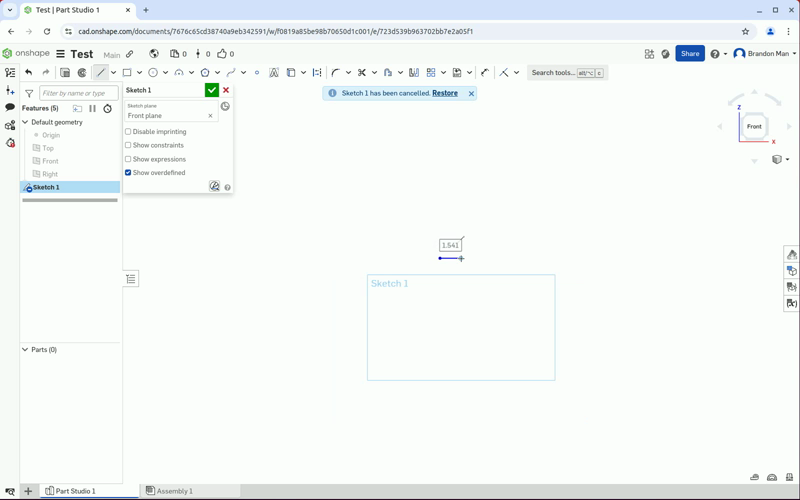
scroll(-6)
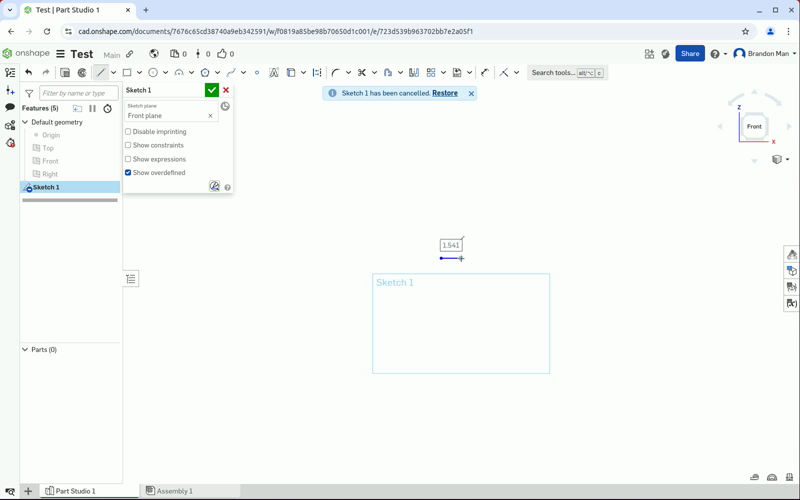
scroll(-6)
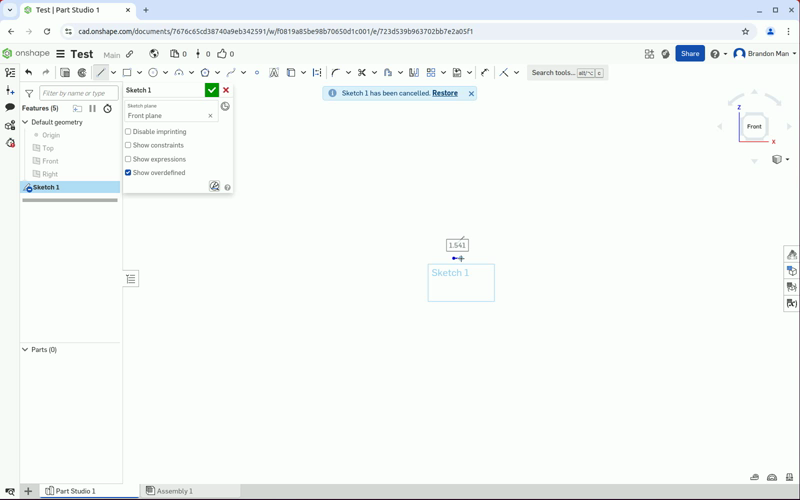
key_up(shift)
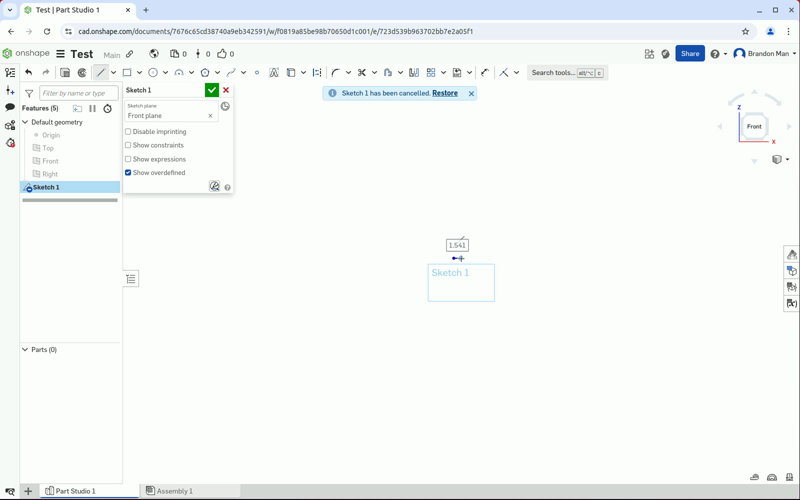
key_down(shift)
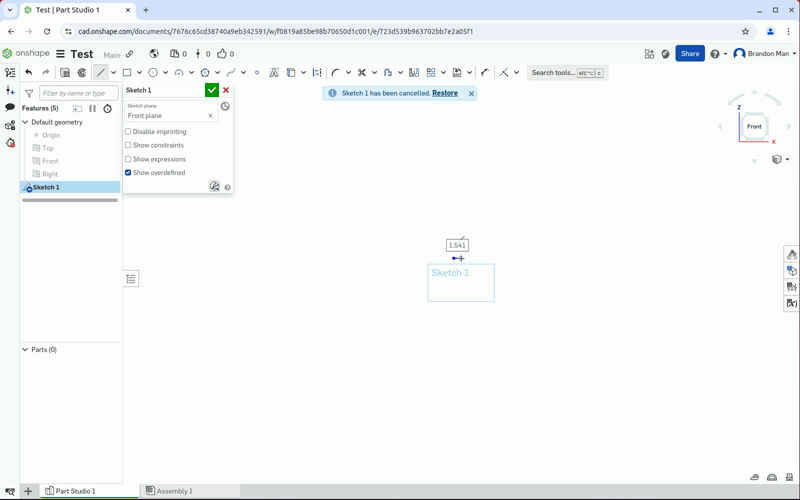
mouse_move(491, 258)
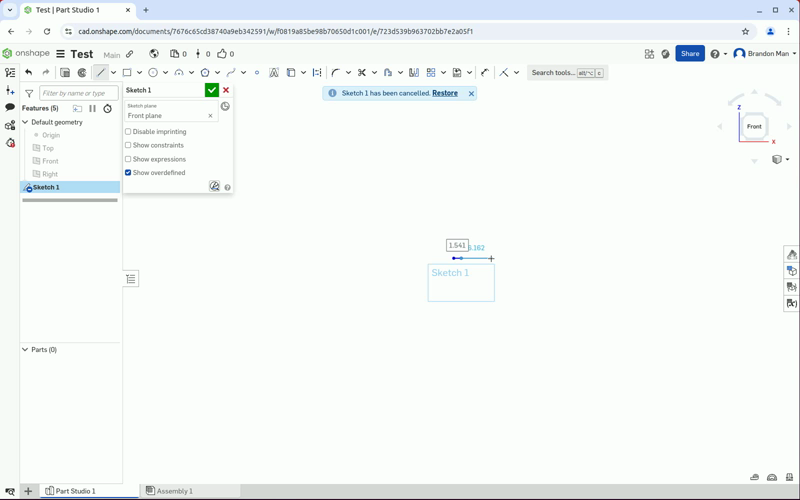
mouse_move(466, 258)
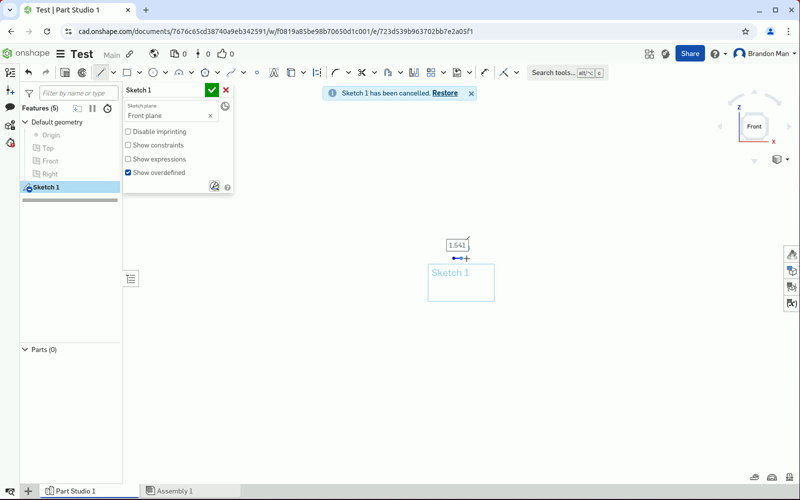
scroll(6)
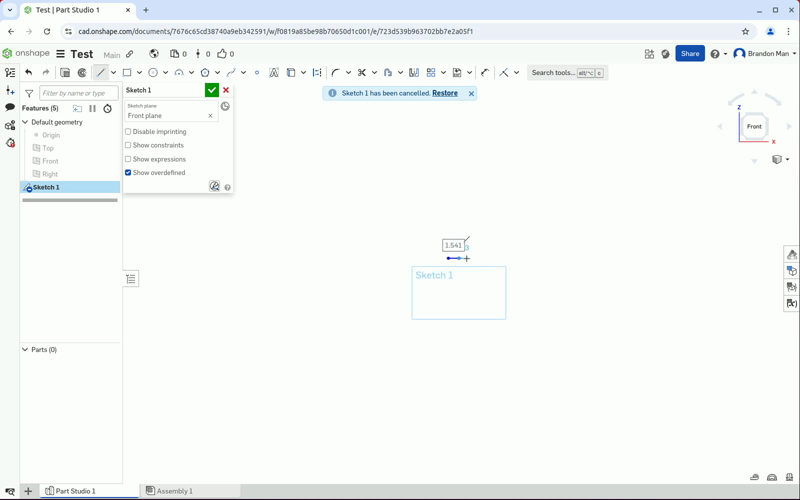
scroll(6)
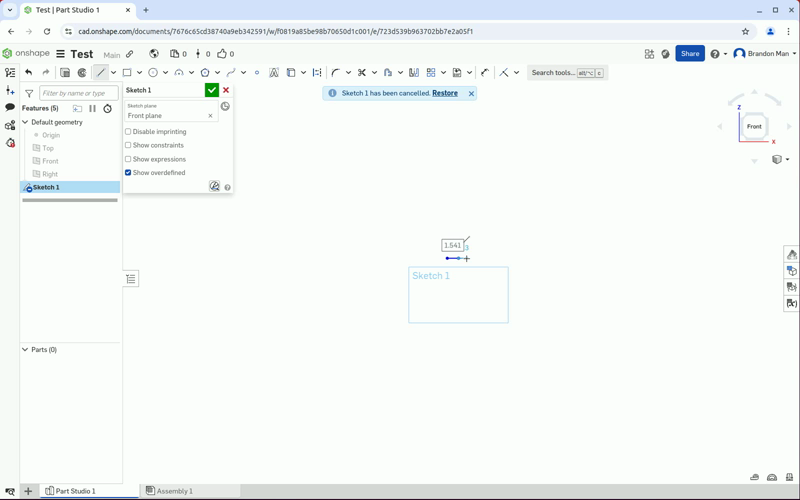
scroll(6)
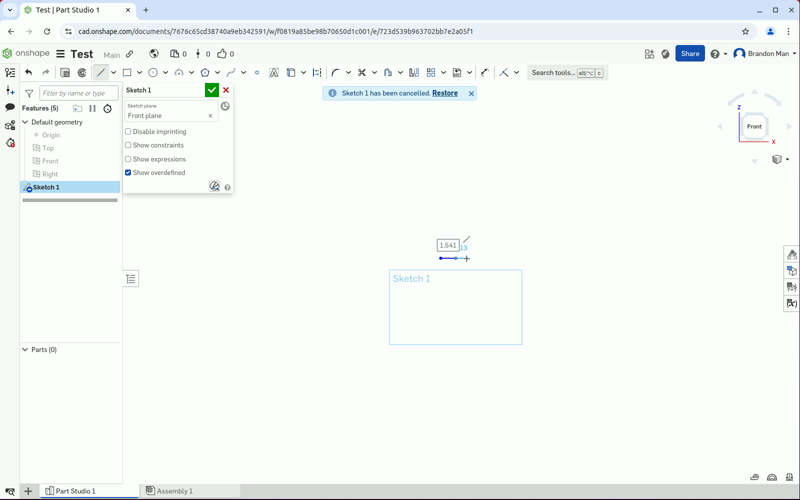
scroll(6)
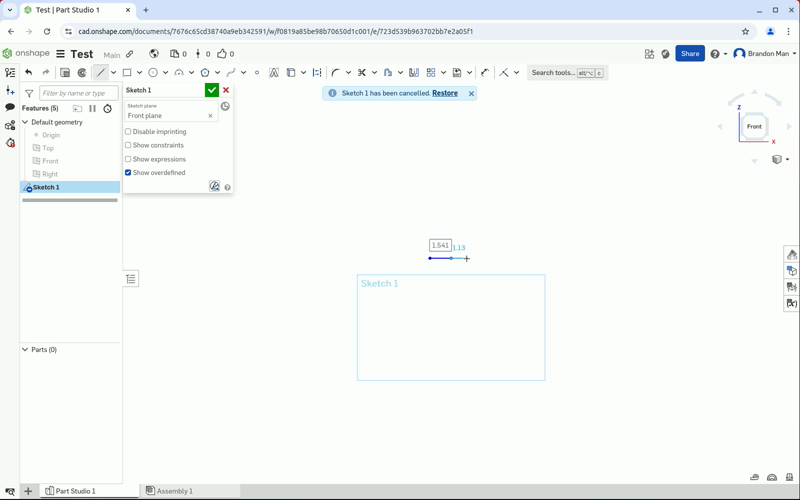
scroll(6)
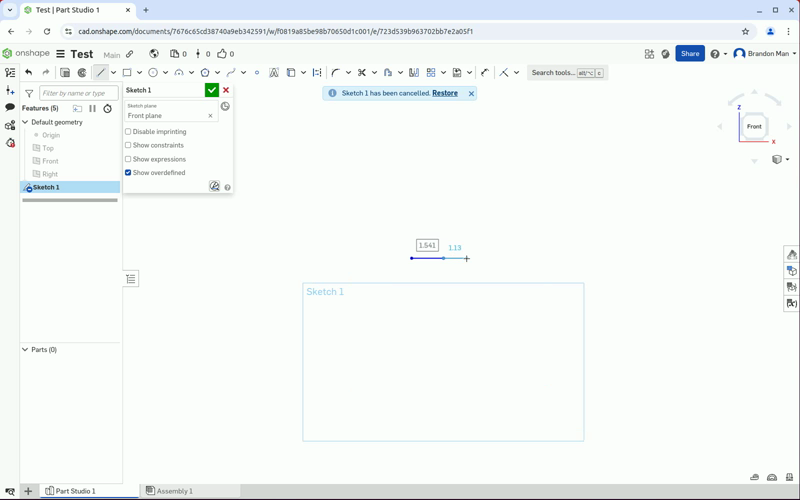
scroll(6)
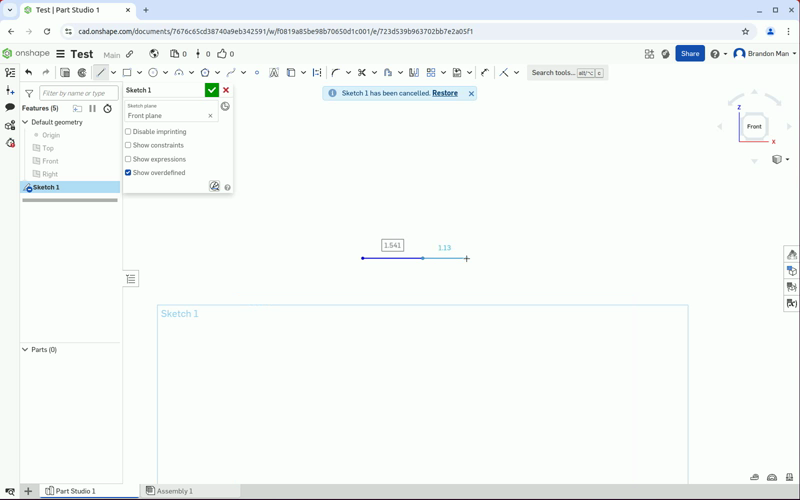
scroll(6)
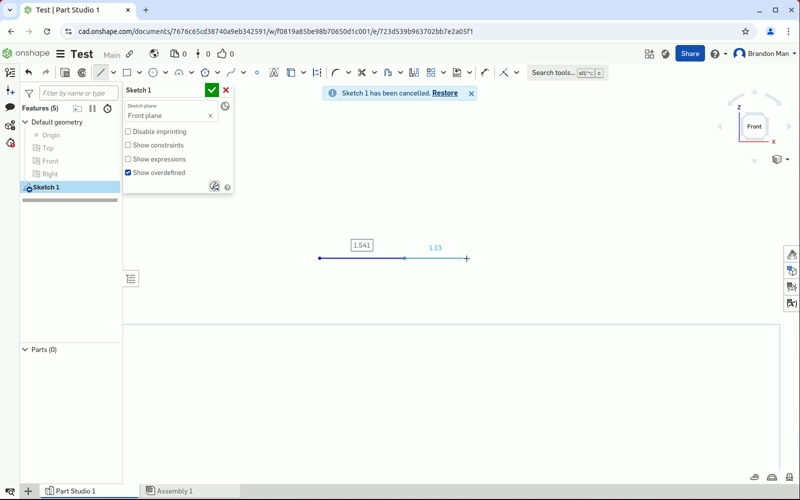
click(466, 258)
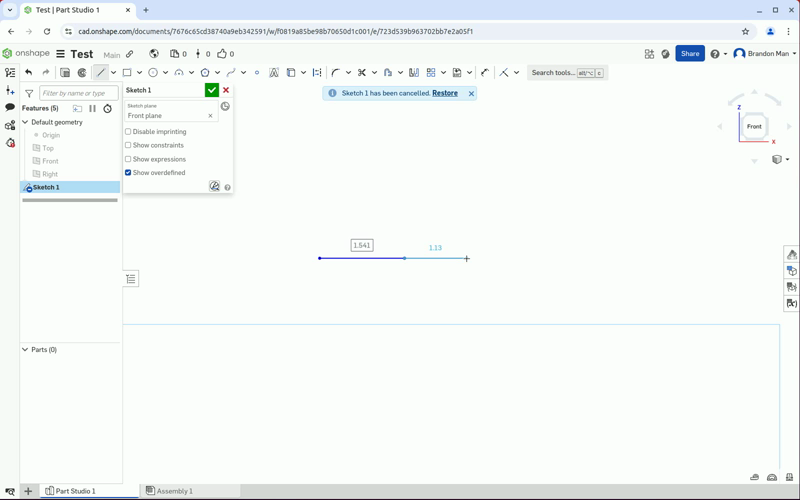
scroll(-6)
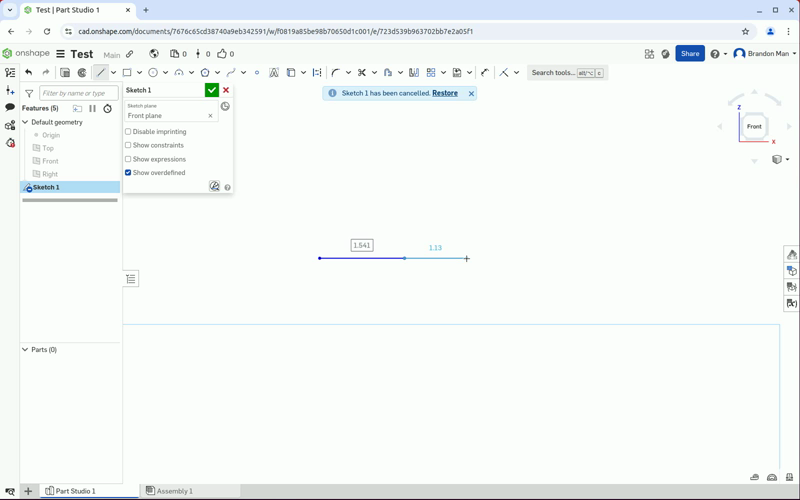
scroll(-6)
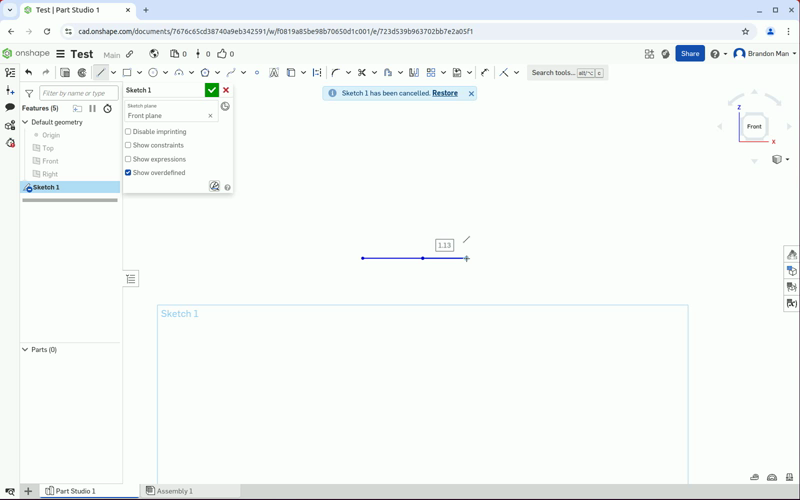
scroll(-6)
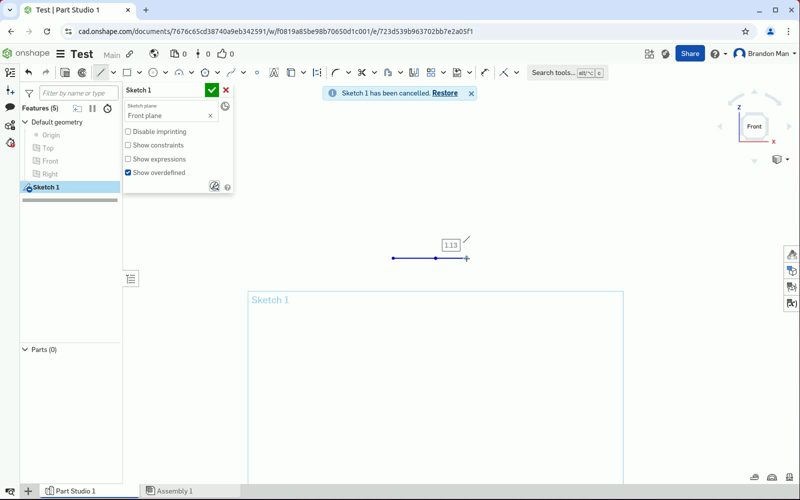
scroll(-6)
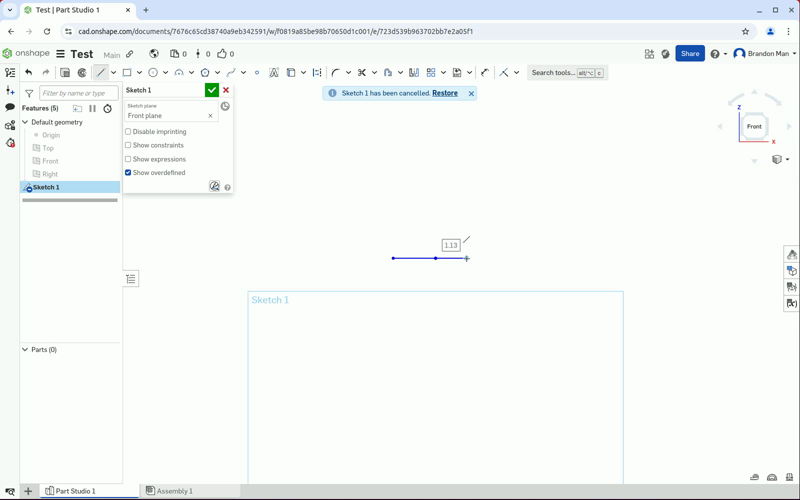
scroll(-6)
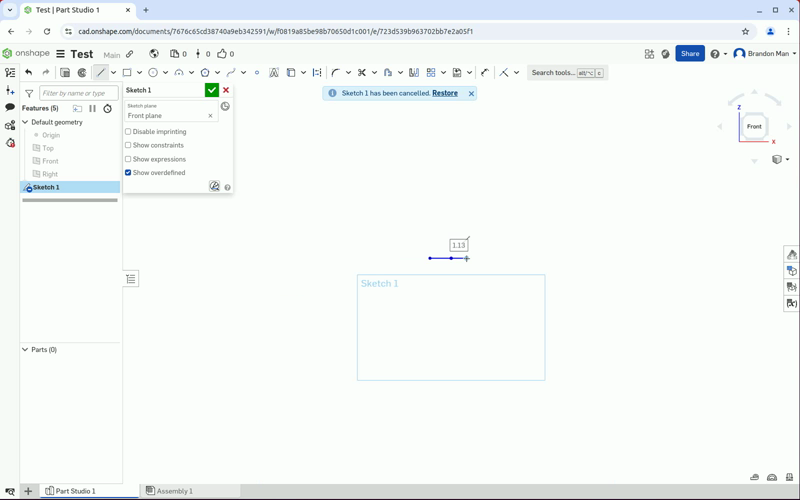
scroll(-6)
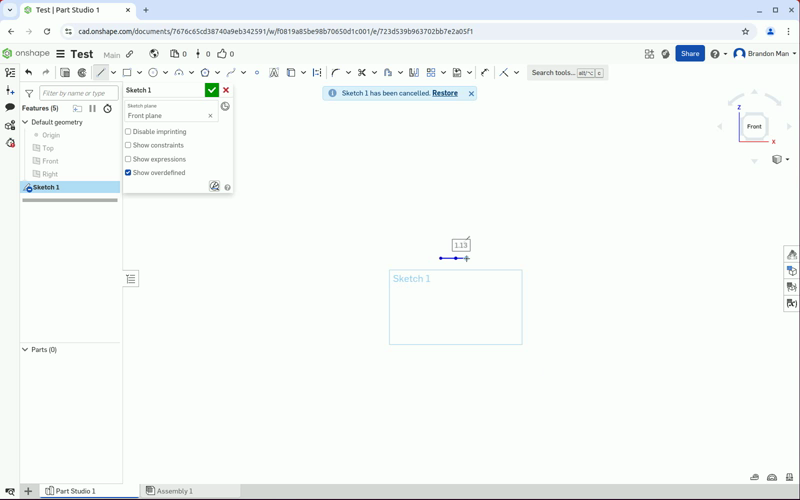
scroll(-6)
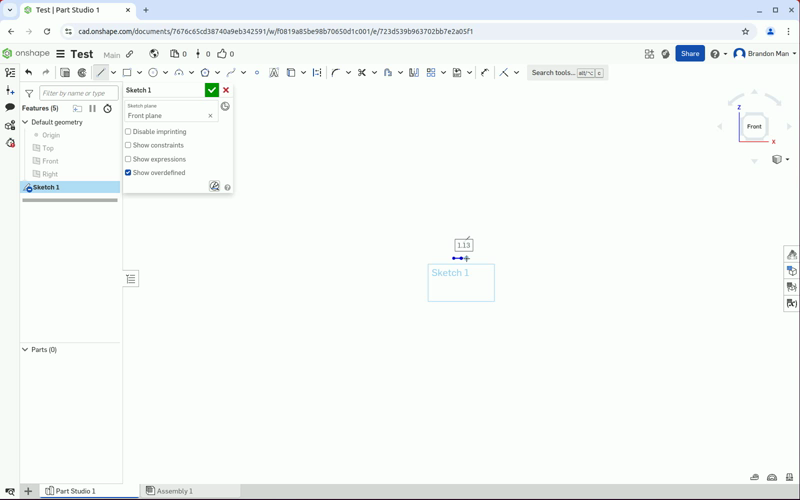
key_up(shift)
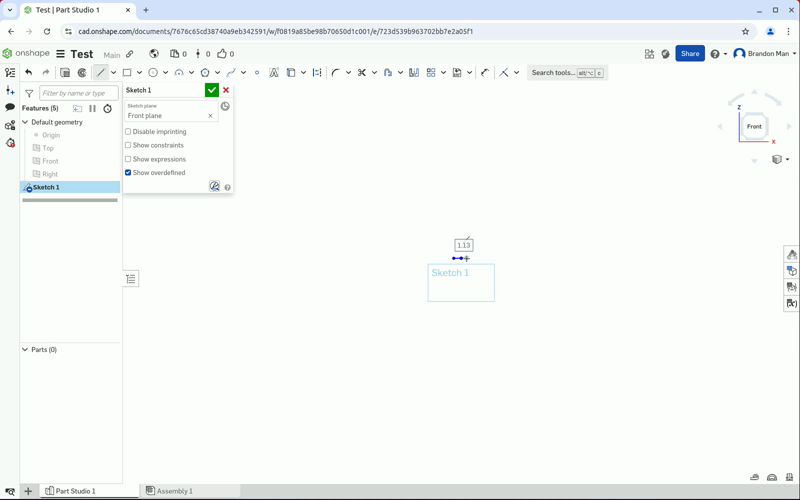
key_down(shift)
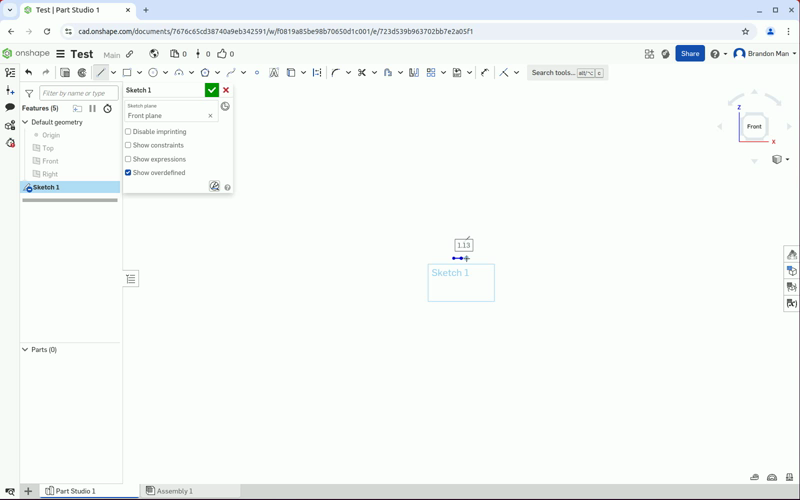
mouse_move(466, 179)
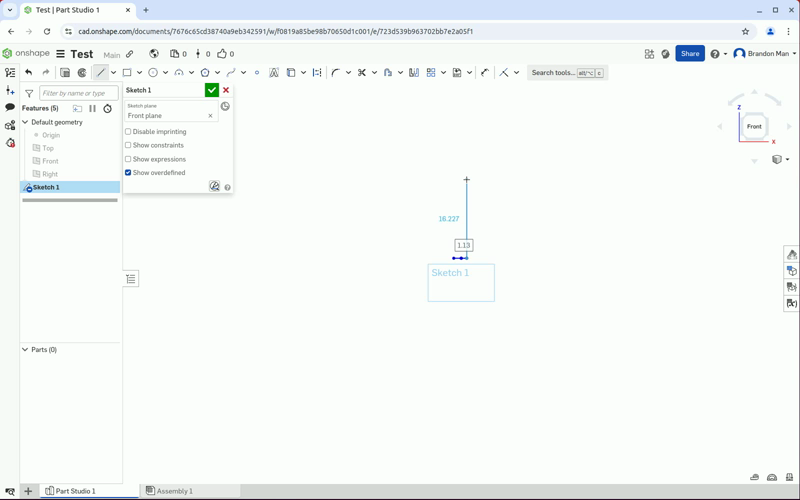
click(466, 179)
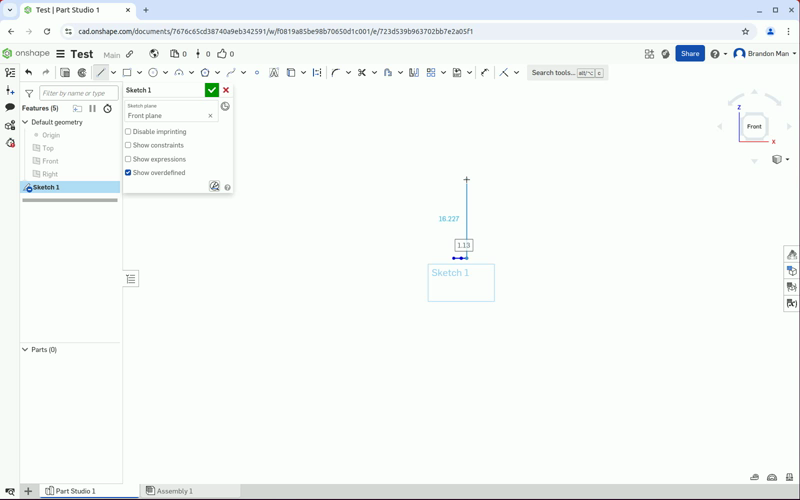
key_up(shift)
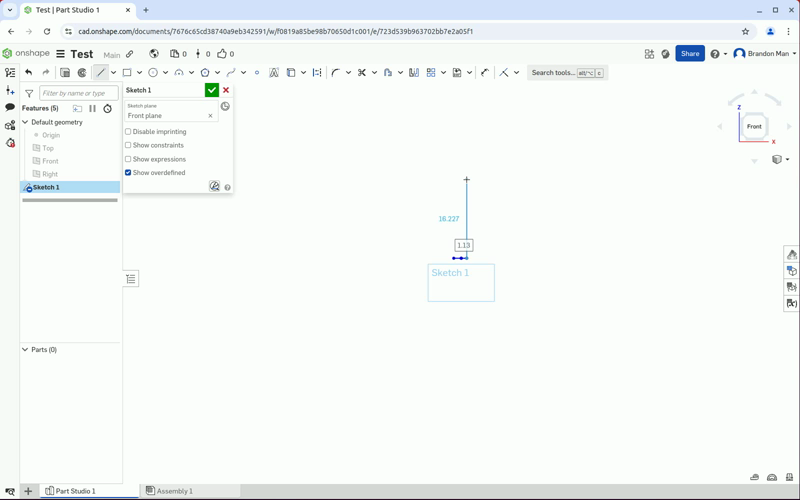
key_down(shift)
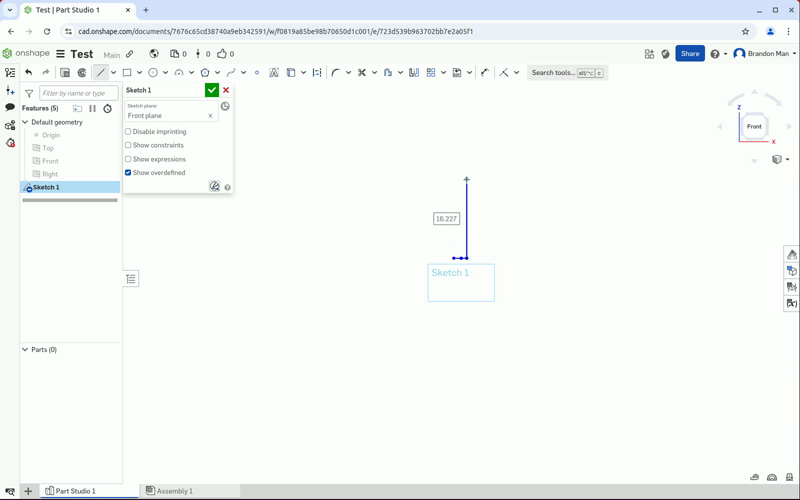
mouse_move(496, 179)
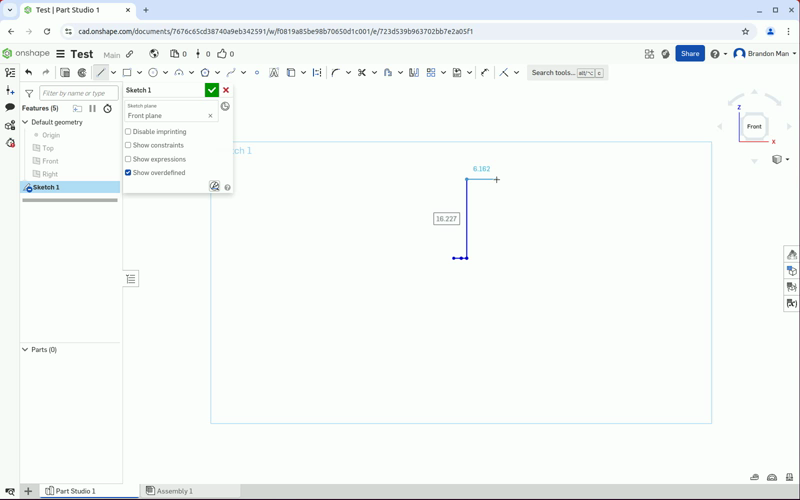
mouse_move(460, 170)
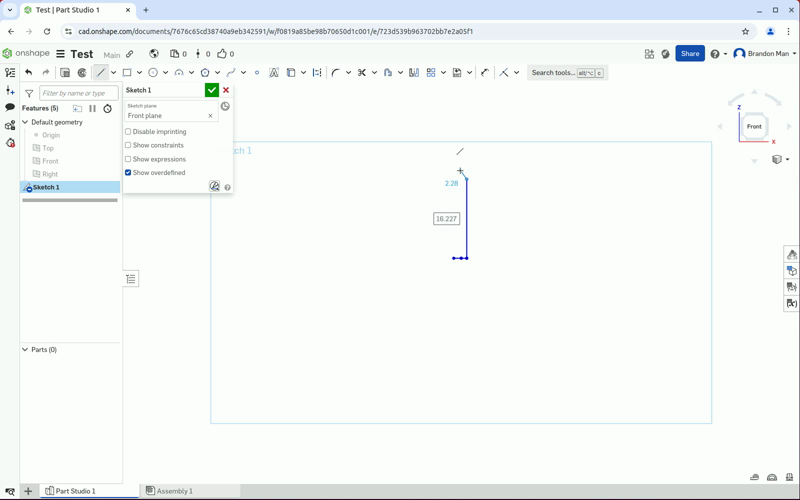
click(460, 170)
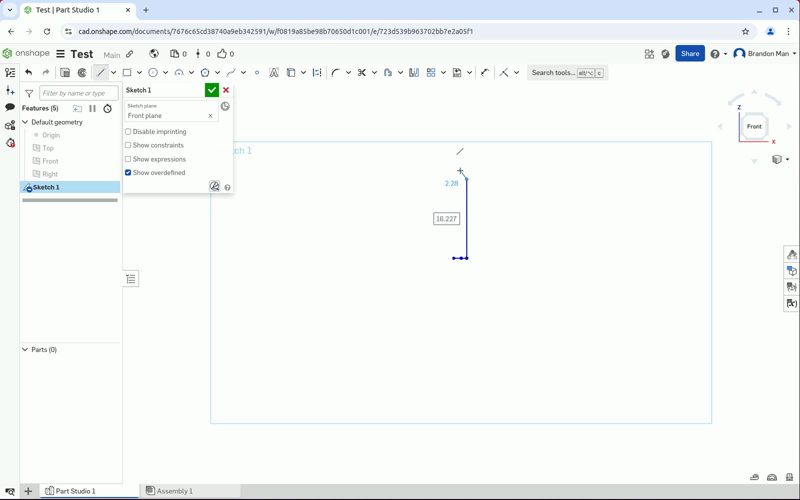
key_up(shift)
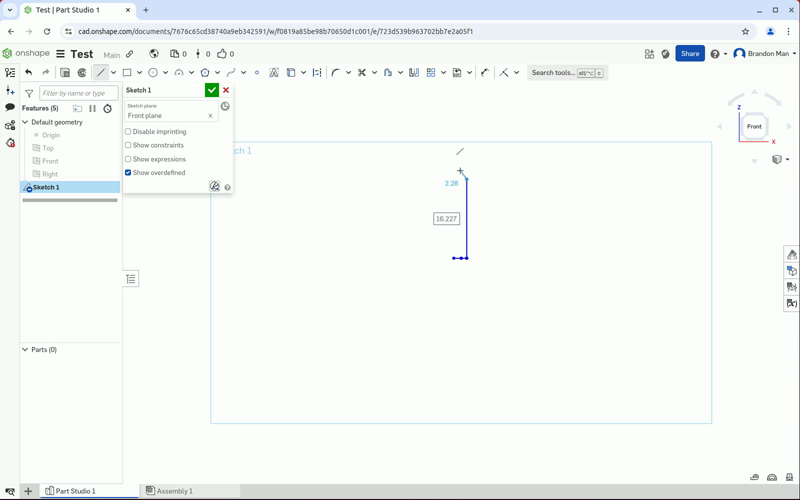
key_down(shift)
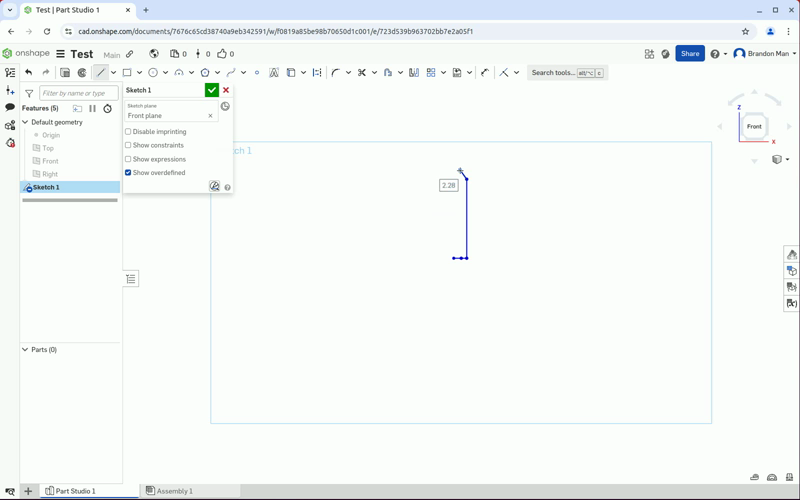
mouse_move(490, 170)
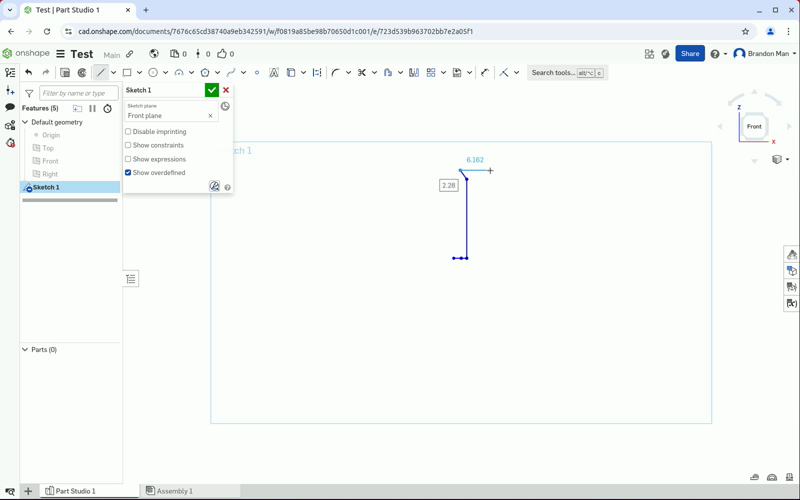
mouse_move(453, 179)
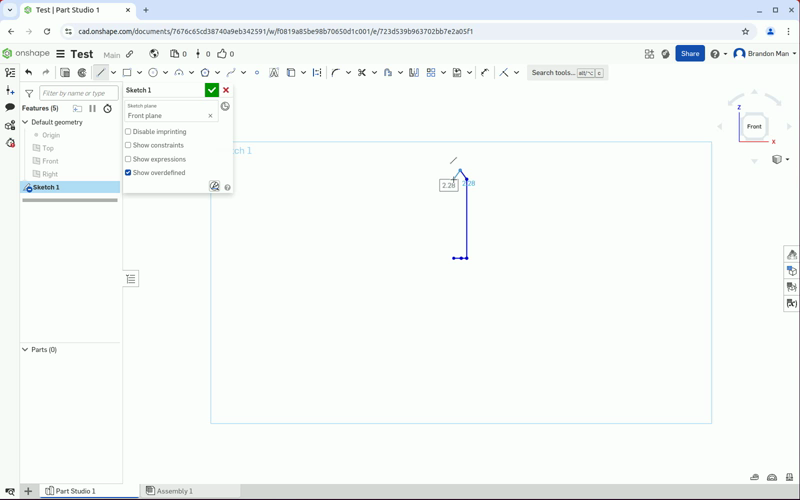
click(453, 179)
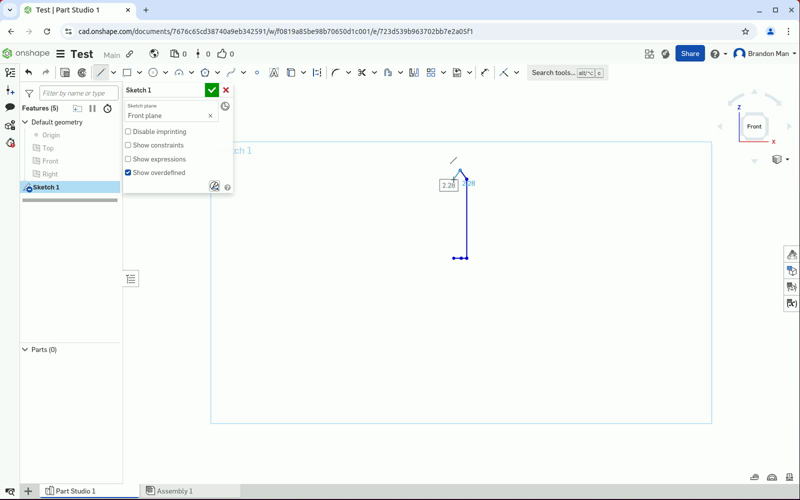
key_up(shift)
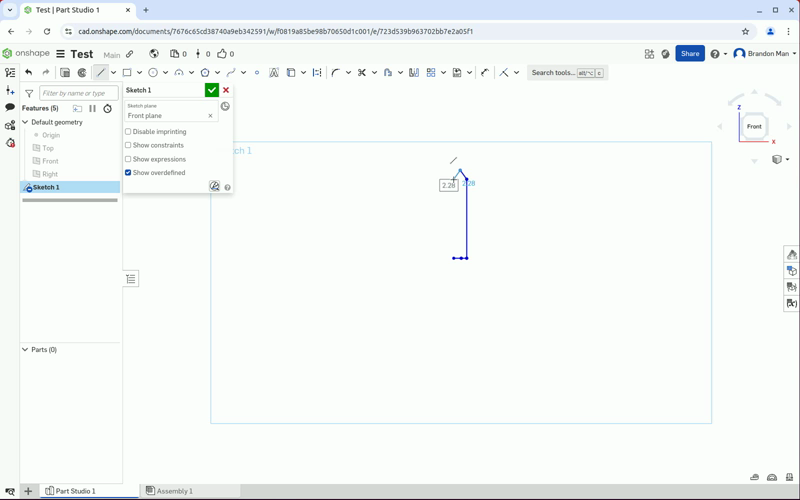
key_down(shift)
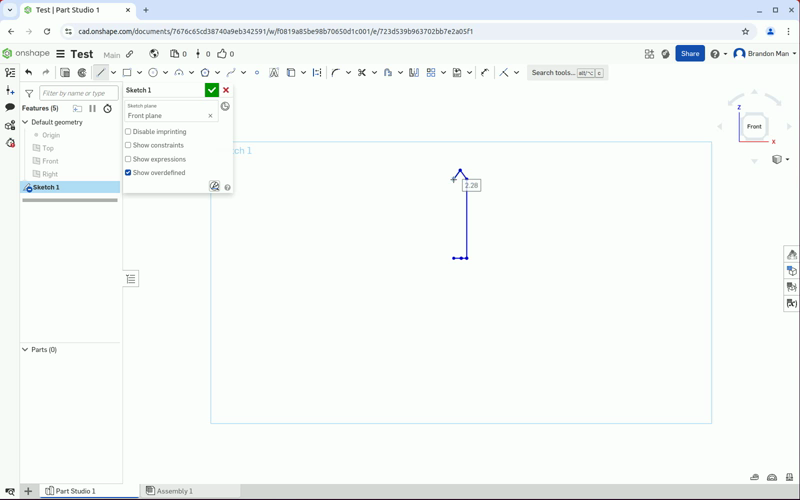
mouse_move(453, 258)
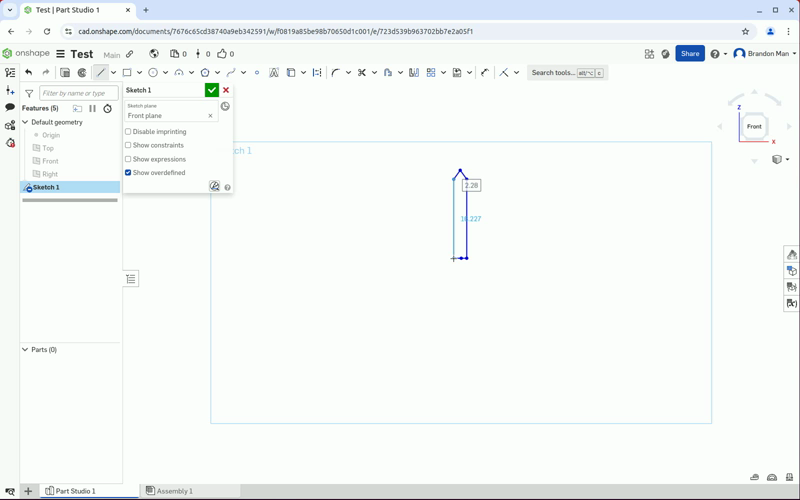
key_up(shift)
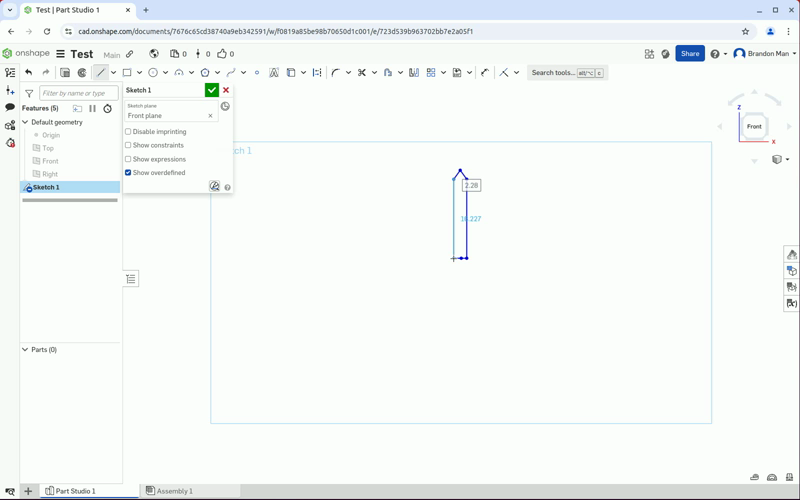
click(453, 258)
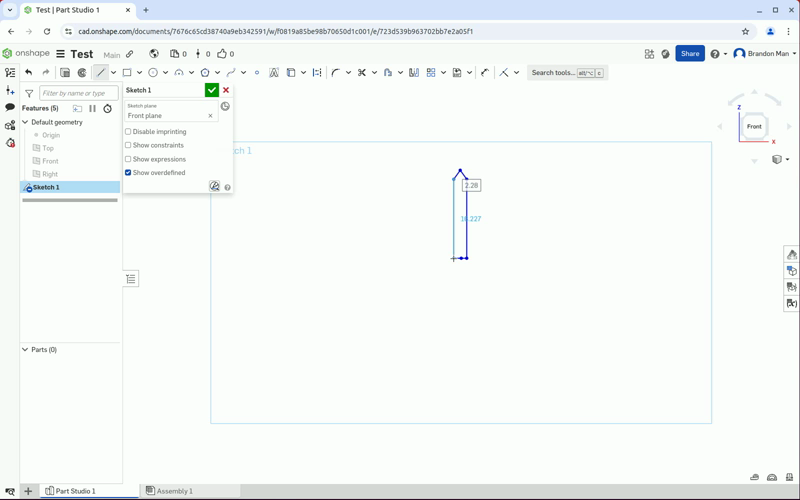
key(esc)
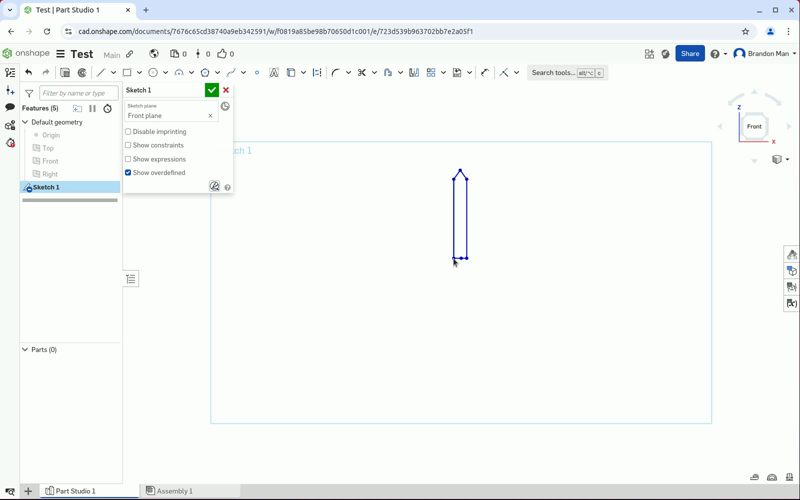
mouse_move(463, 234)
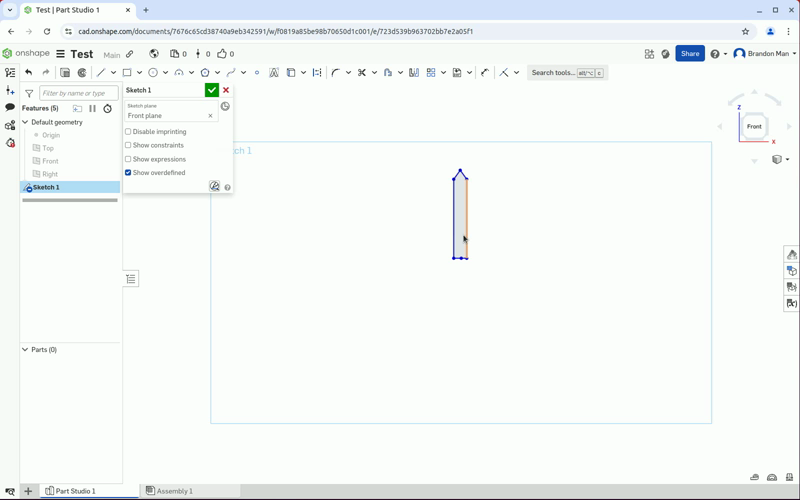
scroll(6)
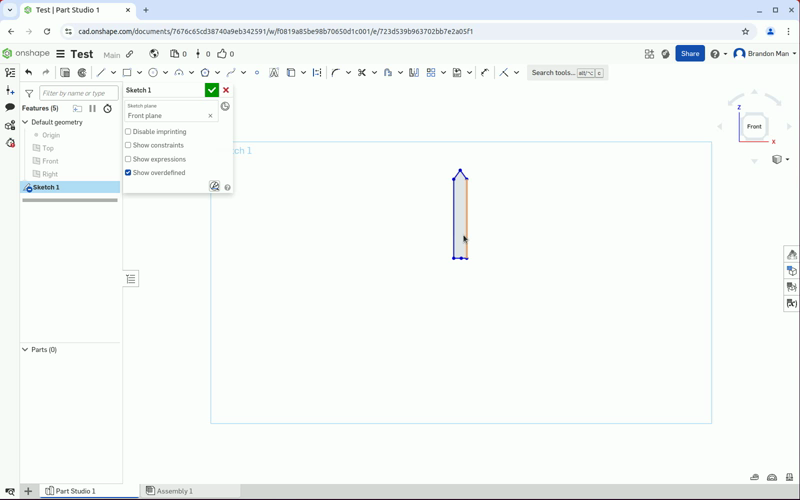
scroll(6)
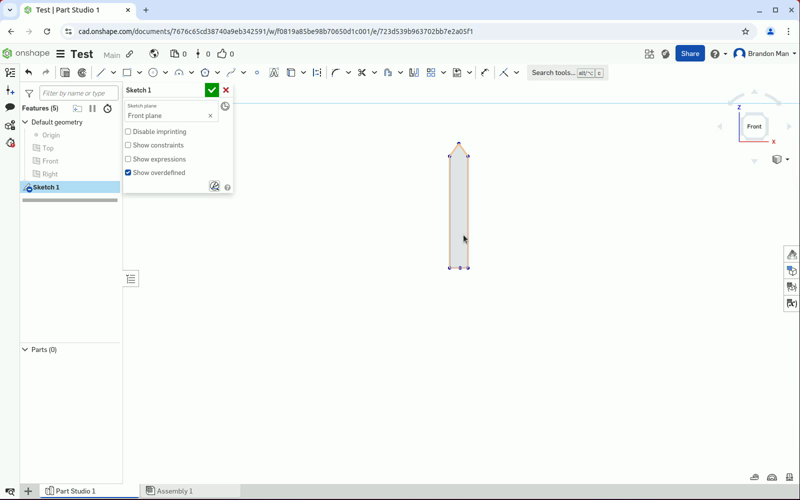
scroll(6)
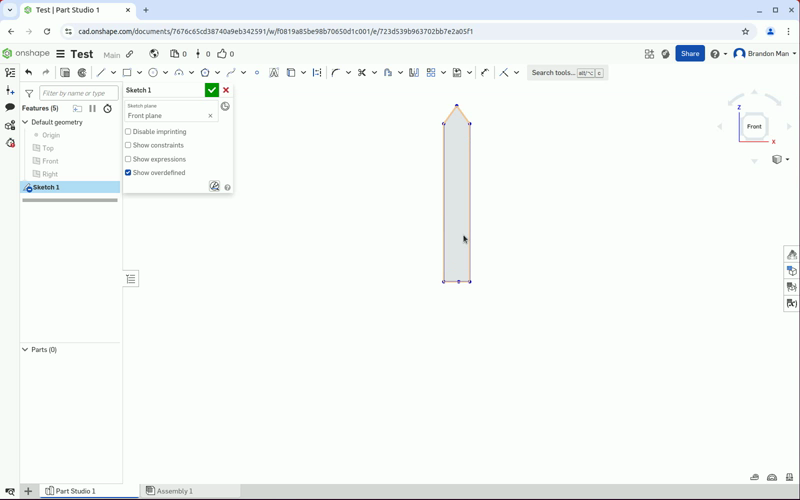
scroll(6)
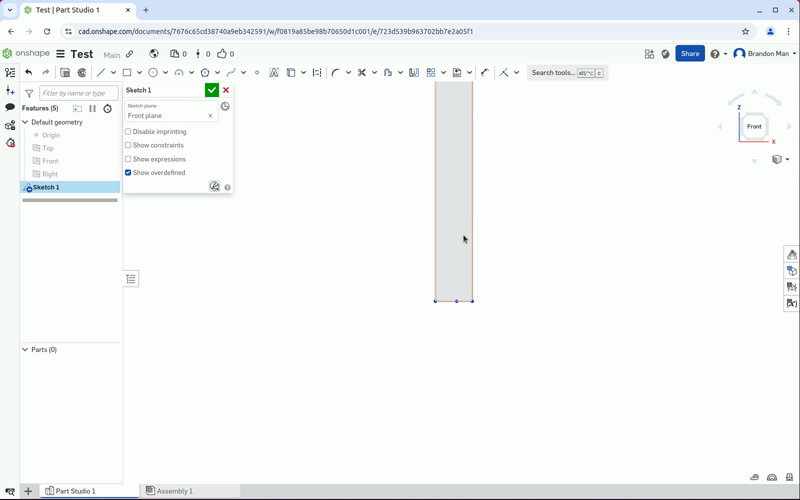
scroll(6)
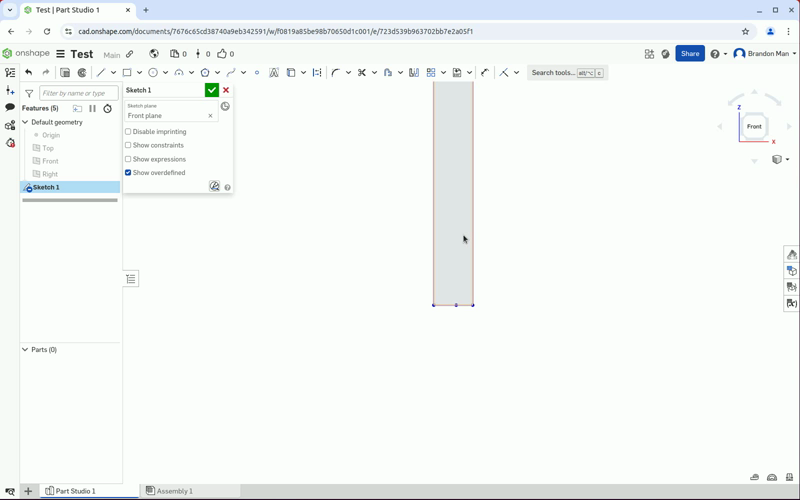
scroll(6)
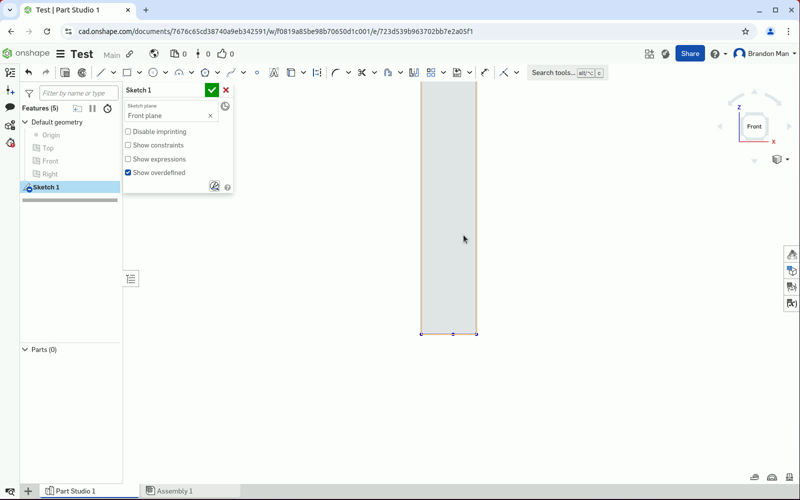
scroll(6)
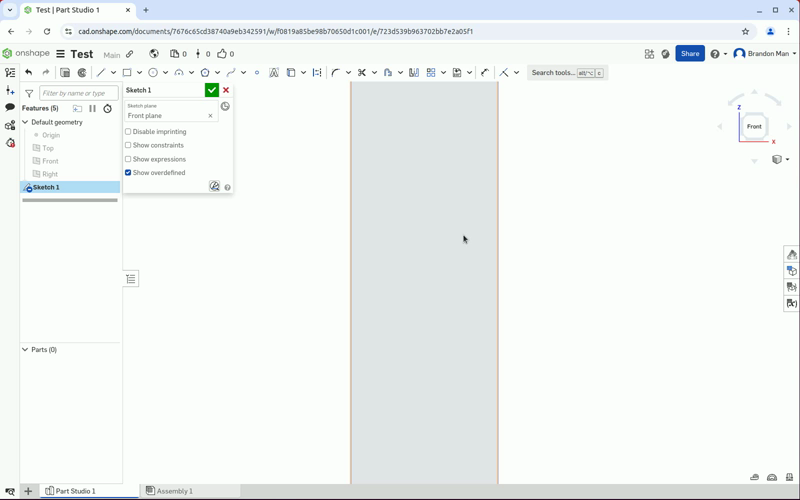
click(463, 234)
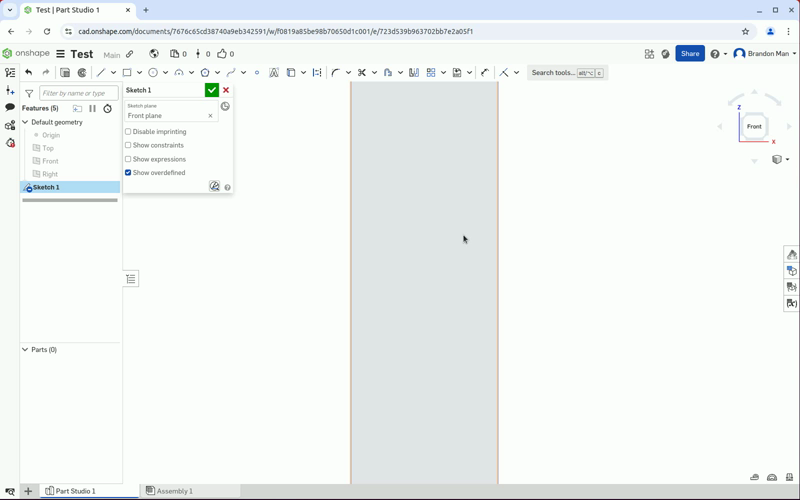
scroll(-6)
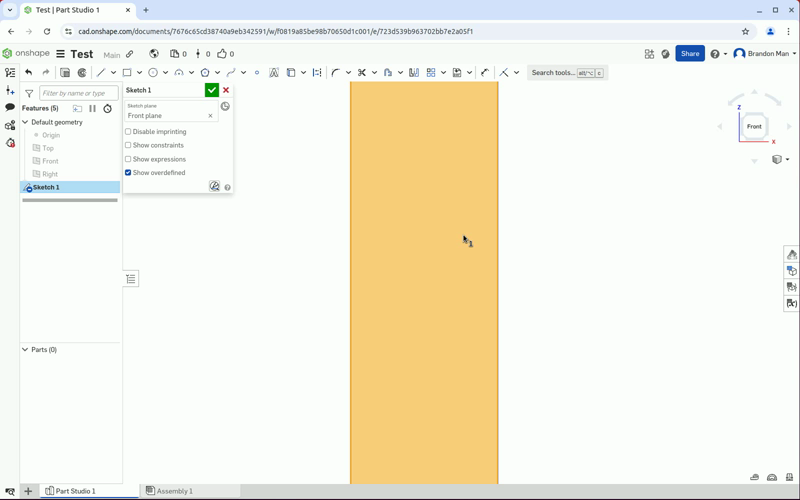
scroll(-6)
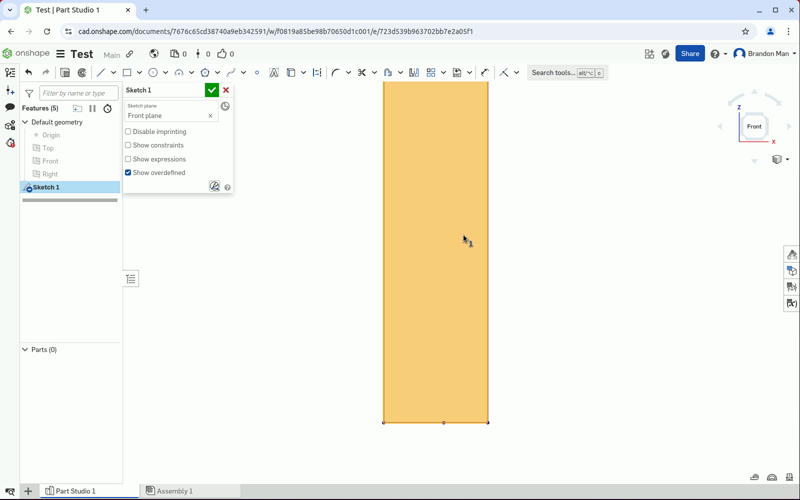
scroll(-6)
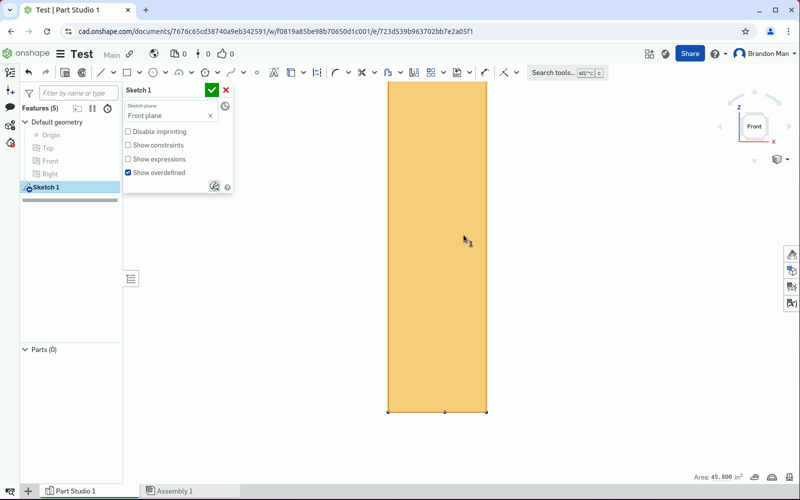
scroll(-6)
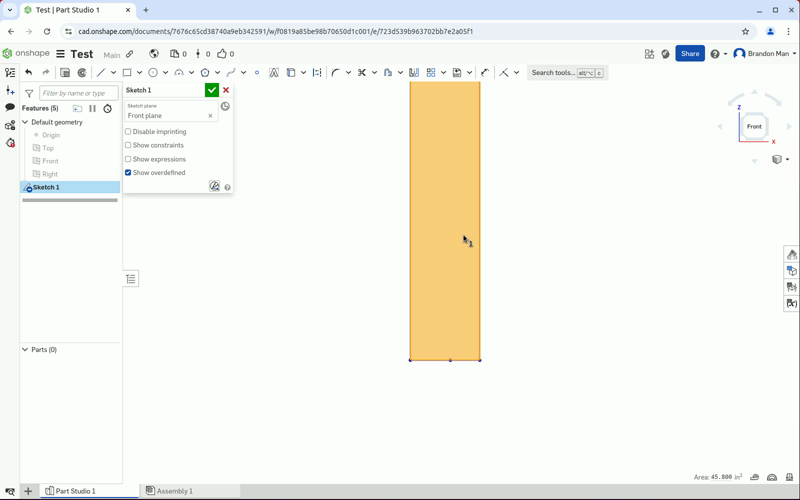
scroll(-6)
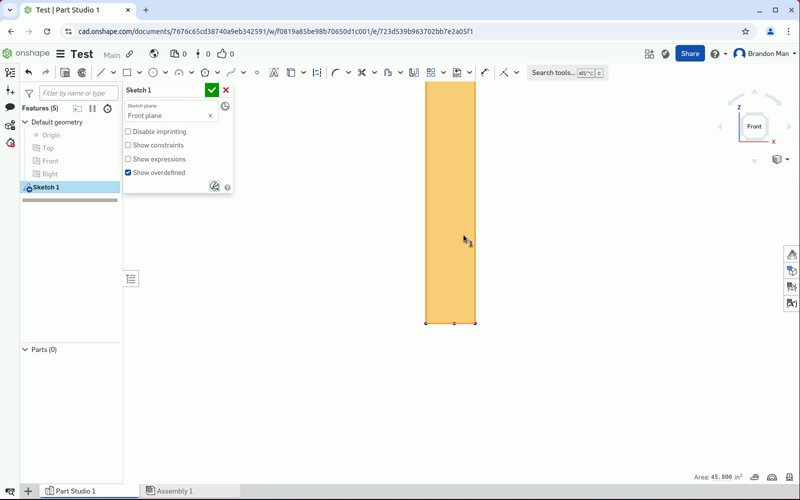
scroll(-6)
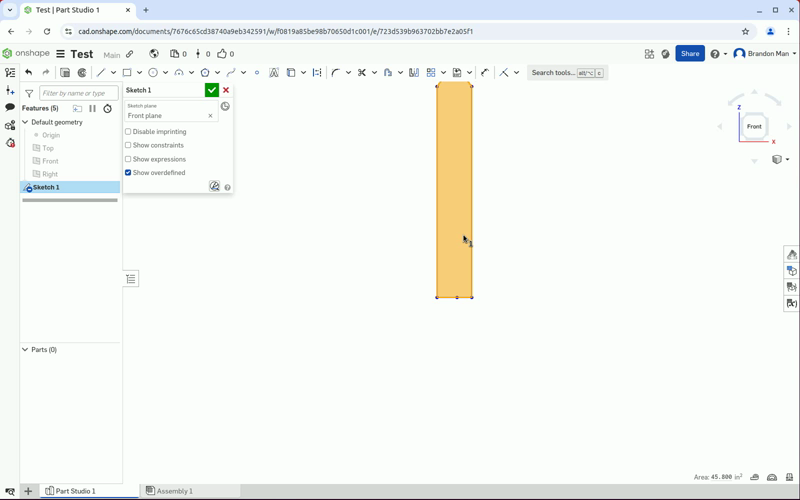
scroll(-6)
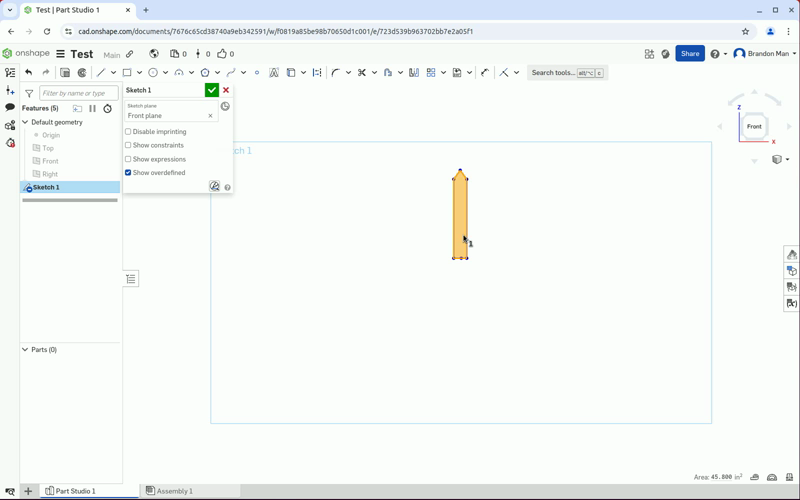
mouse_move(73, 352)
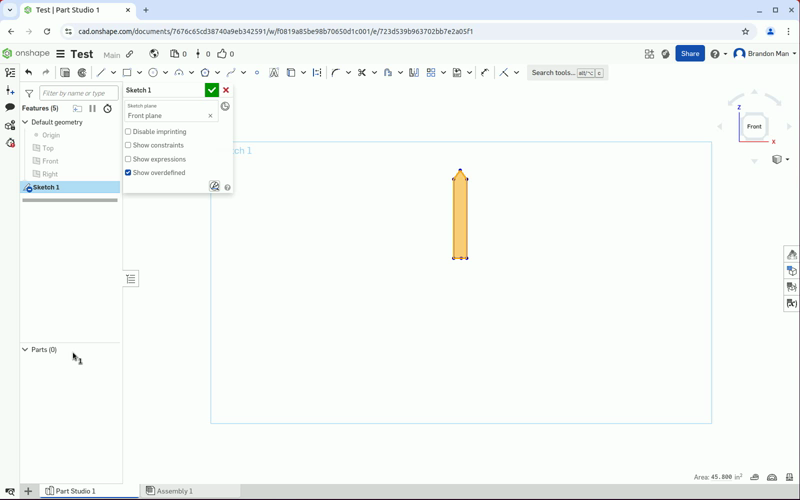
key(shift+y)
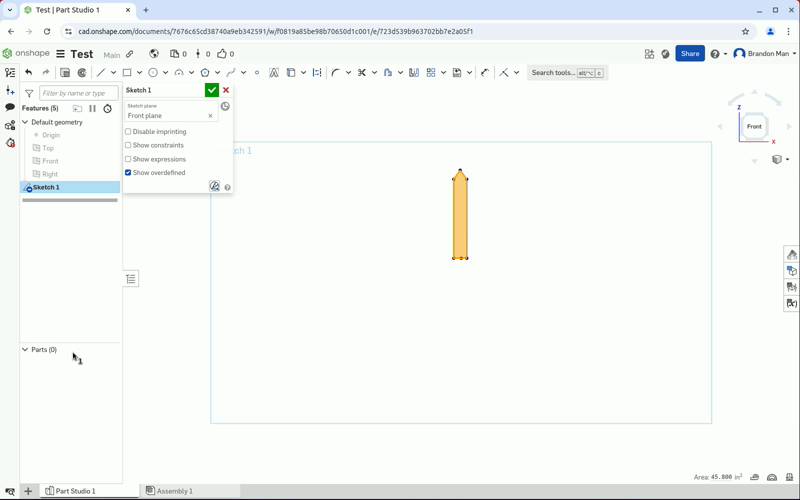
key(shift+e)
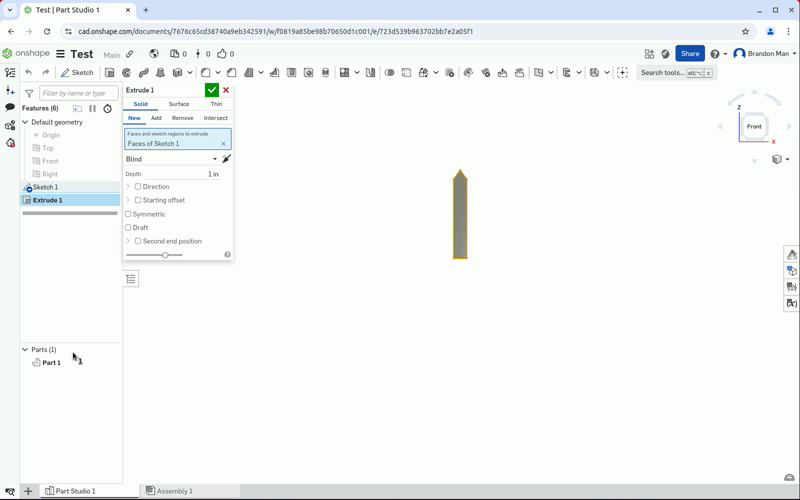
mouse_move(143, 106)
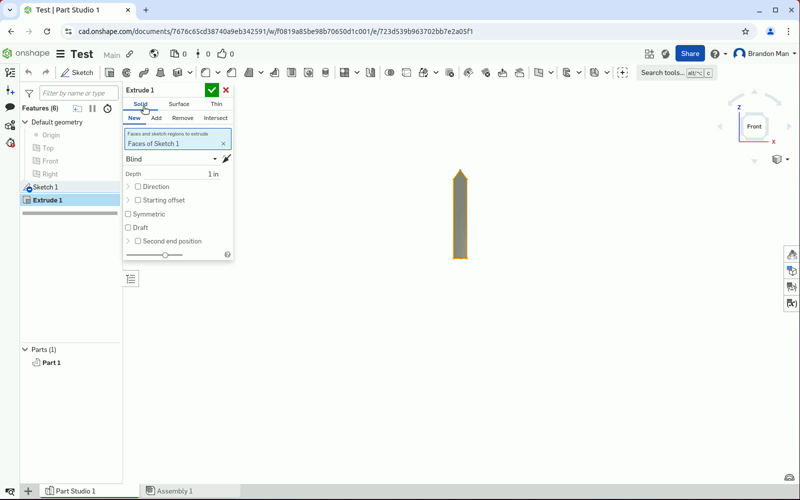
click(143, 106)
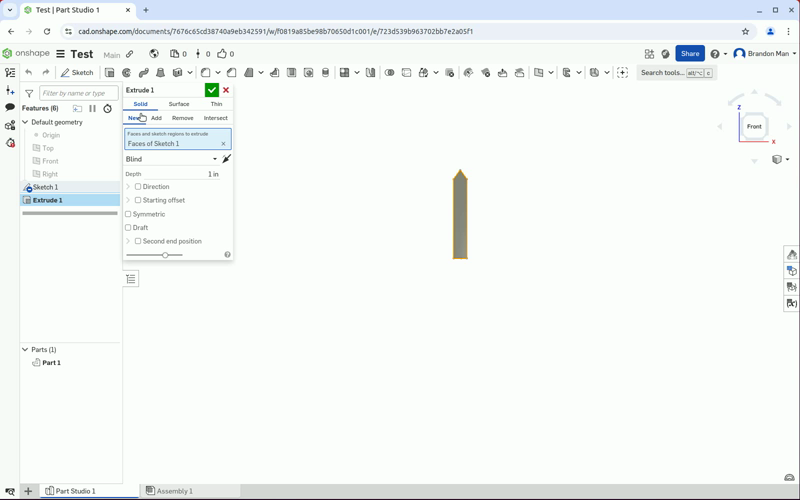
mouse_move(137, 120)
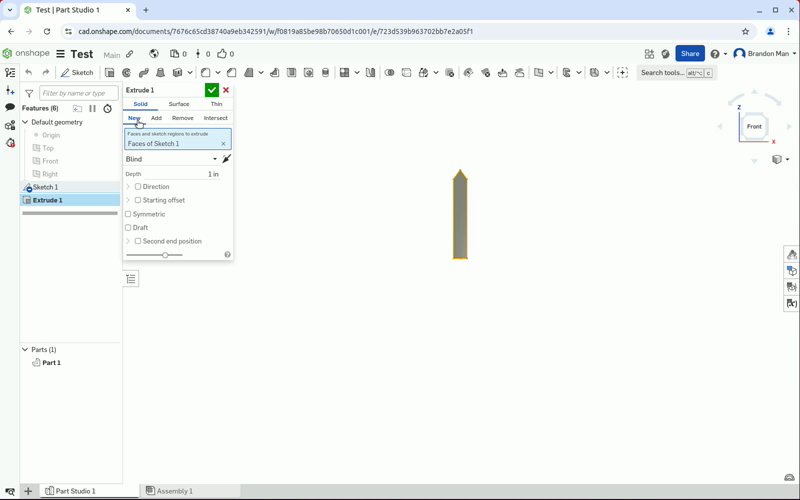
click(137, 120)
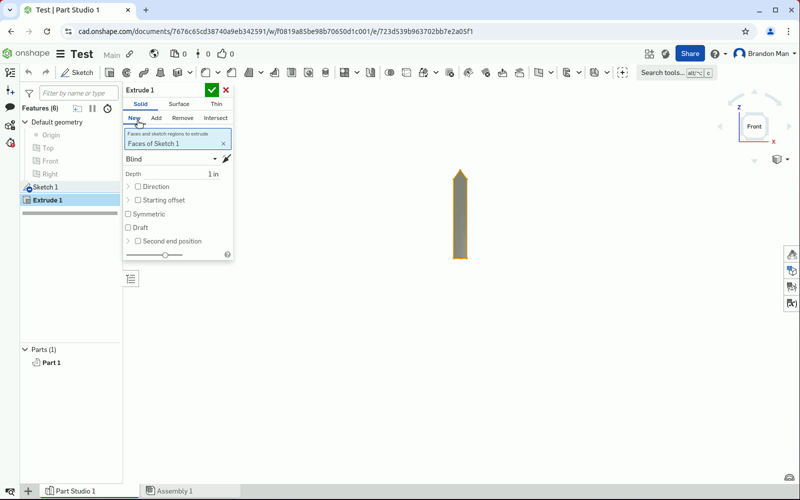
key(tab, 4)
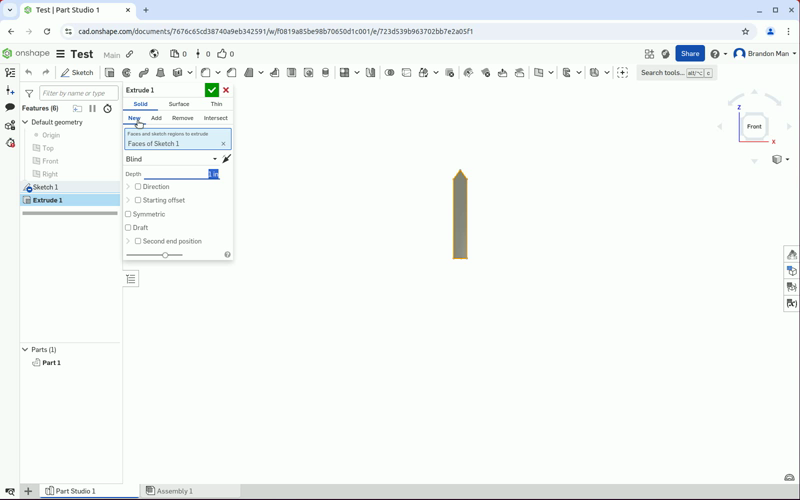
text(10.832)
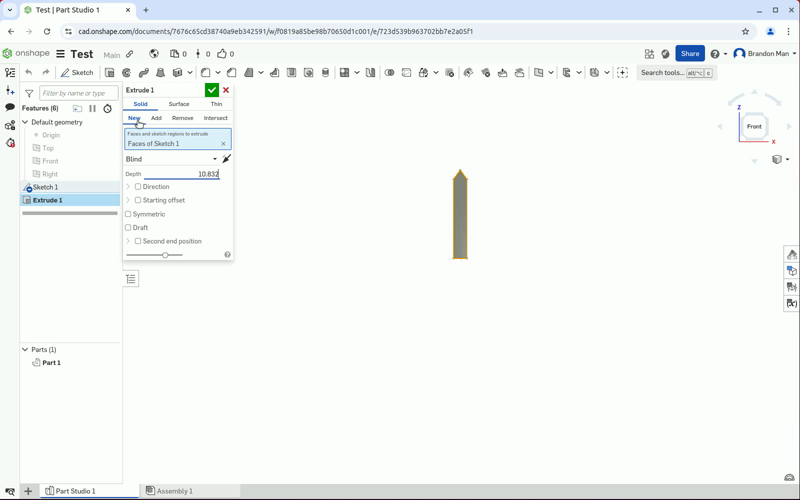
key(enter)
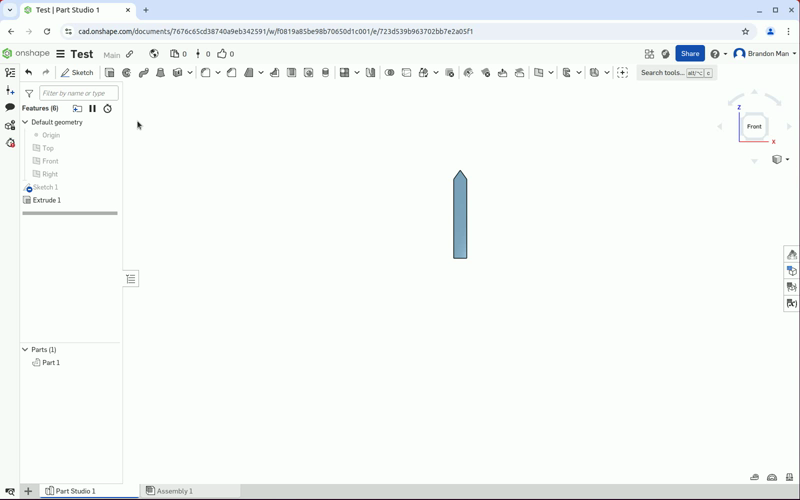
key(shift+h)
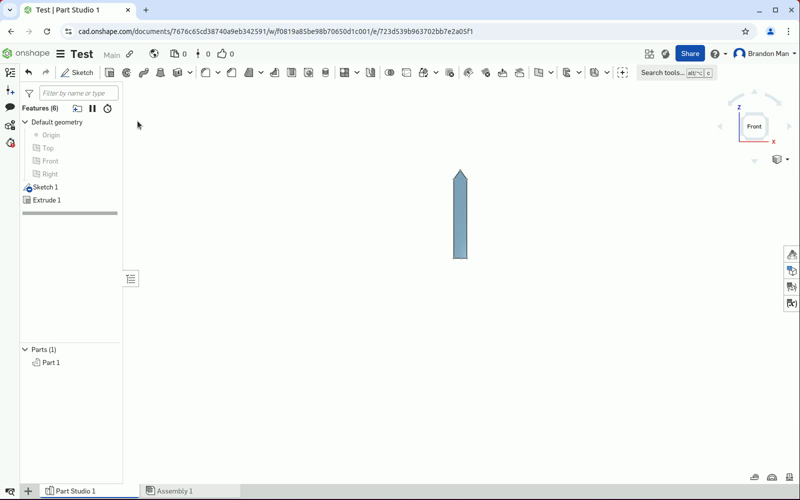
key(shift+h)
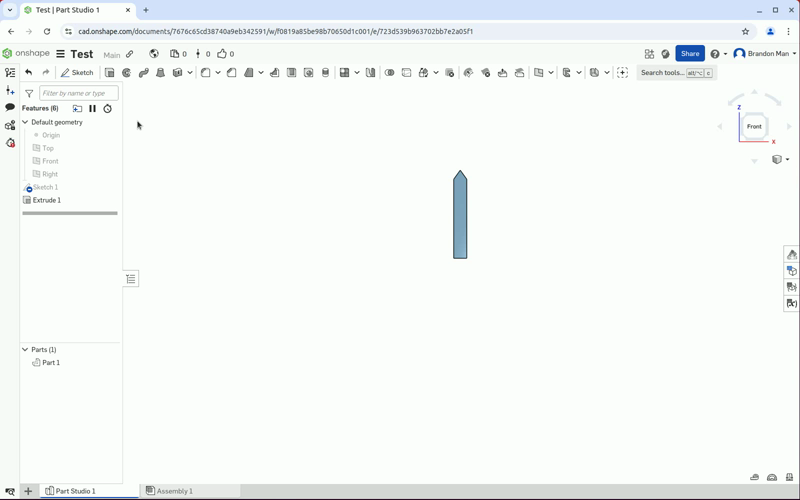
mouse_move(73, 189)
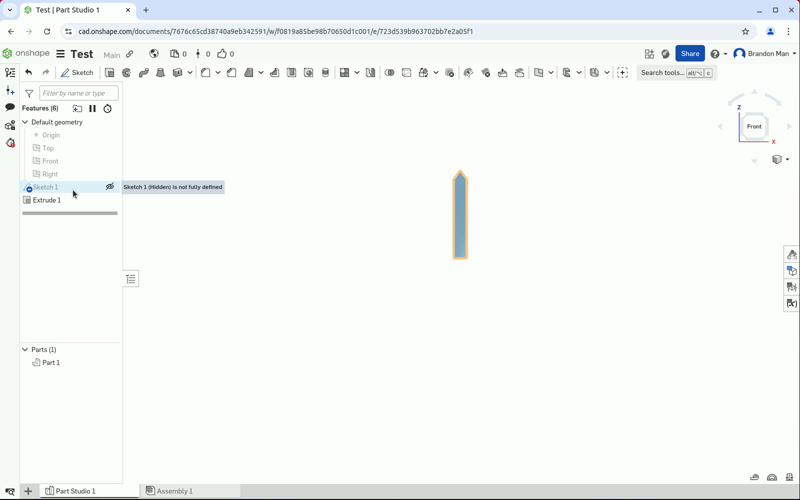
click(73, 189)
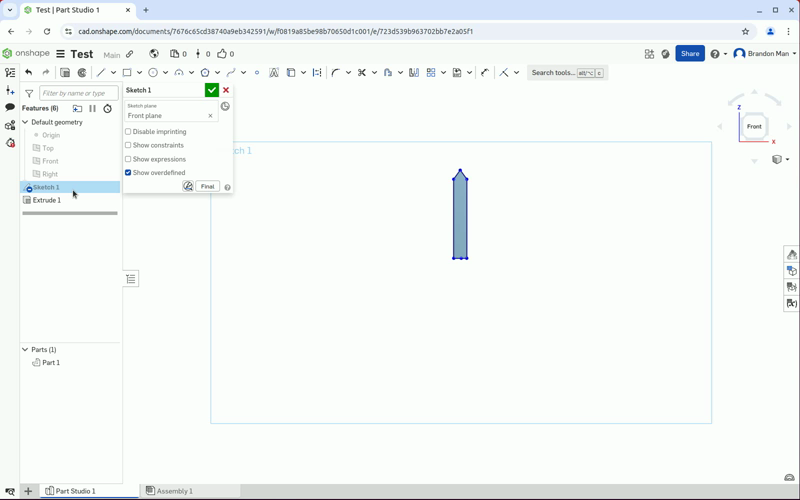
mouse_move(229, 92)
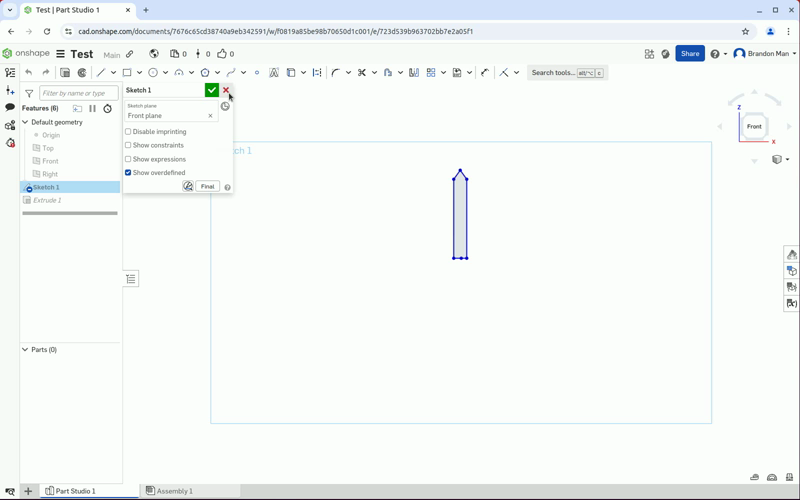
click(229, 92)
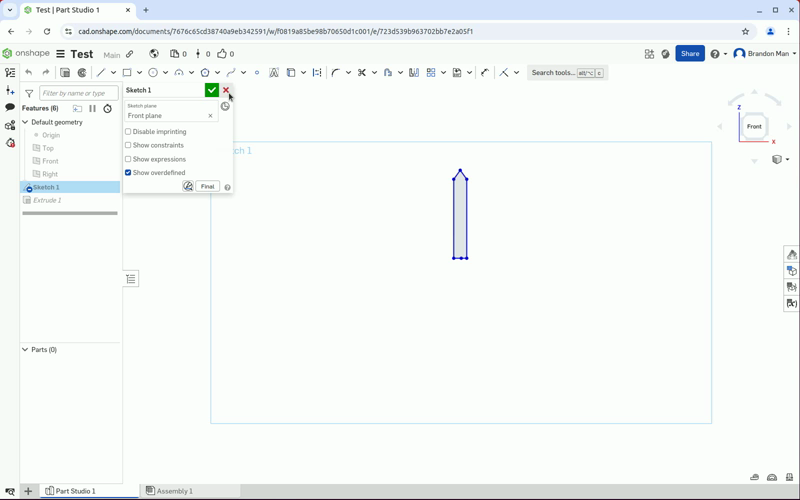
key(shift+s)
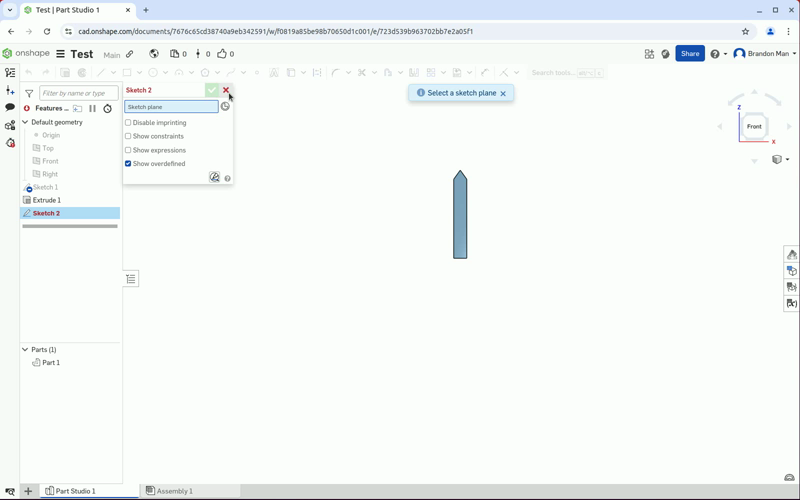
mouse_move(73, 163)
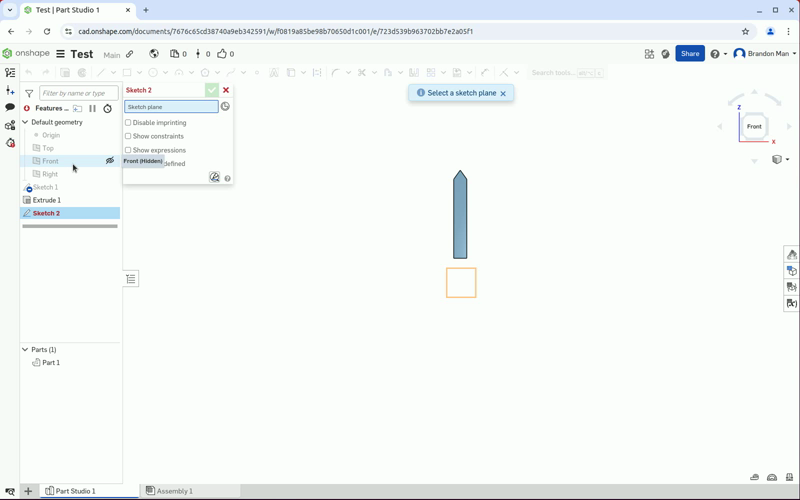
click(73, 163)
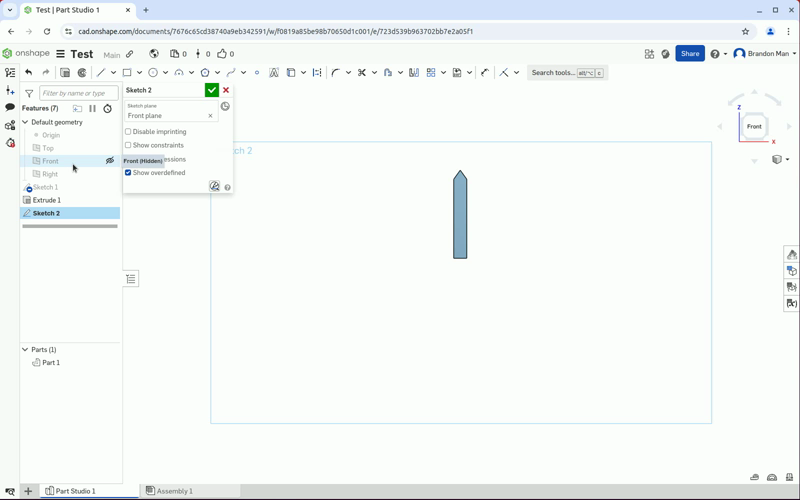
mouse_move(73, 352)
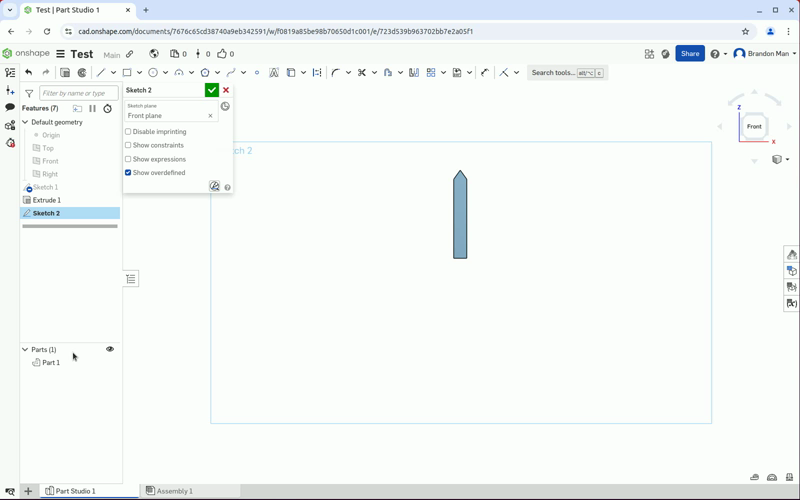
key(y)
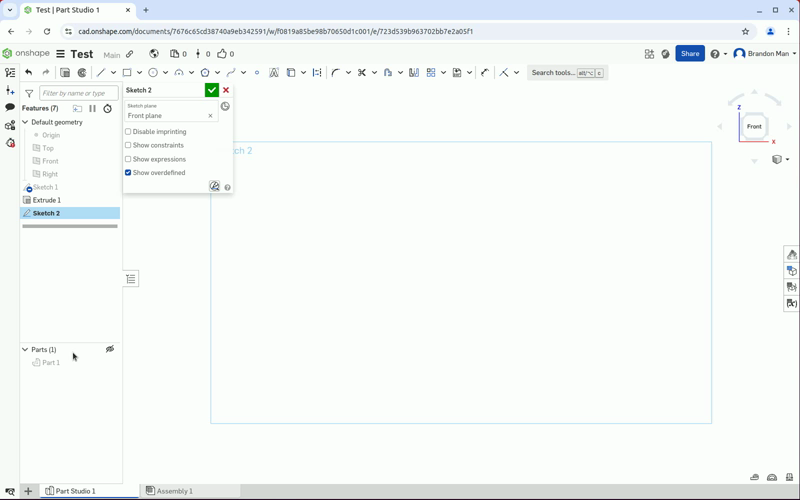
key(l)
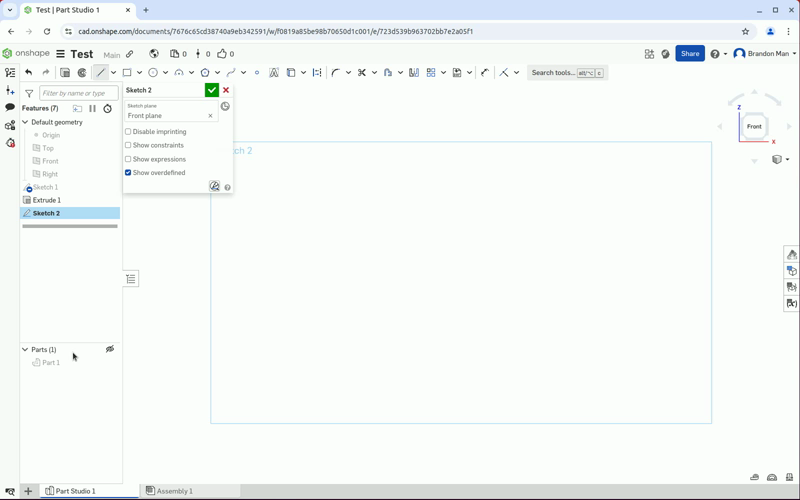
key_down(shift)
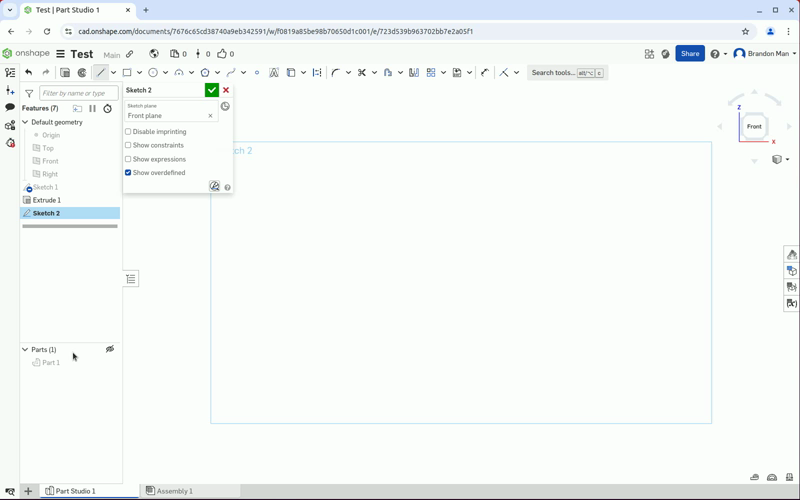
mouse_move(437, 264)
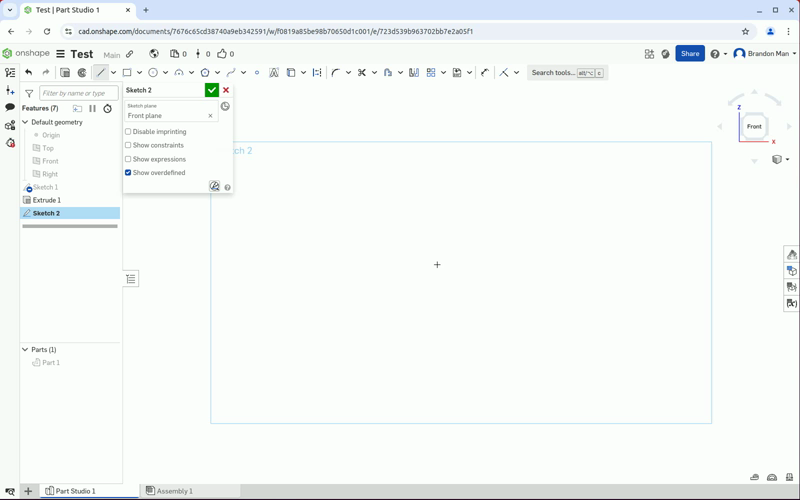
click(437, 264)
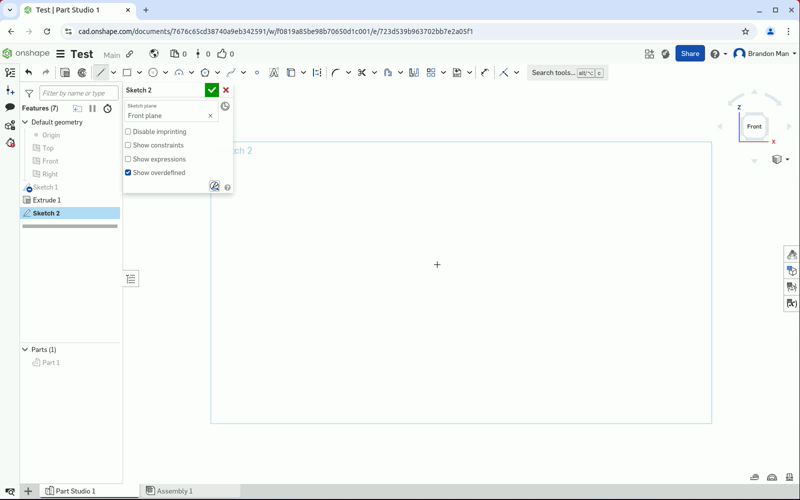
key_up(shift)
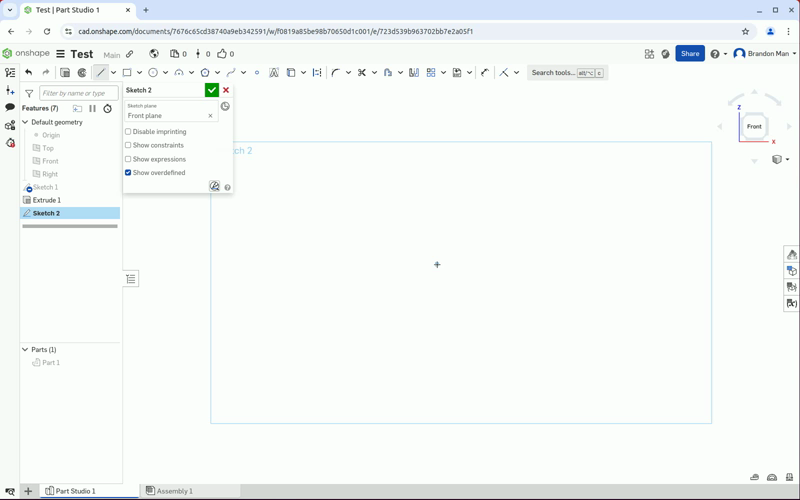
key_down(shift)
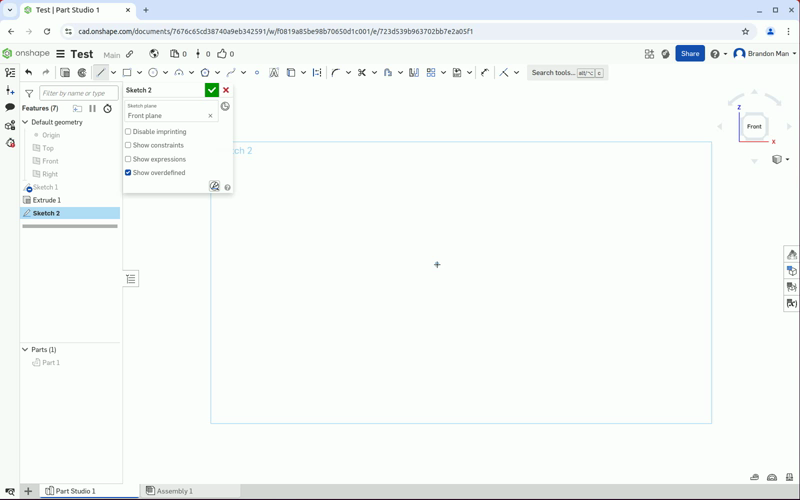
mouse_move(467, 264)
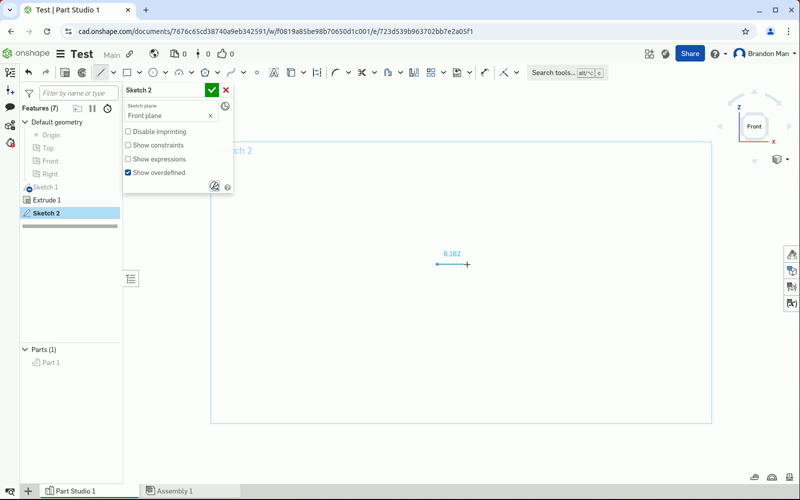
mouse_move(454, 264)
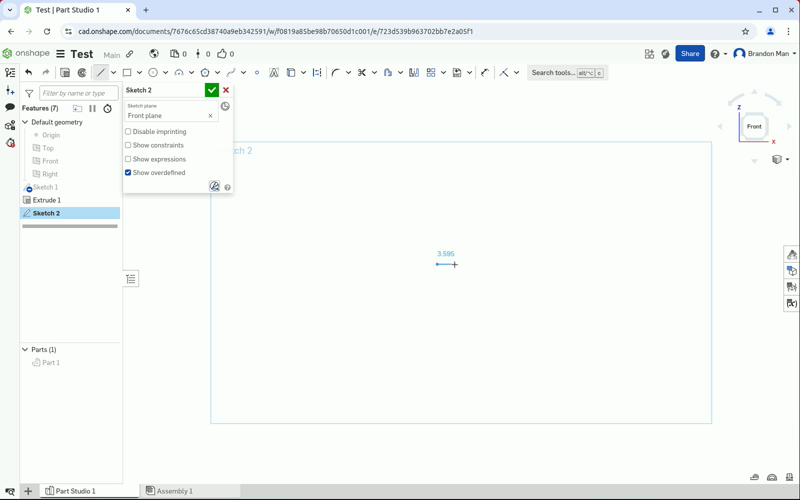
click(454, 264)
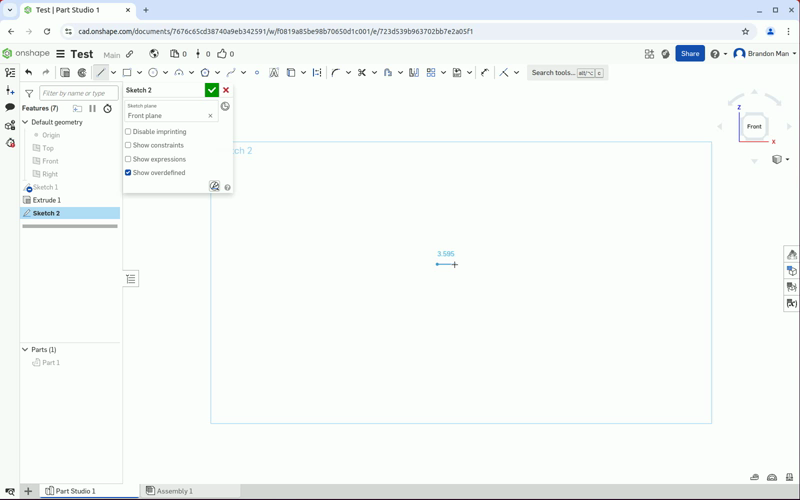
key_up(shift)
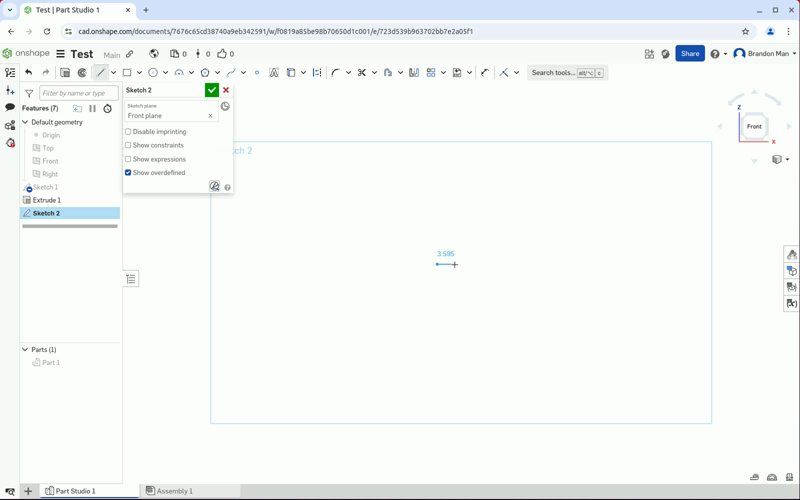
key_down(shift)
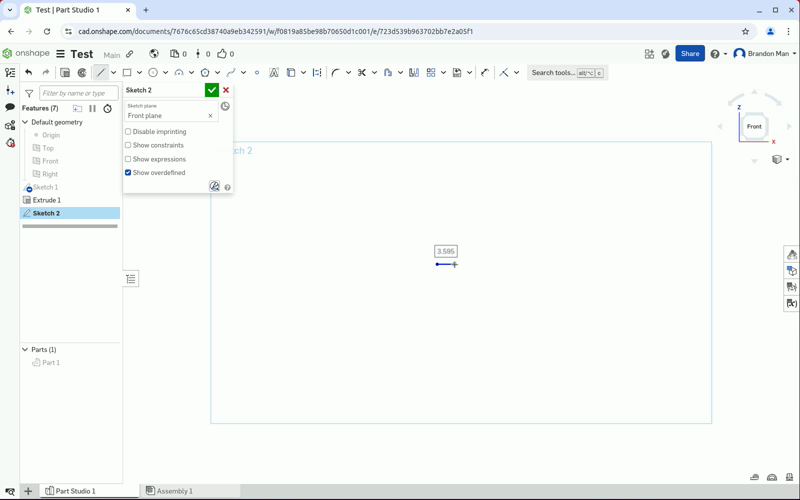
mouse_move(484, 264)
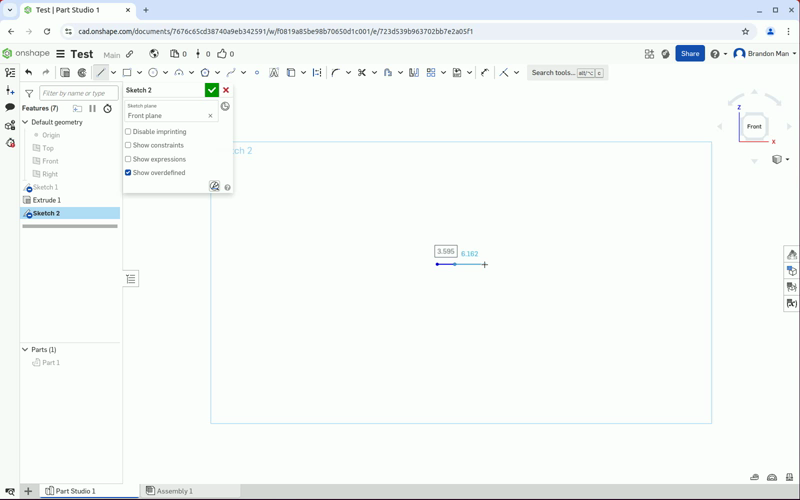
mouse_move(454, 261)
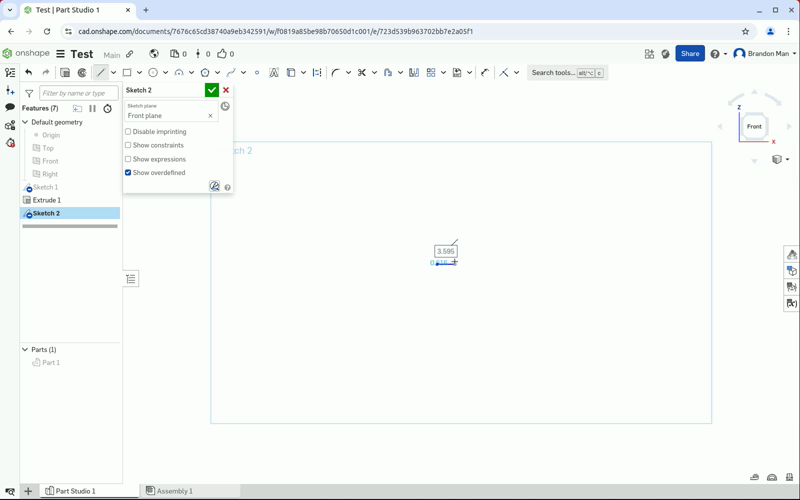
scroll(6)
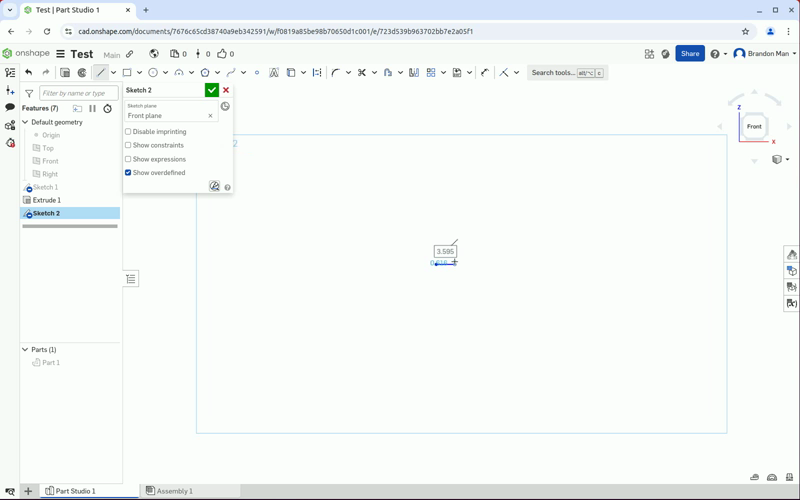
scroll(6)
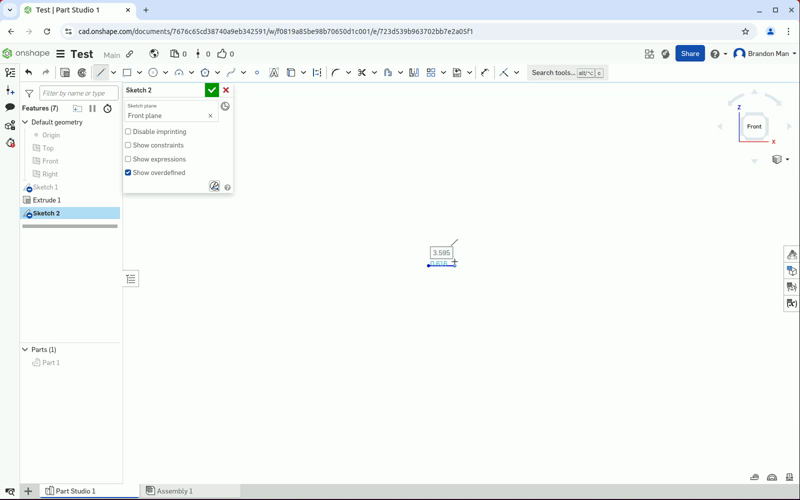
scroll(6)
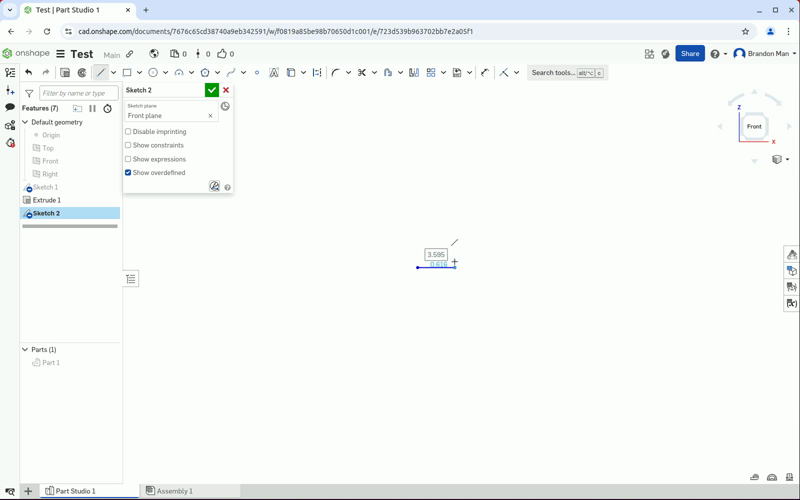
scroll(6)
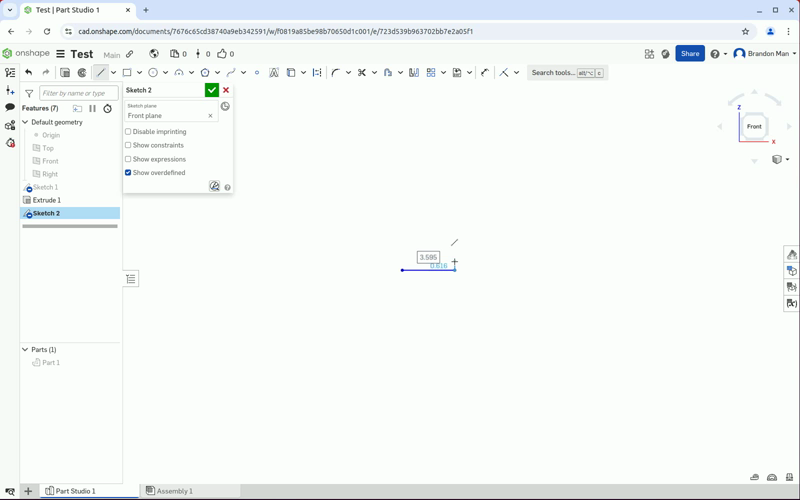
scroll(6)
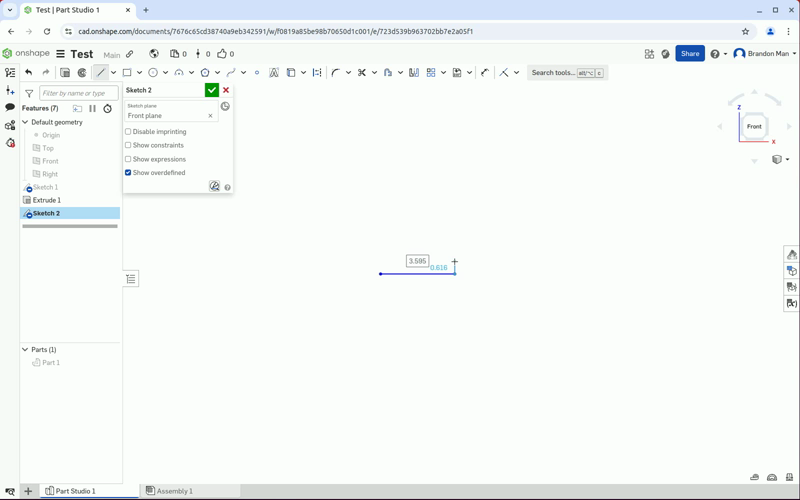
scroll(6)
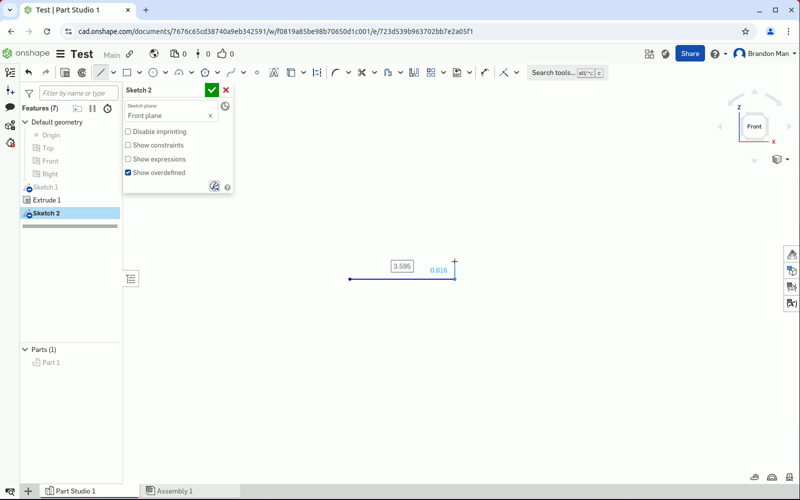
scroll(6)
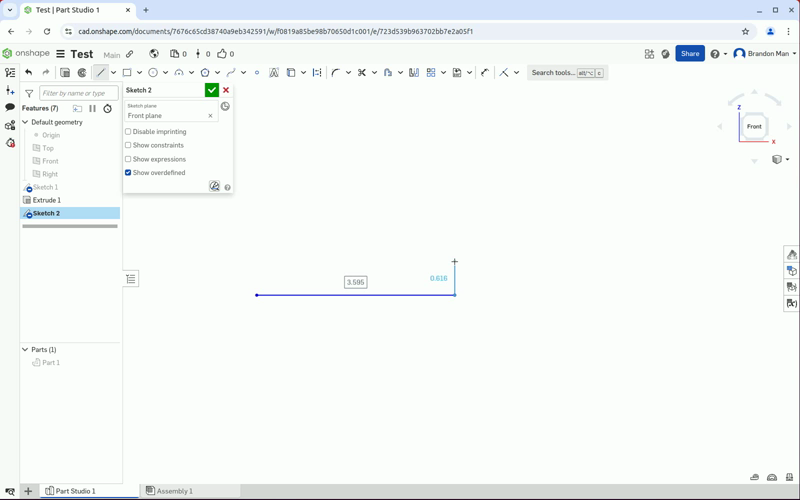
click(454, 261)
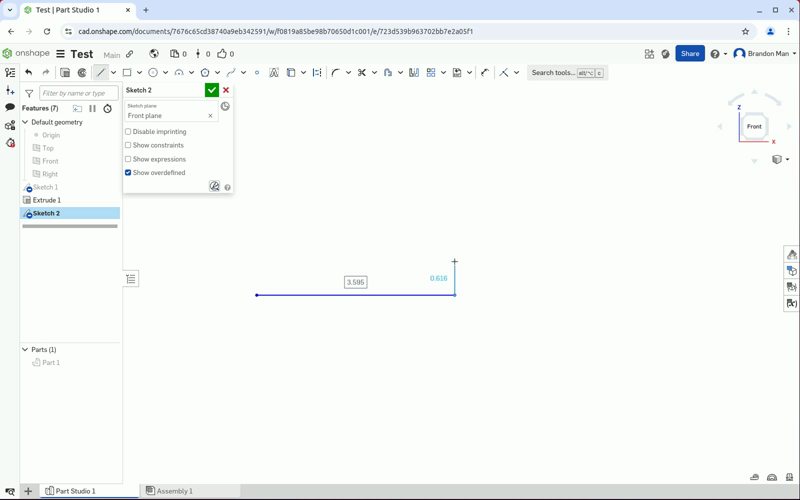
scroll(-6)
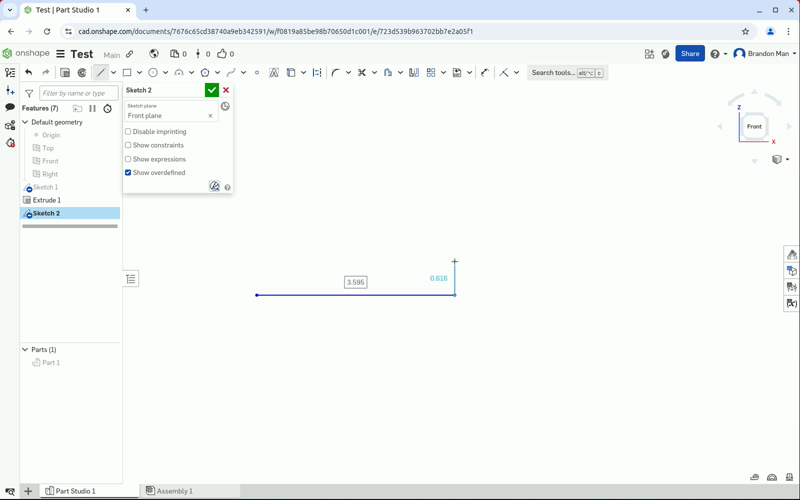
scroll(-6)
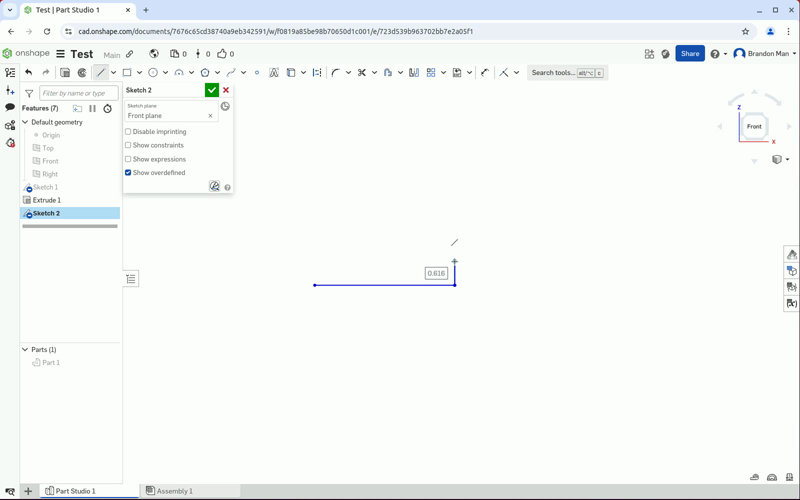
scroll(-6)
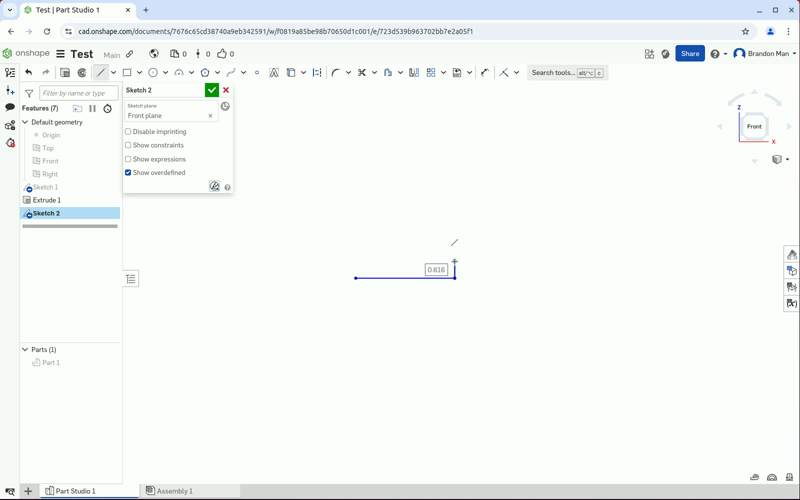
scroll(-6)
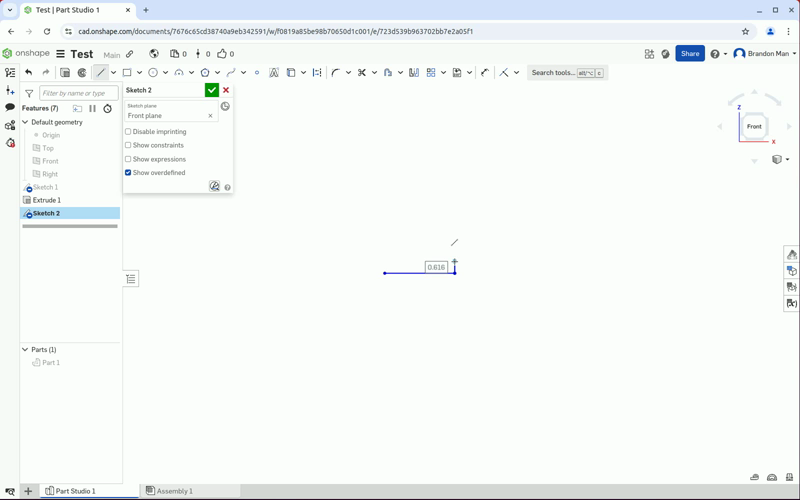
scroll(-6)
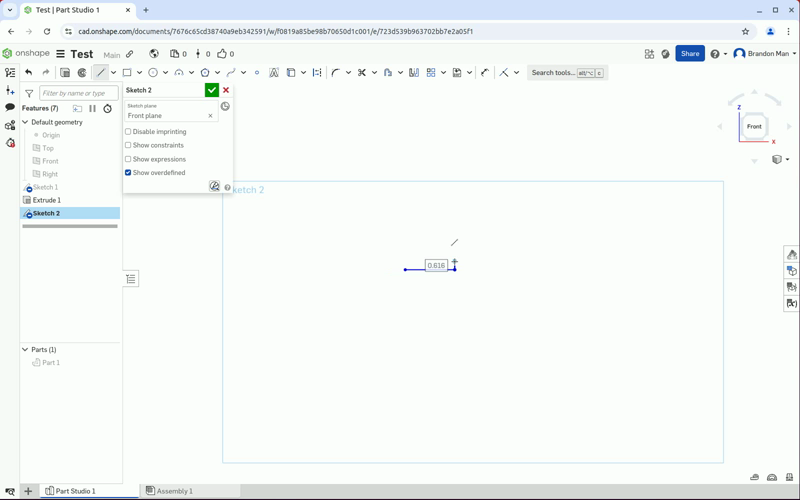
scroll(-6)
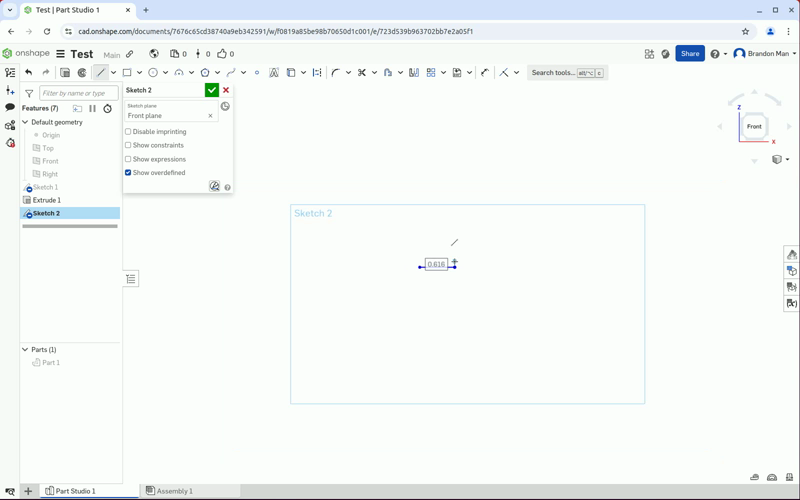
scroll(-6)
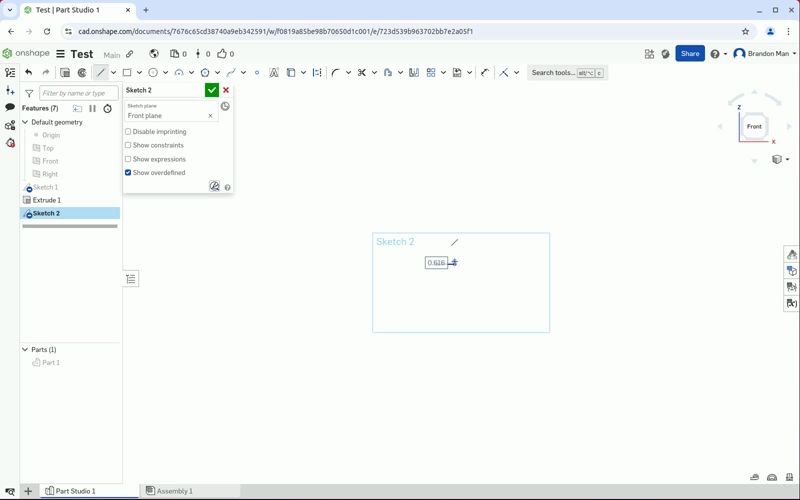
key_up(shift)
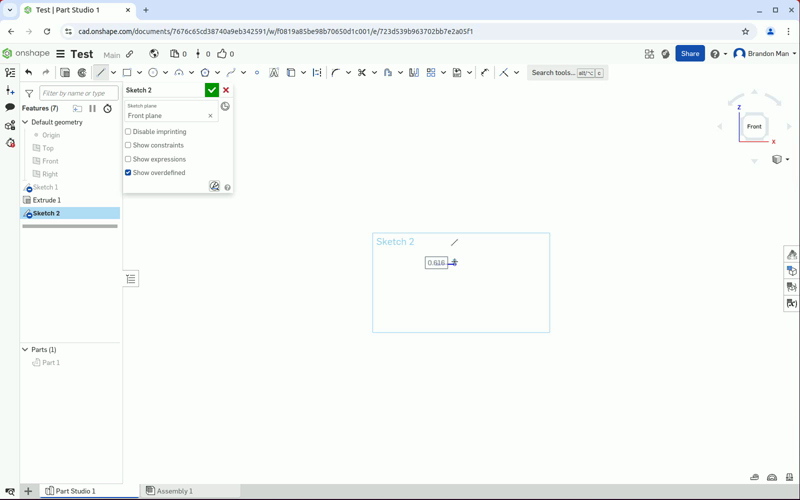
key_down(shift)
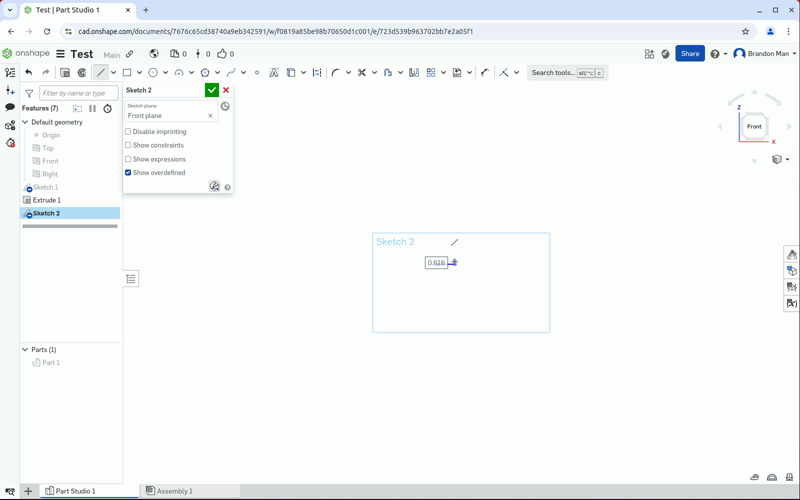
mouse_move(484, 261)
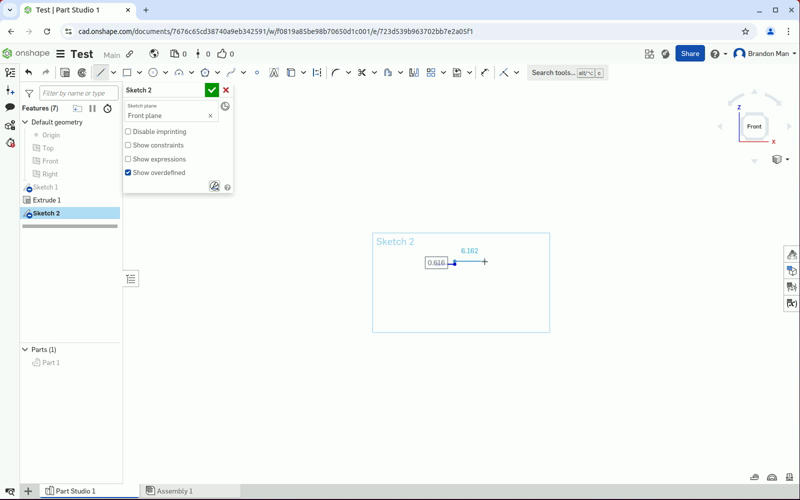
mouse_move(467, 261)
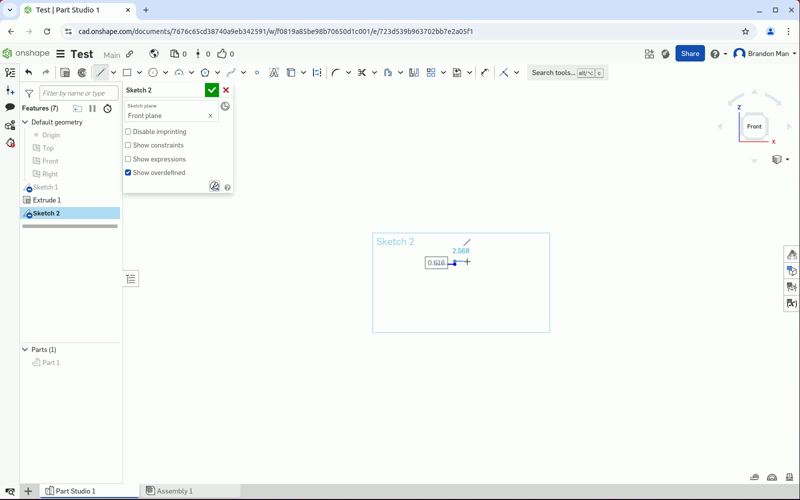
click(467, 261)
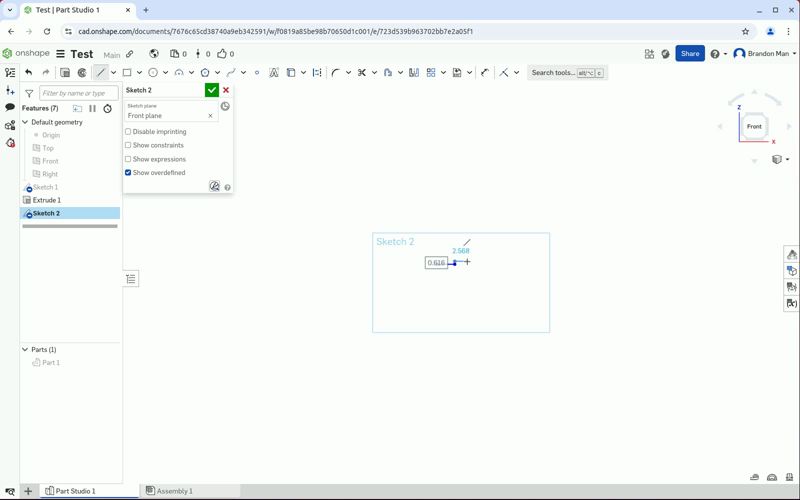
key_up(shift)
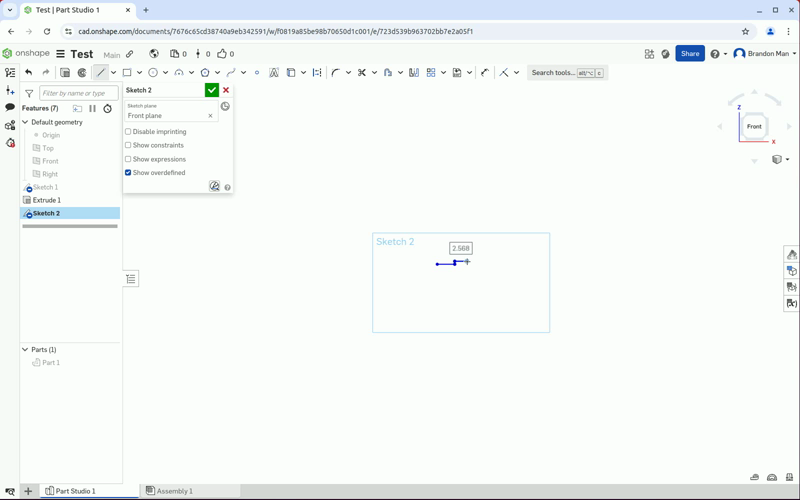
key_down(shift)
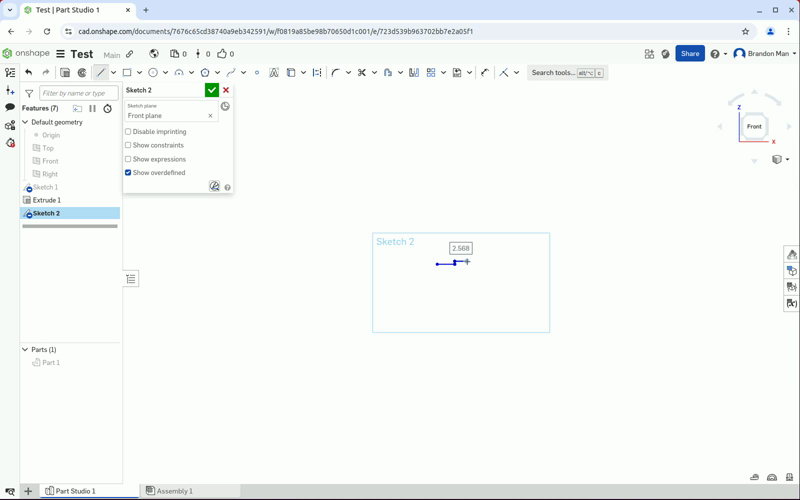
mouse_move(497, 261)
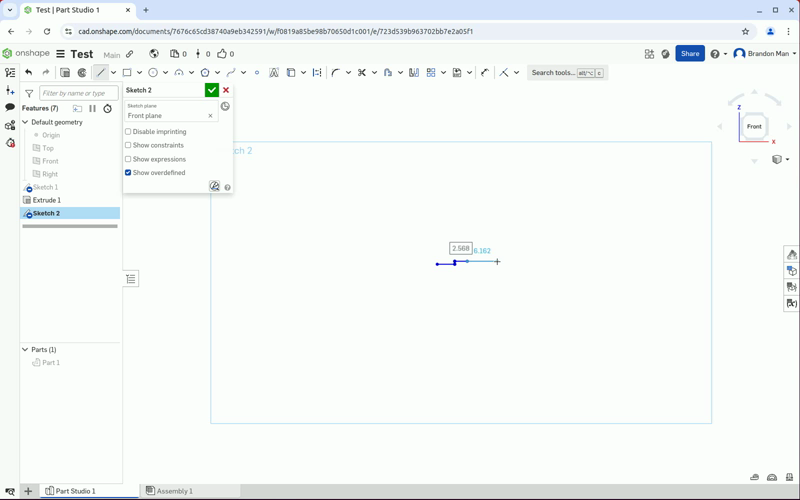
mouse_move(467, 264)
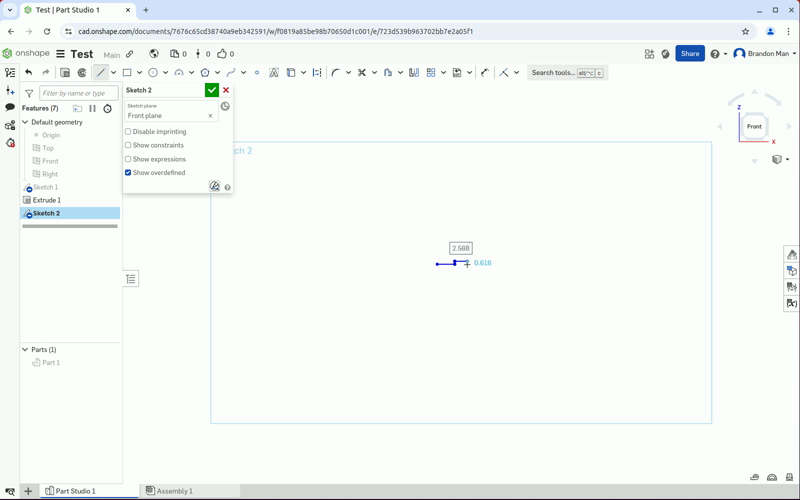
scroll(6)
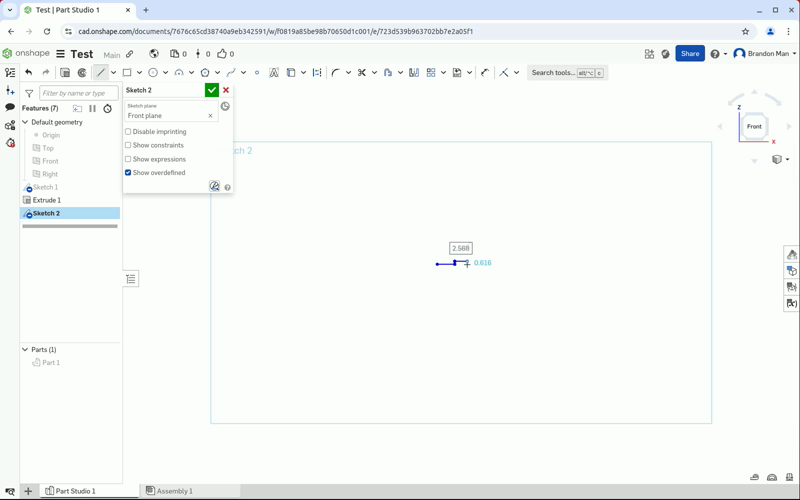
scroll(6)
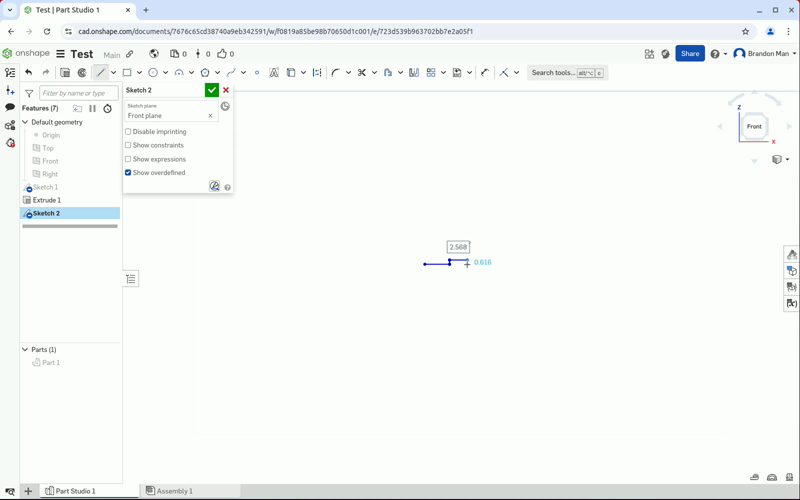
scroll(6)
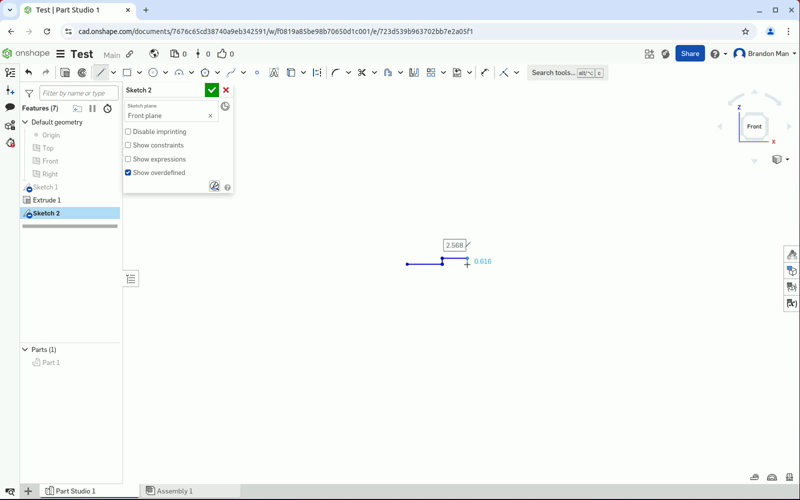
scroll(6)
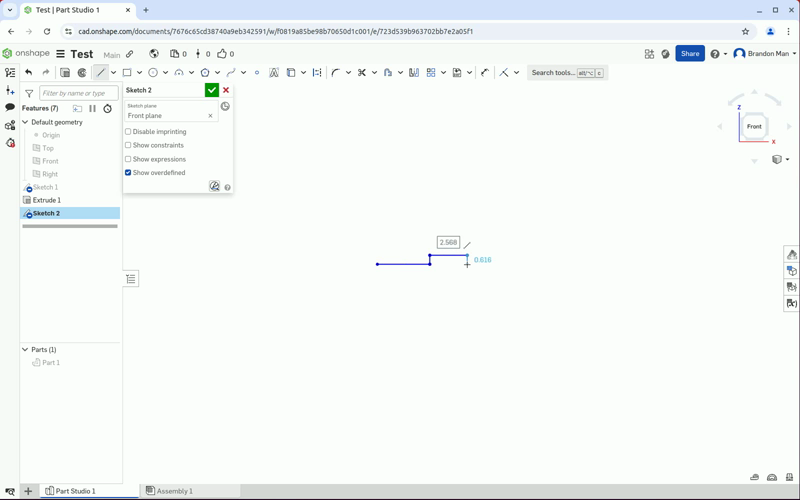
scroll(6)
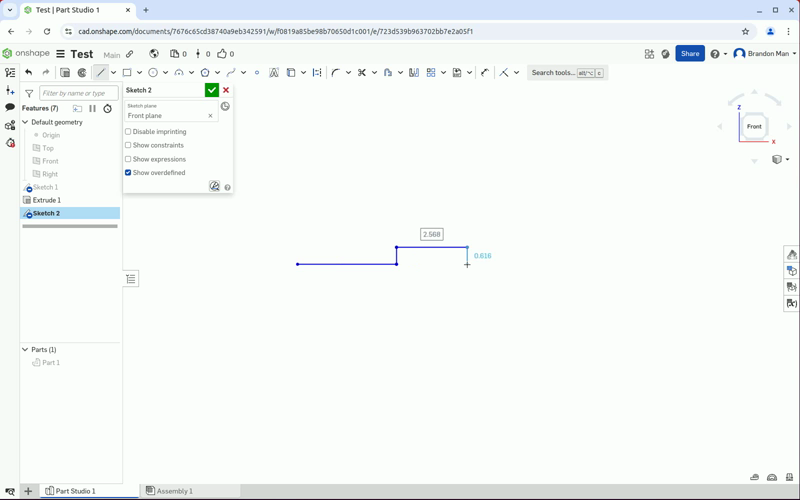
scroll(6)
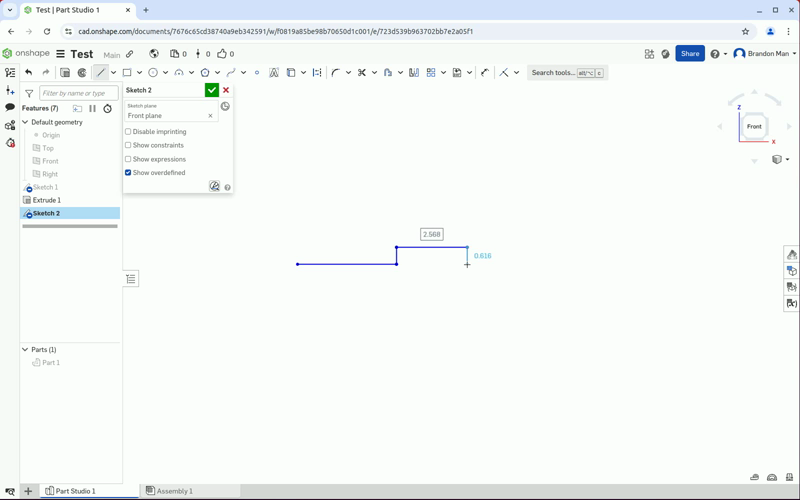
scroll(6)
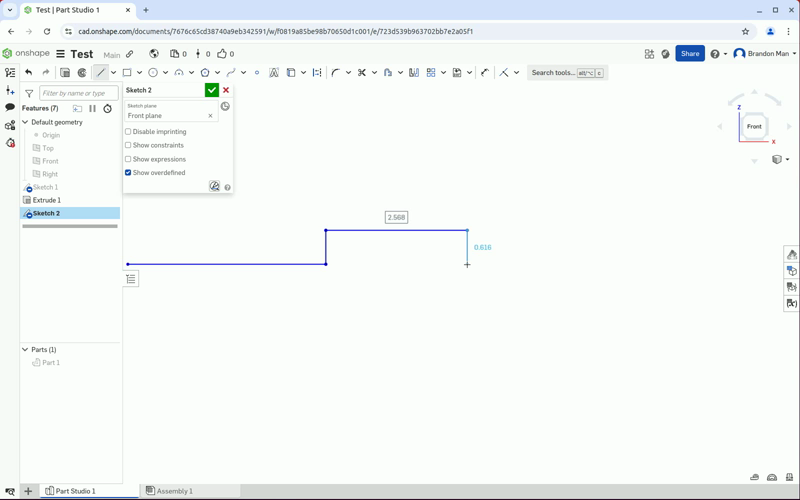
click(467, 264)
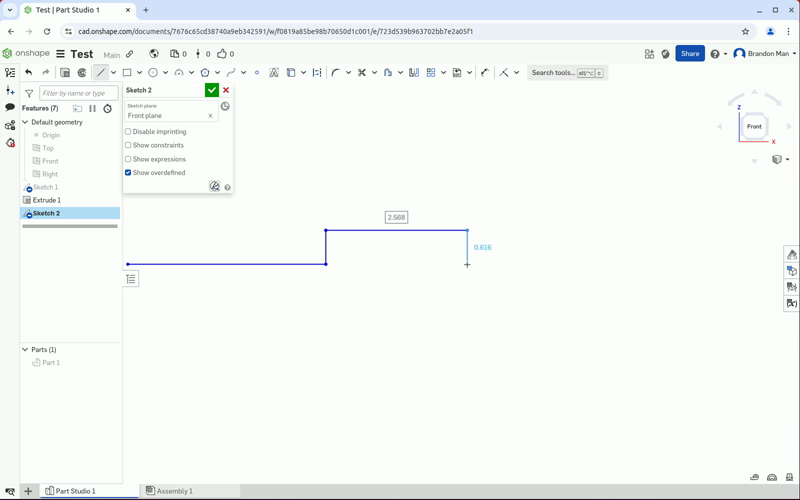
scroll(-6)
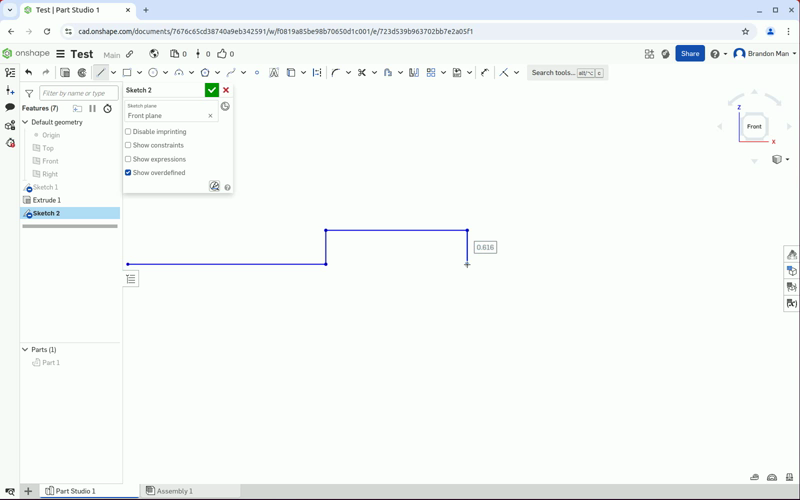
scroll(-6)
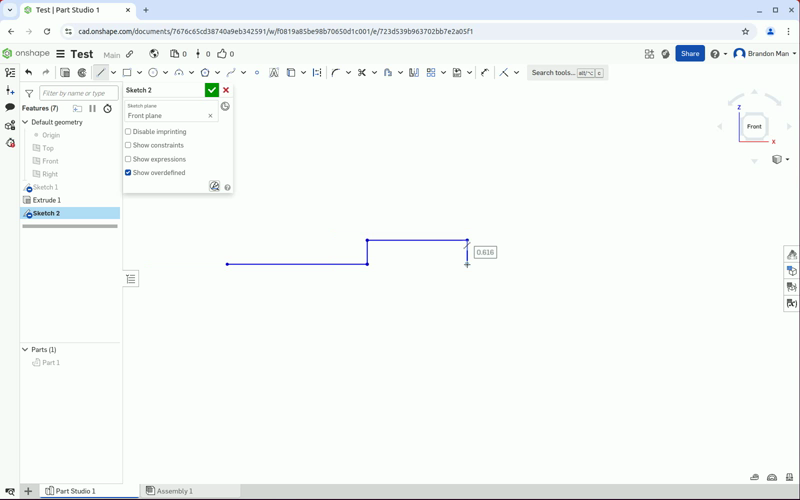
scroll(-6)
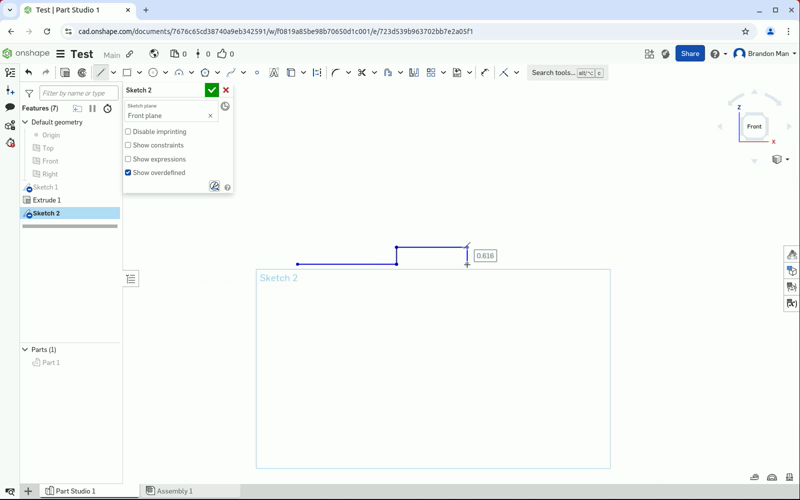
scroll(-6)
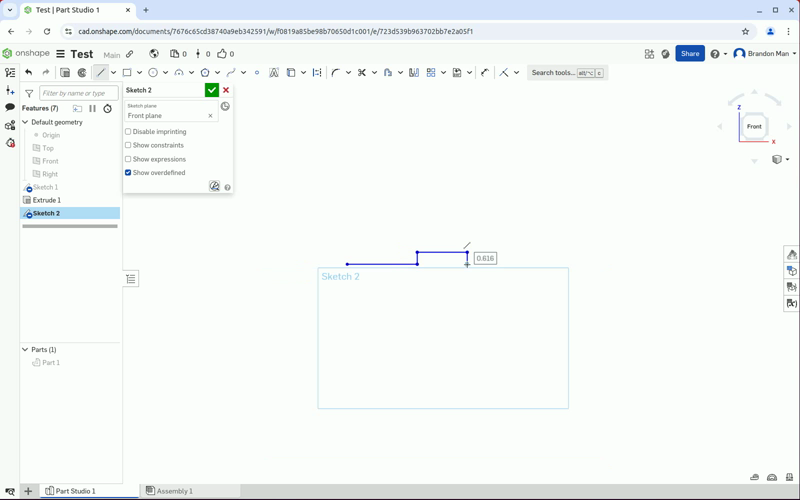
scroll(-6)
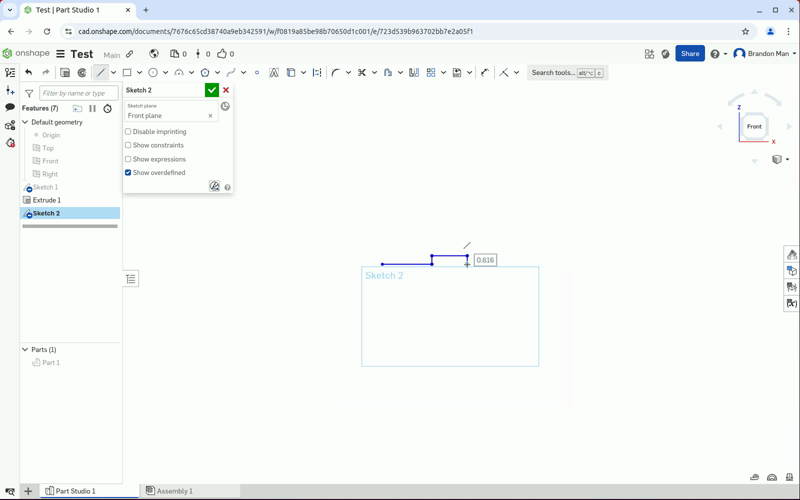
scroll(-6)
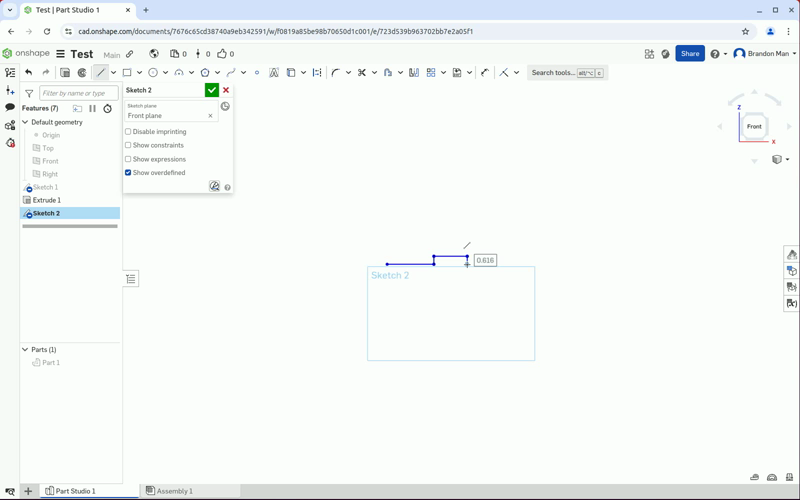
scroll(-6)
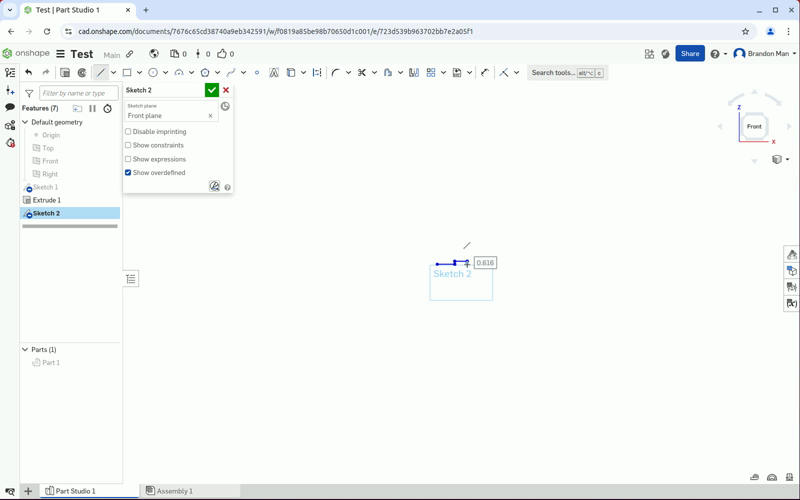
key_up(shift)
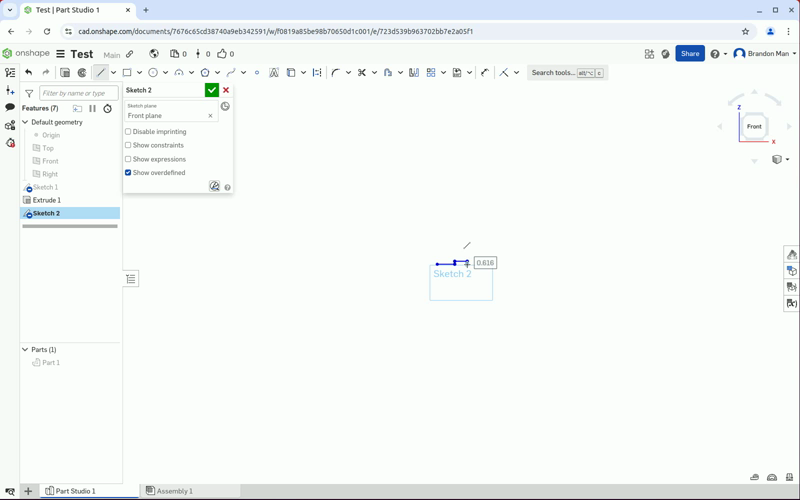
key_down(shift)
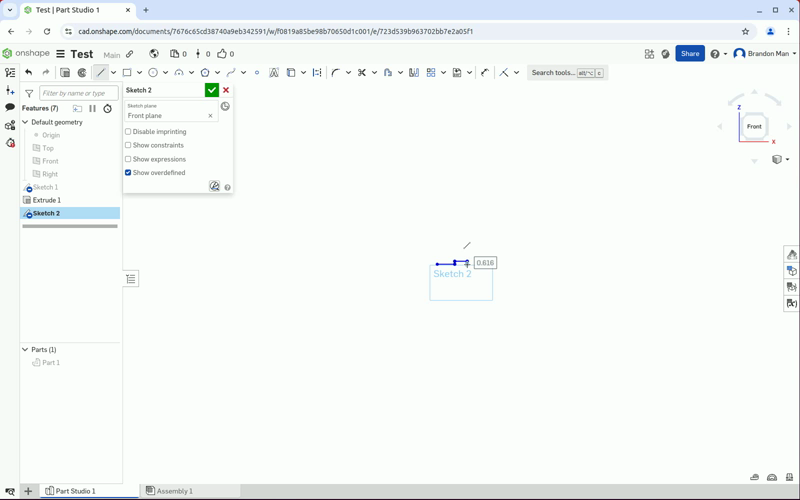
mouse_move(497, 264)
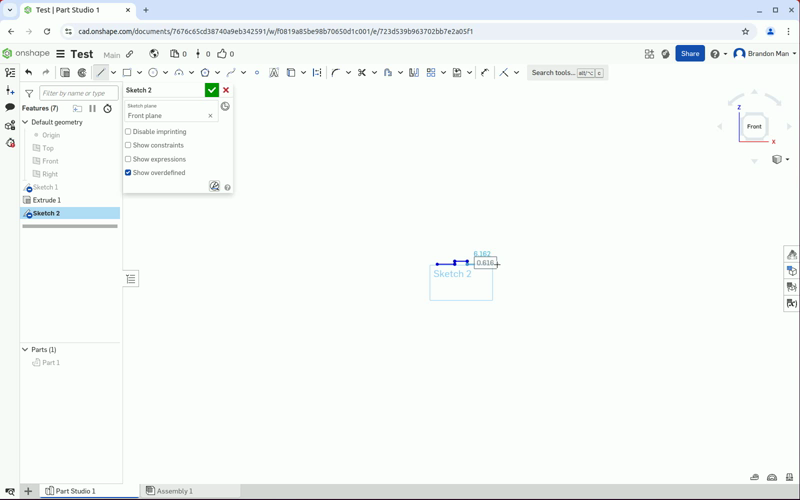
mouse_move(484, 264)
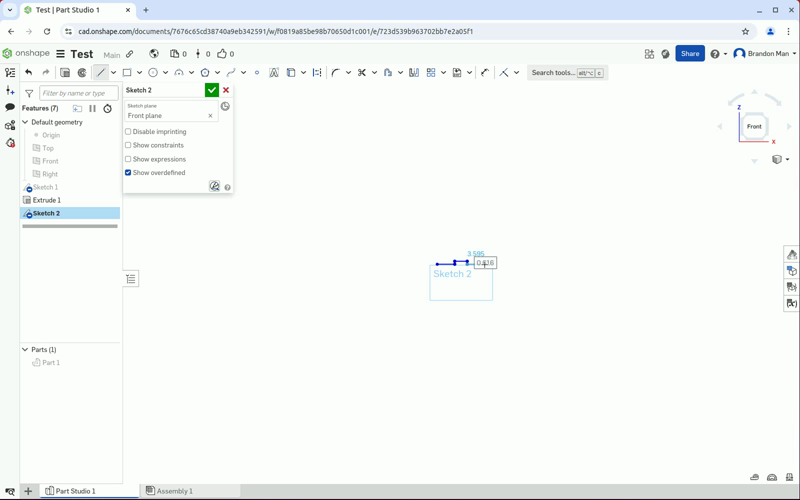
click(484, 264)
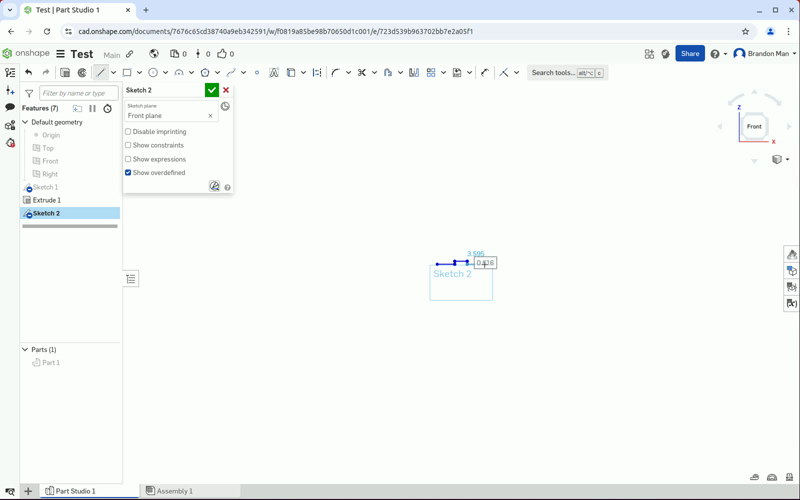
key_up(shift)
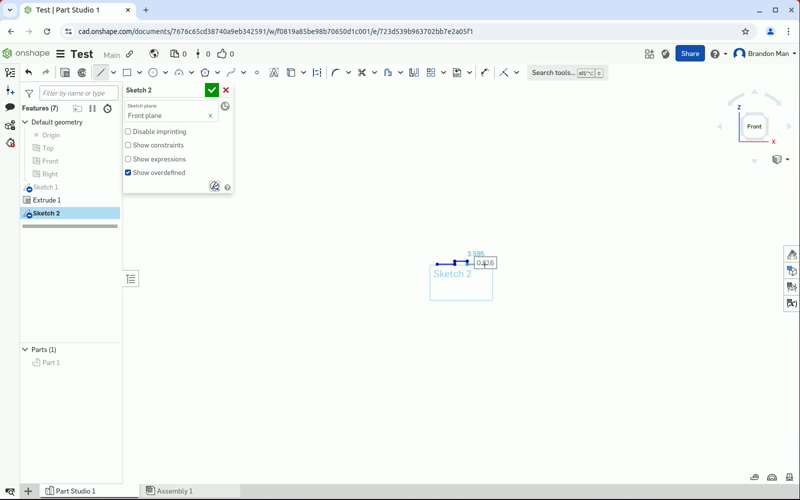
key_down(shift)
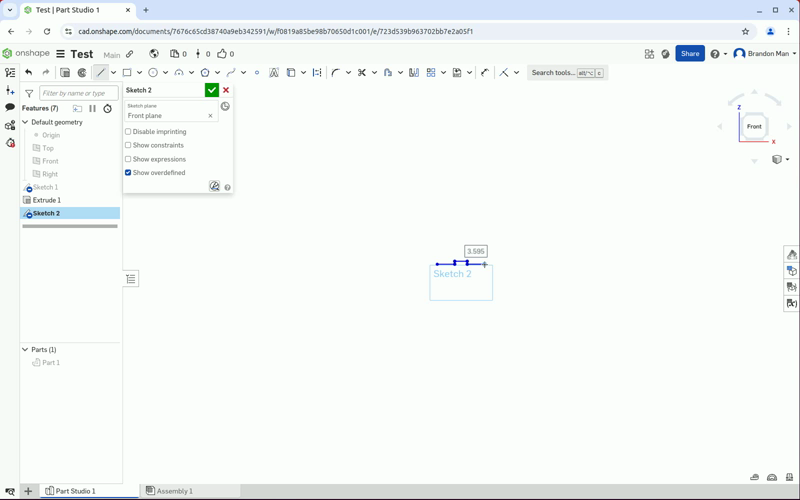
mouse_move(514, 264)
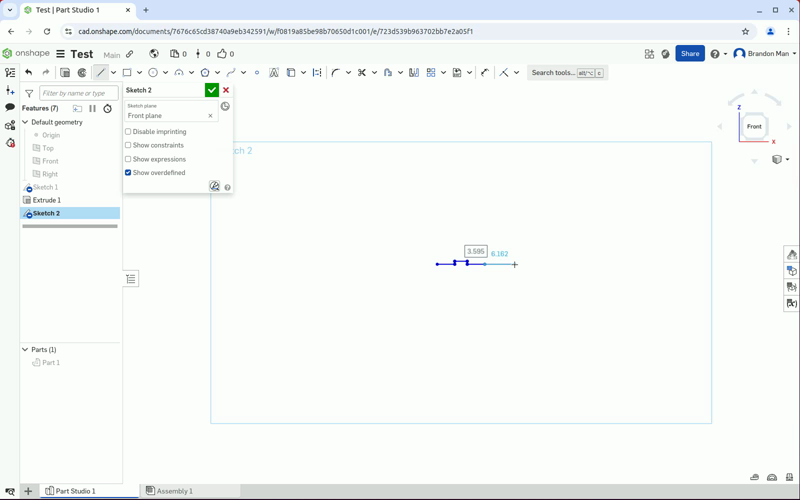
mouse_move(484, 257)
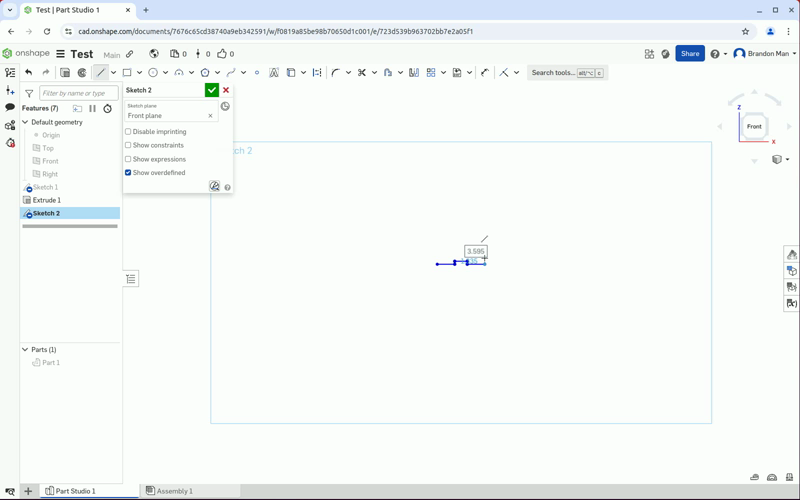
scroll(6)
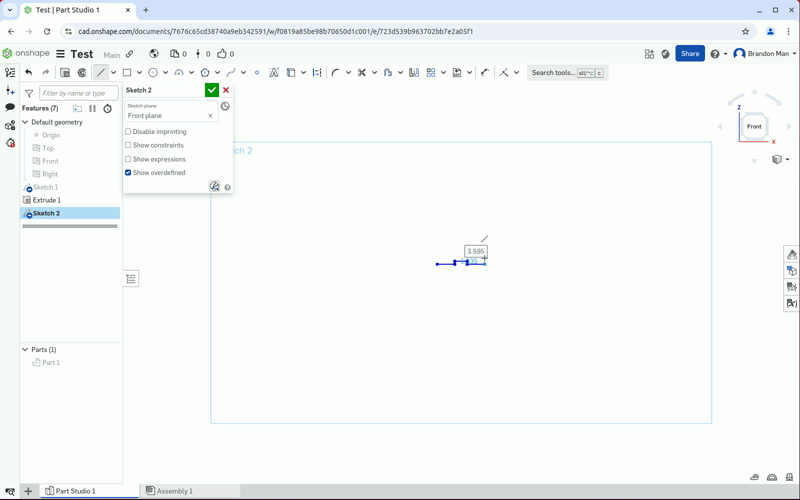
scroll(6)
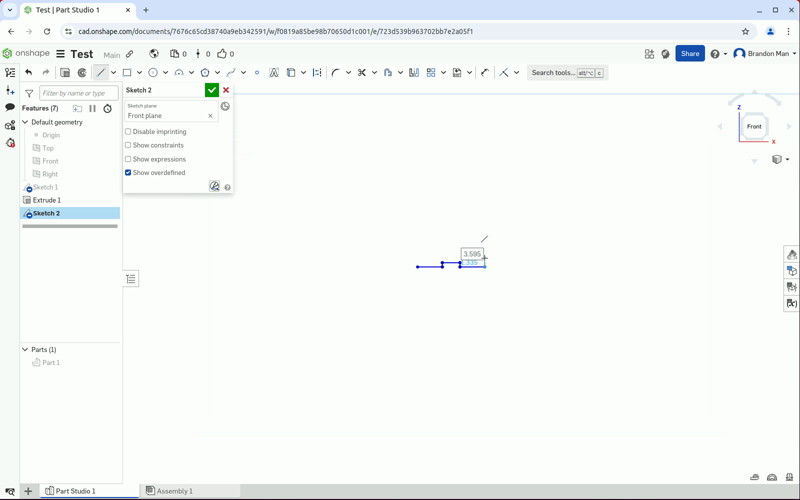
scroll(6)
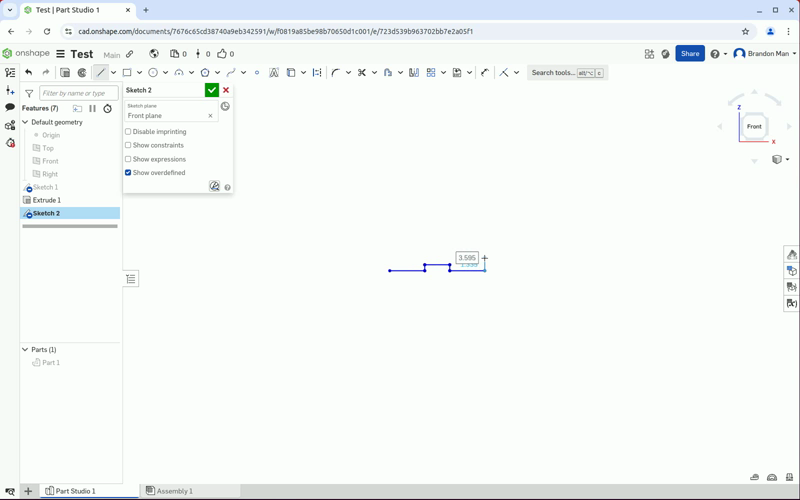
scroll(6)
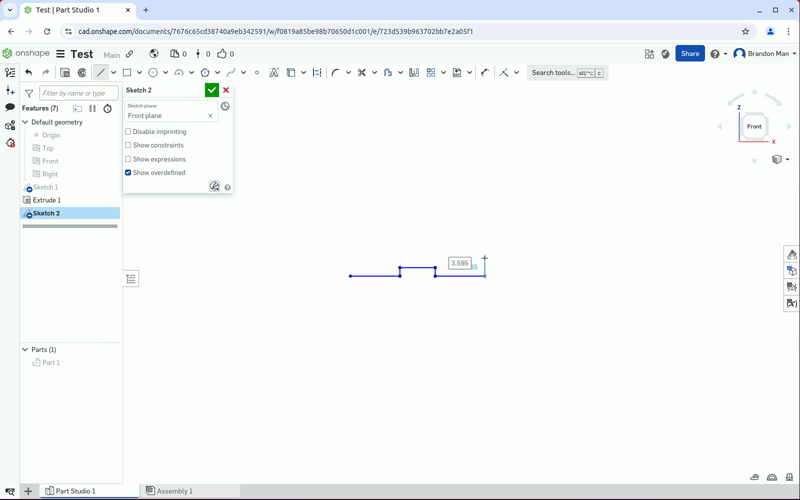
scroll(6)
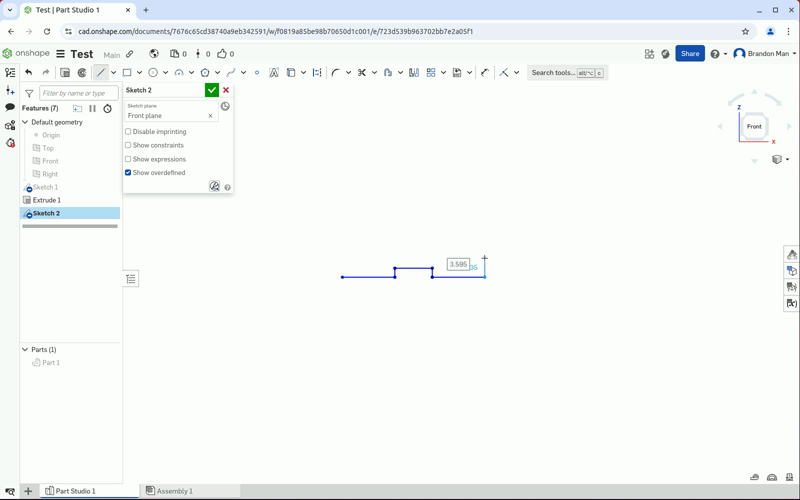
scroll(6)
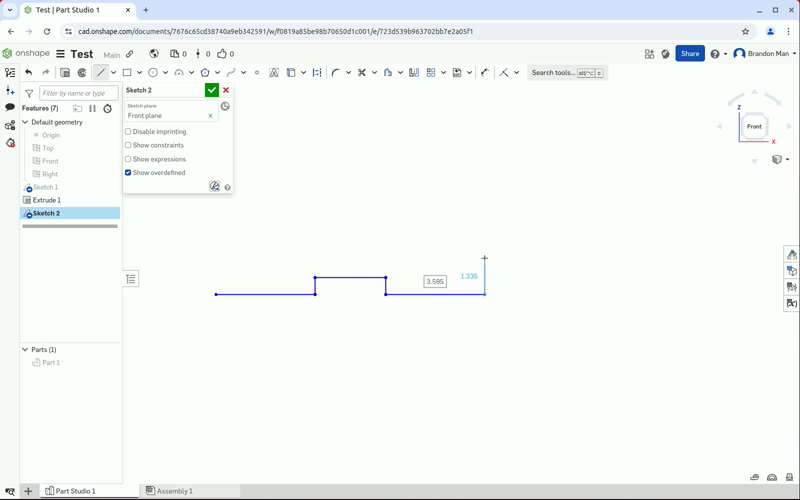
scroll(6)
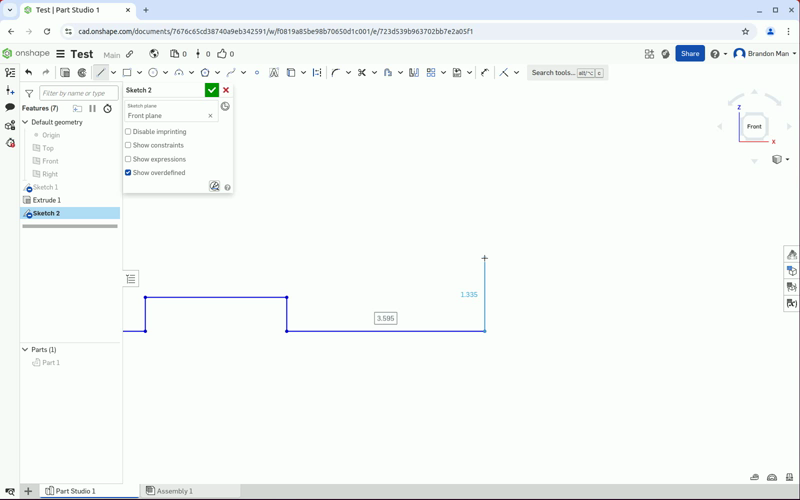
click(484, 257)
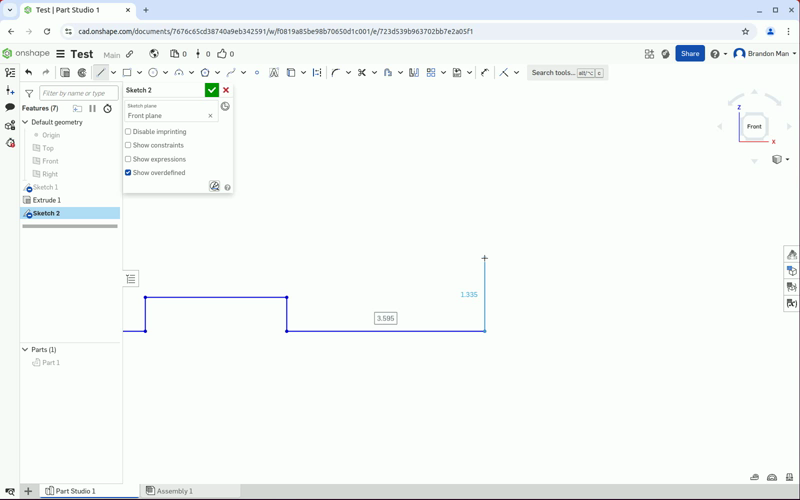
scroll(-6)
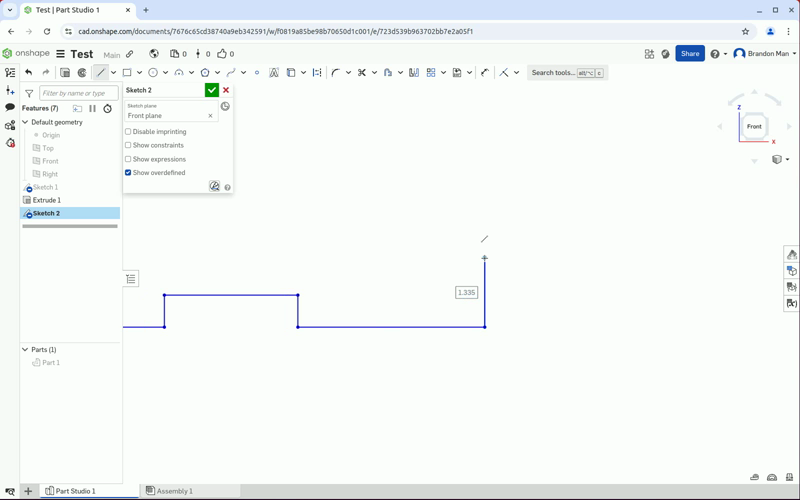
scroll(-6)
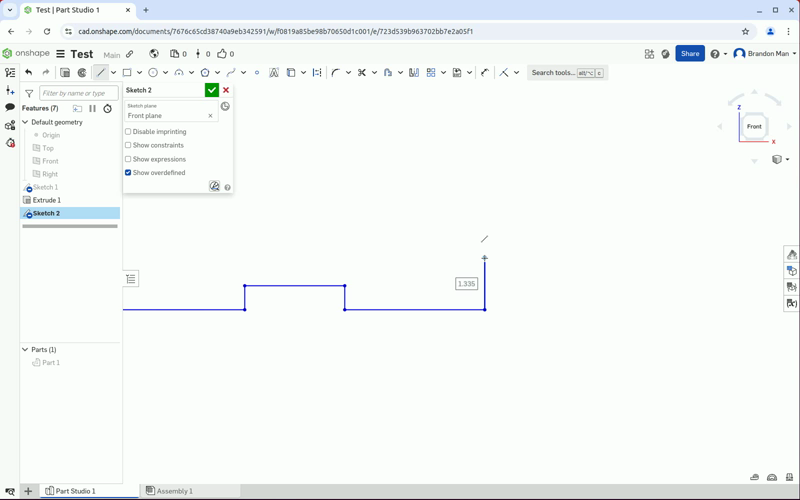
scroll(-6)
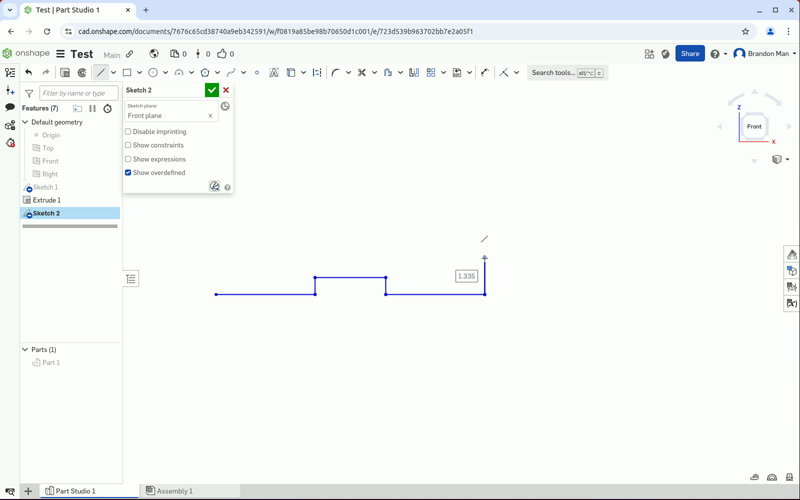
scroll(-6)
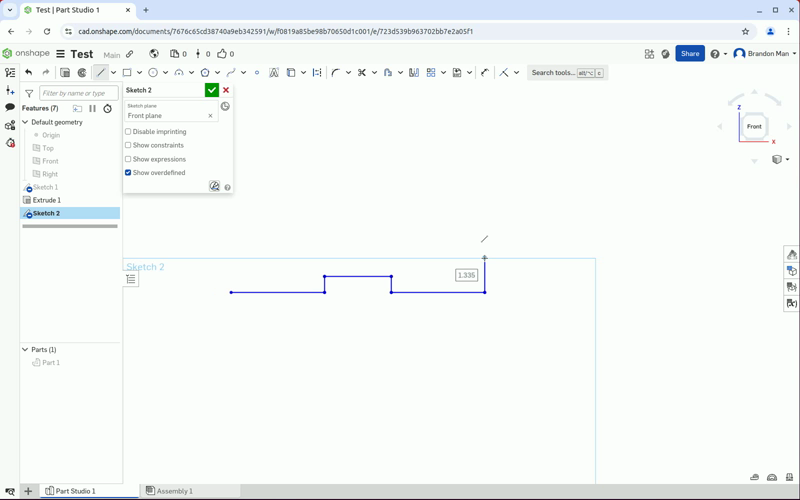
scroll(-6)
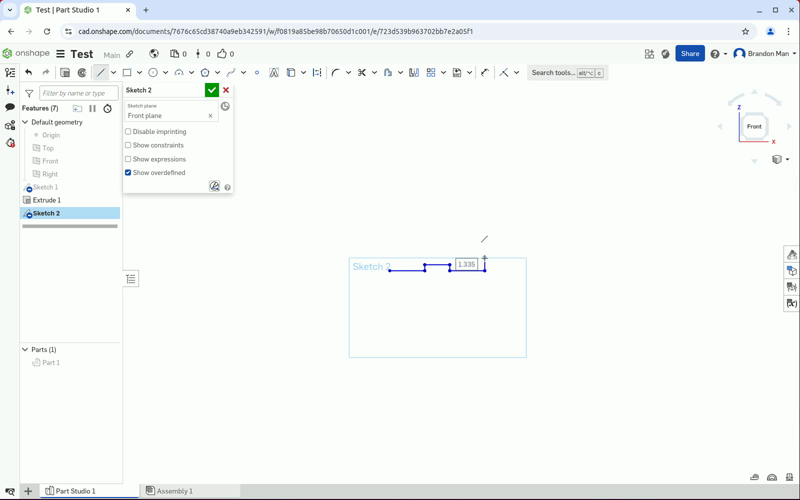
scroll(-6)
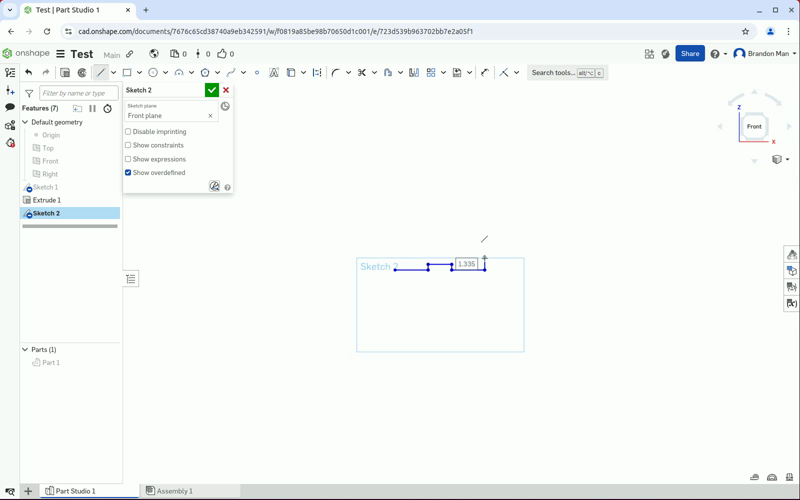
scroll(-6)
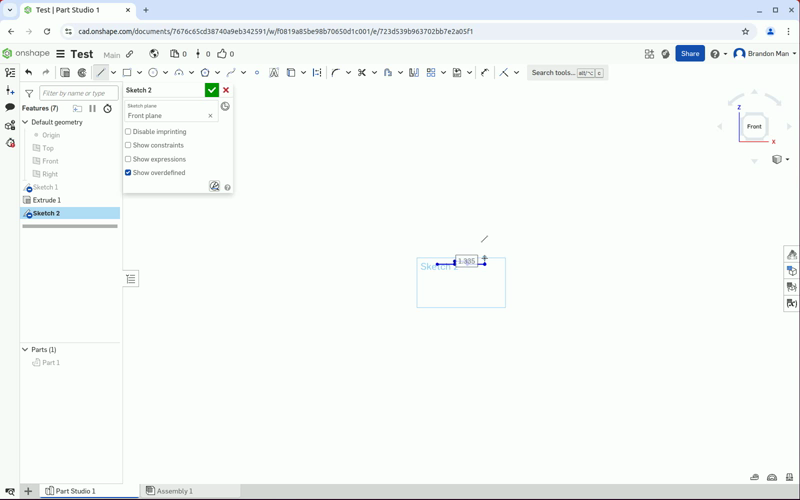
key_up(shift)
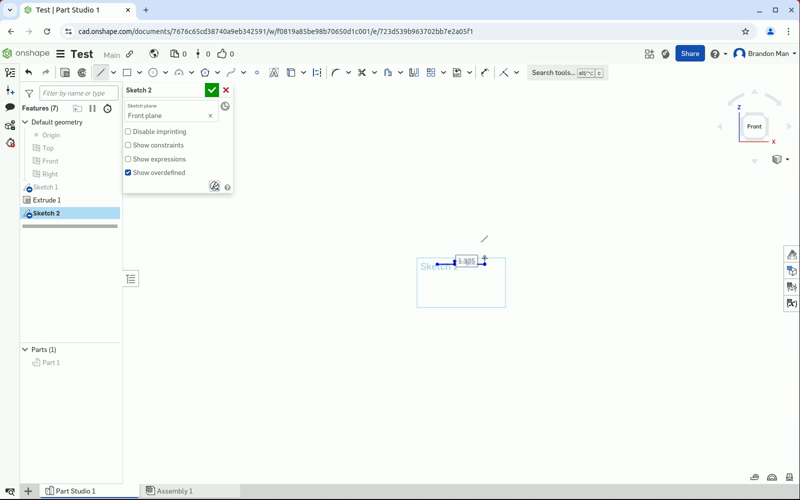
key_down(shift)
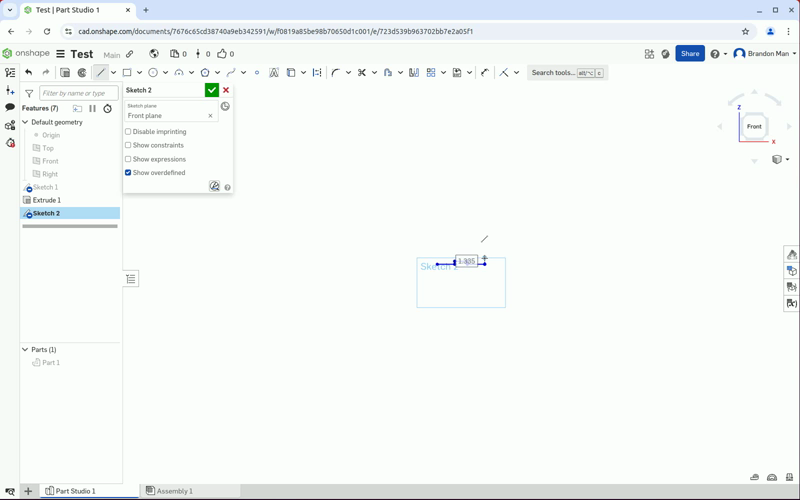
mouse_move(514, 257)
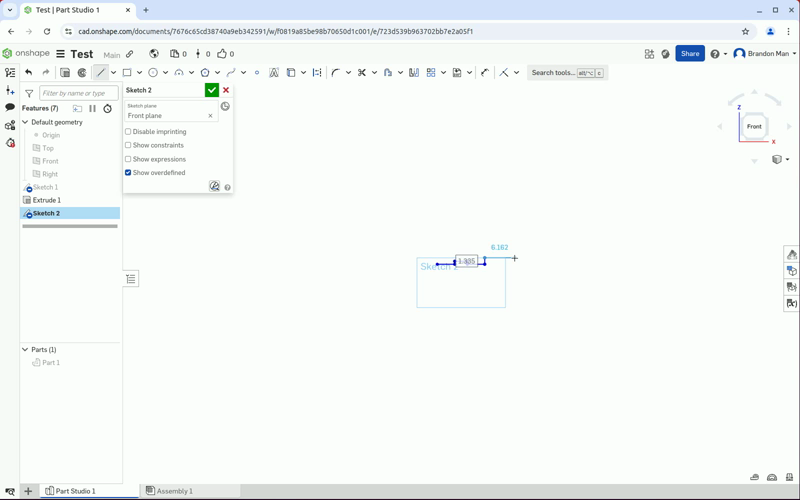
mouse_move(467, 257)
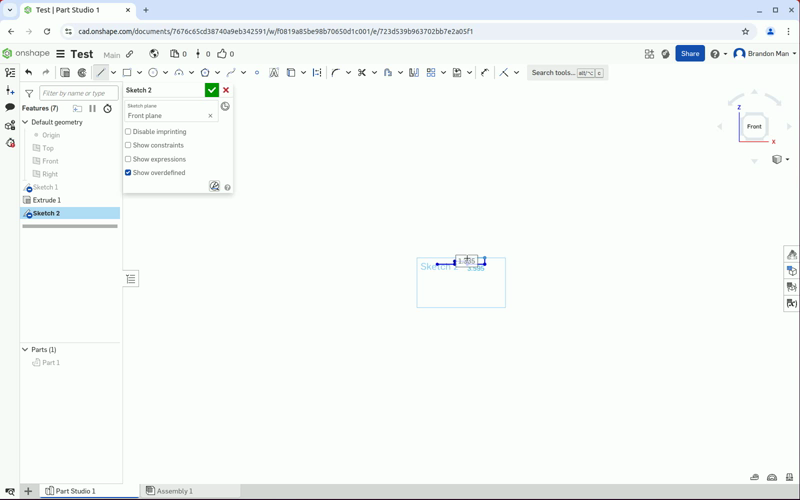
scroll(6)
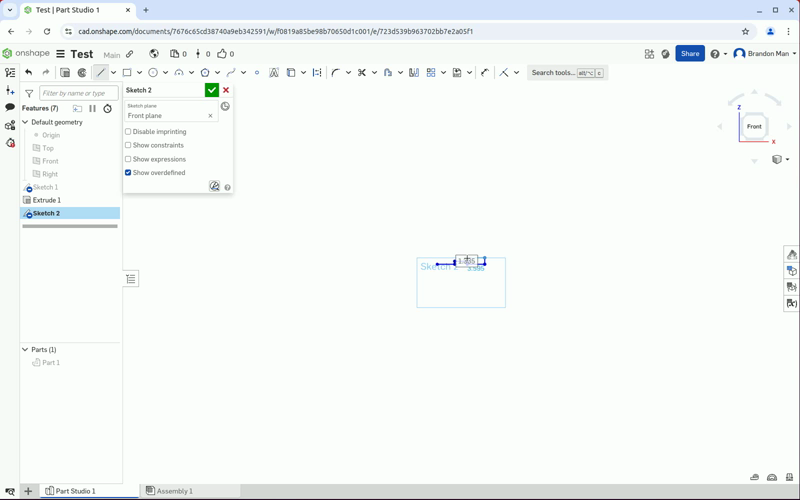
scroll(6)
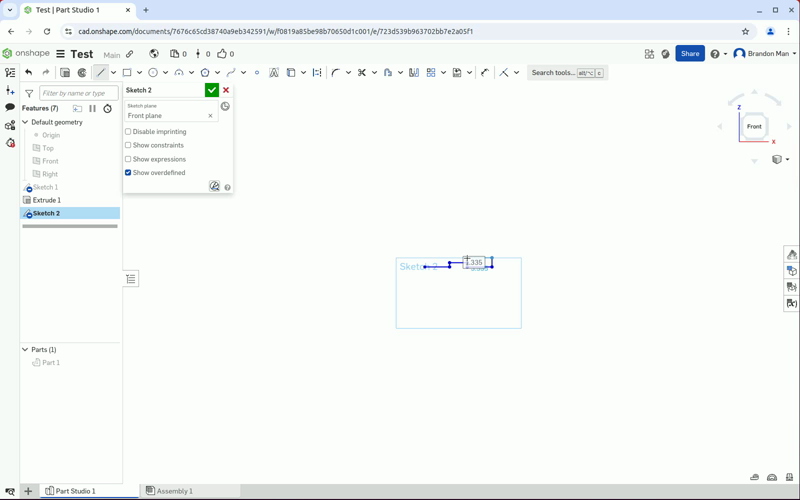
scroll(6)
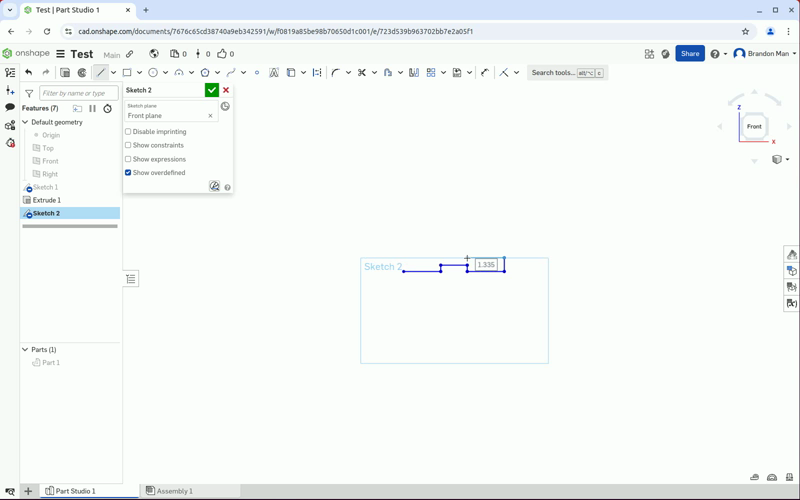
scroll(6)
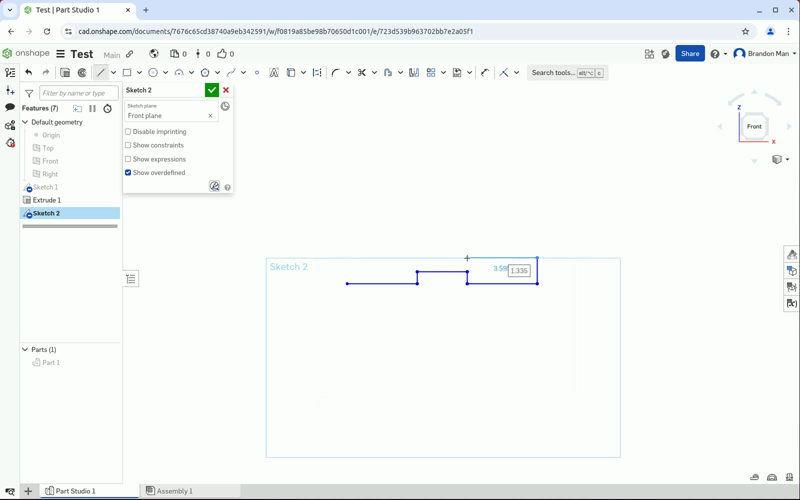
scroll(6)
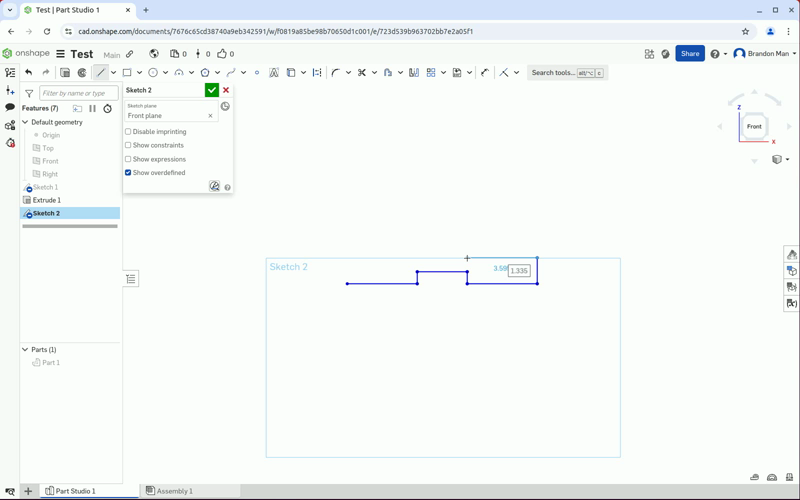
scroll(6)
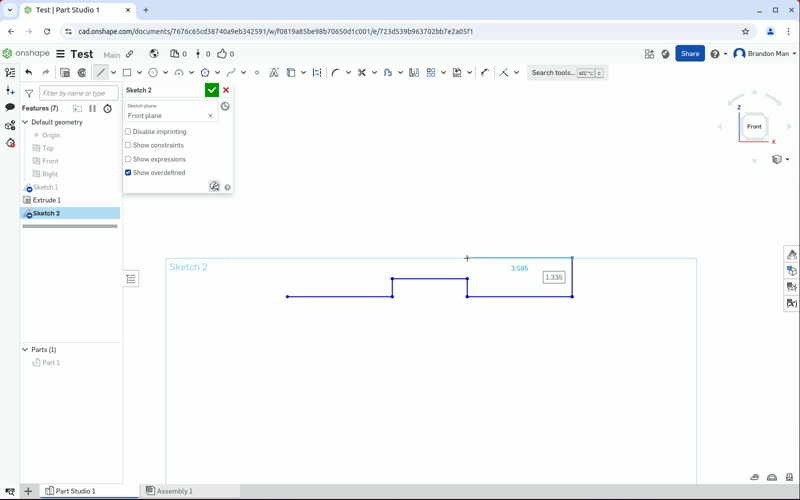
scroll(6)
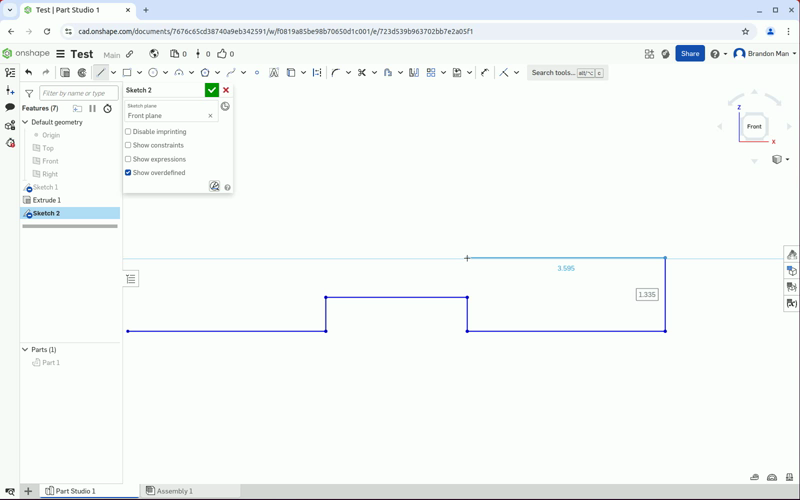
click(467, 257)
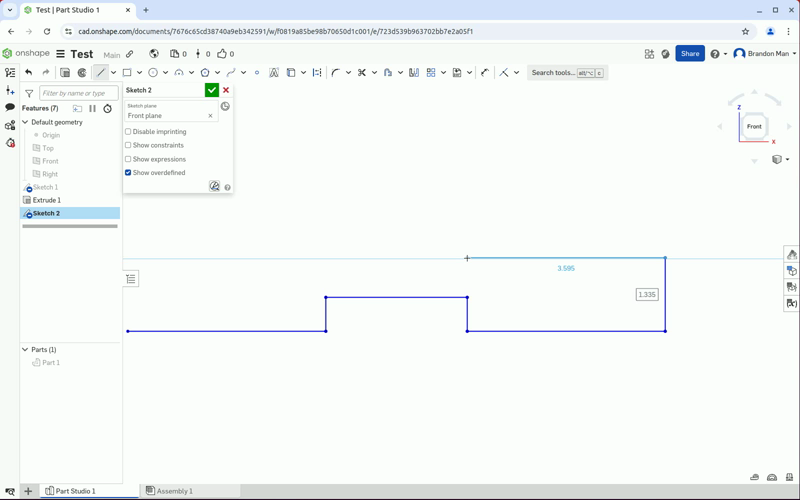
scroll(-6)
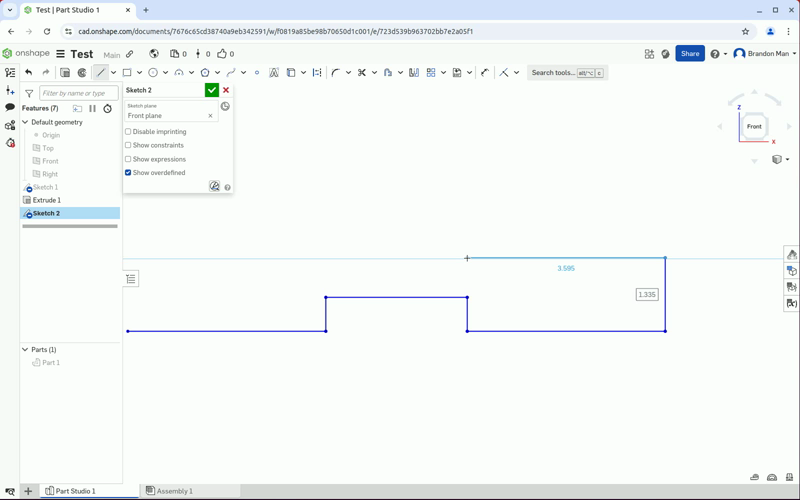
scroll(-6)
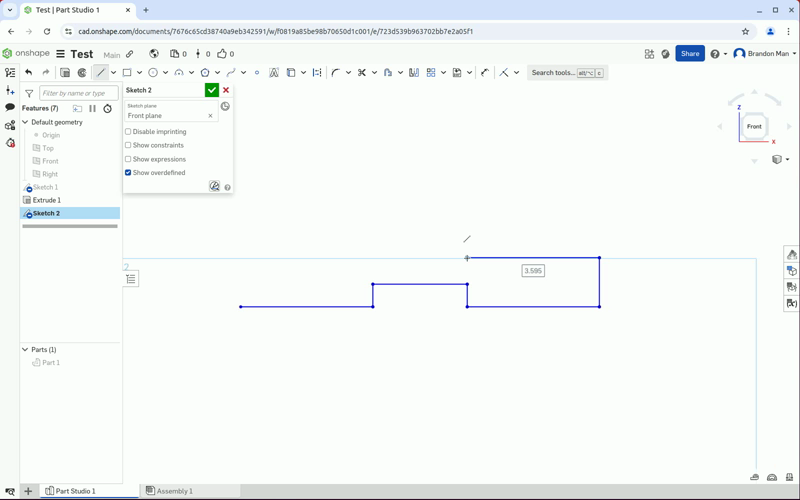
scroll(-6)
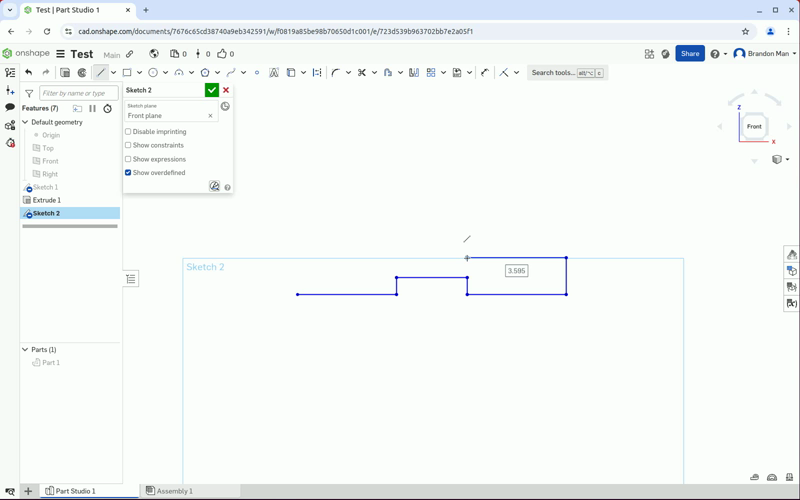
scroll(-6)
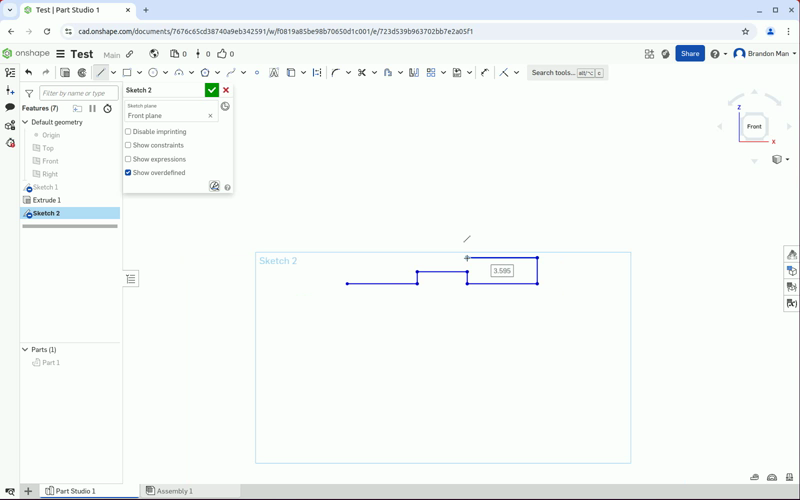
scroll(-6)
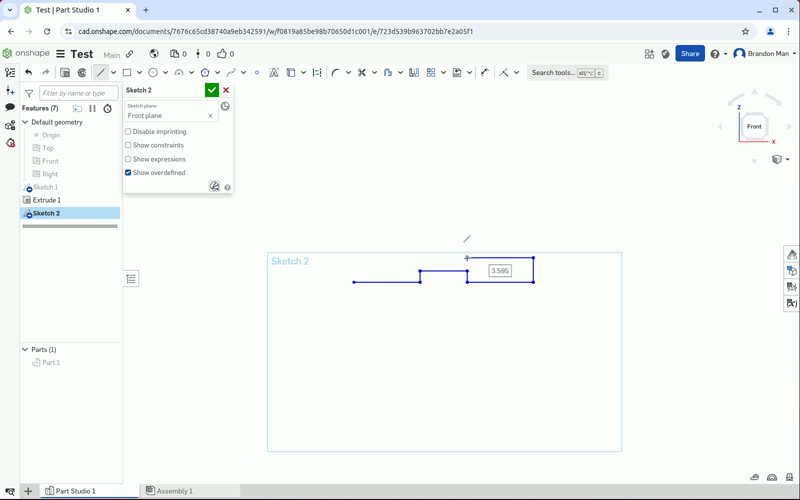
scroll(-6)
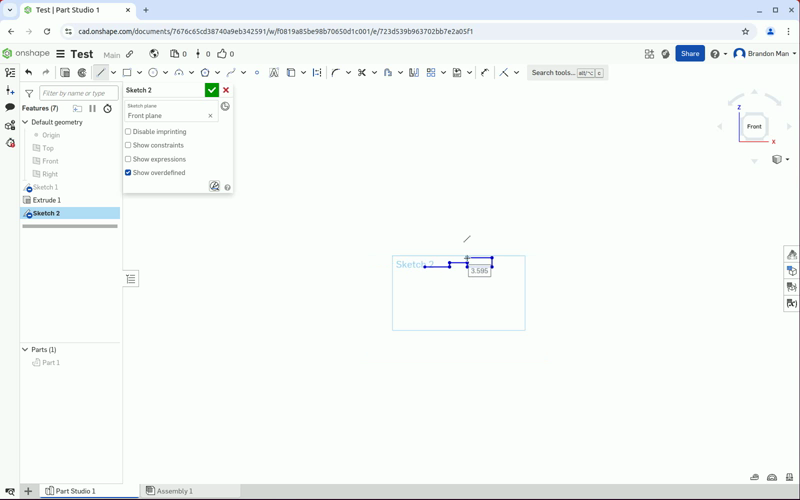
scroll(-6)
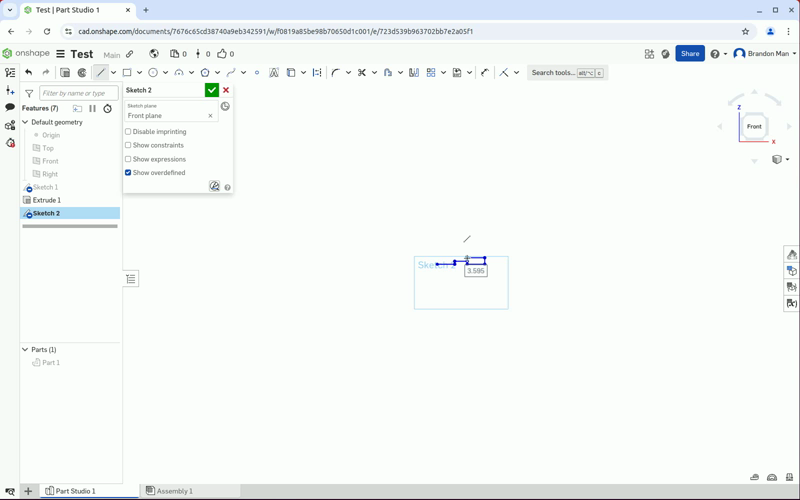
key_up(shift)
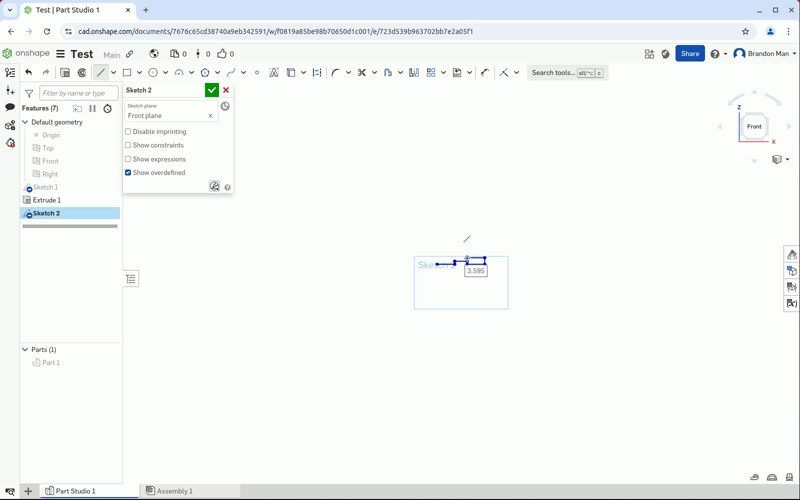
key_down(shift)
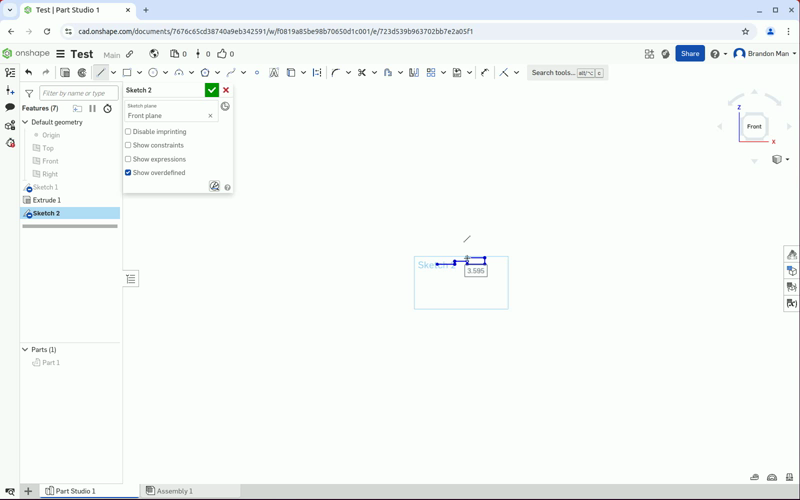
mouse_move(497, 257)
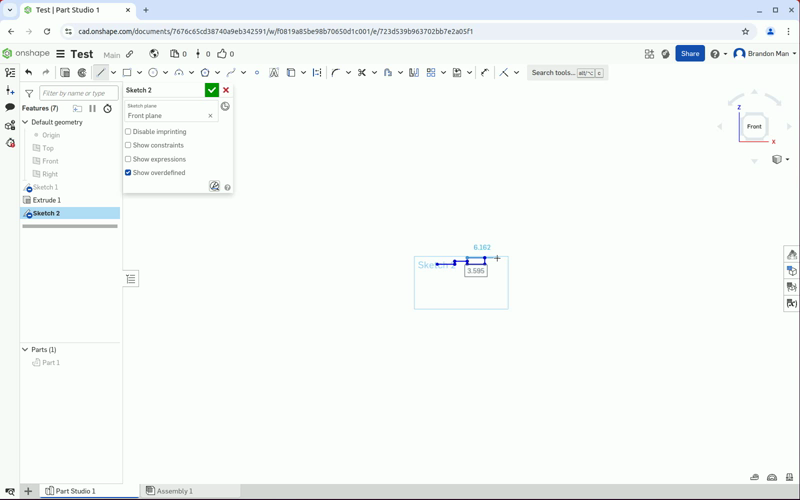
mouse_move(461, 257)
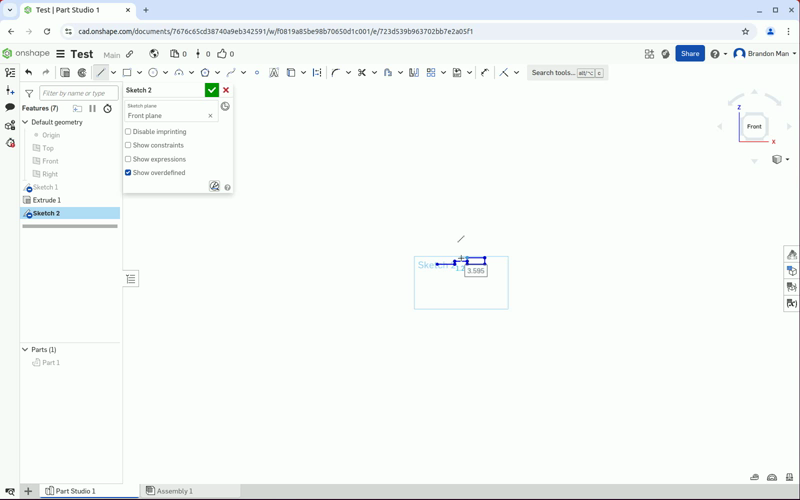
scroll(6)
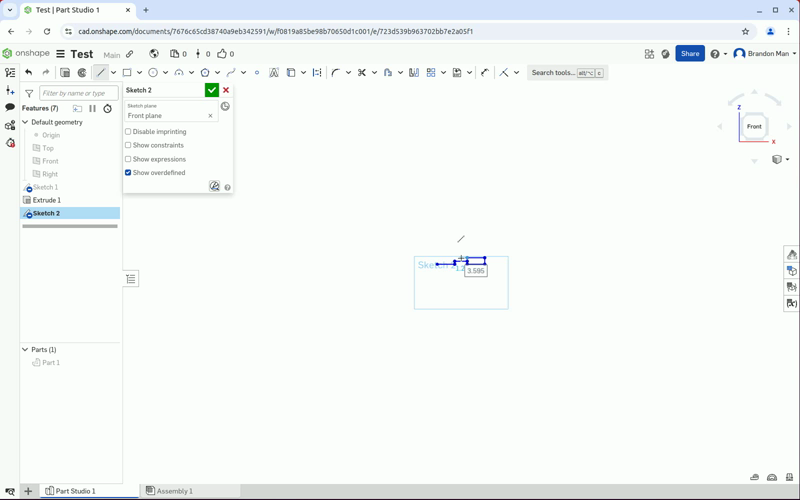
scroll(6)
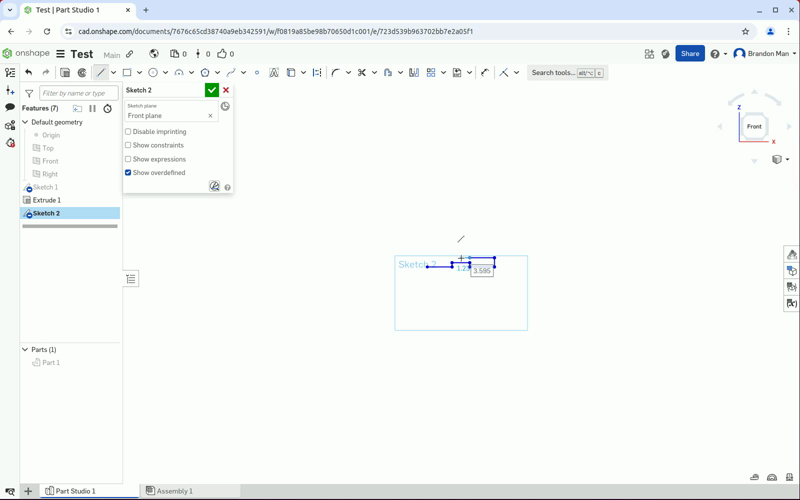
scroll(6)
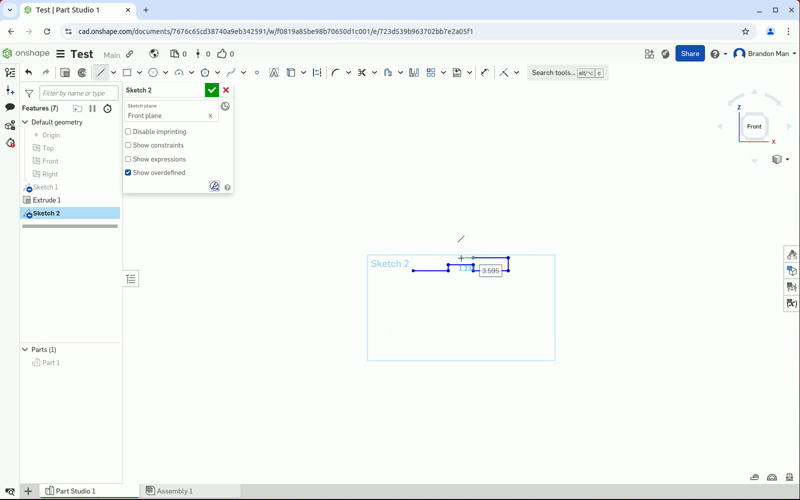
scroll(6)
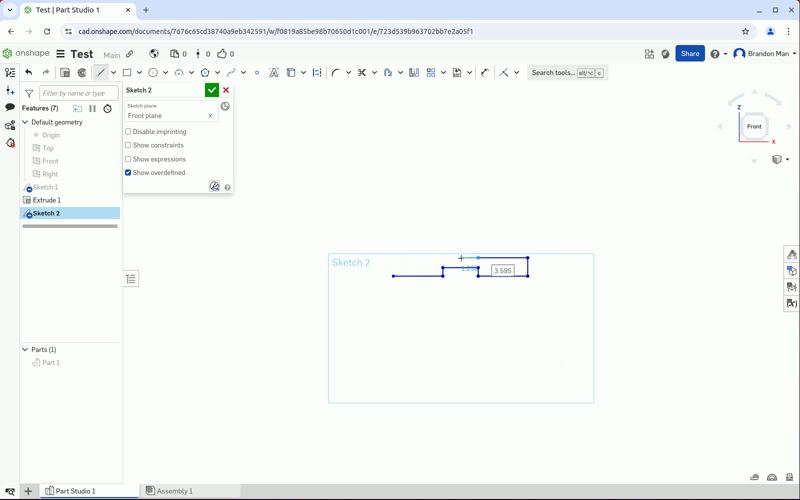
scroll(6)
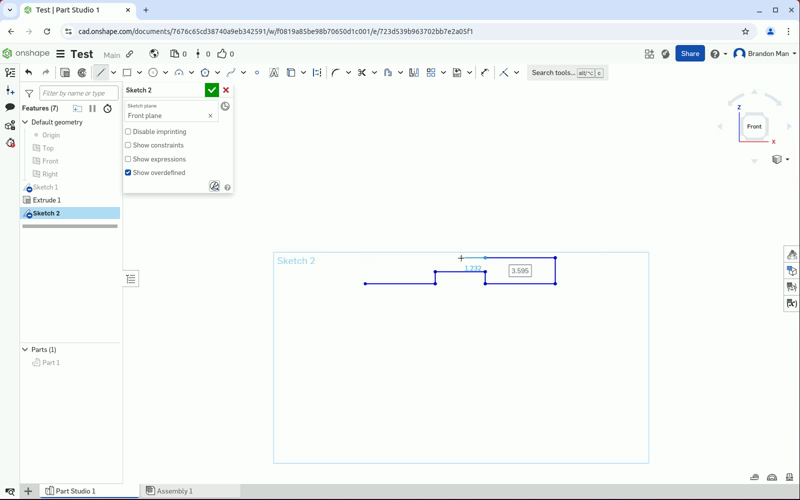
scroll(6)
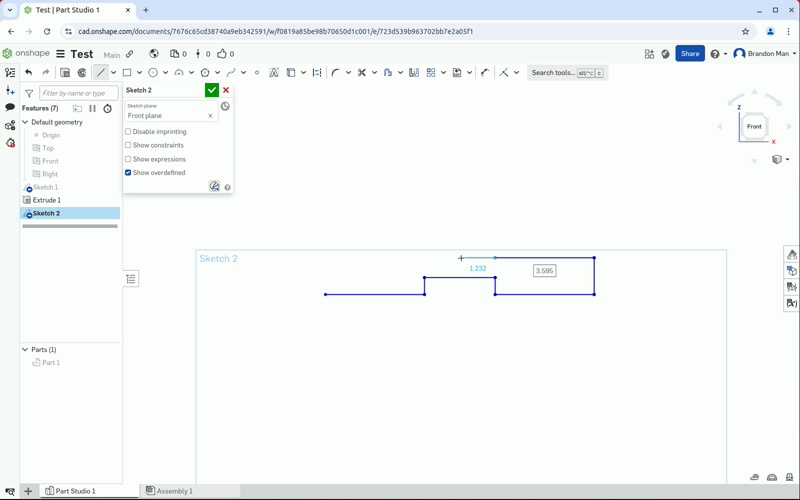
scroll(6)
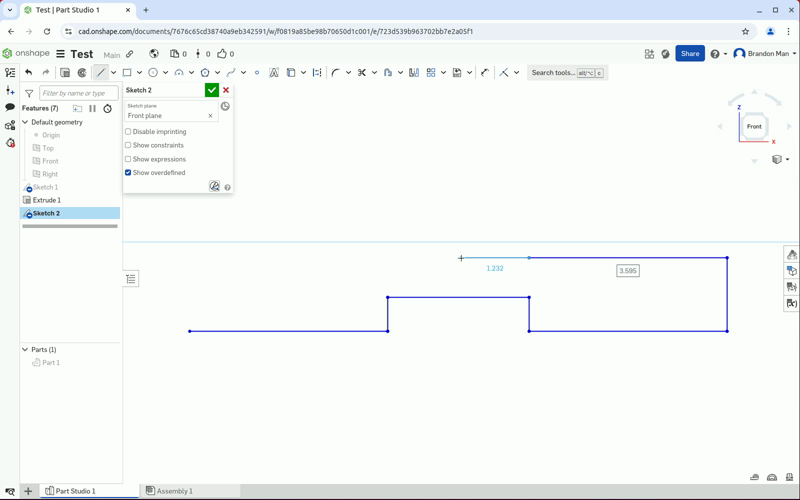
click(461, 257)
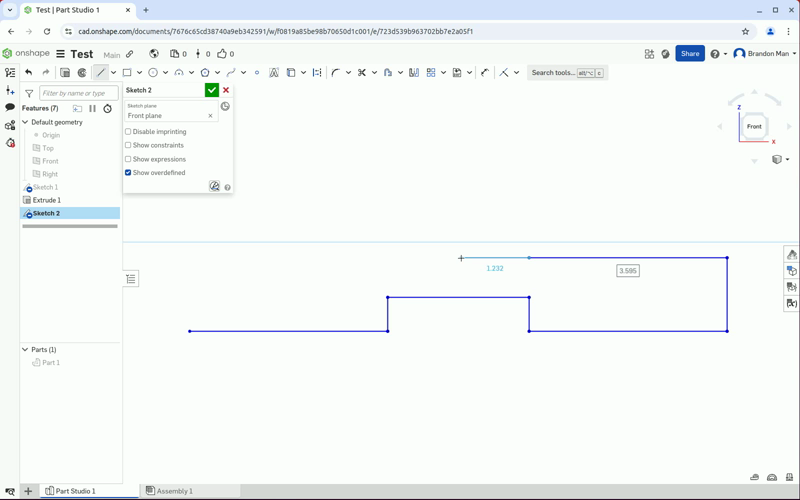
scroll(-6)
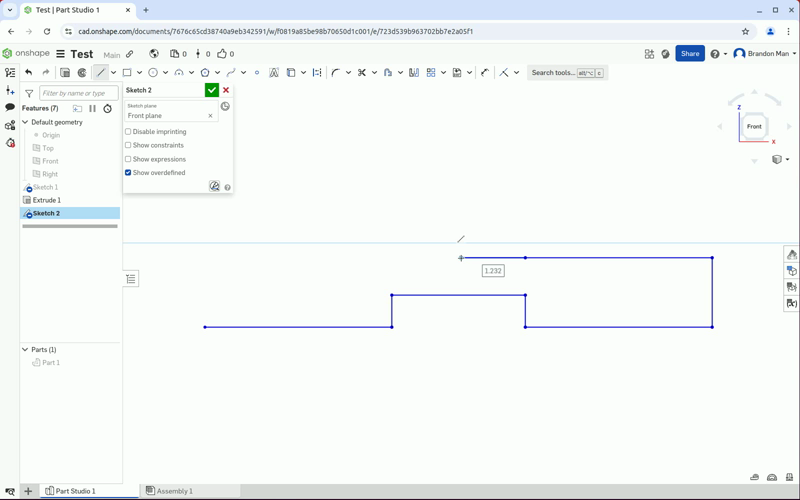
scroll(-6)
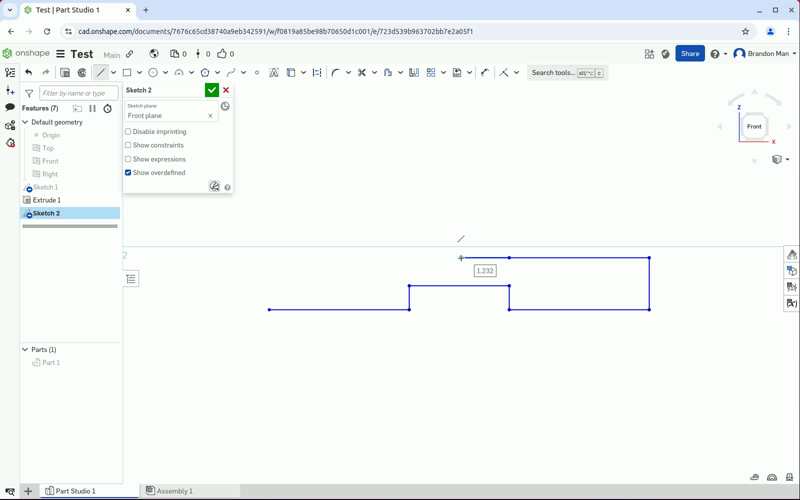
scroll(-6)
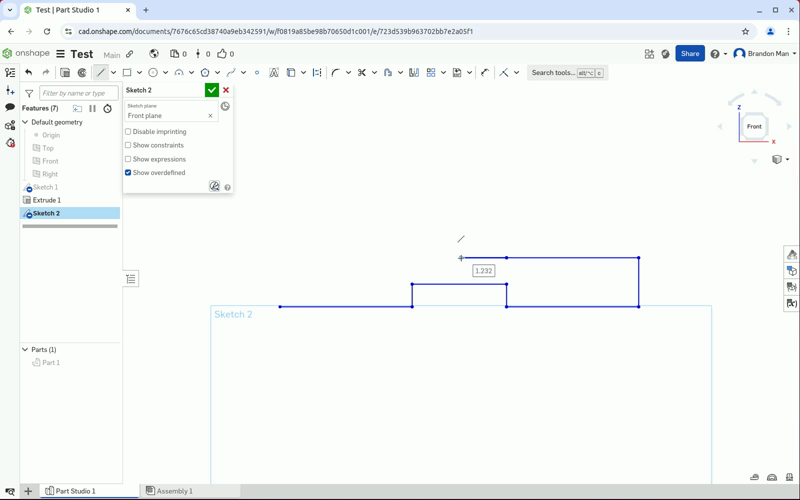
scroll(-6)
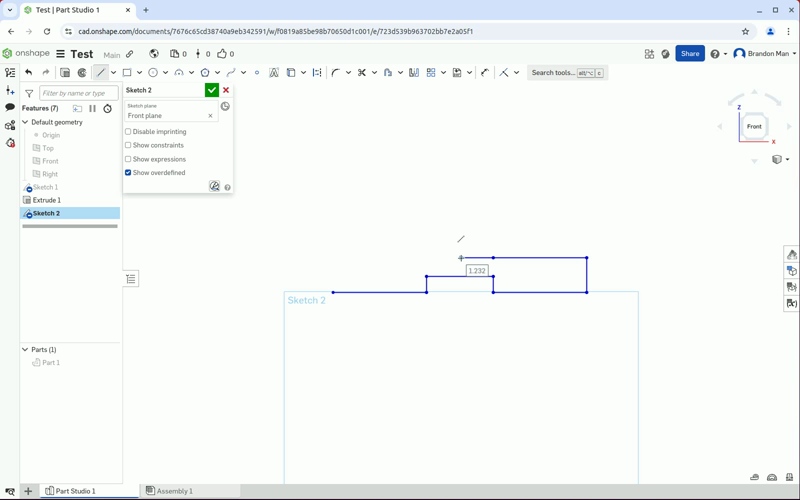
scroll(-6)
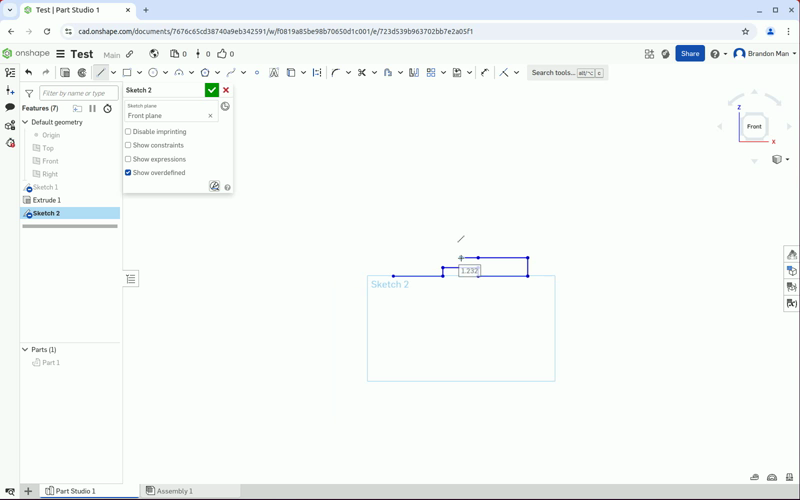
scroll(-6)
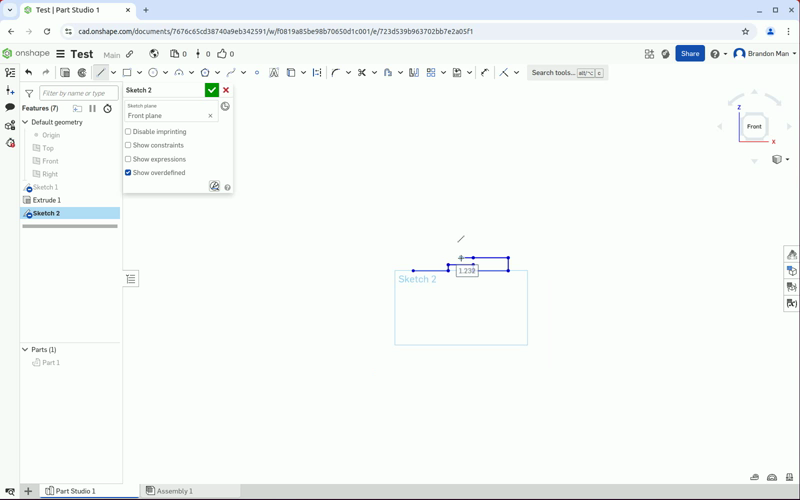
scroll(-6)
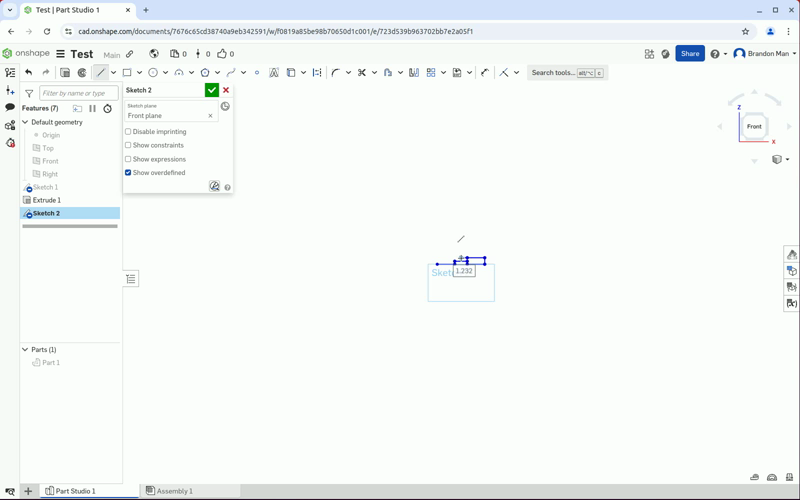
key_up(shift)
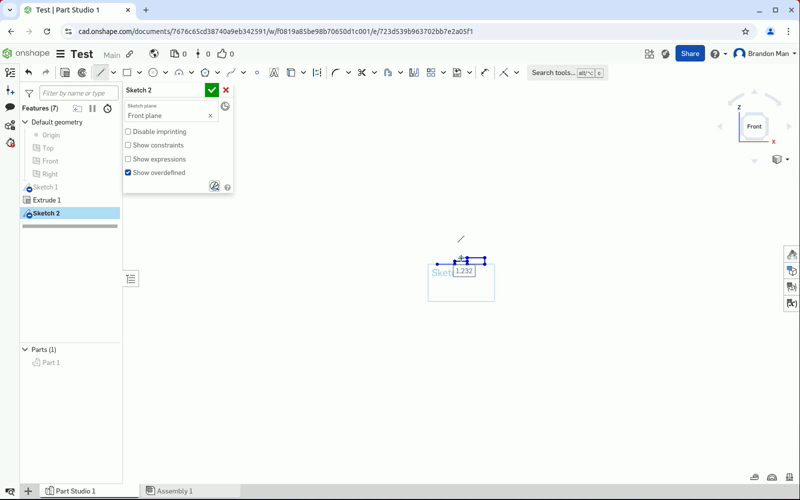
key_down(shift)
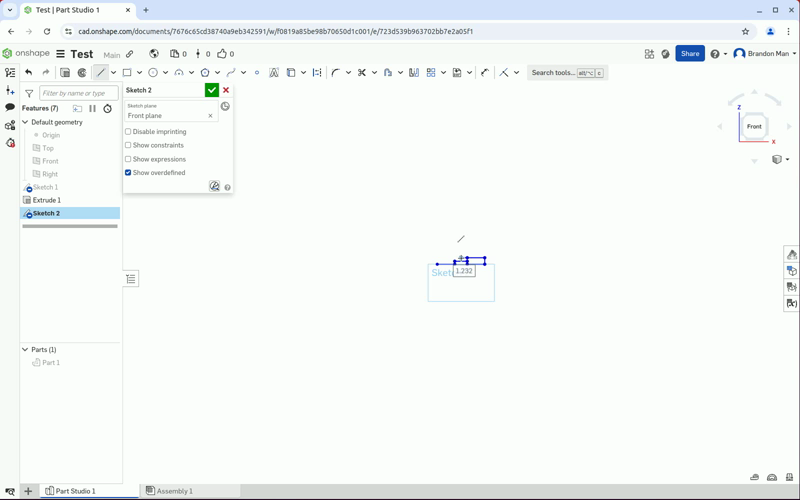
mouse_move(491, 257)
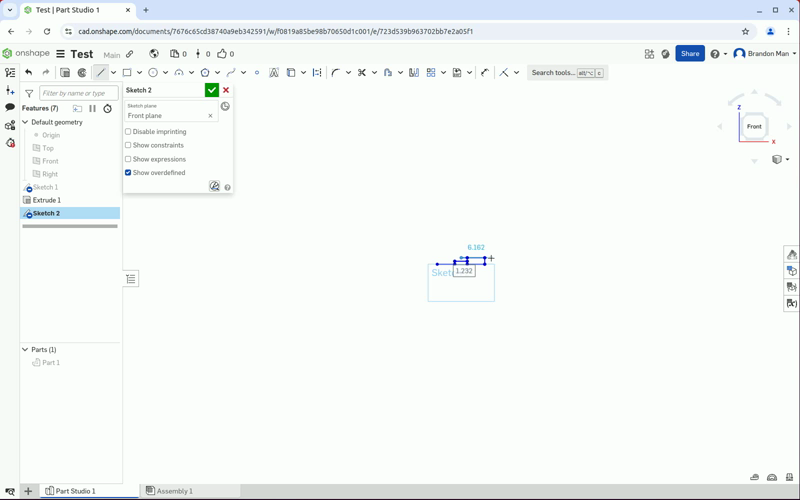
mouse_move(453, 257)
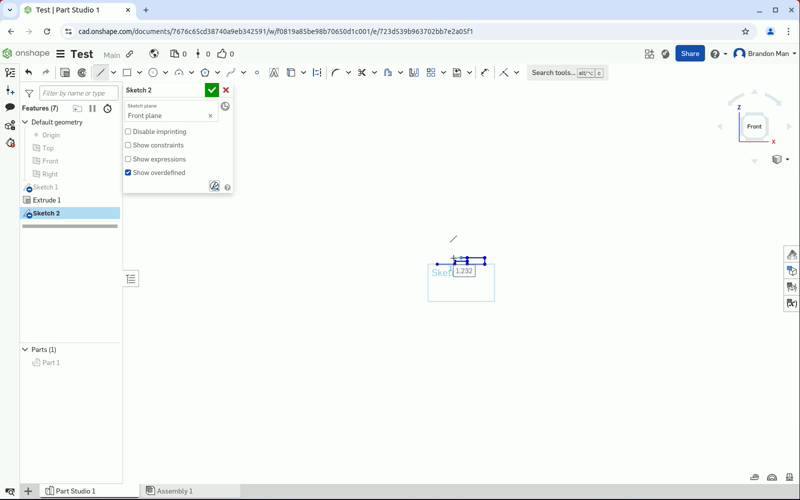
scroll(6)
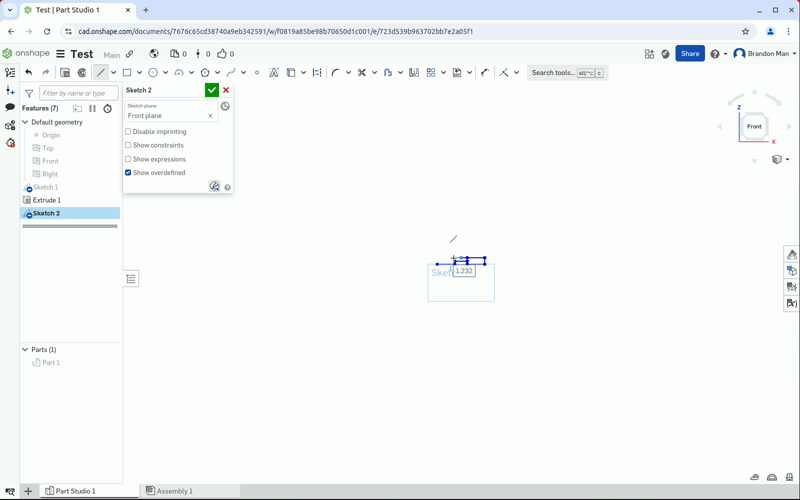
scroll(6)
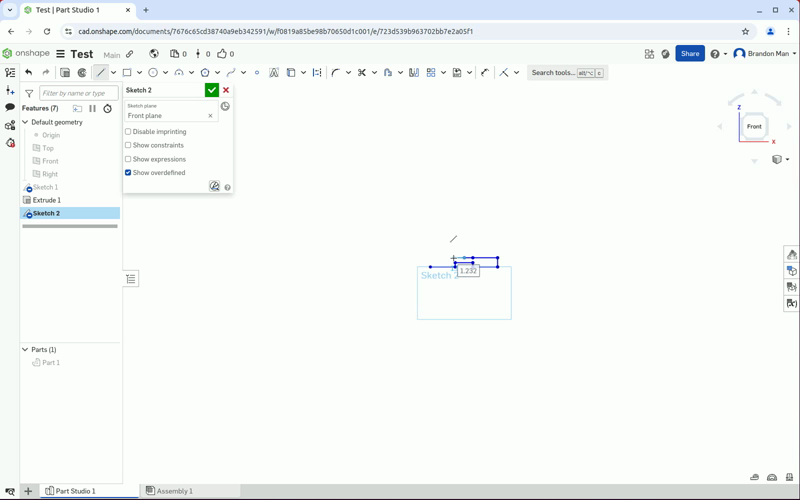
scroll(6)
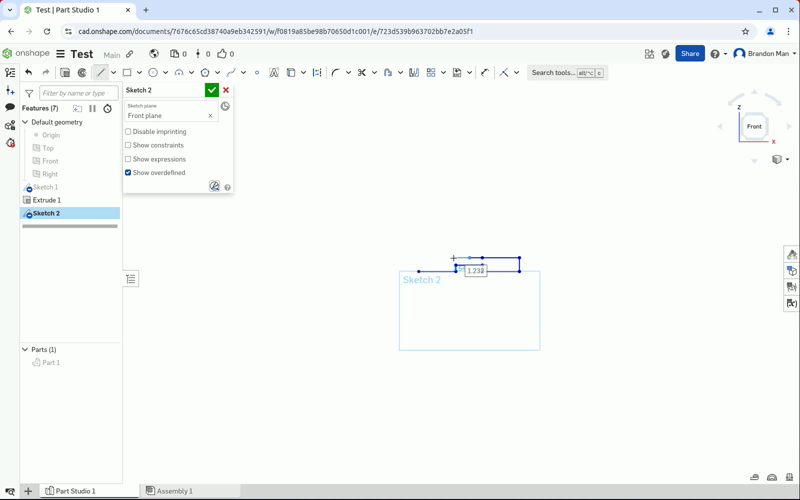
scroll(6)
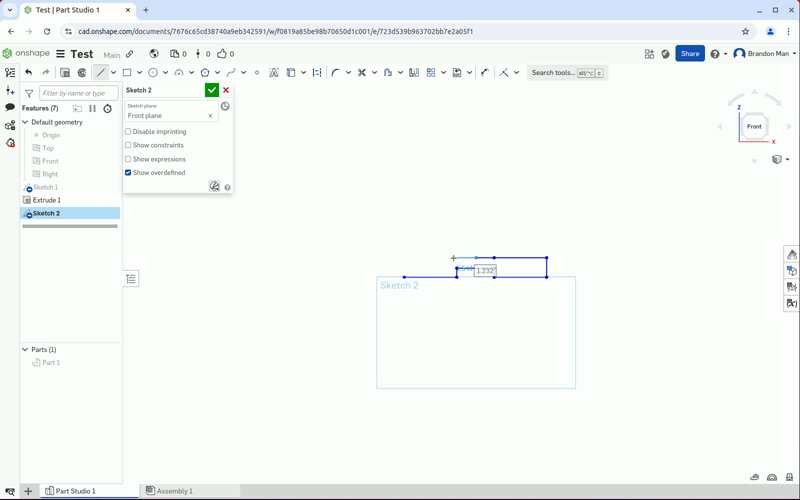
scroll(6)
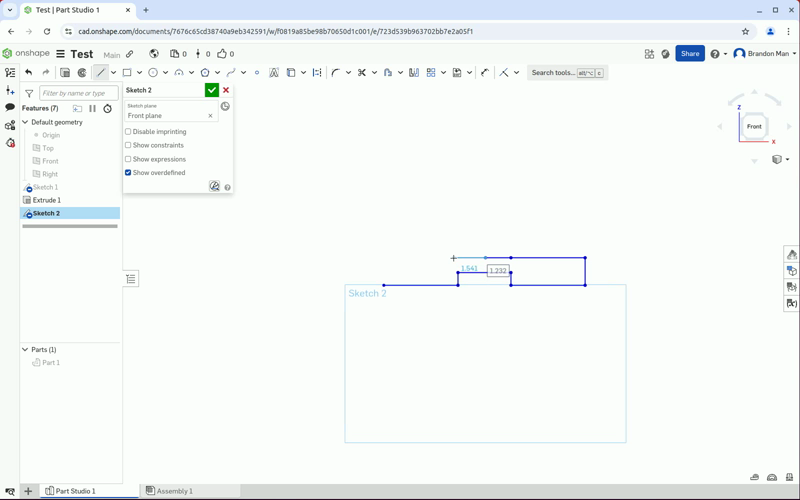
scroll(6)
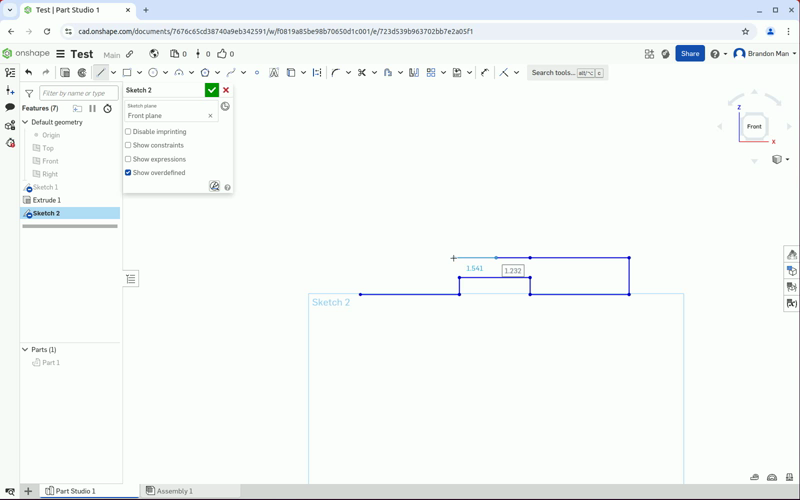
scroll(6)
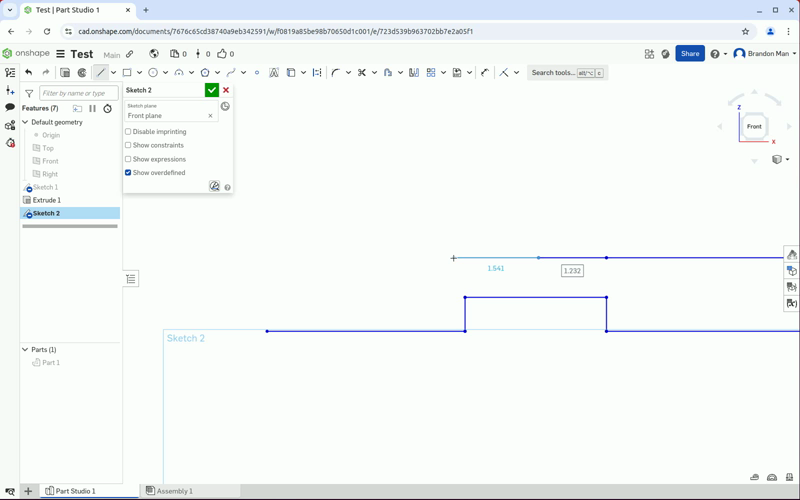
click(453, 257)
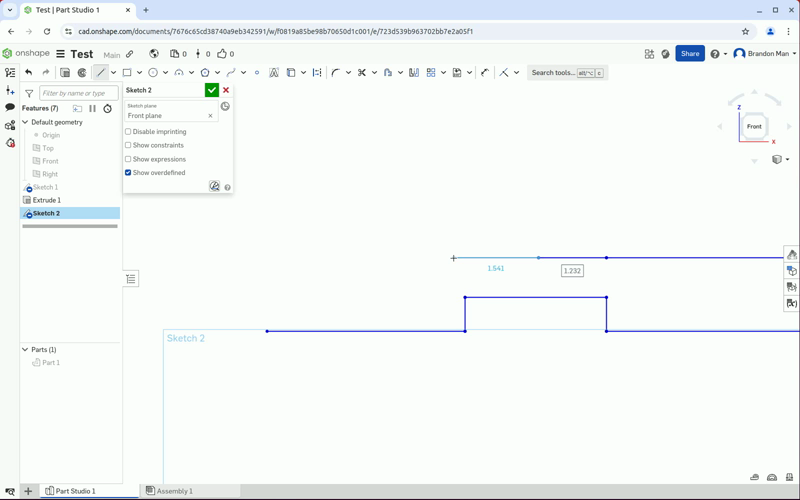
scroll(-6)
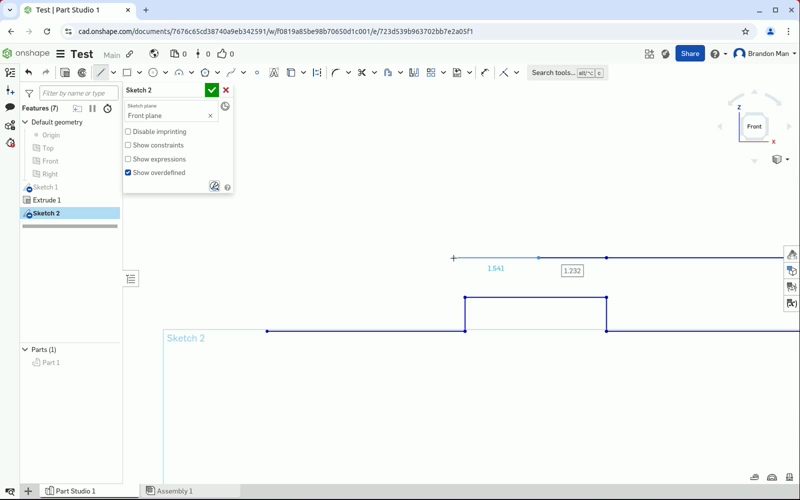
scroll(-6)
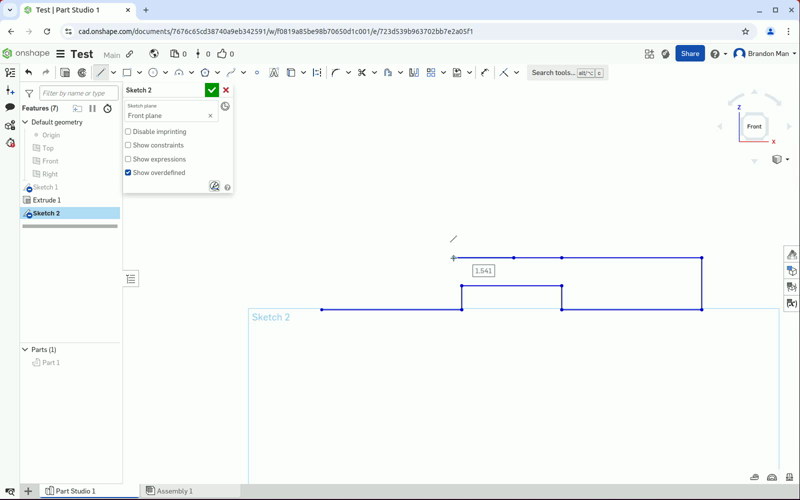
scroll(-6)
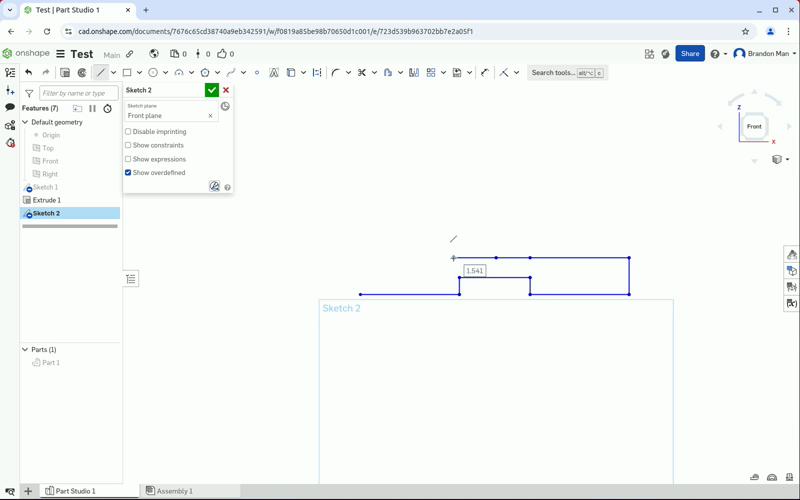
scroll(-6)
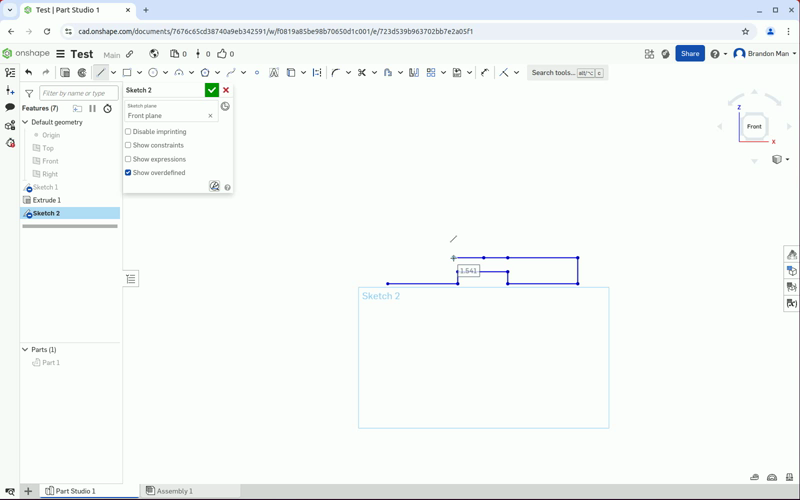
scroll(-6)
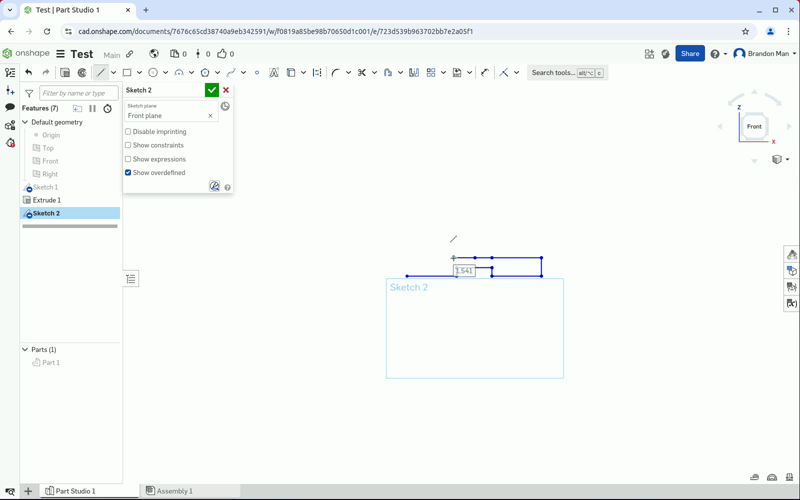
scroll(-6)
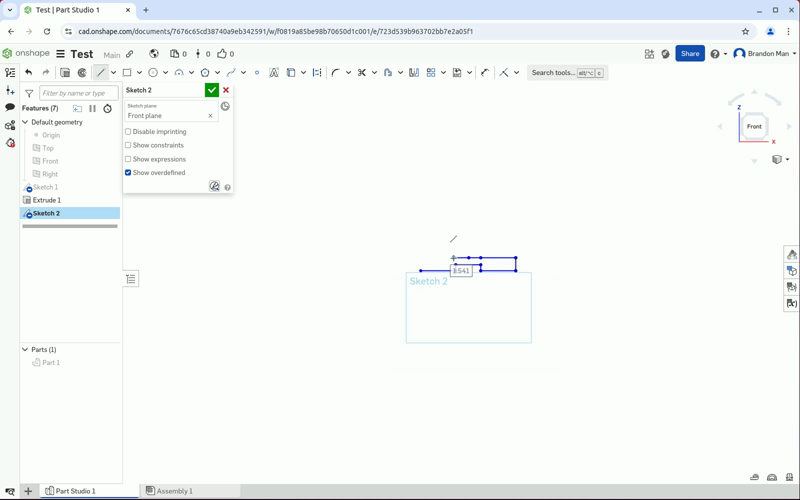
scroll(-6)
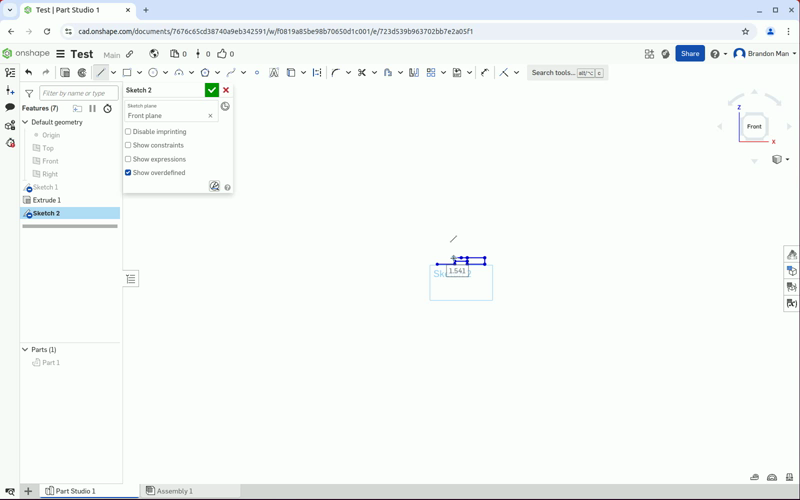
key_up(shift)
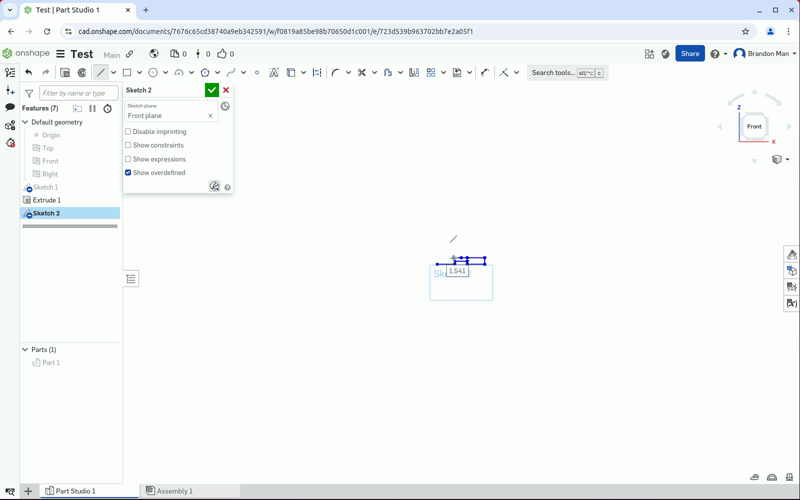
key_down(shift)
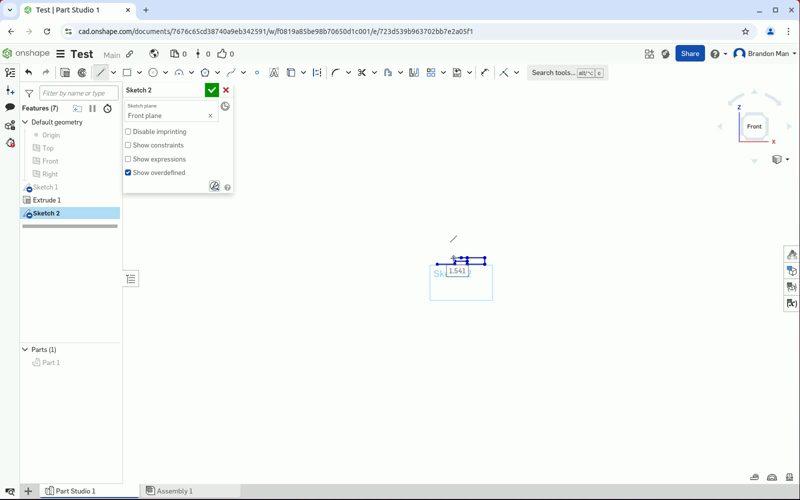
mouse_move(483, 257)
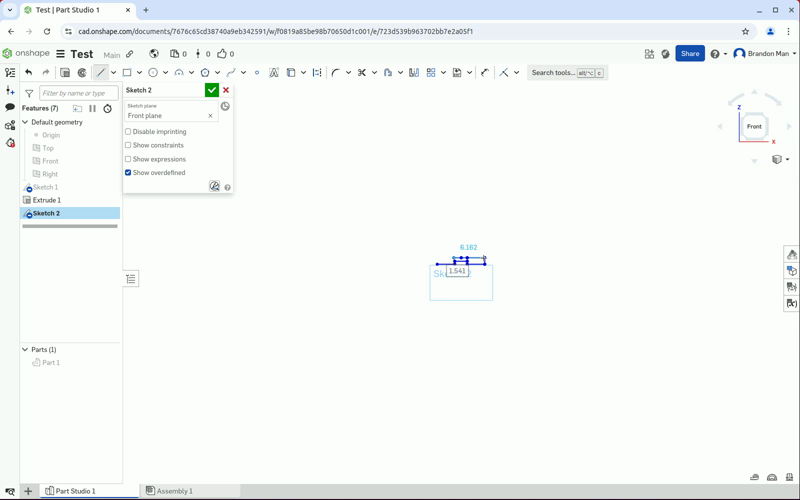
mouse_move(437, 257)
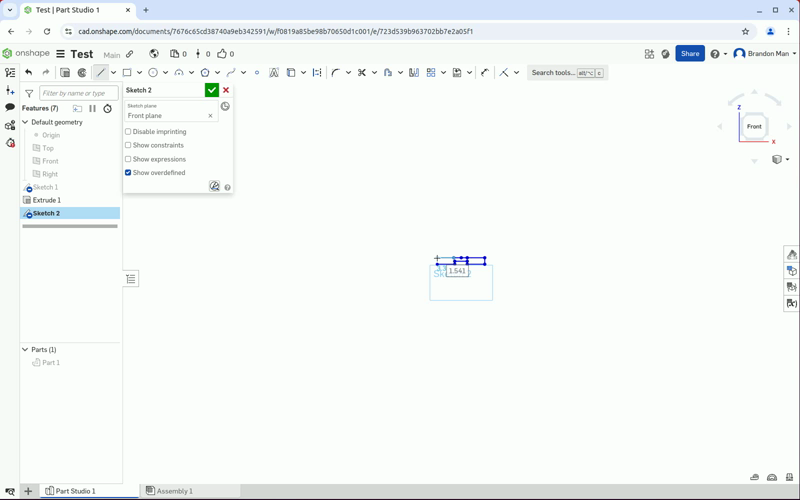
click(437, 257)
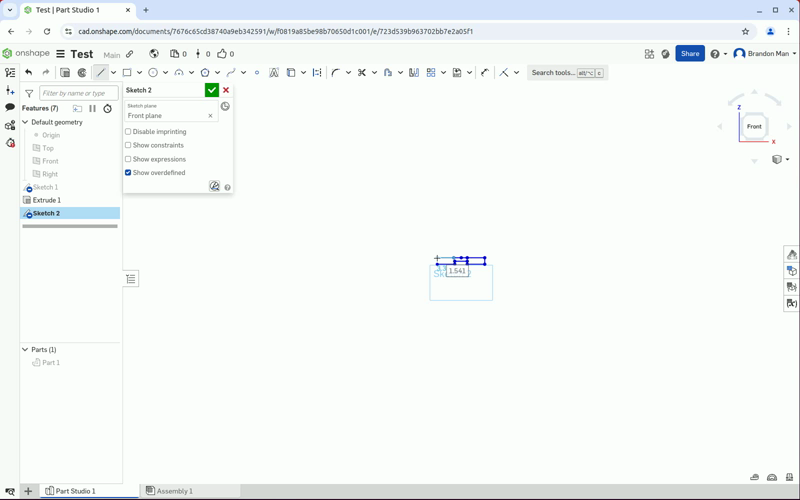
key_up(shift)
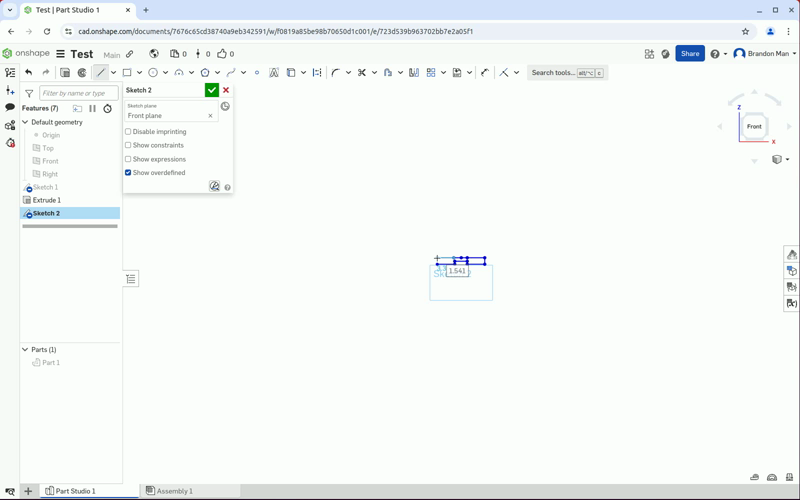
mouse_move(467, 257)
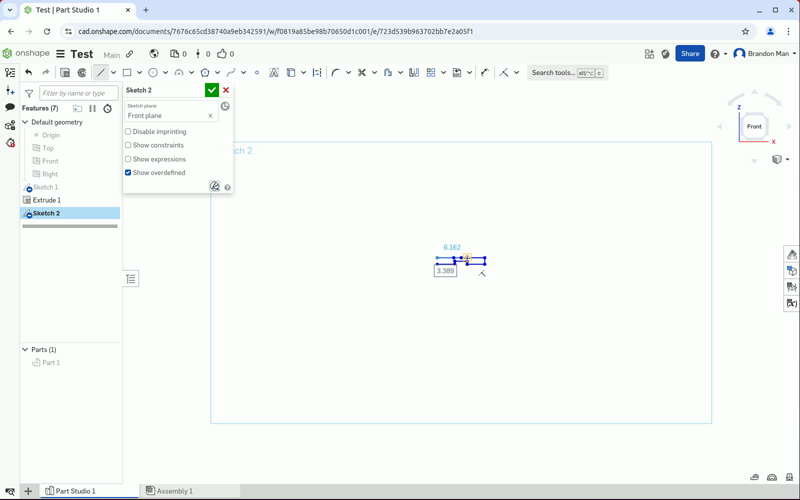
key_down(shift)
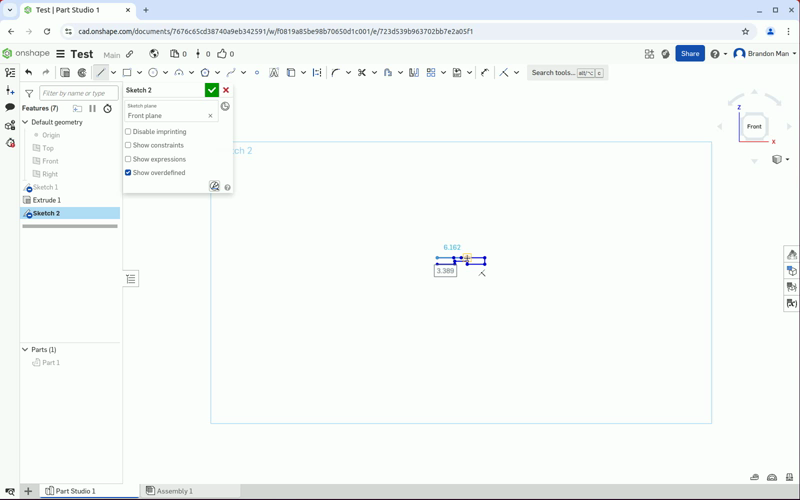
mouse_move(437, 264)
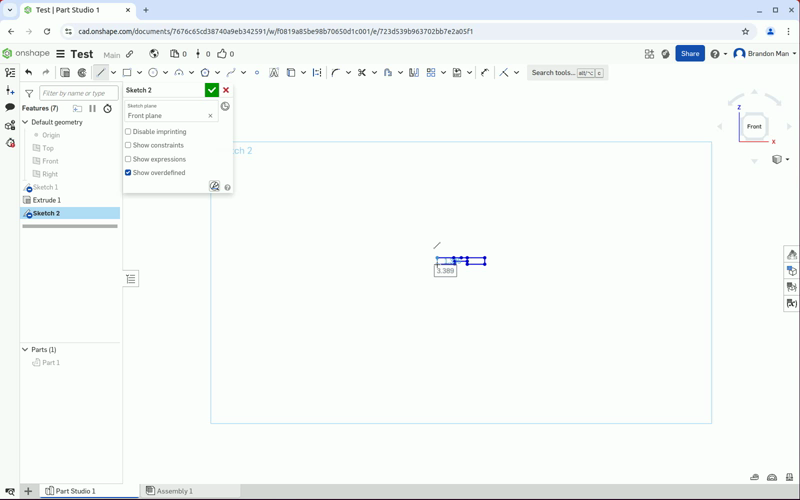
scroll(6)
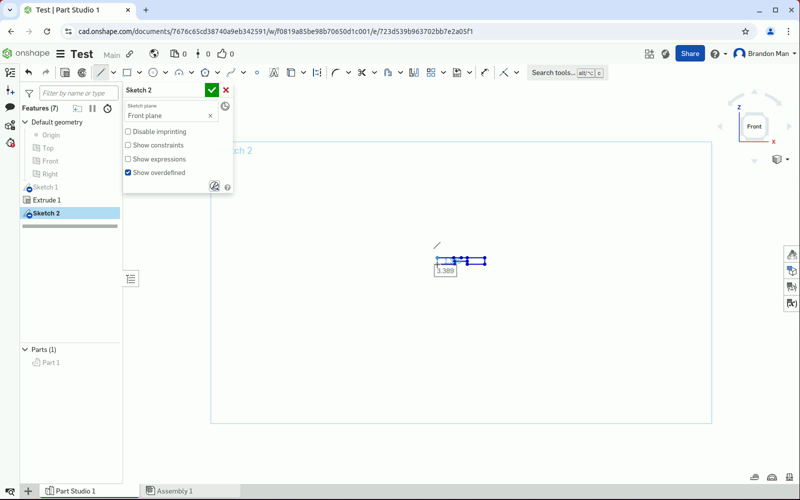
scroll(6)
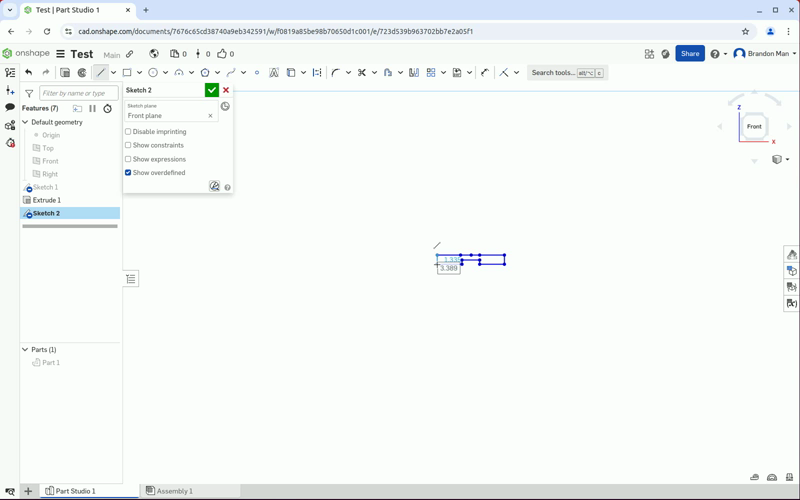
scroll(6)
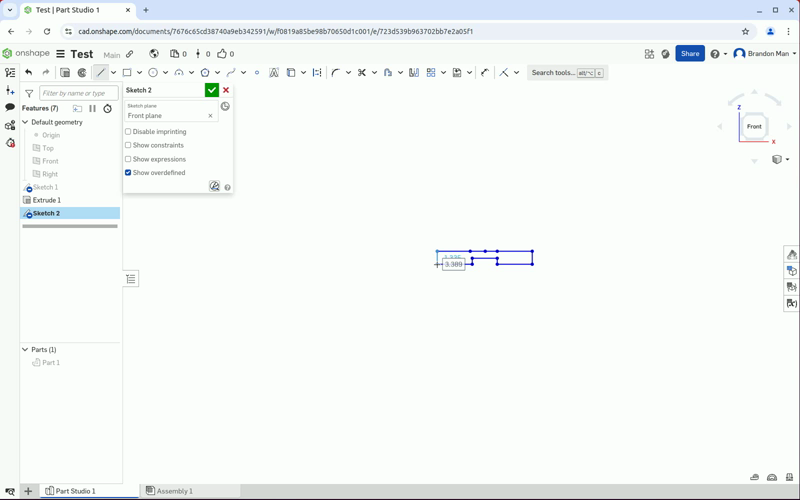
scroll(6)
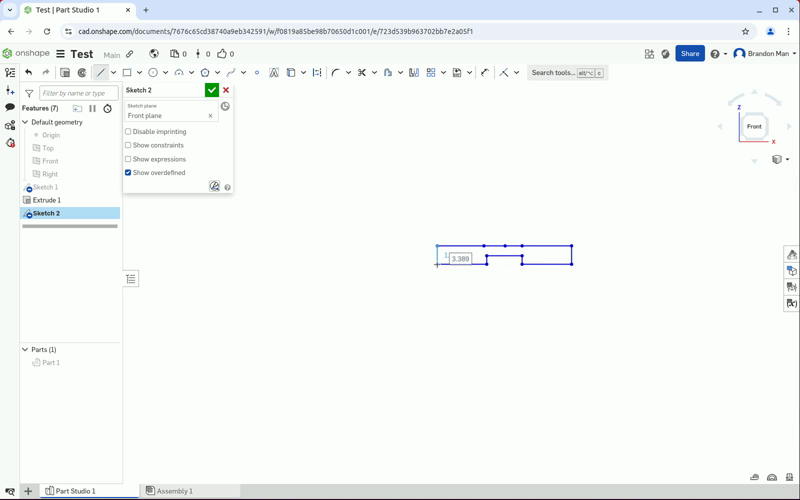
scroll(6)
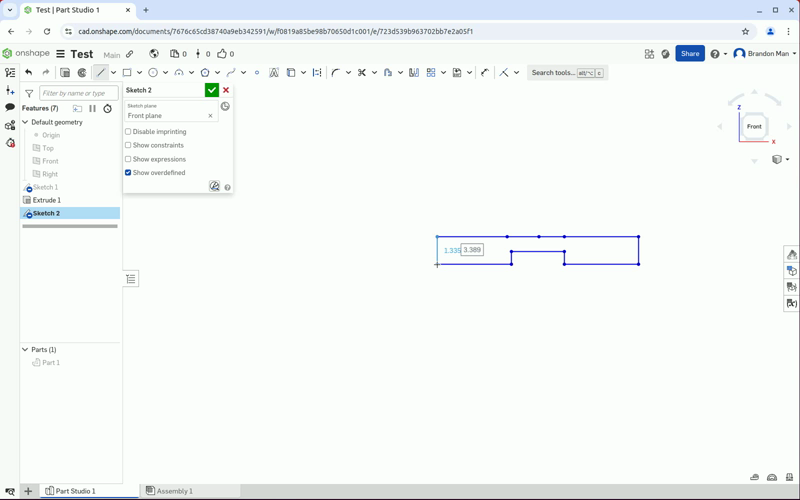
scroll(6)
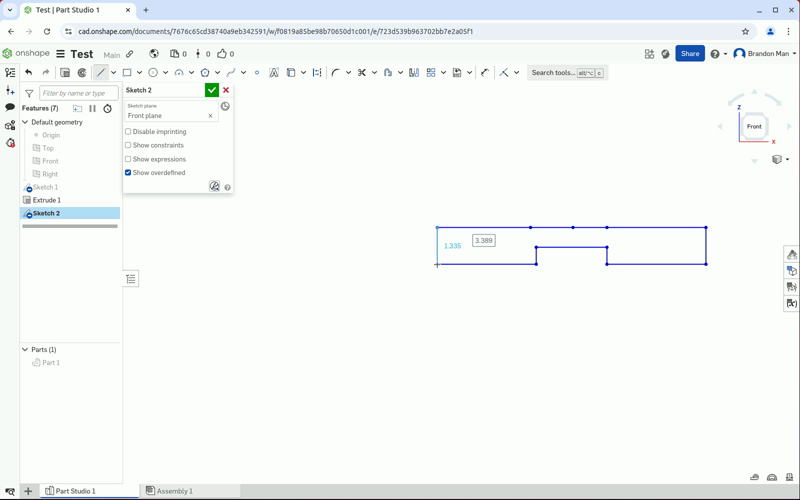
scroll(6)
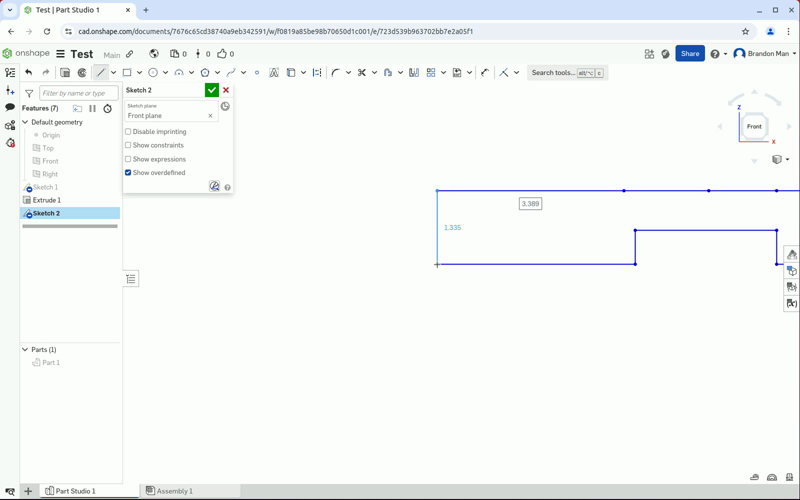
key_up(shift)
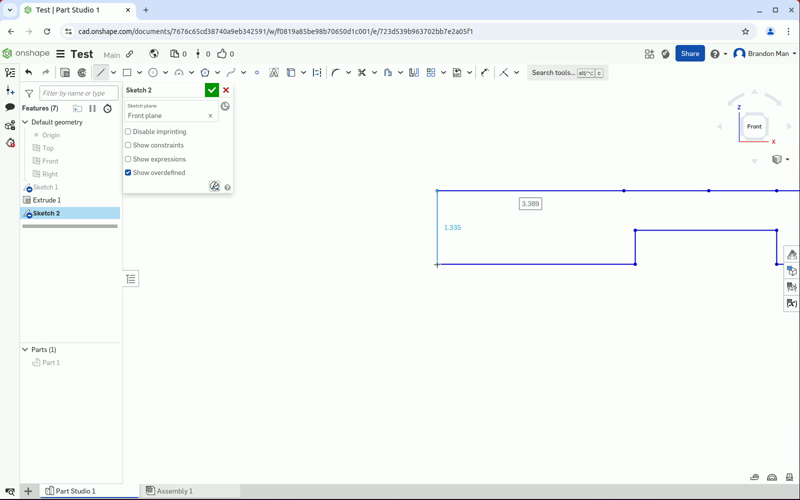
click(437, 264)
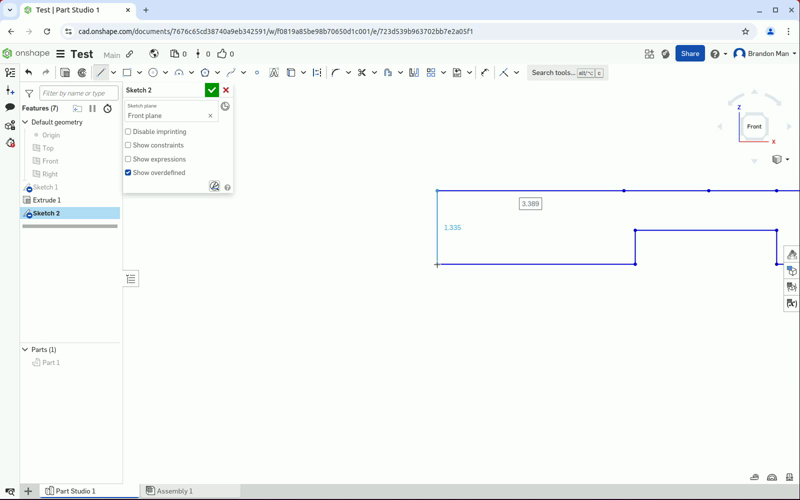
scroll(-6)
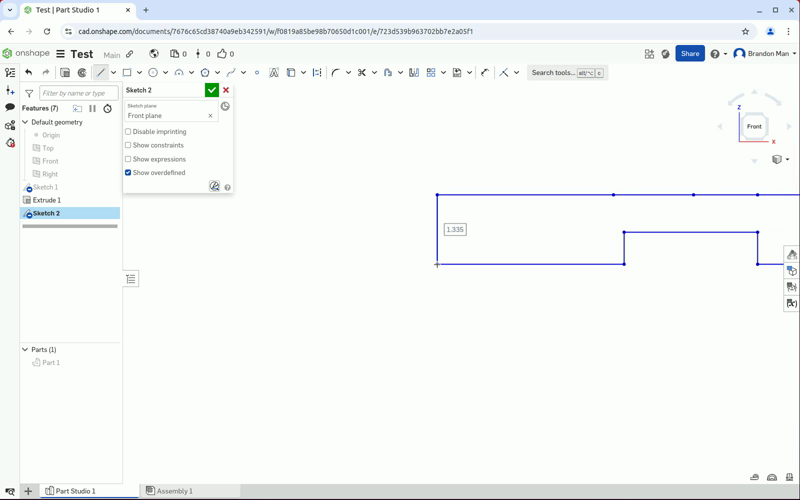
scroll(-6)
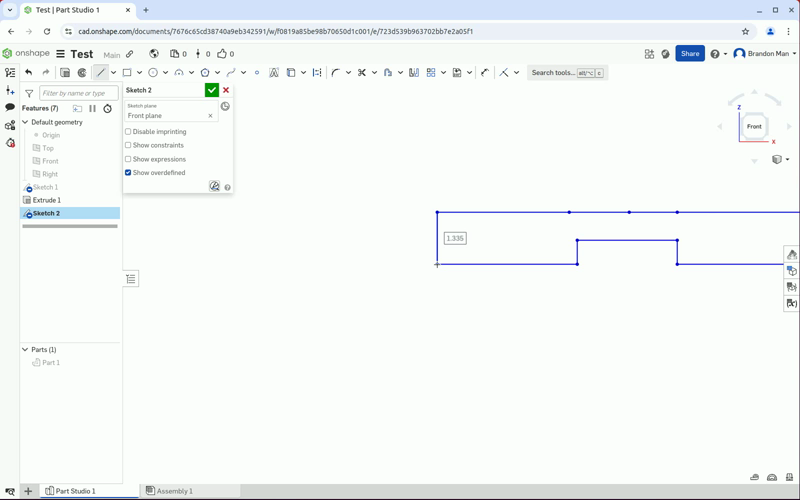
scroll(-6)
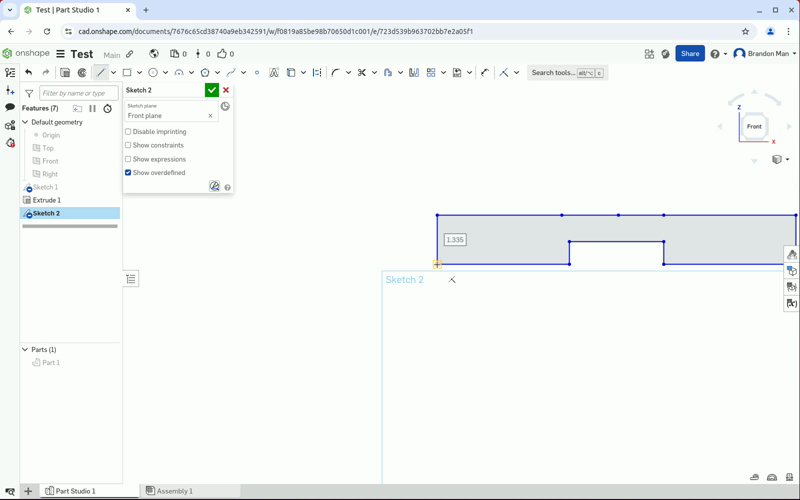
scroll(-6)
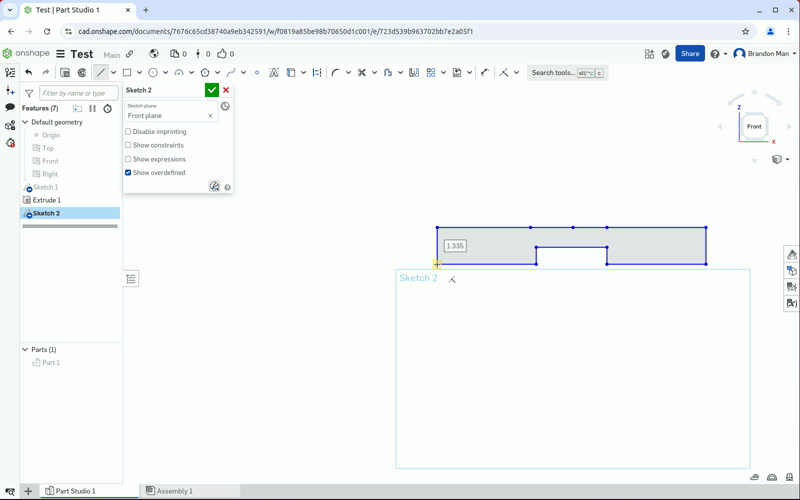
scroll(-6)
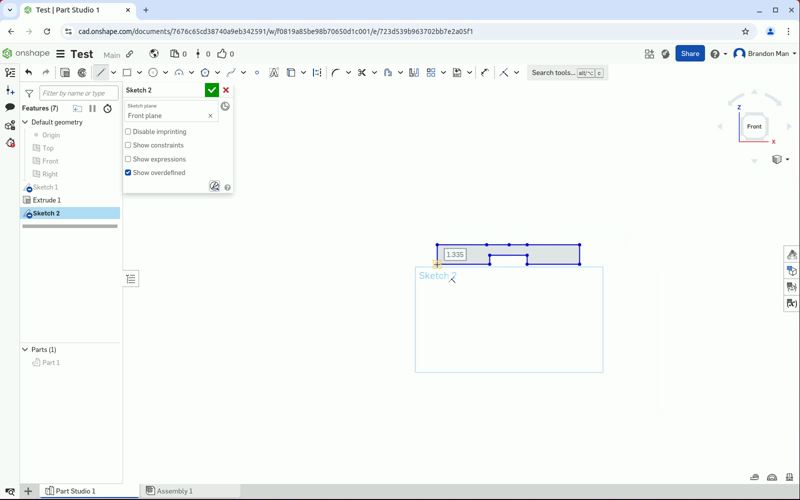
scroll(-6)
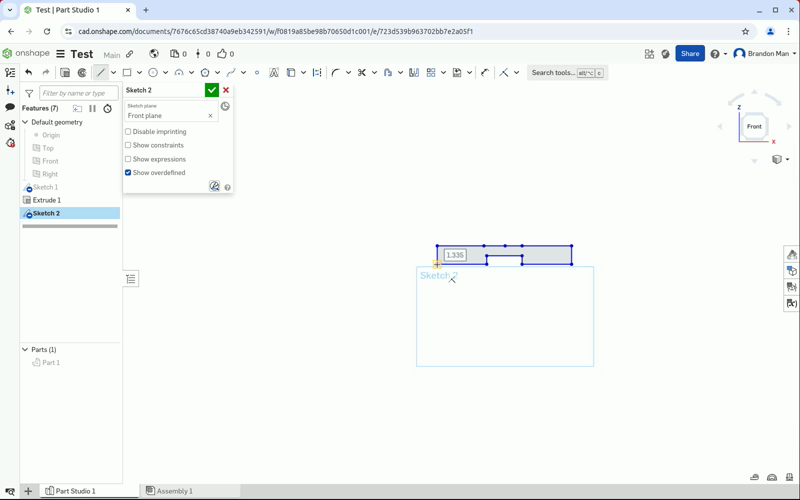
scroll(-6)
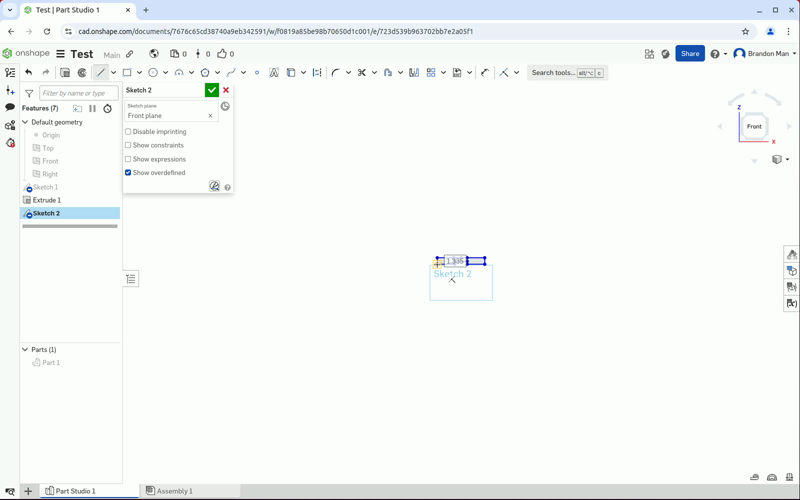
key(esc)
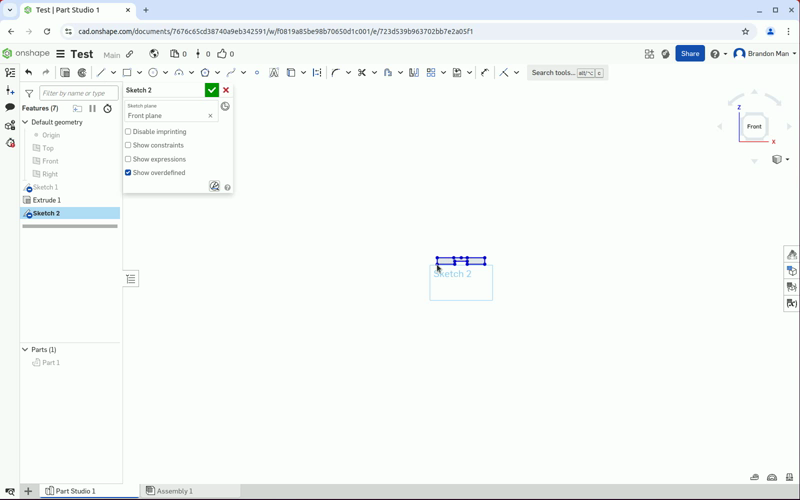
mouse_move(465, 260)
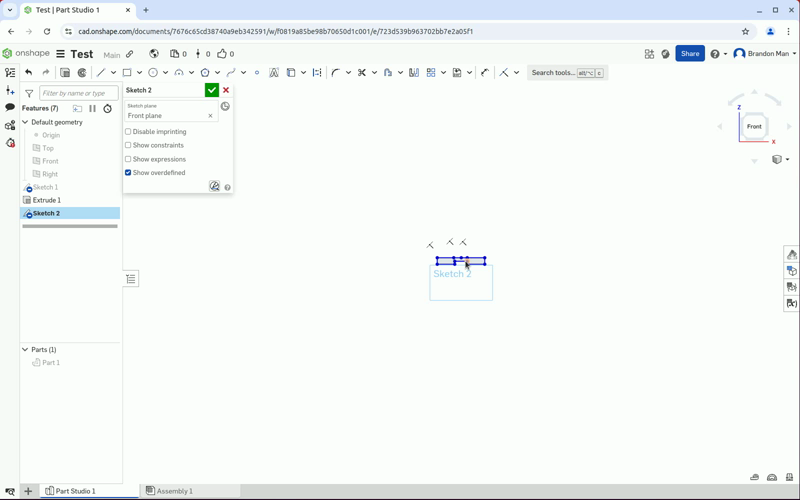
scroll(6)
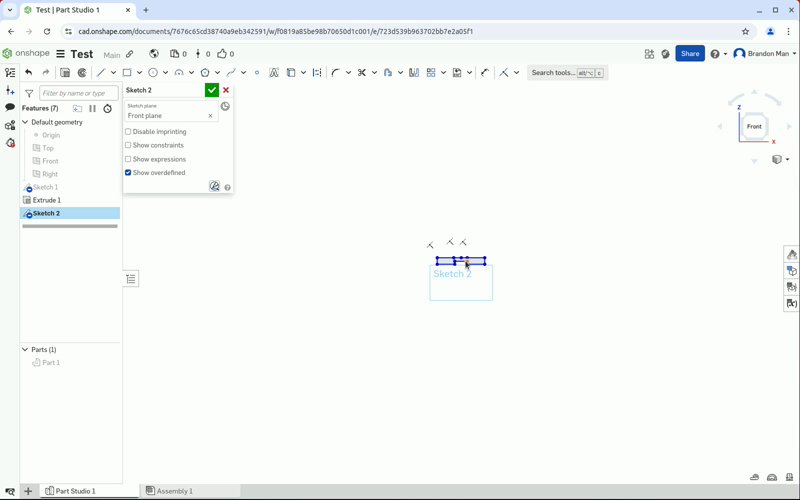
scroll(6)
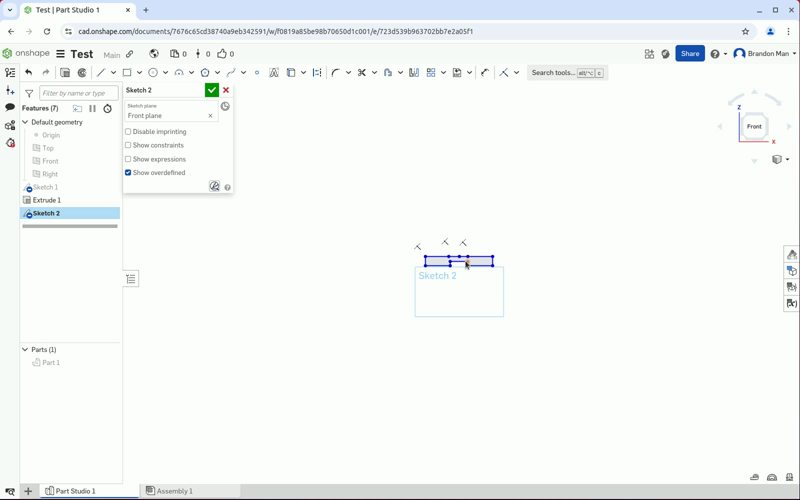
scroll(6)
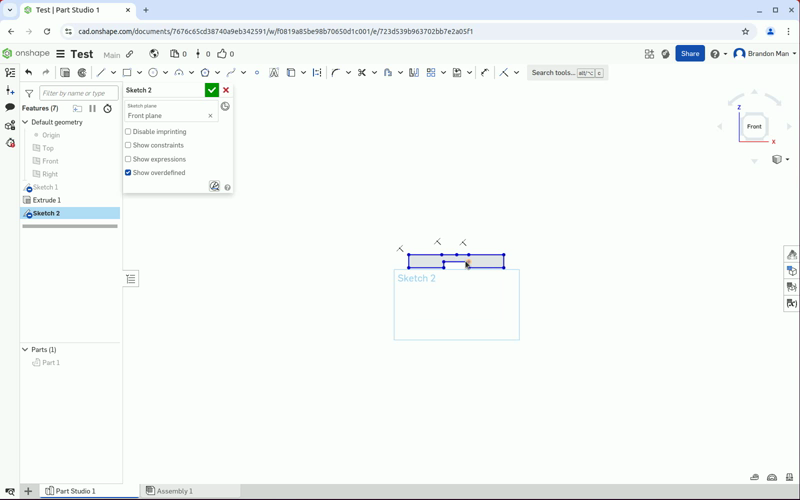
scroll(6)
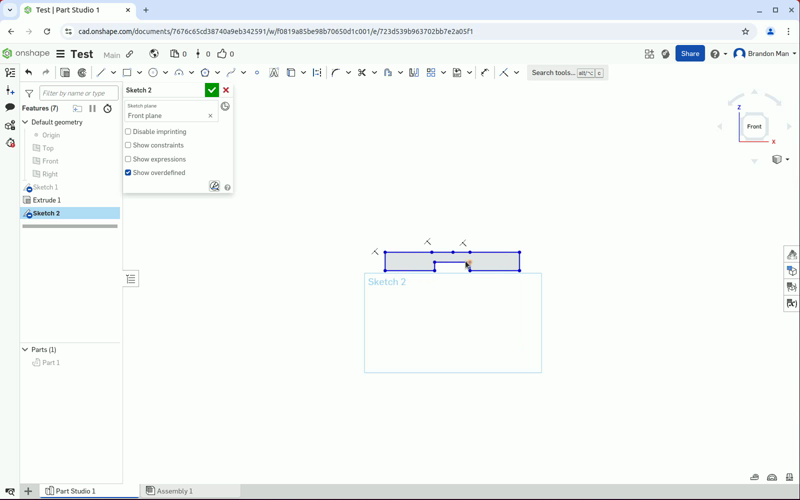
scroll(6)
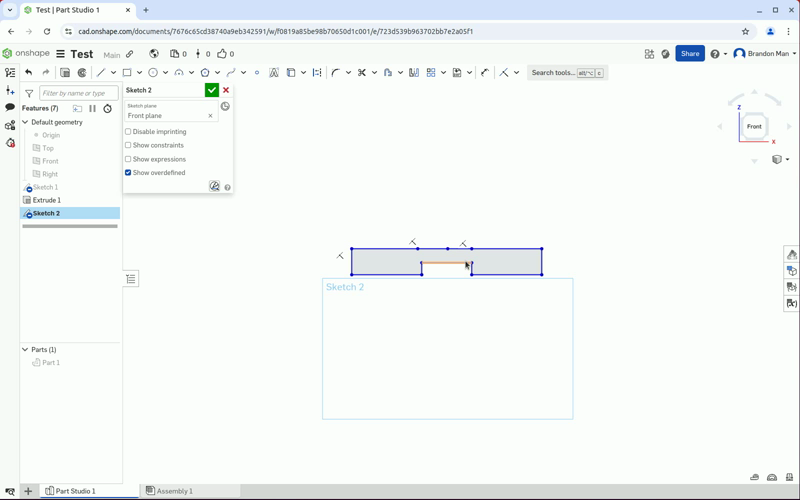
scroll(6)
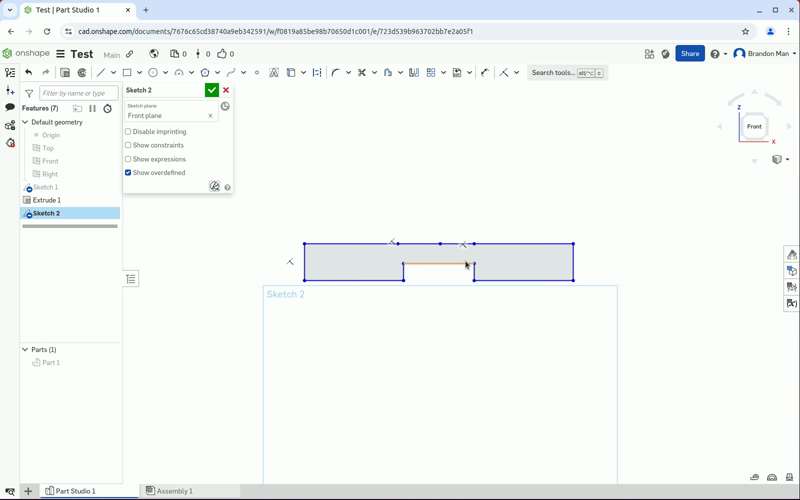
scroll(6)
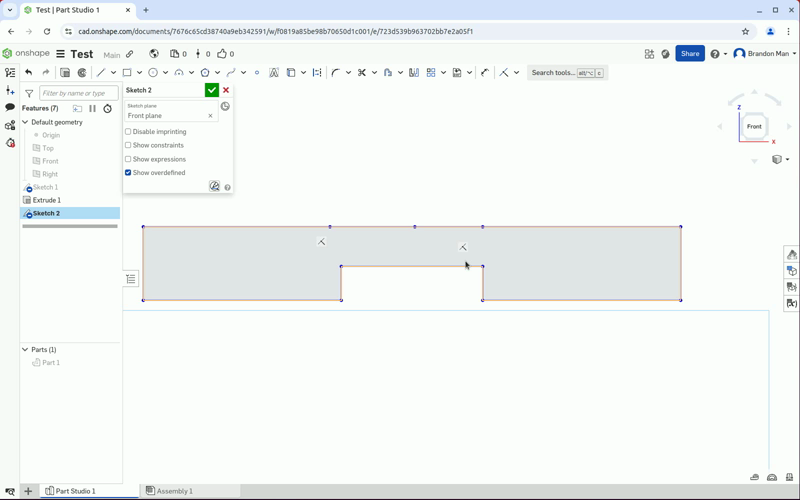
click(465, 260)
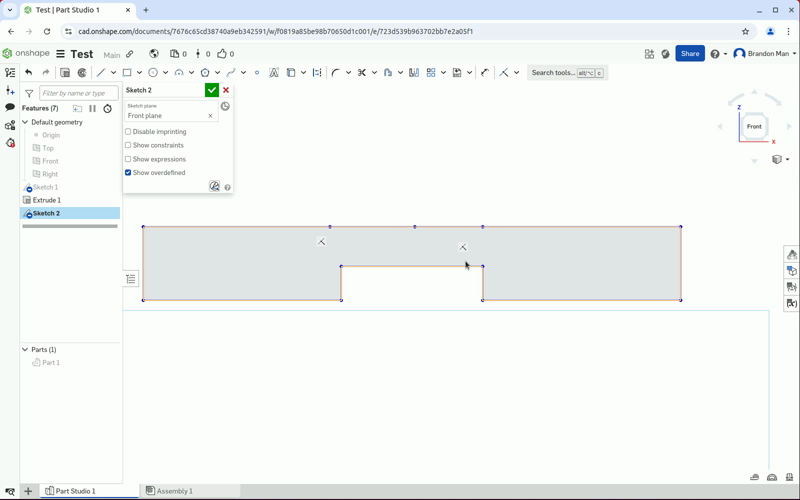
scroll(-6)
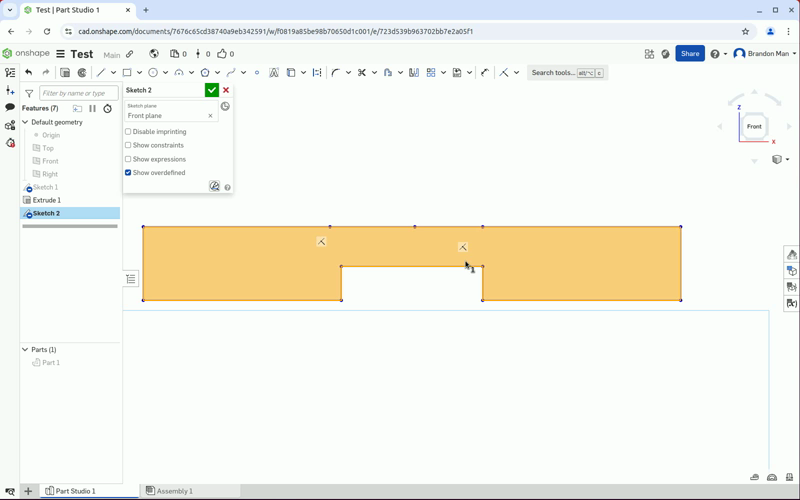
scroll(-6)
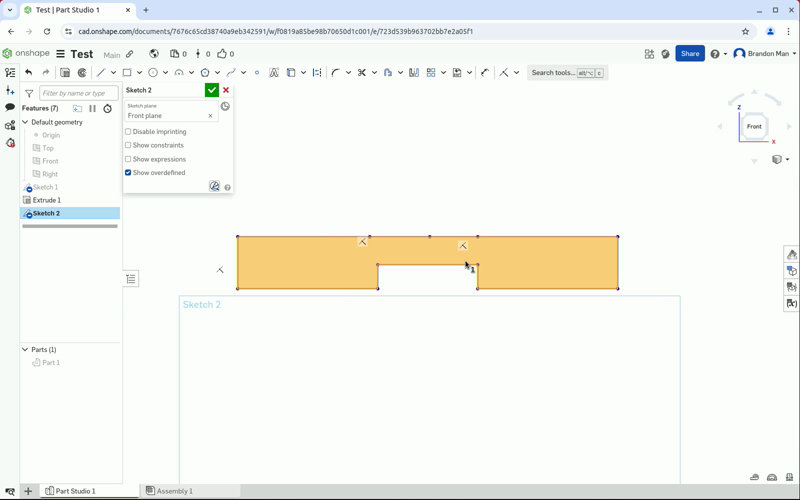
scroll(-6)
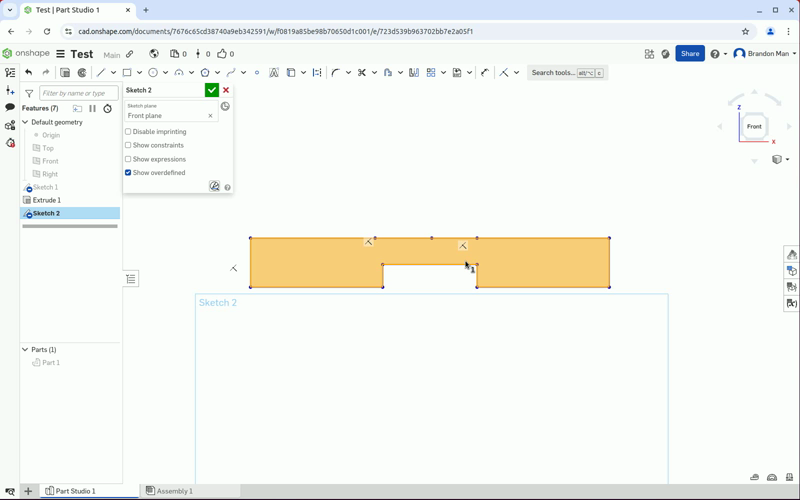
scroll(-6)
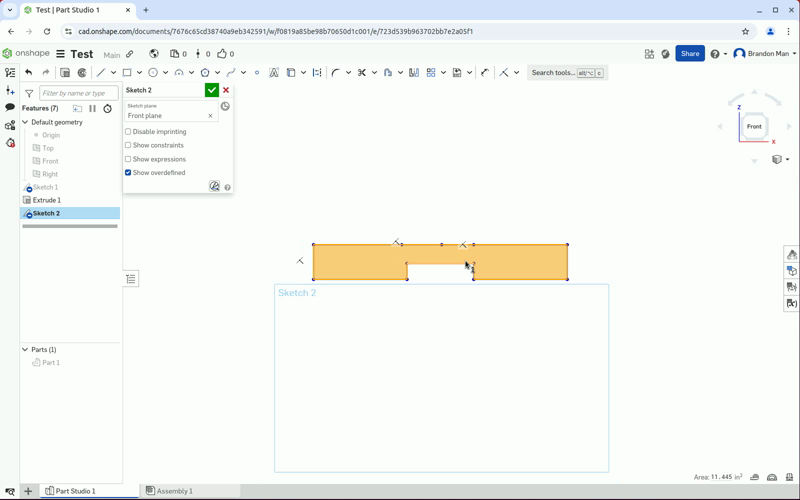
scroll(-6)
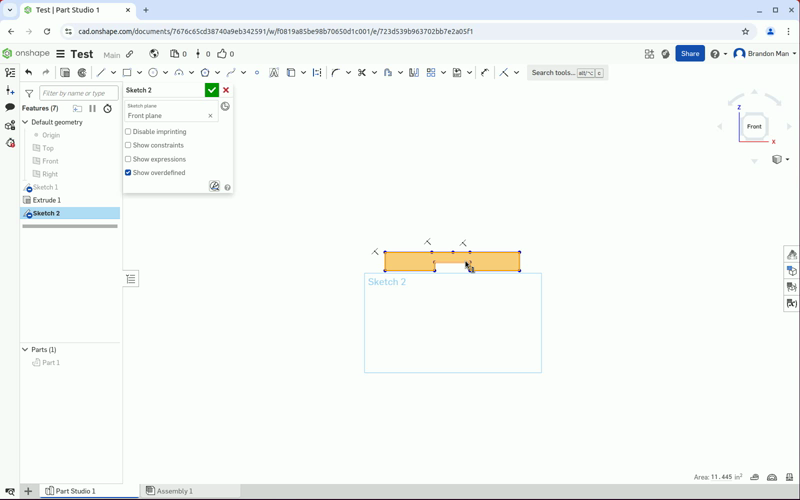
scroll(-6)
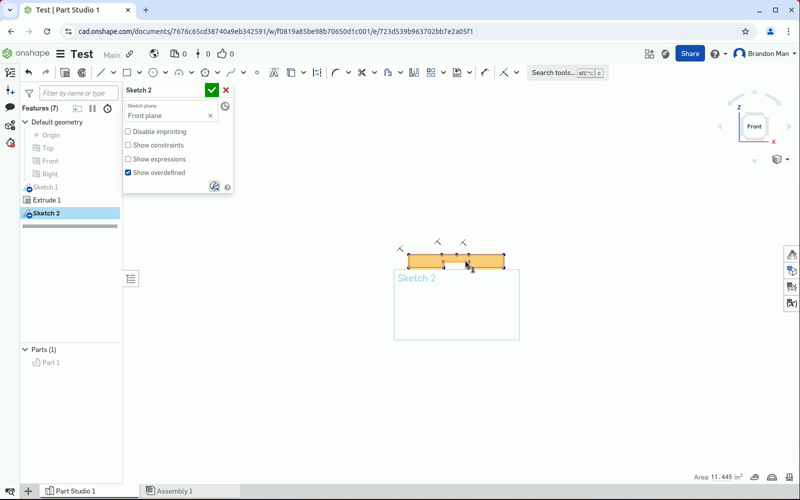
scroll(-6)
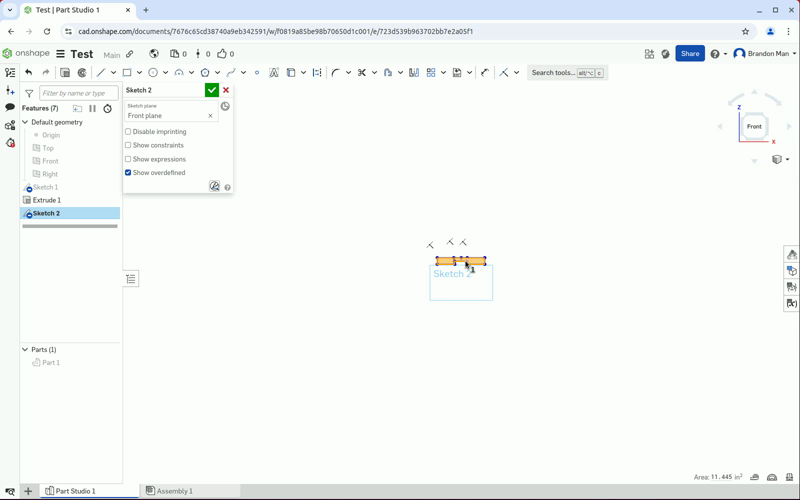
mouse_move(73, 352)
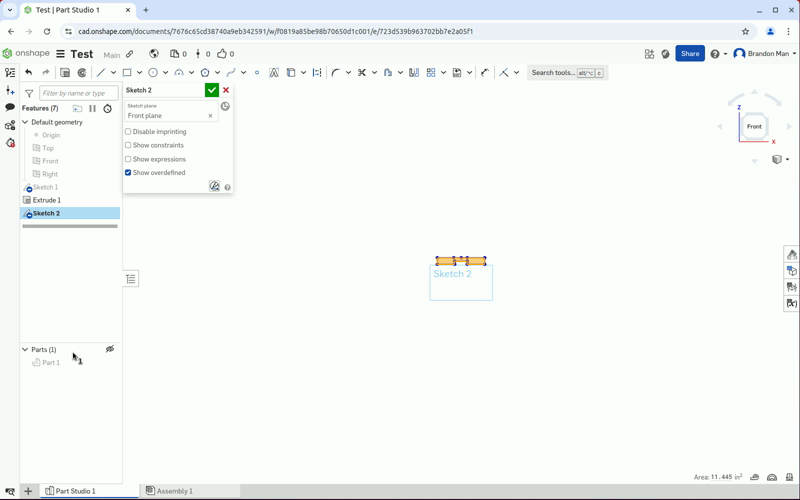
key(shift+y)
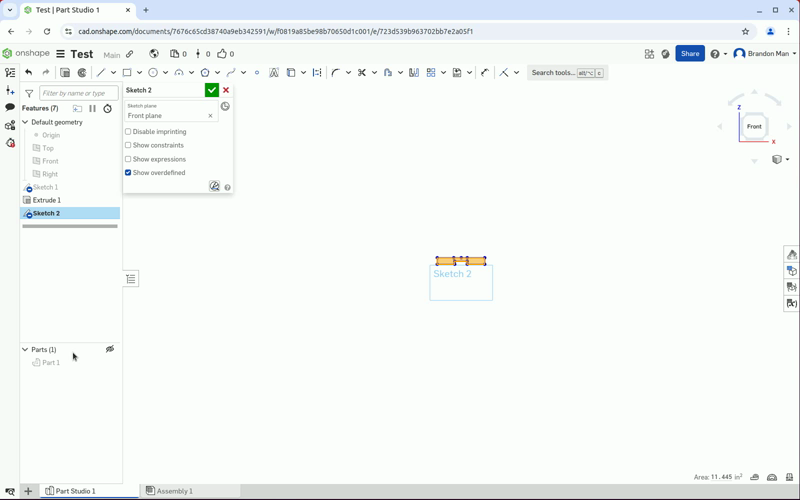
key(shift+e)
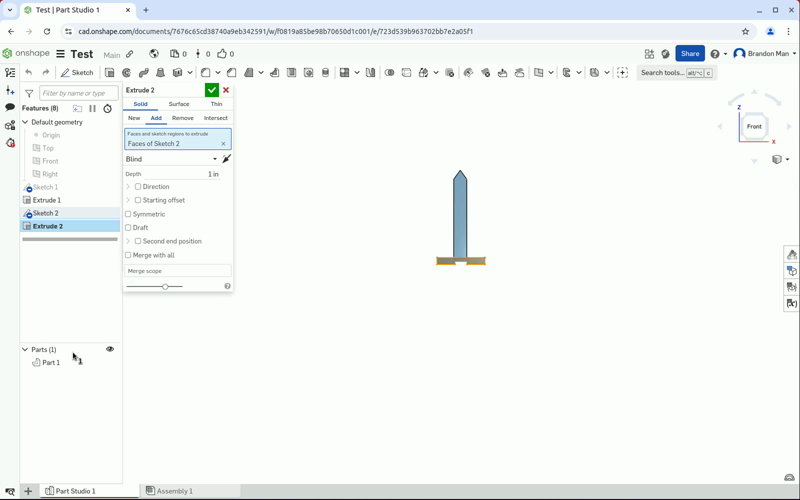
mouse_move(143, 106)
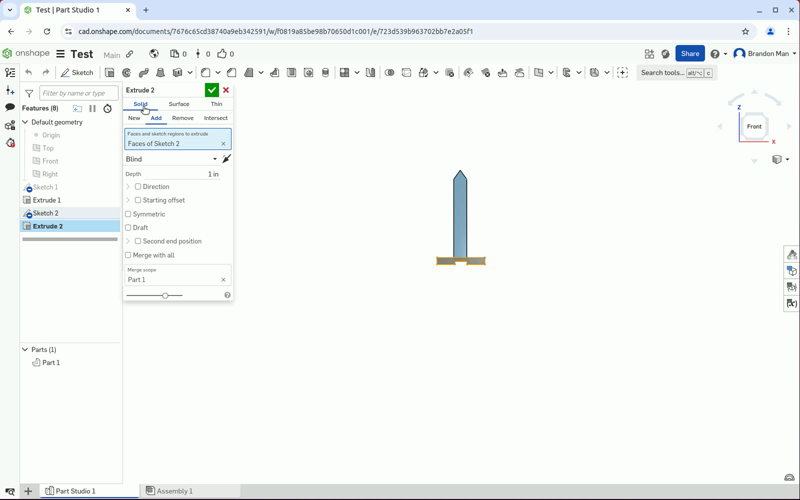
click(143, 106)
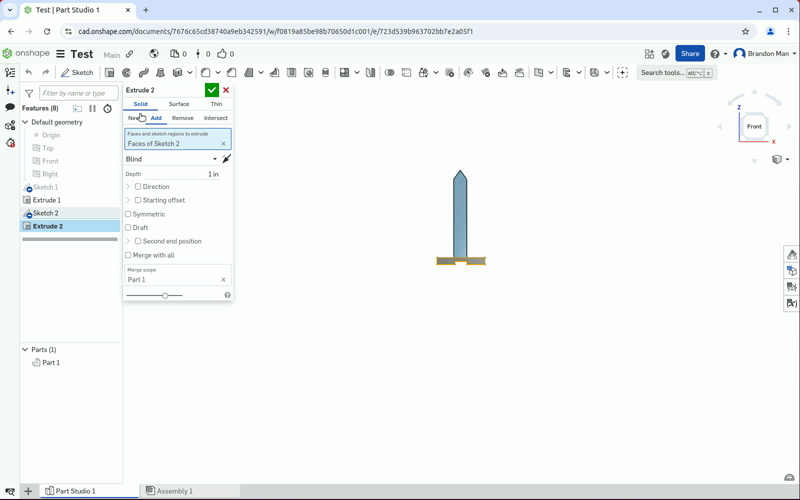
mouse_move(137, 120)
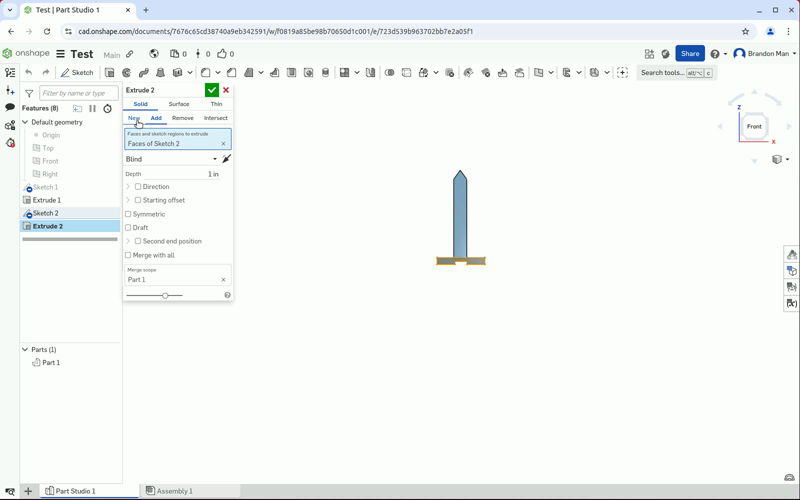
click(137, 120)
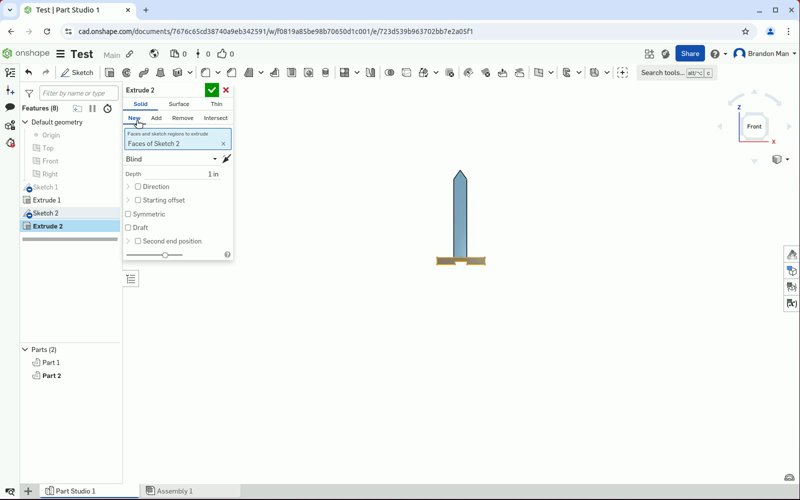
key(tab, 4)
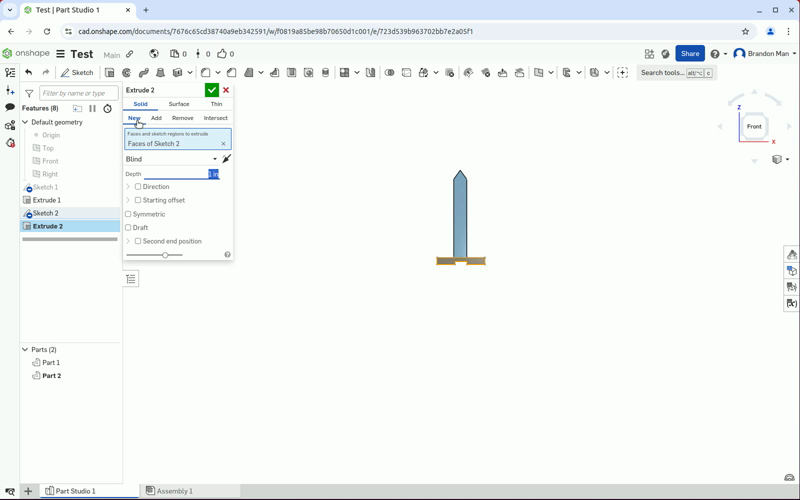
text(10.832)
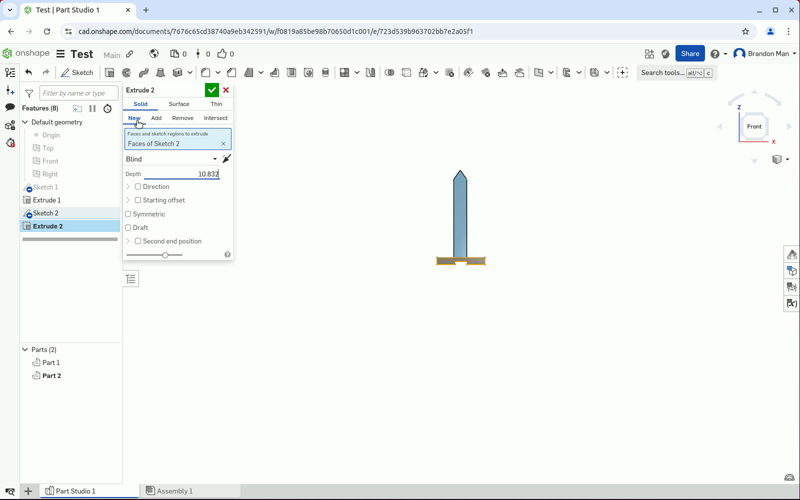
key(enter)
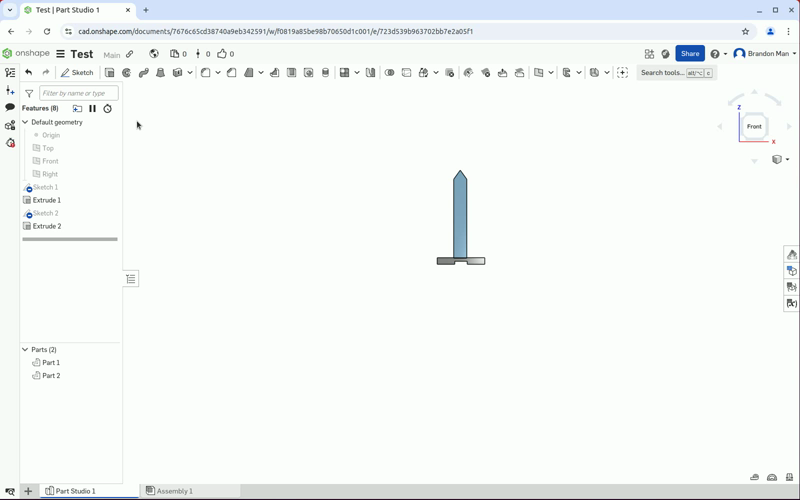
key(shift+h)
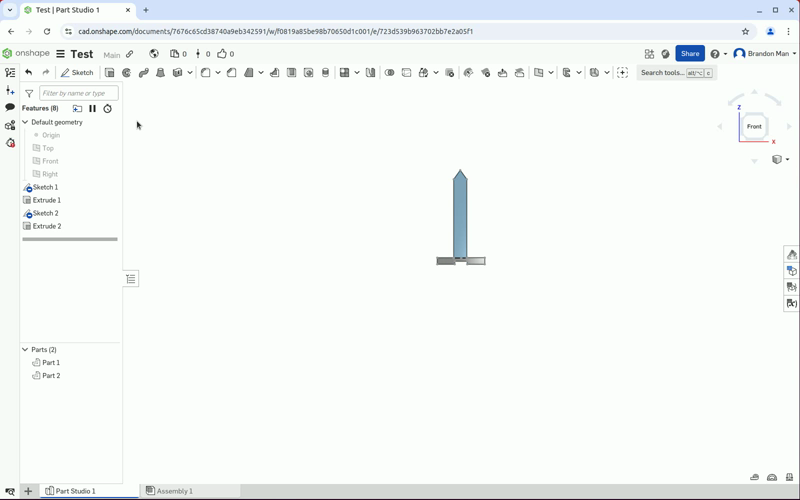
key(shift+h)
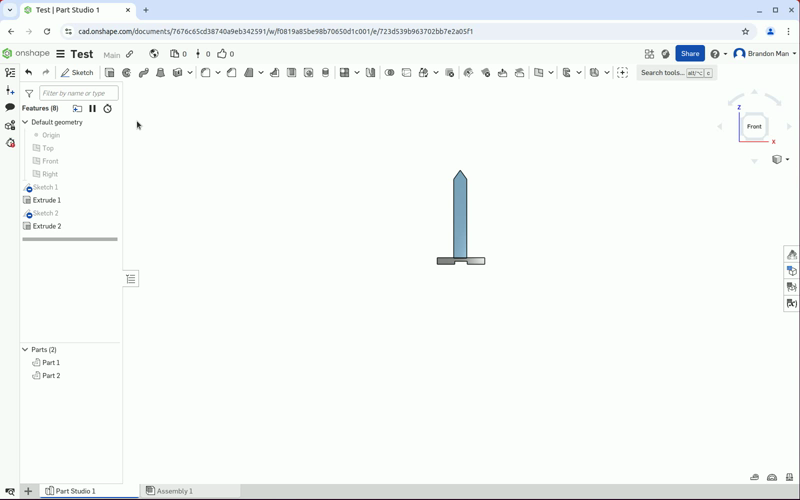
mouse_move(73, 189)
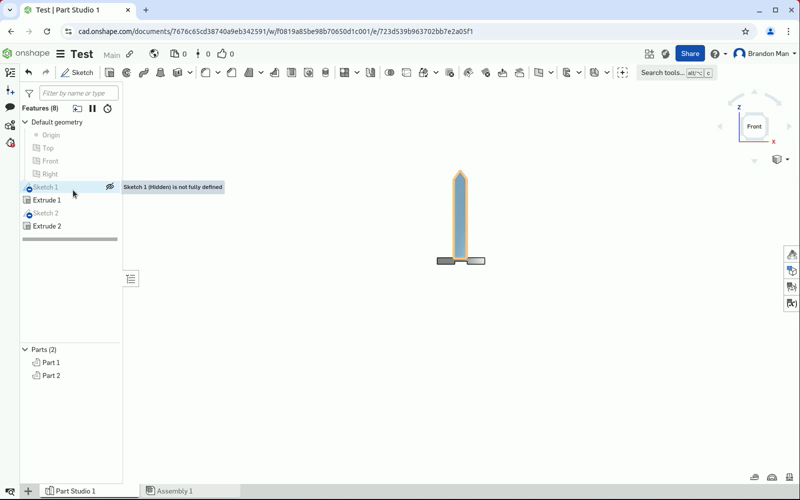
click(73, 189)
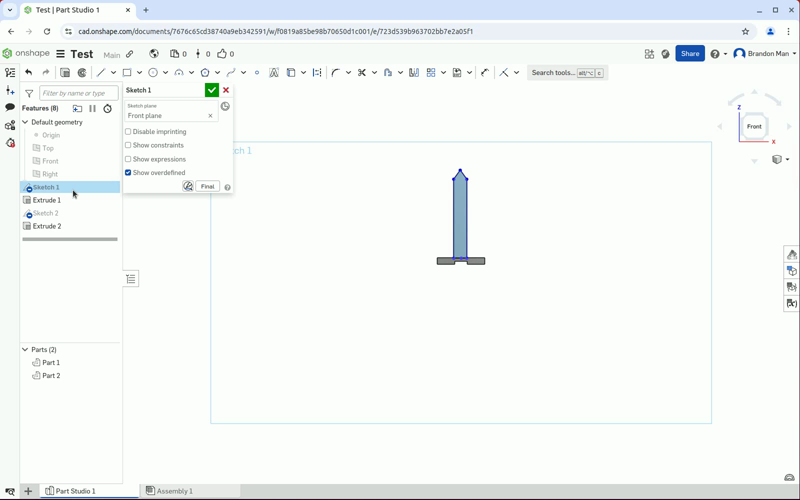
mouse_move(229, 92)
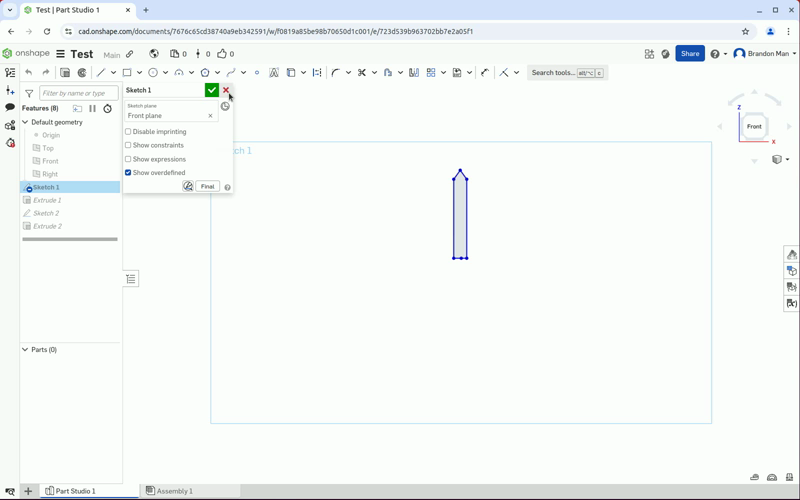
click(229, 92)
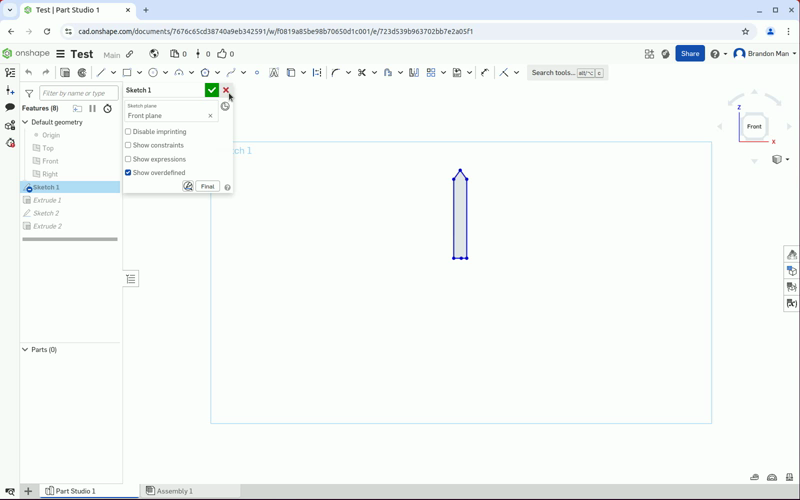
key(shift+s)
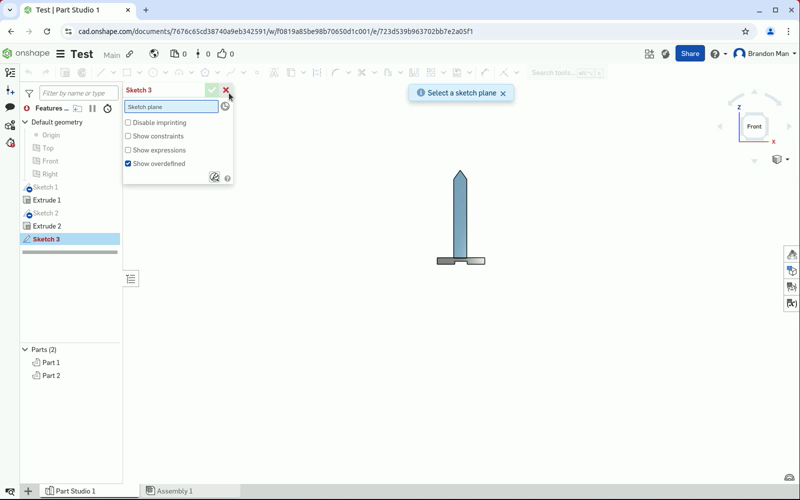
mouse_move(73, 163)
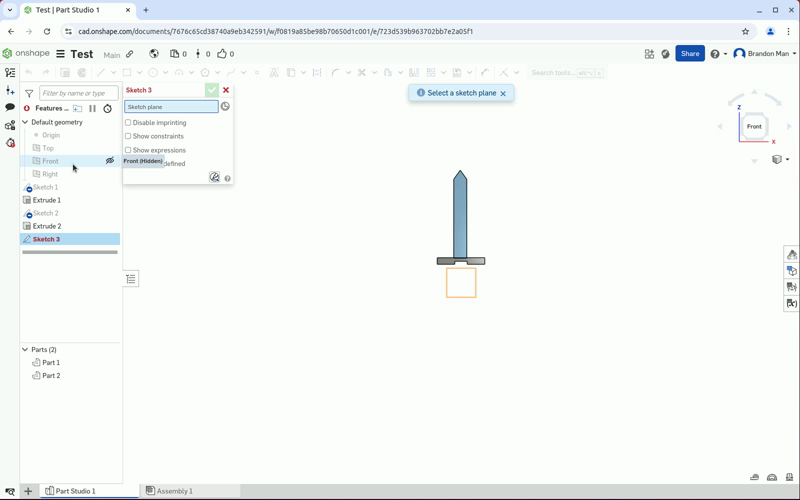
click(73, 163)
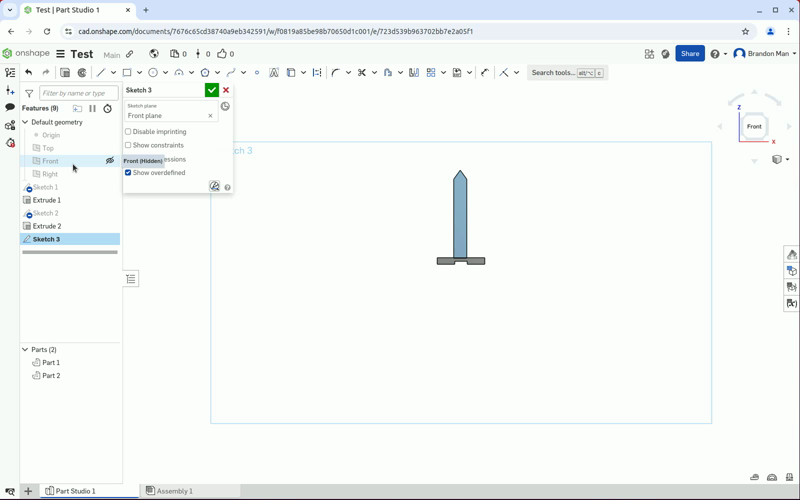
mouse_move(73, 352)
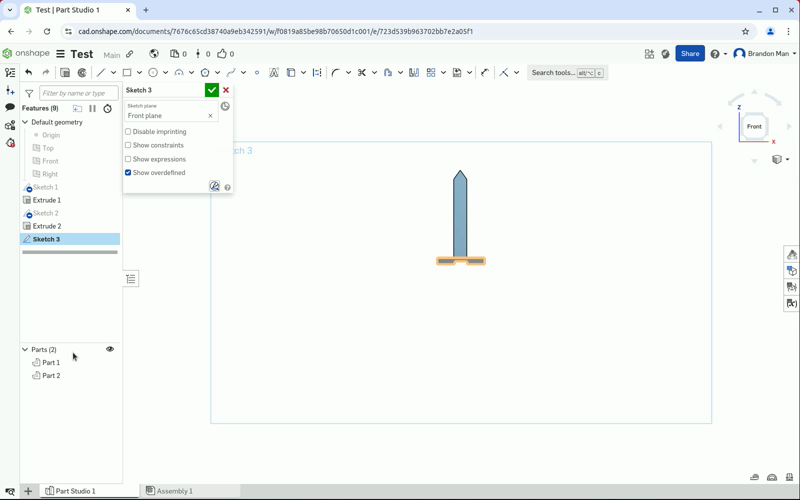
key(y)
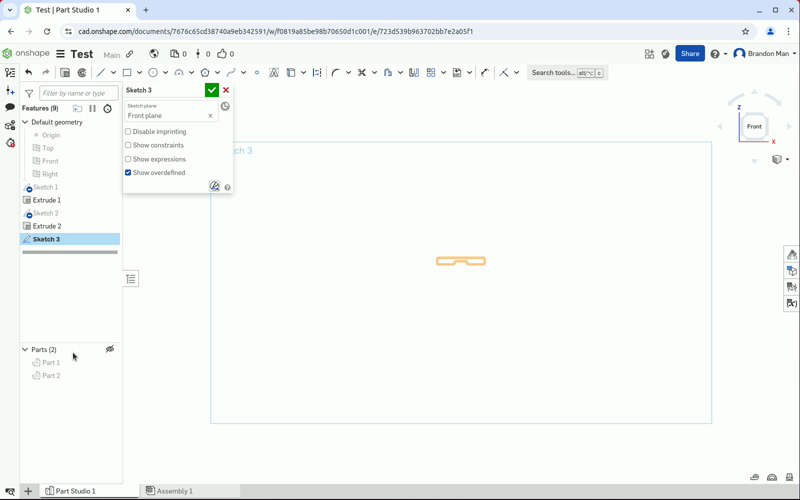
key(l)
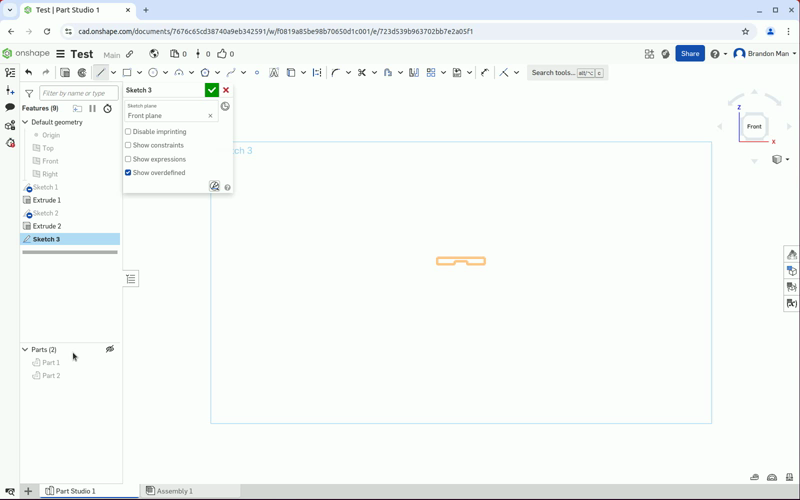
key_down(shift)
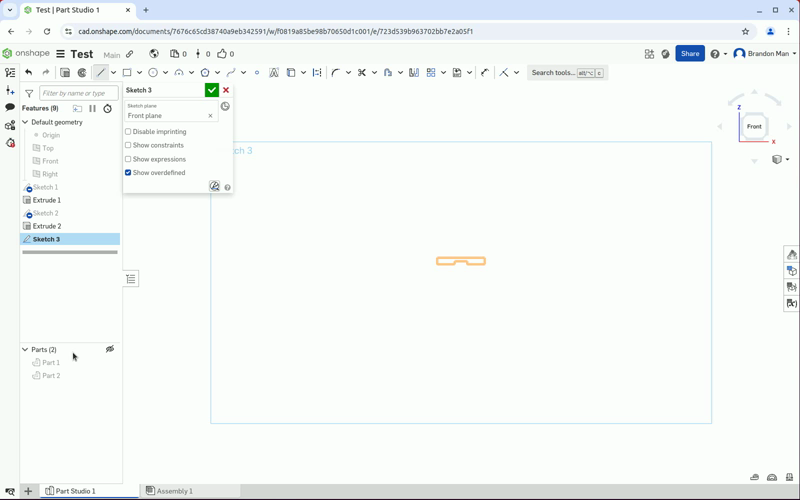
mouse_move(454, 305)
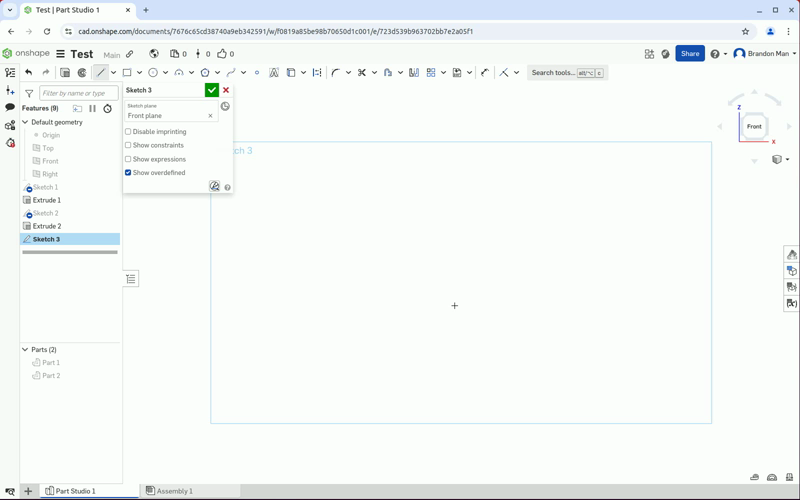
click(454, 305)
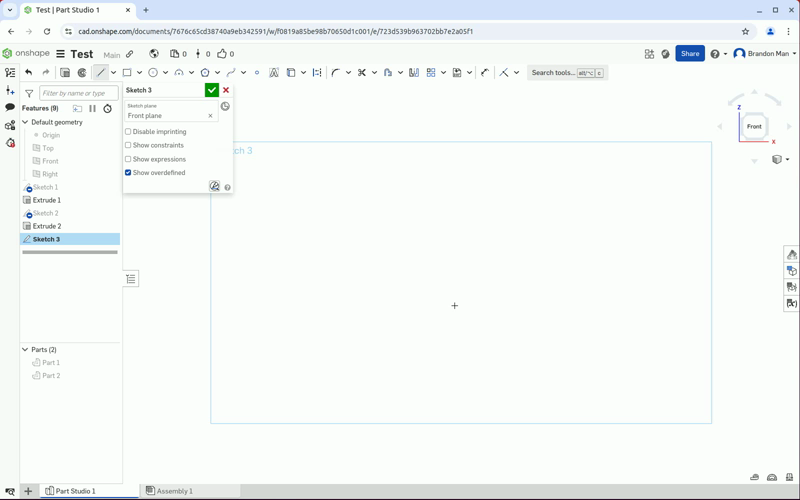
key_up(shift)
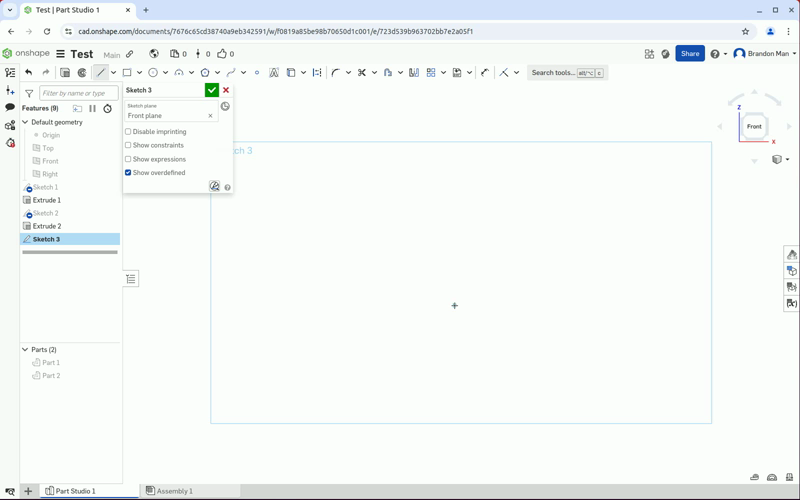
key_down(shift)
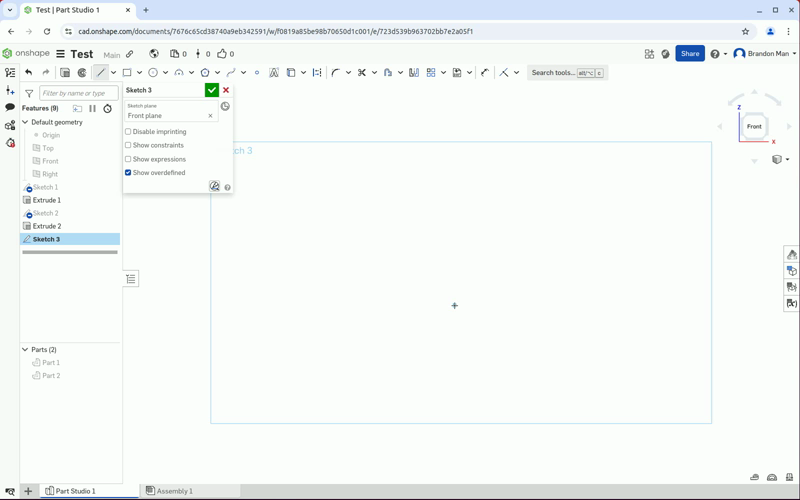
mouse_move(484, 305)
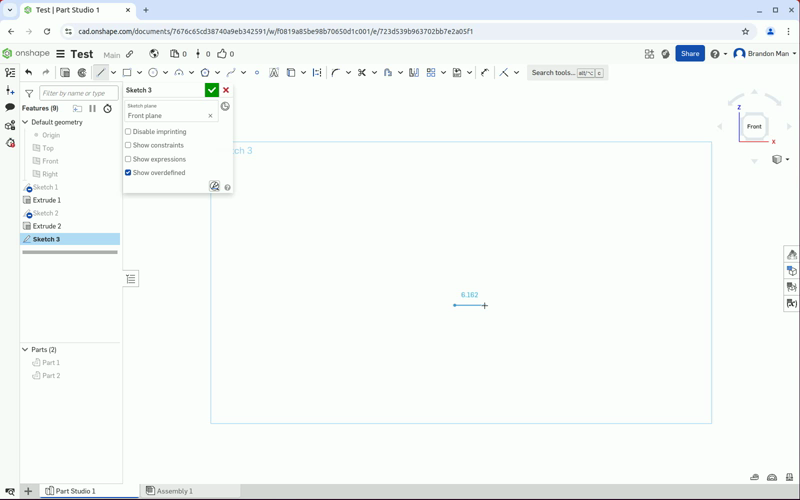
mouse_move(467, 305)
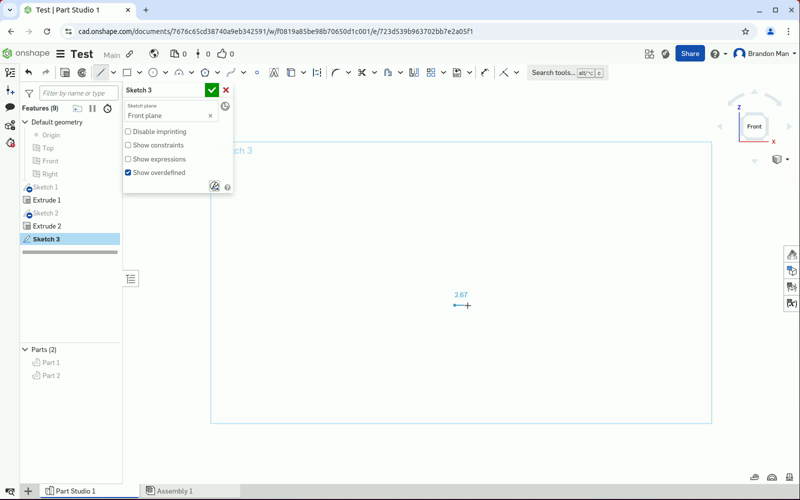
click(467, 305)
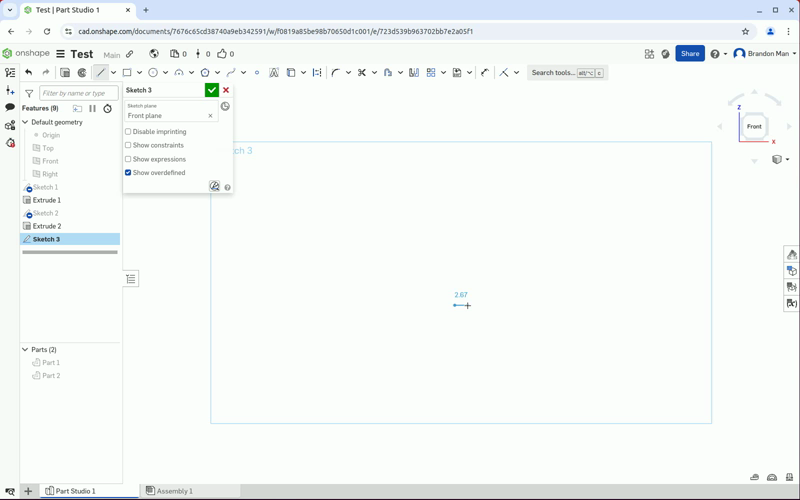
key_up(shift)
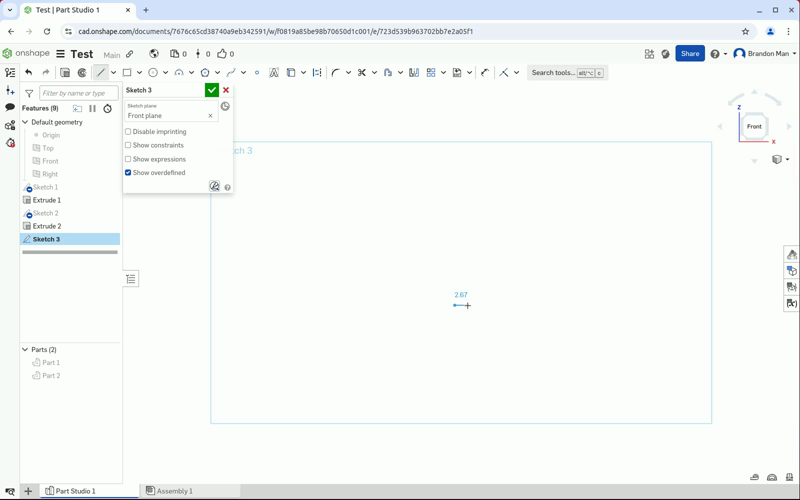
key_down(shift)
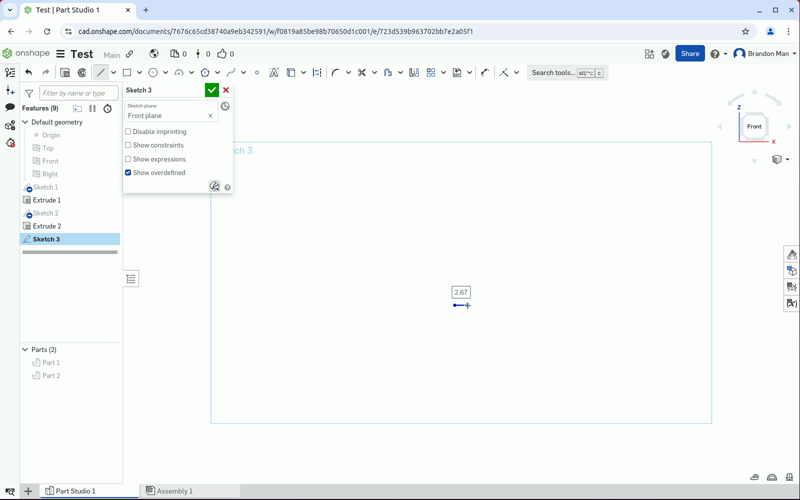
mouse_move(497, 305)
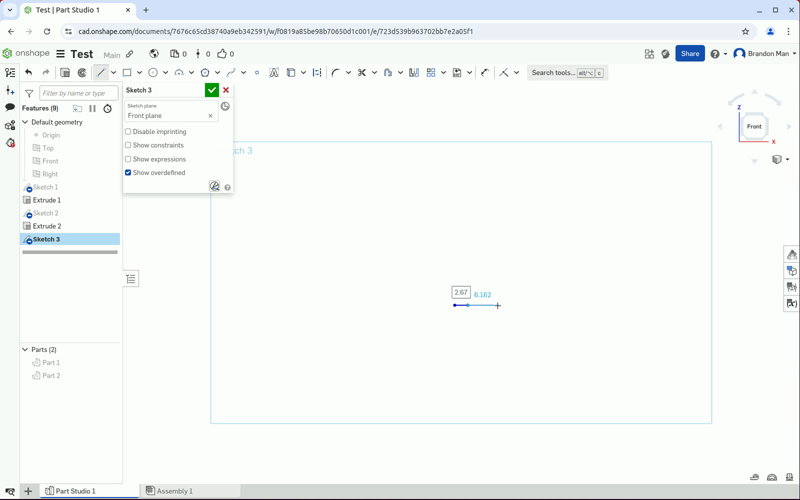
mouse_move(467, 263)
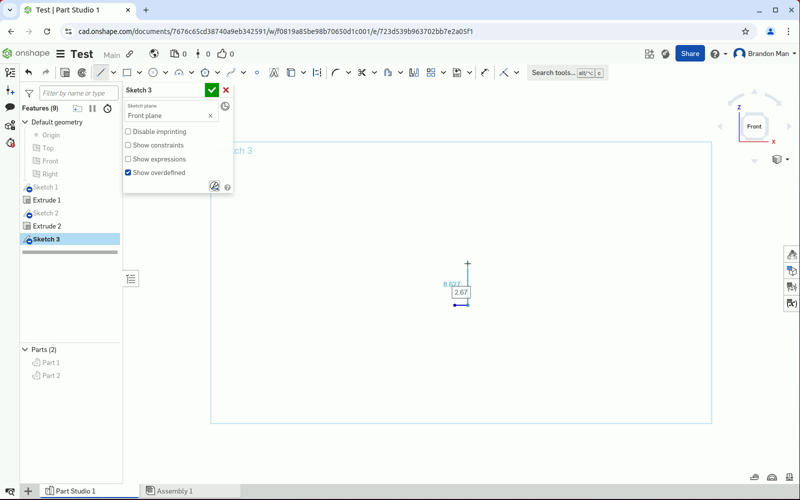
click(467, 263)
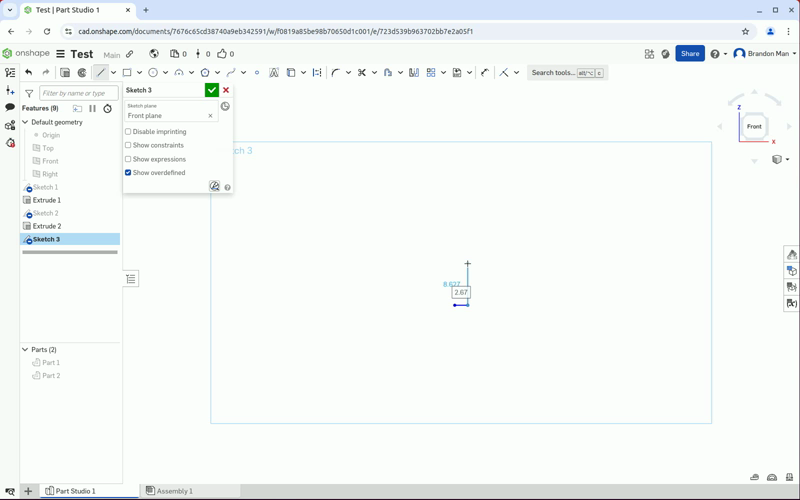
key_up(shift)
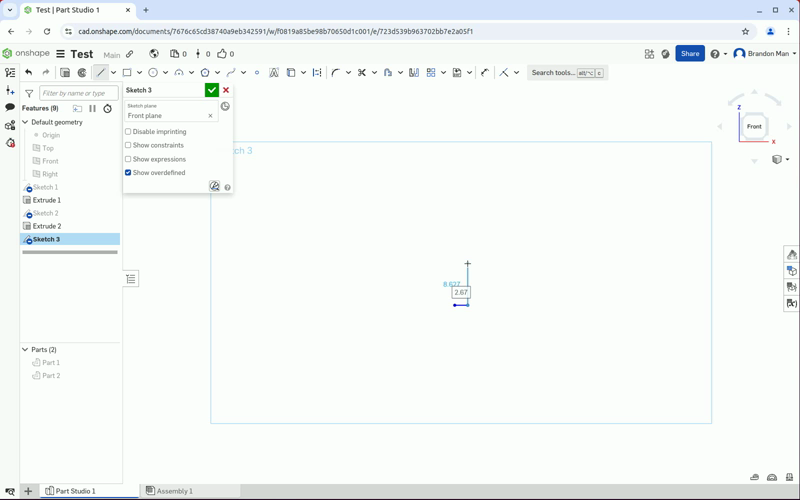
key_down(shift)
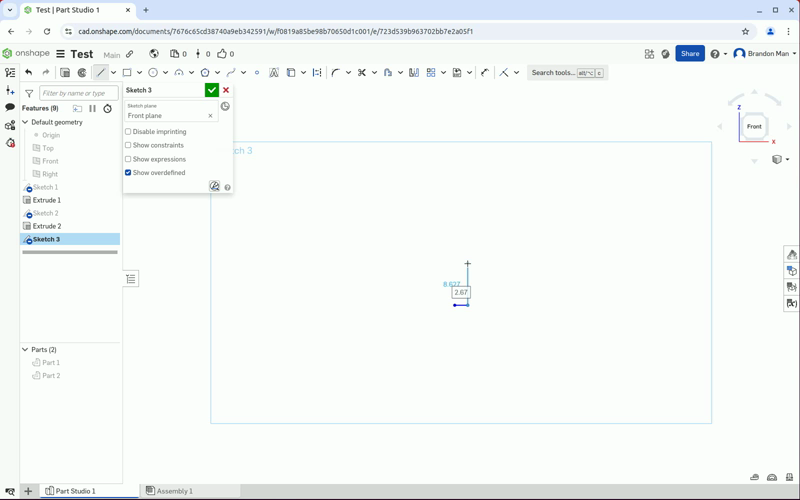
mouse_move(497, 263)
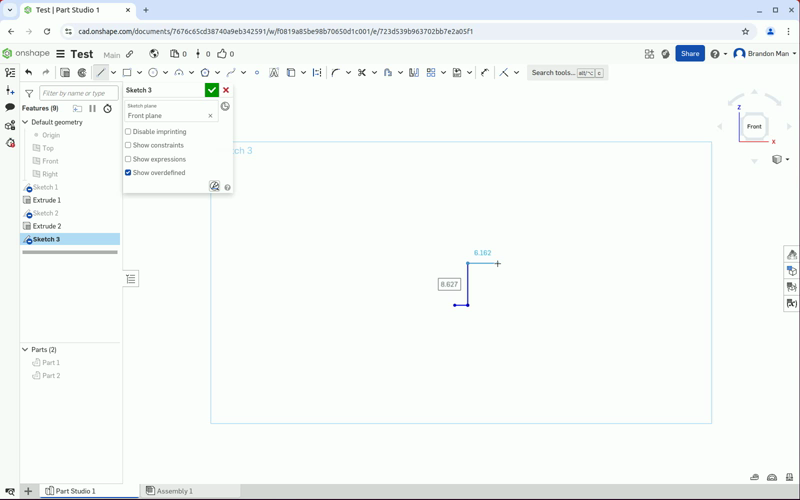
mouse_move(454, 263)
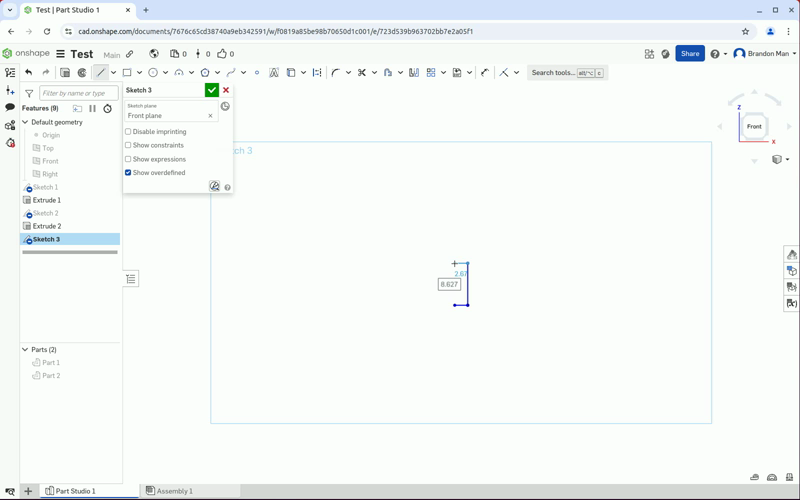
click(454, 263)
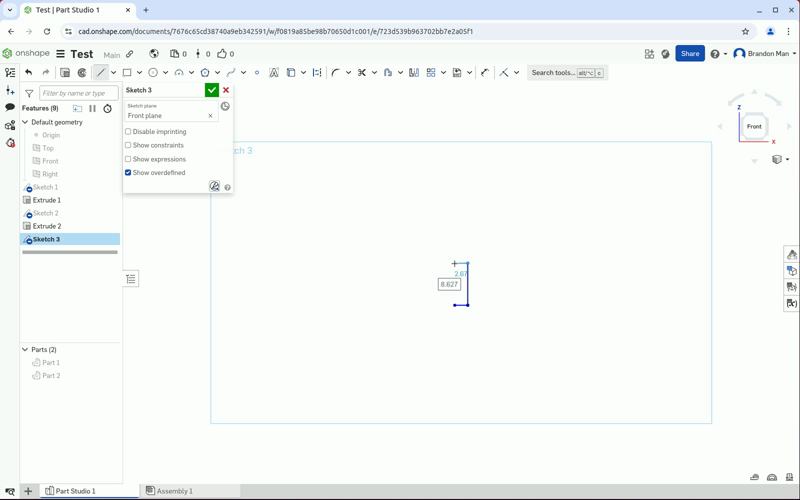
key_up(shift)
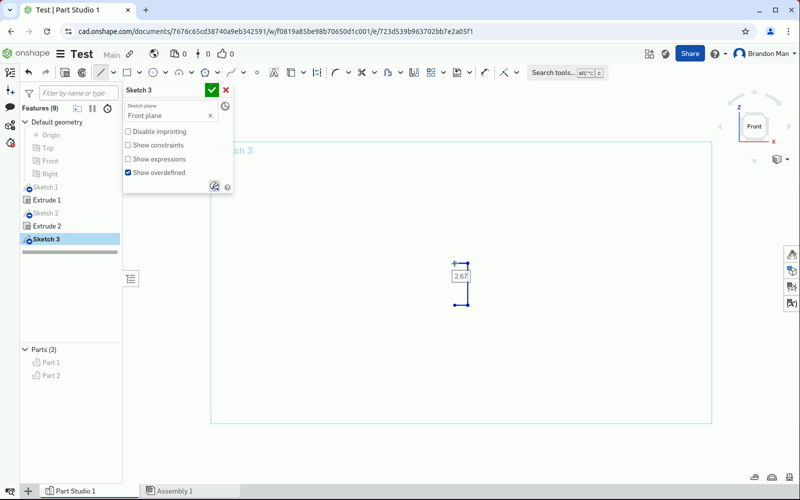
mouse_move(484, 263)
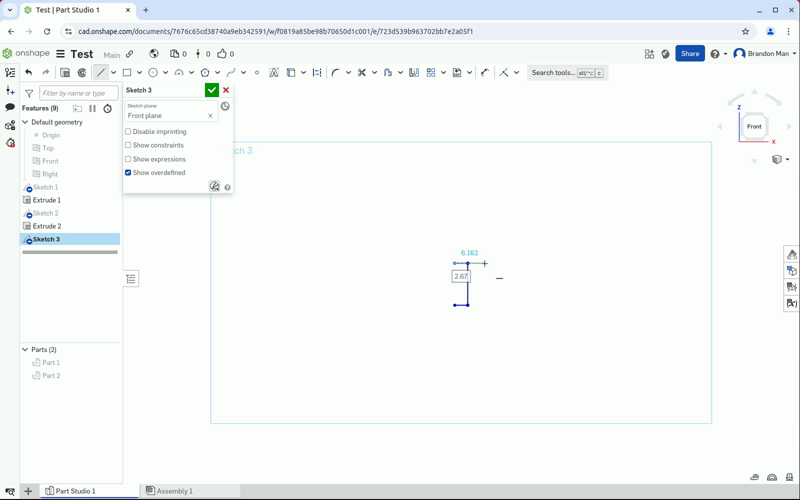
key_down(shift)
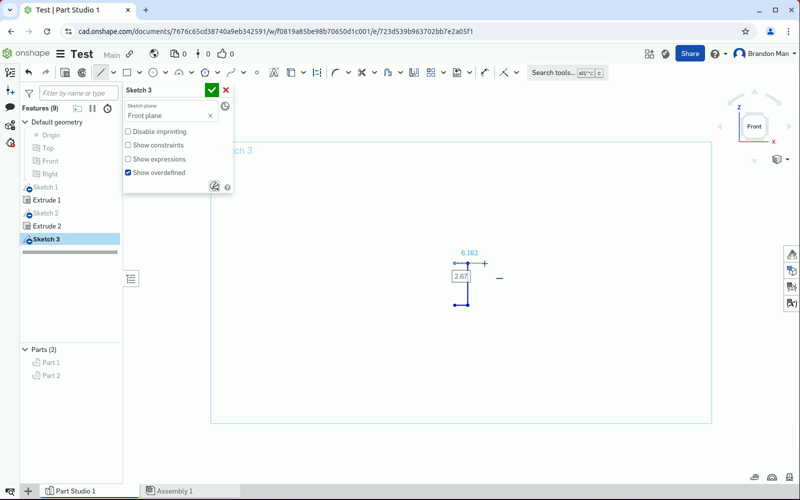
mouse_move(454, 305)
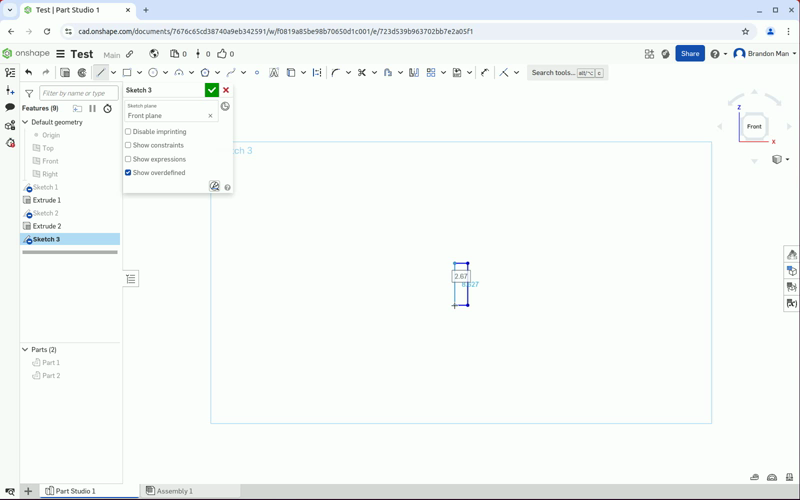
key_up(shift)
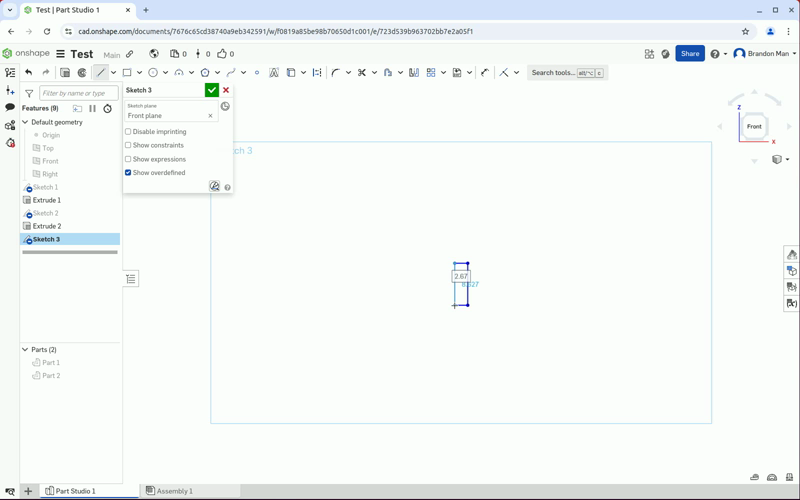
click(454, 305)
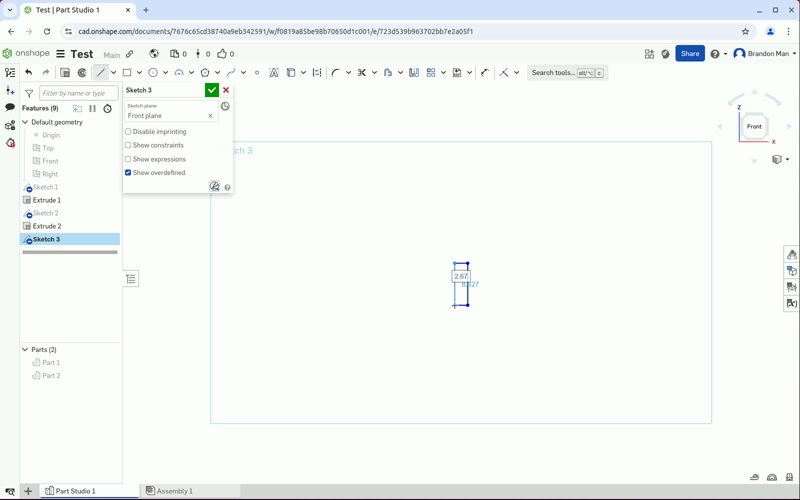
key(esc)
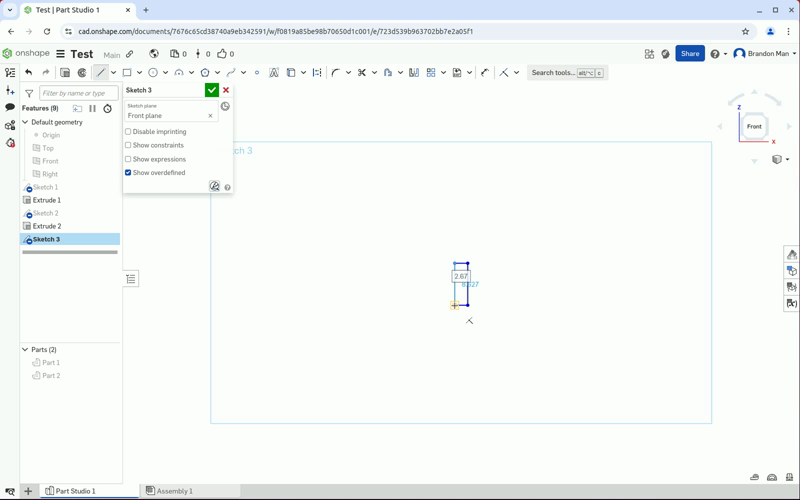
mouse_move(462, 286)
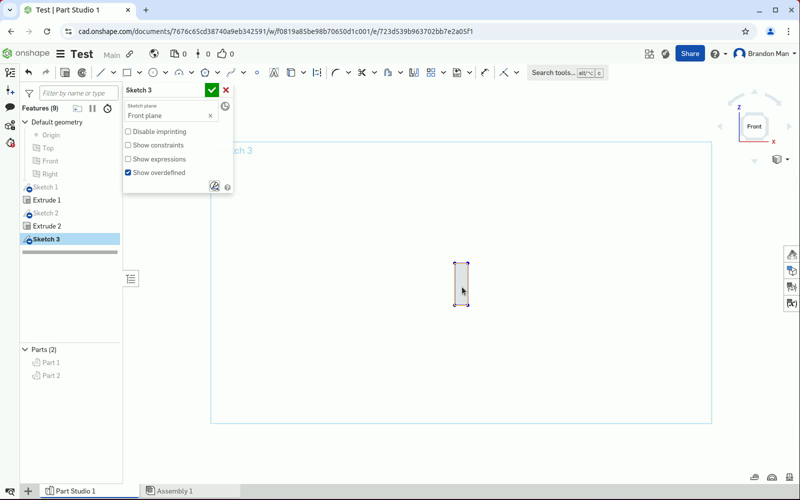
scroll(6)
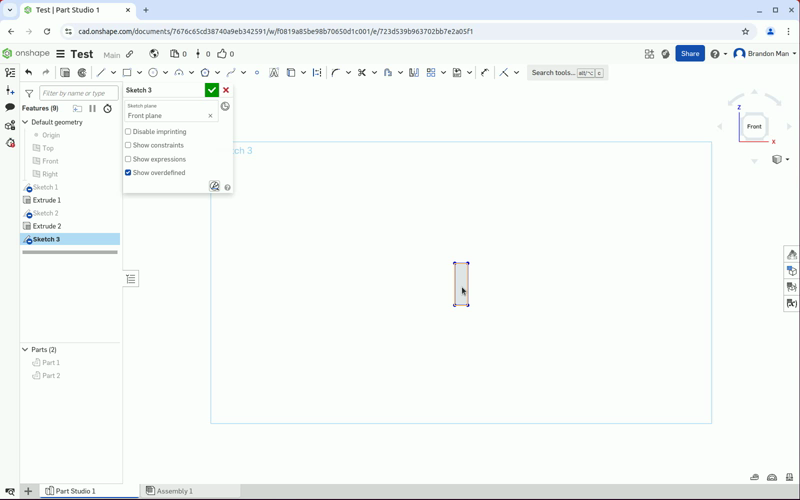
scroll(6)
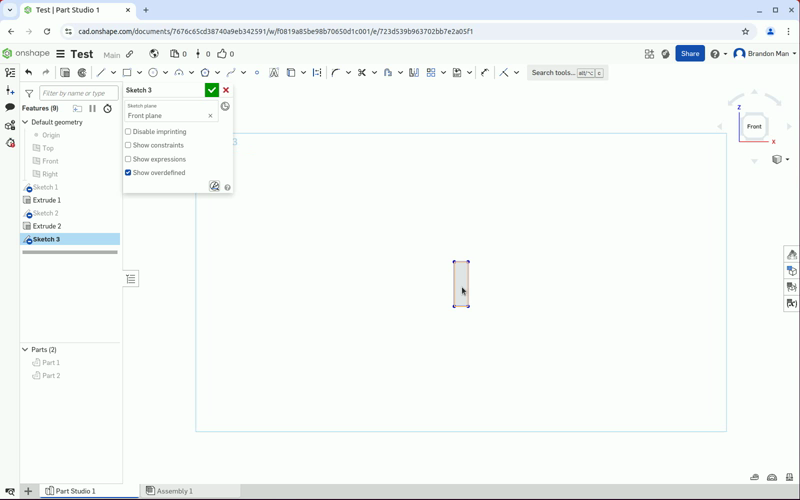
scroll(6)
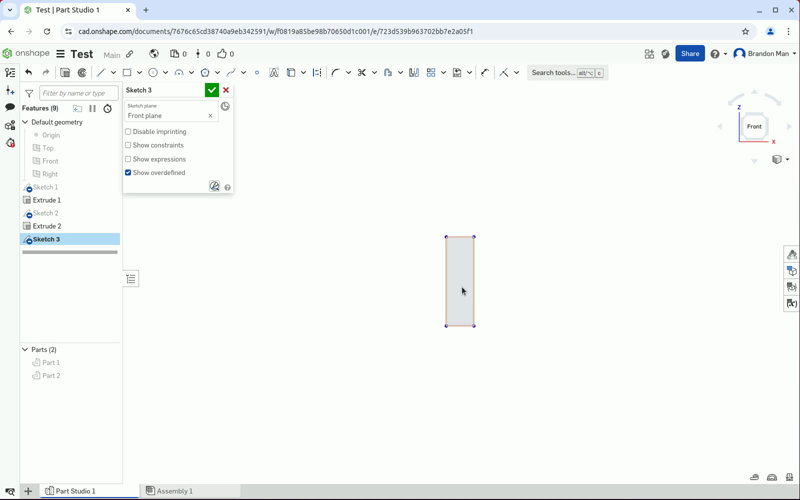
scroll(6)
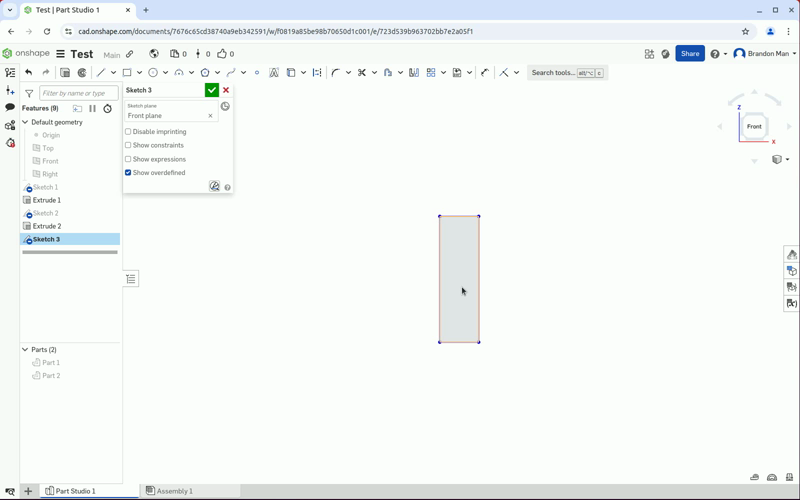
scroll(6)
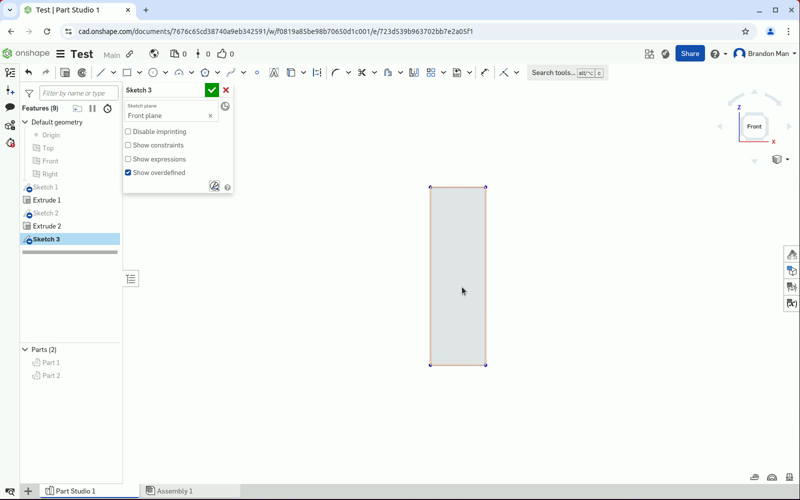
scroll(6)
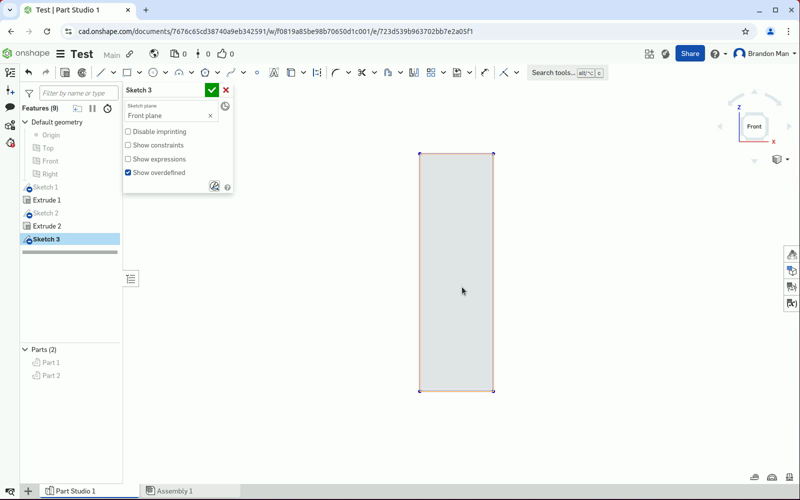
scroll(6)
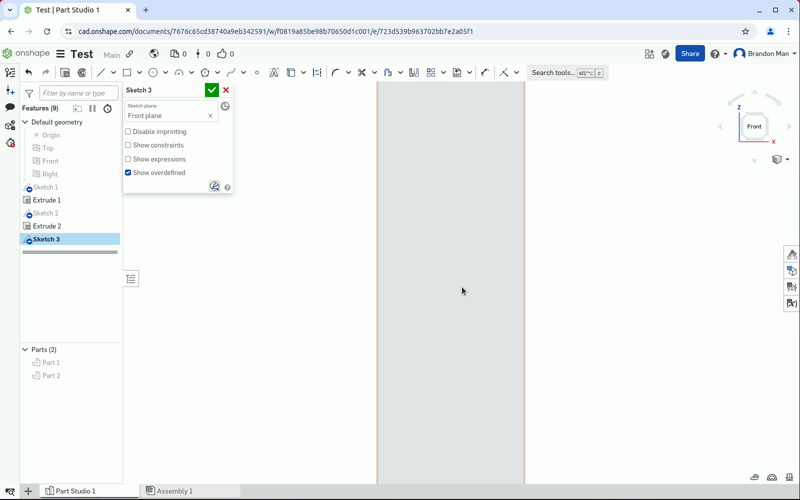
click(462, 286)
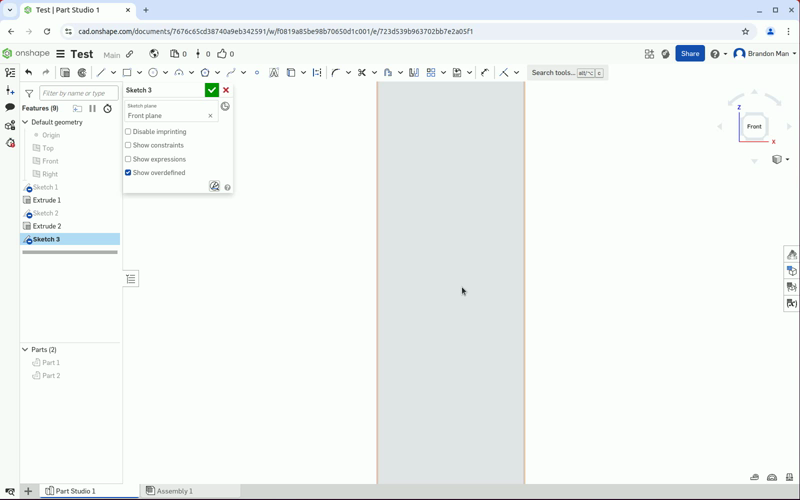
scroll(-6)
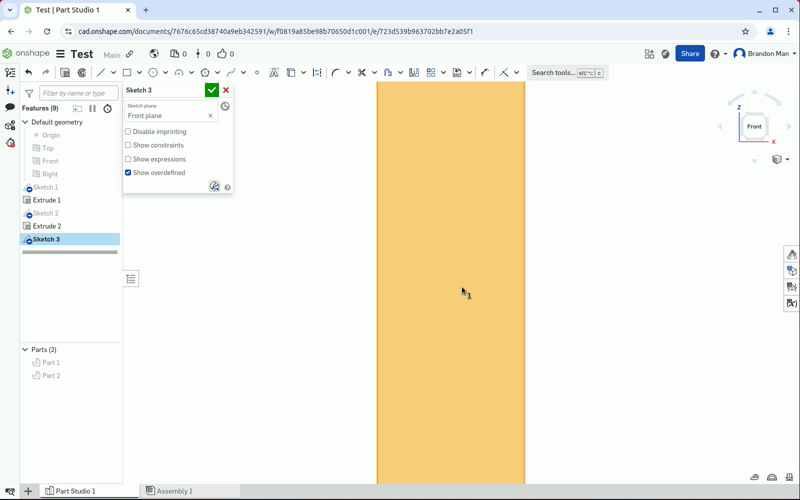
scroll(-6)
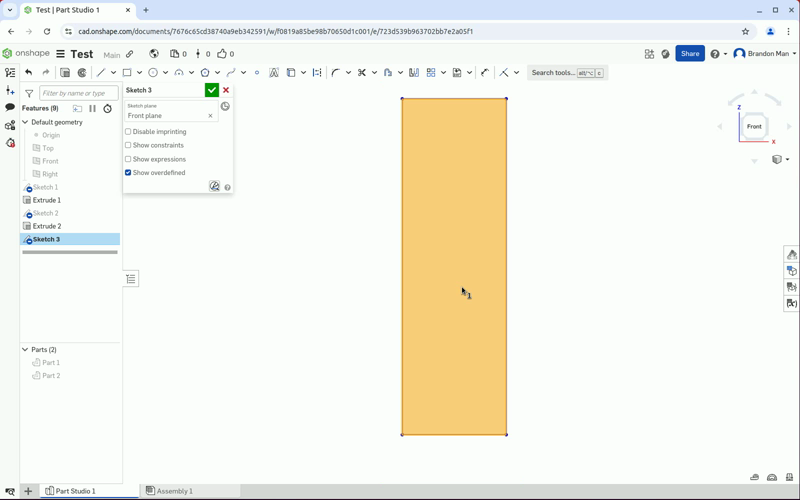
scroll(-6)
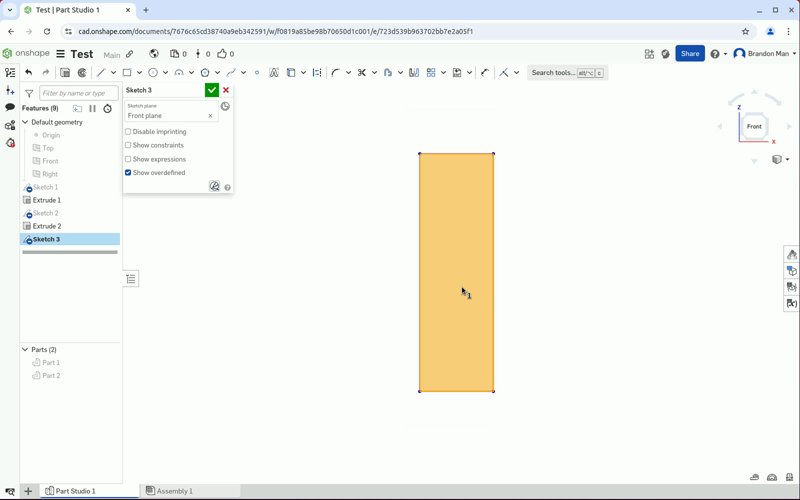
scroll(-6)
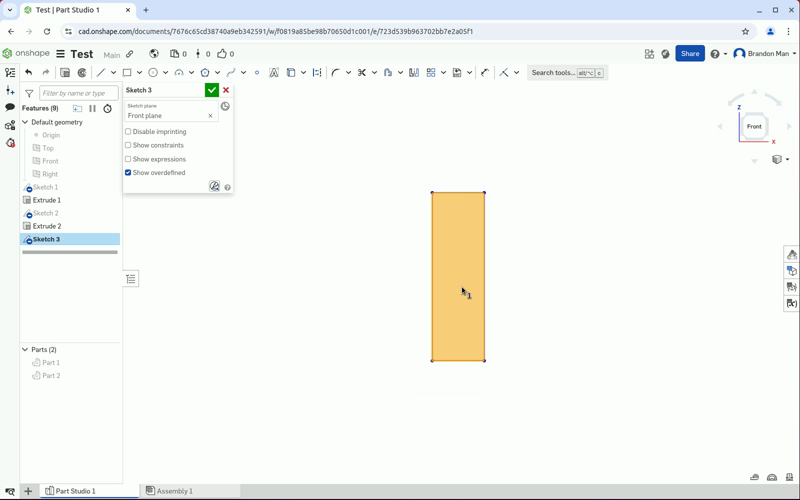
scroll(-6)
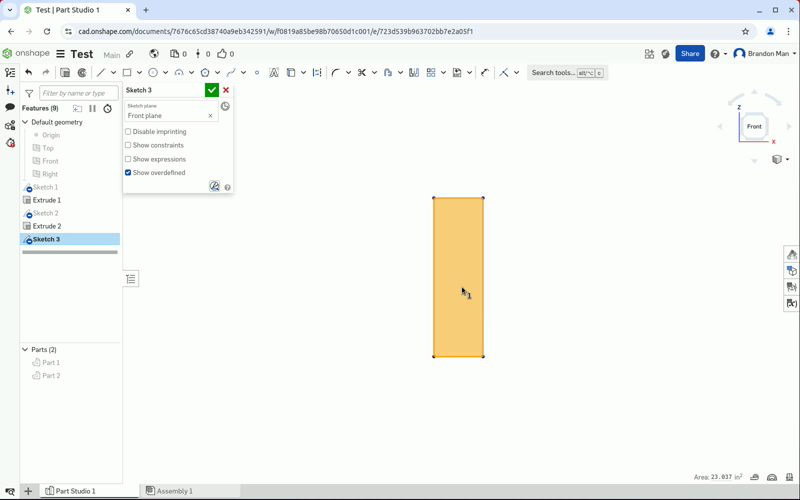
scroll(-6)
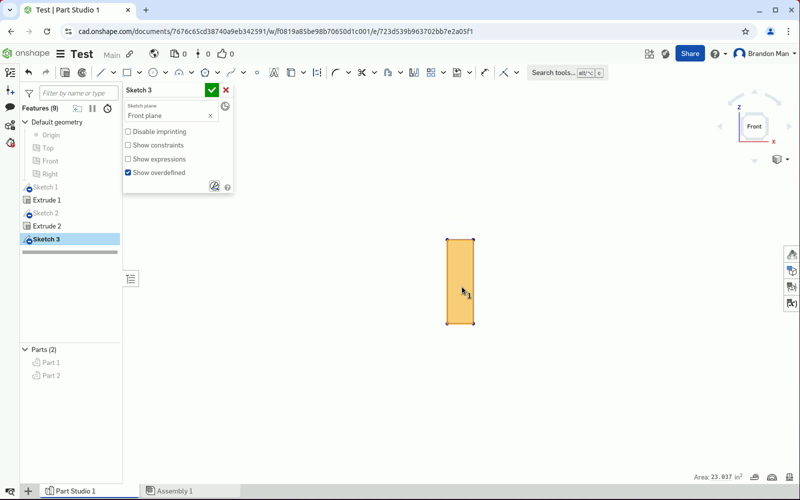
scroll(-6)
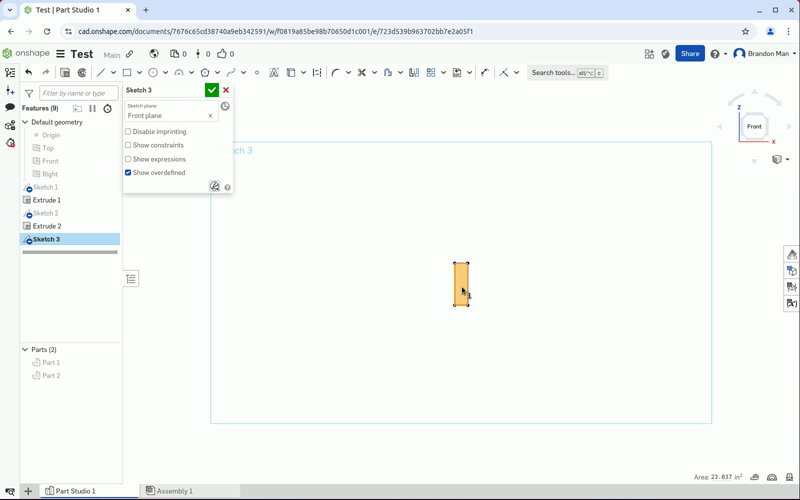
mouse_move(73, 352)
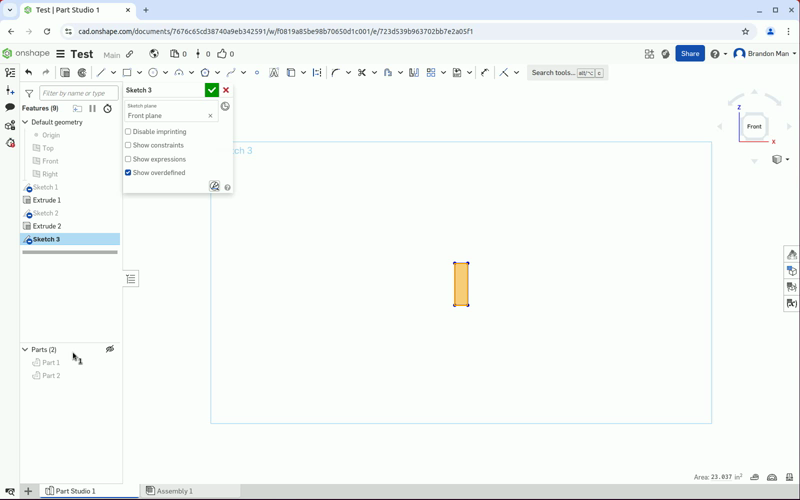
key(shift+y)
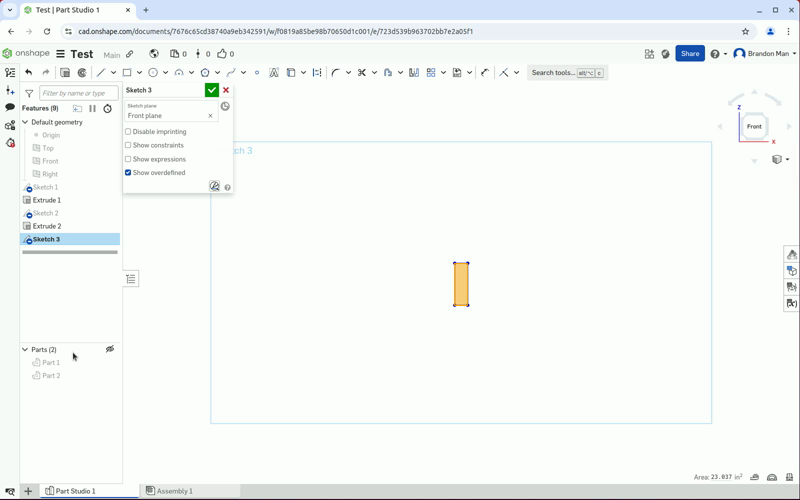
key(shift+e)
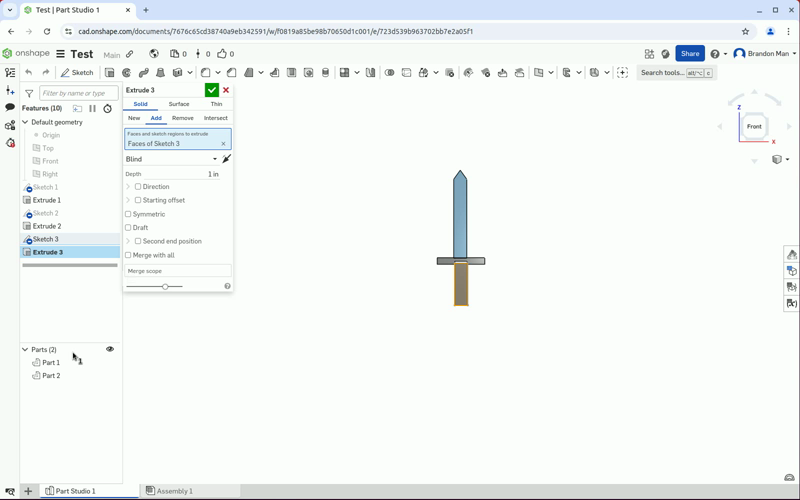
mouse_move(143, 106)
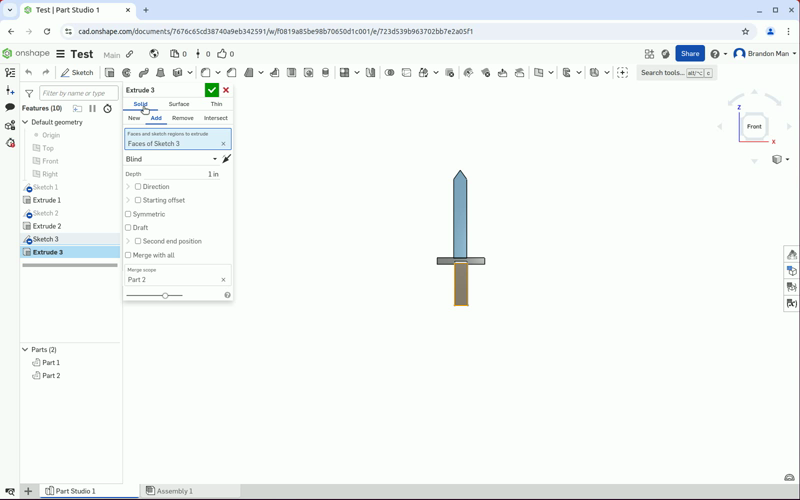
click(143, 106)
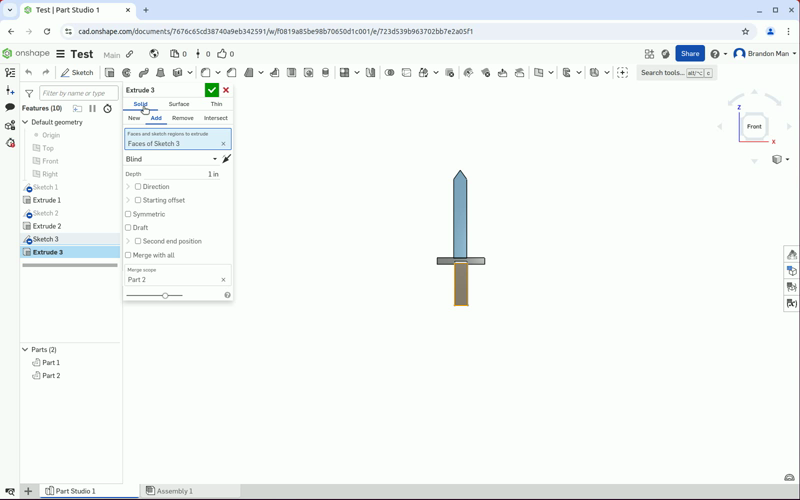
mouse_move(137, 120)
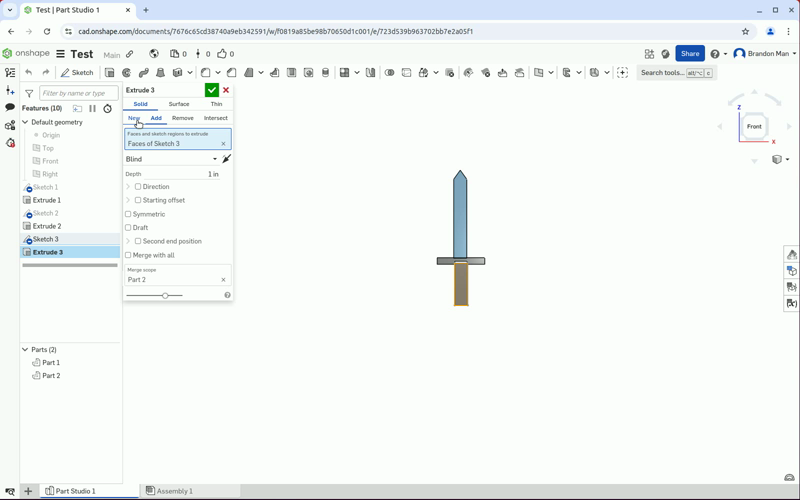
click(137, 120)
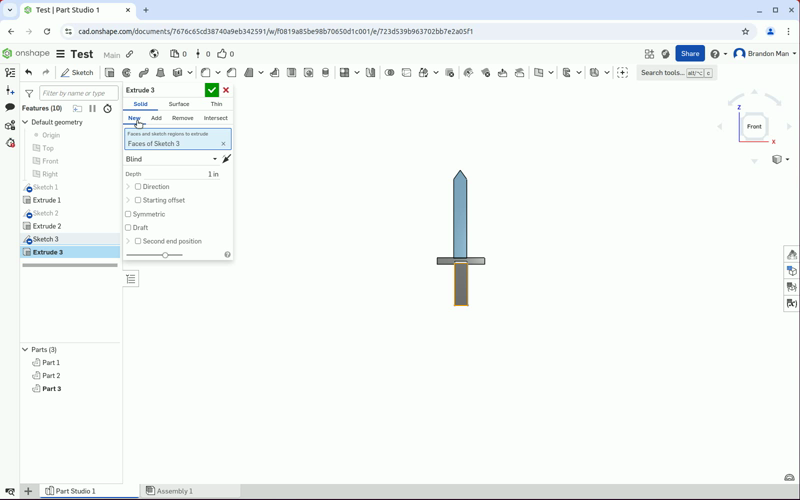
key(tab, 4)
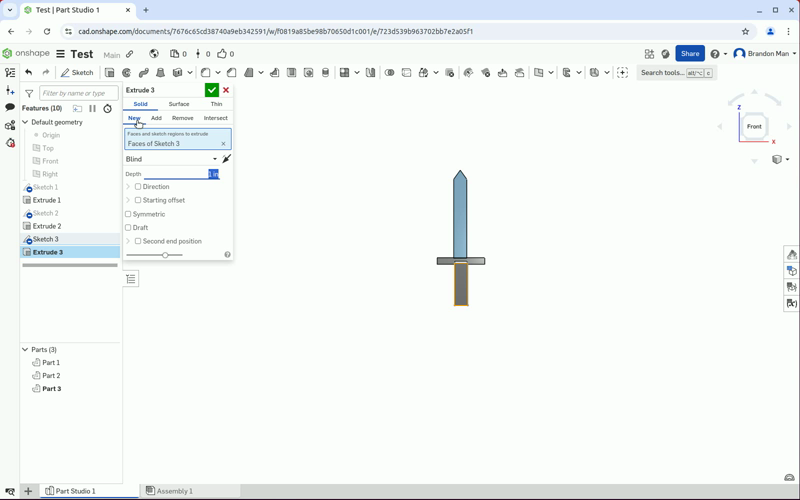
text(10.832)
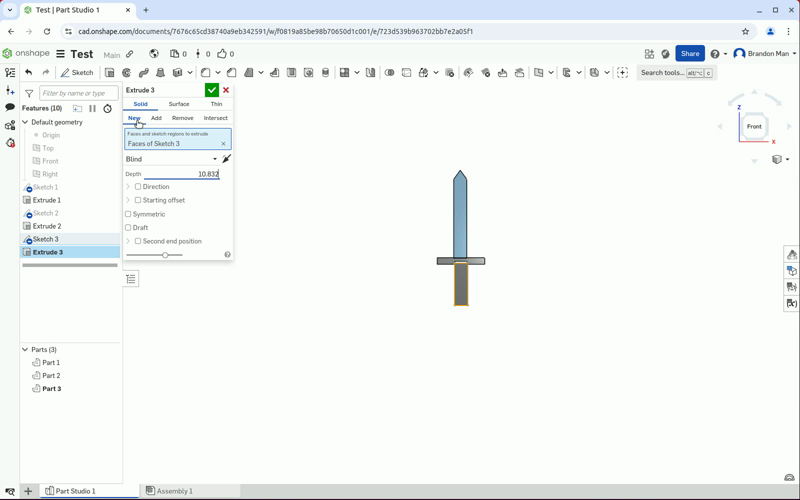
key(enter)
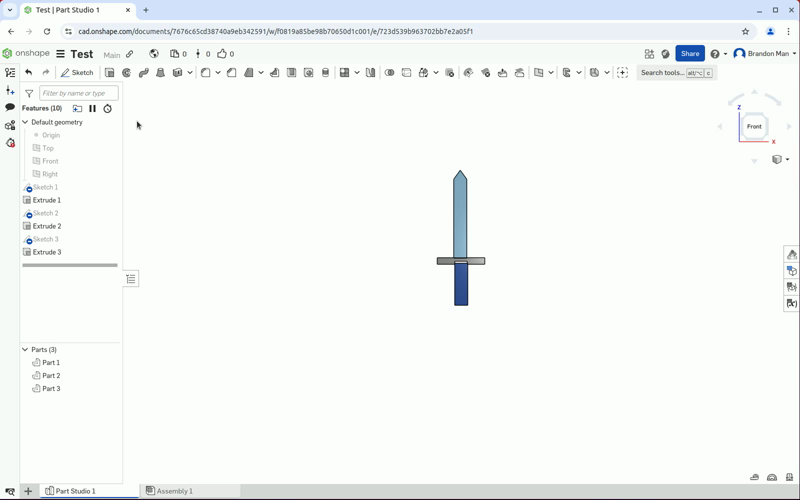
key(shift+h)
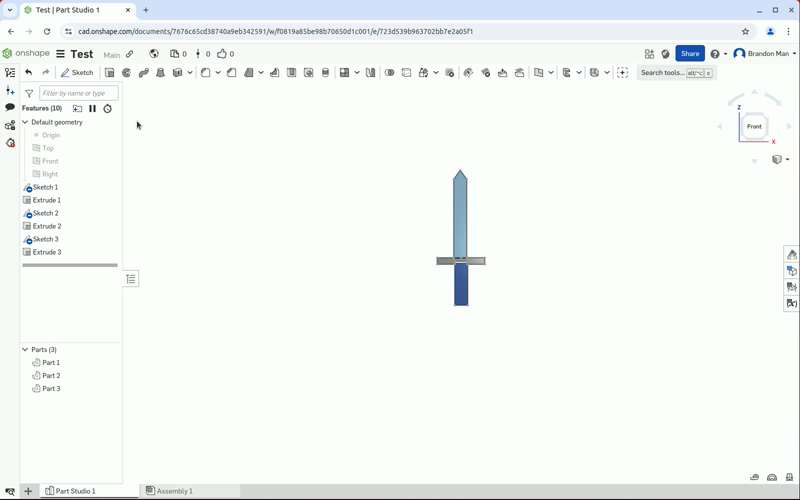
key(shift+h)
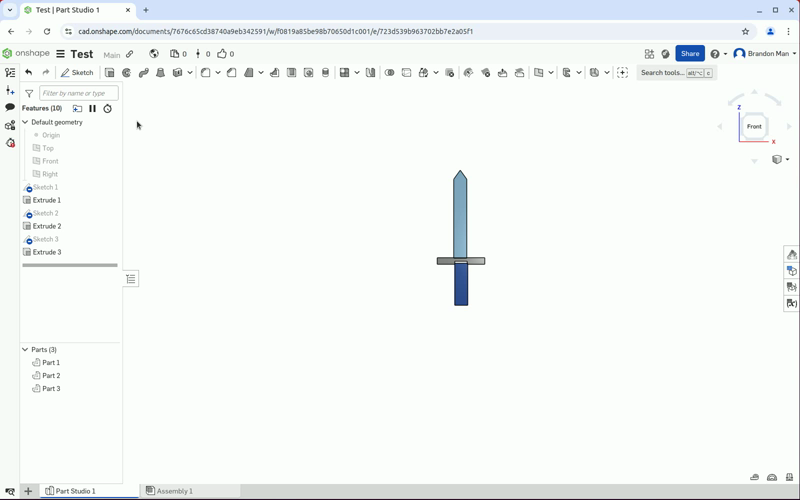
mouse_move(73, 189)
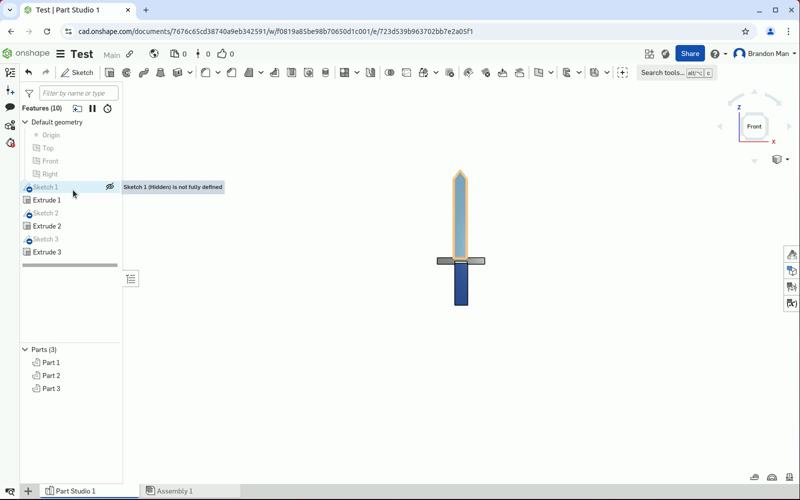
click(73, 189)
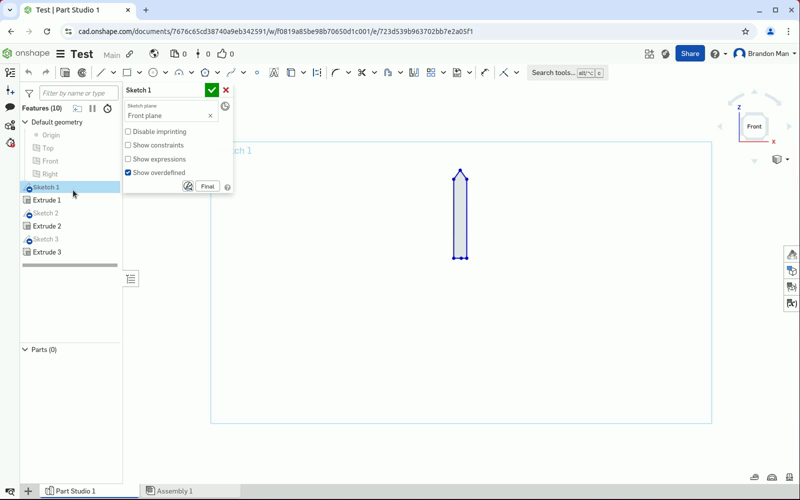
mouse_move(229, 92)
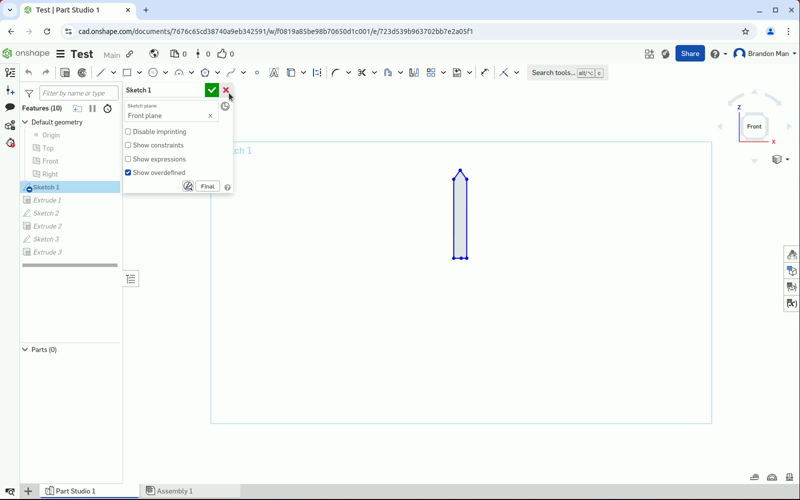
click(229, 92)
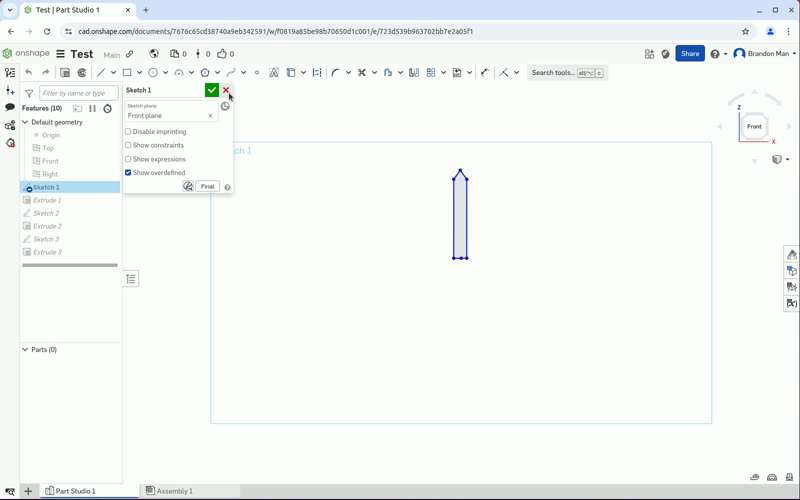
key(shift+s)
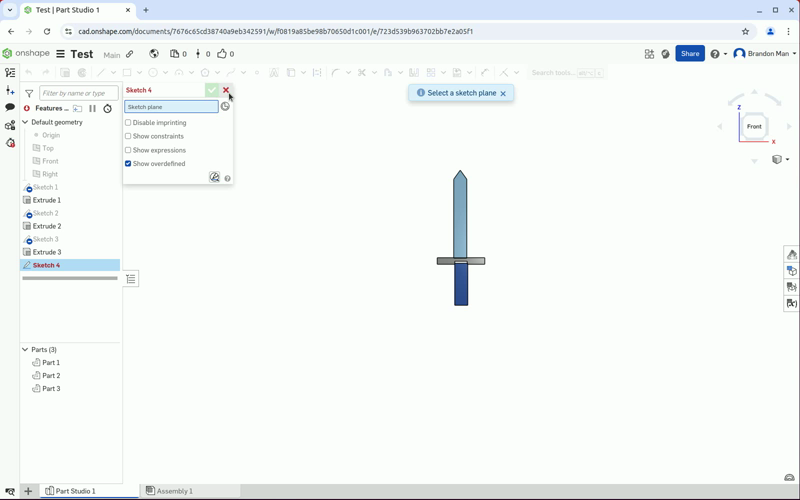
mouse_move(73, 163)
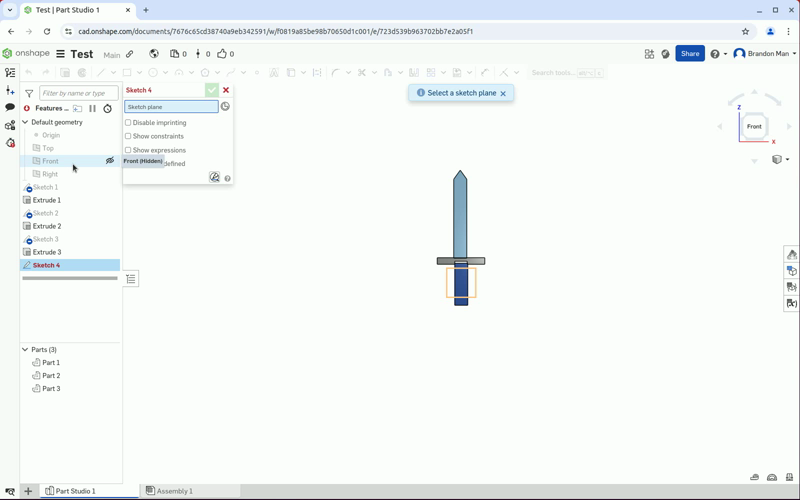
click(73, 163)
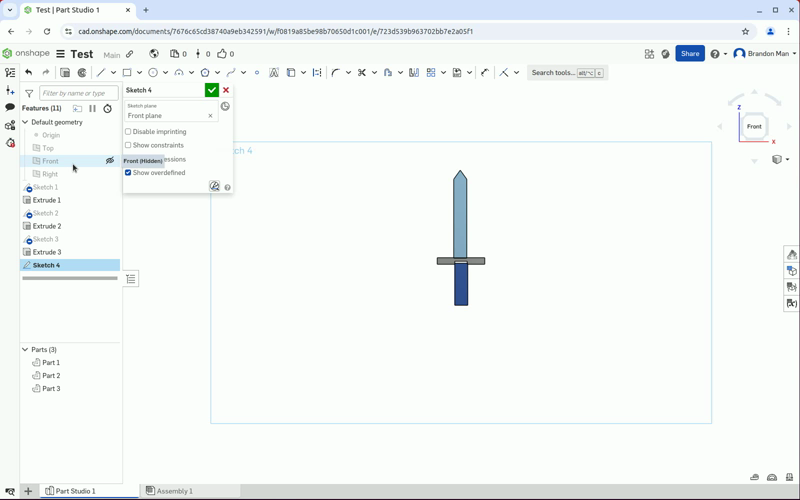
mouse_move(73, 352)
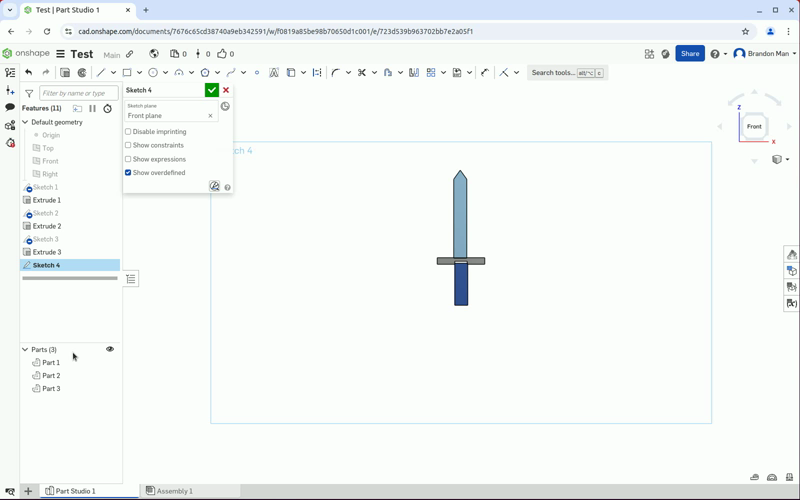
key(y)
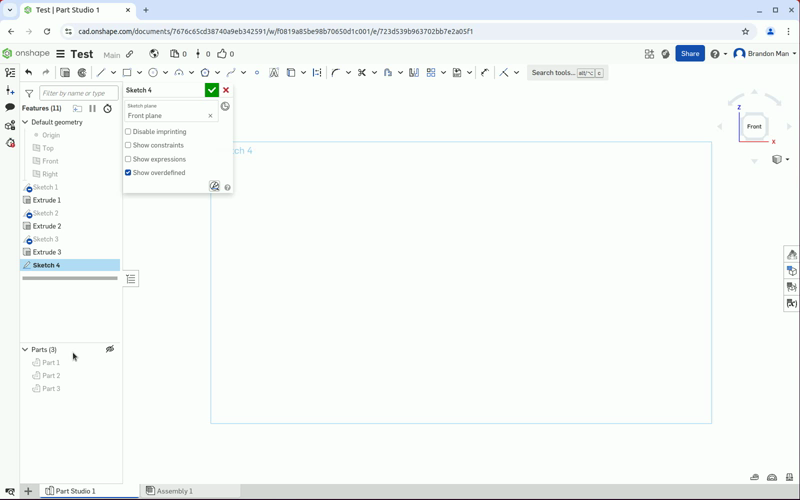
key(l)
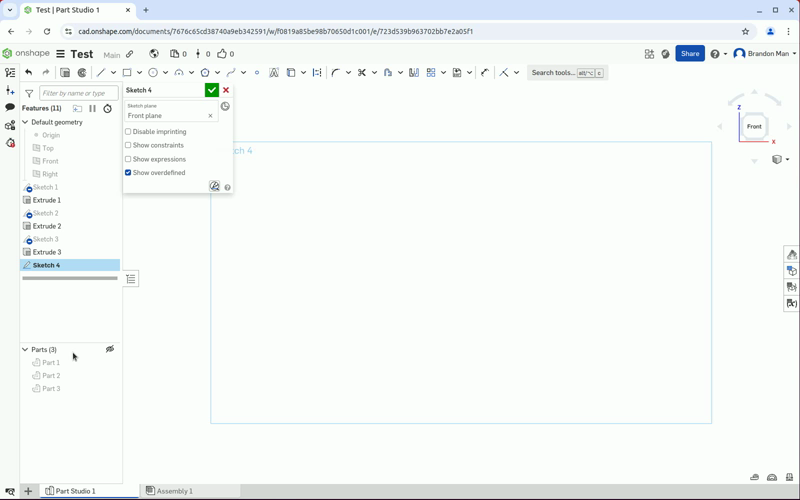
key_down(shift)
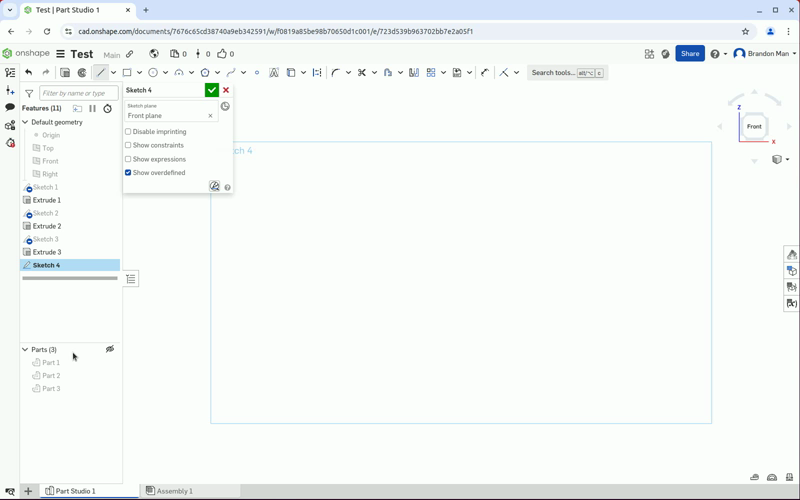
mouse_move(454, 264)
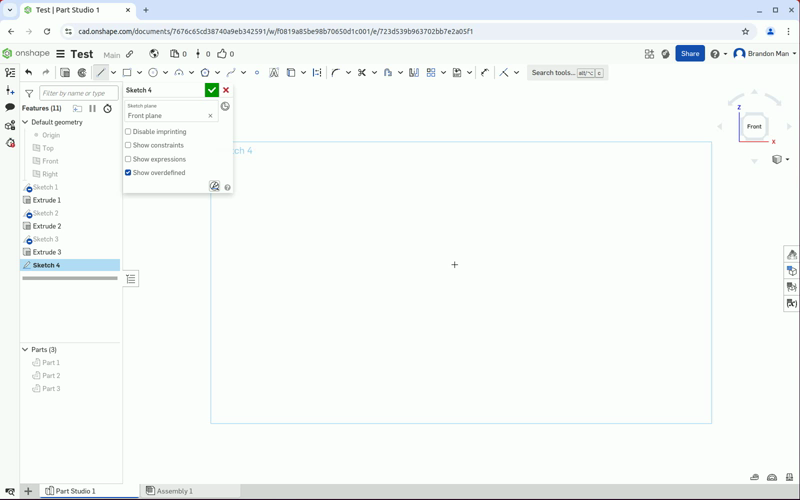
click(454, 264)
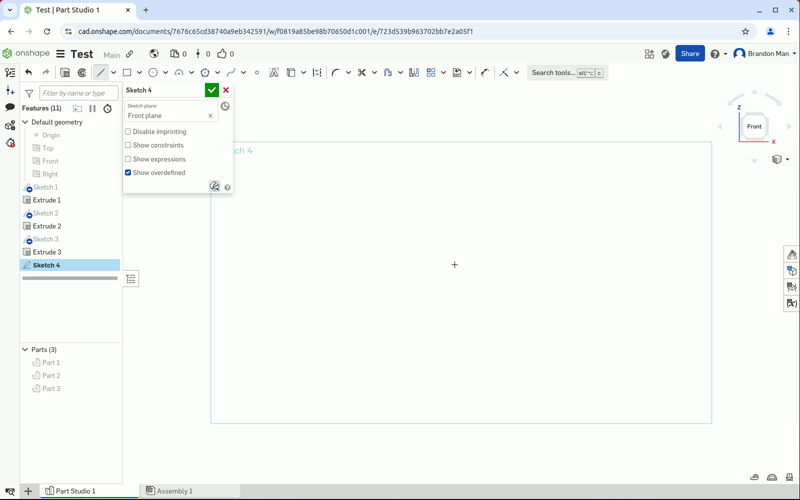
key_up(shift)
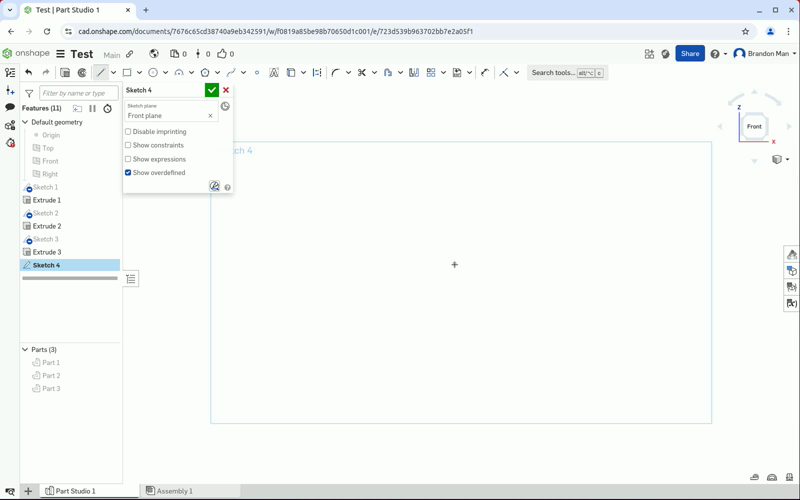
key_down(shift)
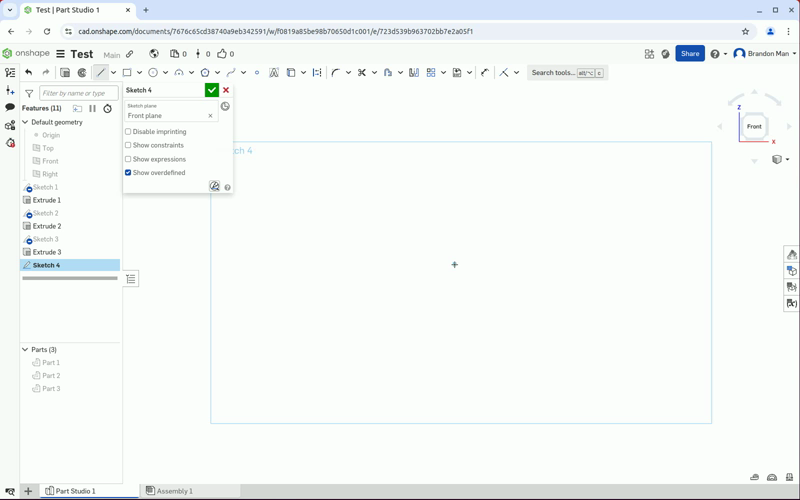
mouse_move(484, 264)
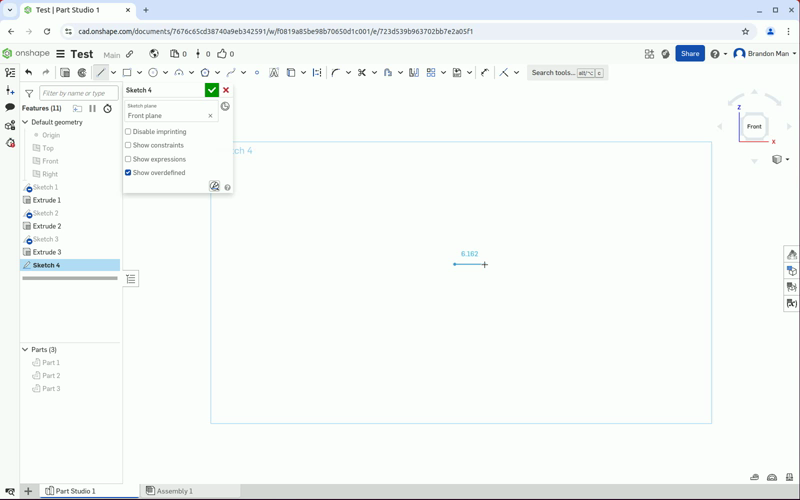
mouse_move(468, 264)
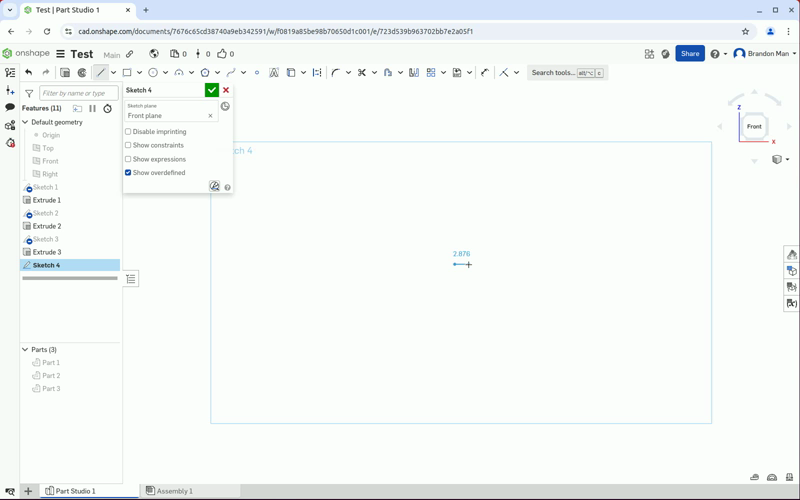
click(468, 264)
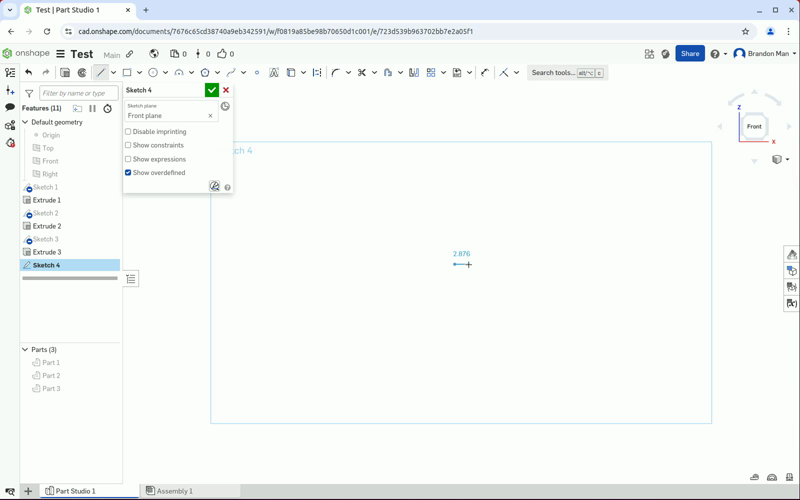
key_up(shift)
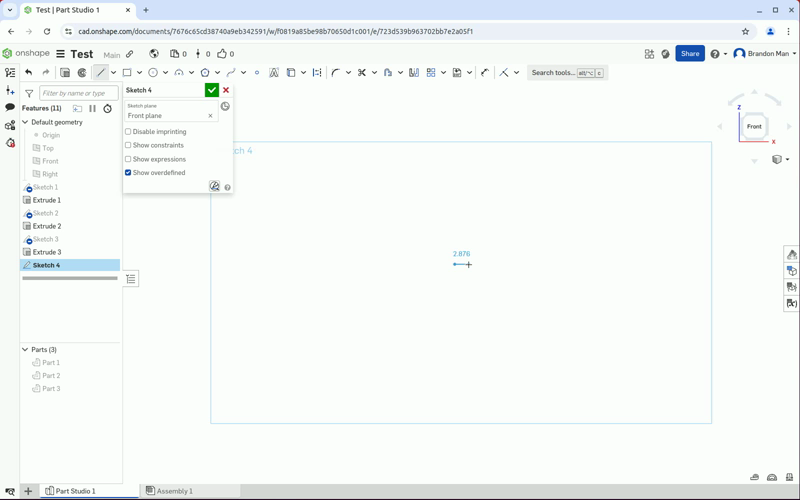
key_down(shift)
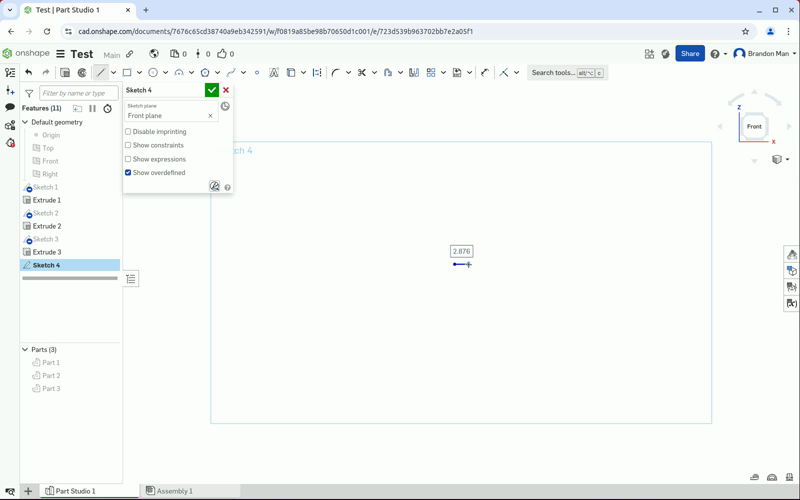
mouse_move(498, 264)
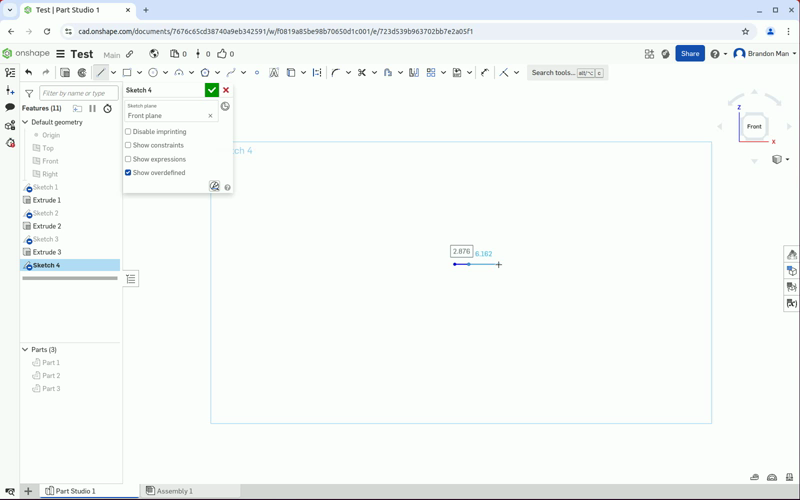
mouse_move(468, 260)
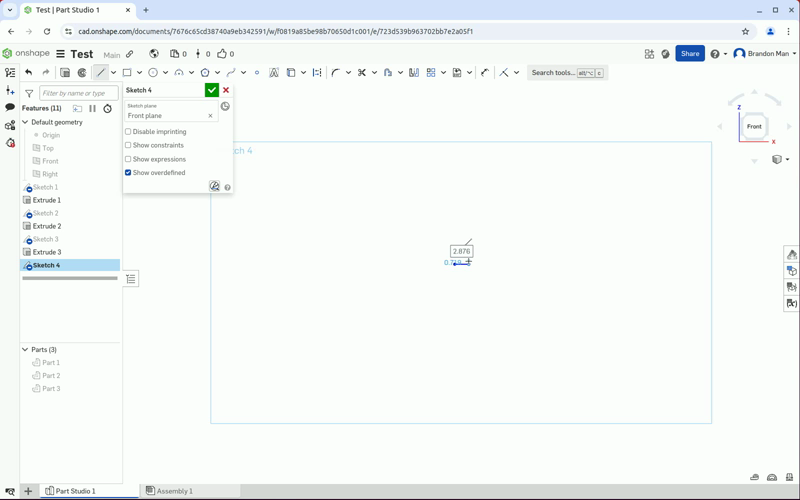
scroll(6)
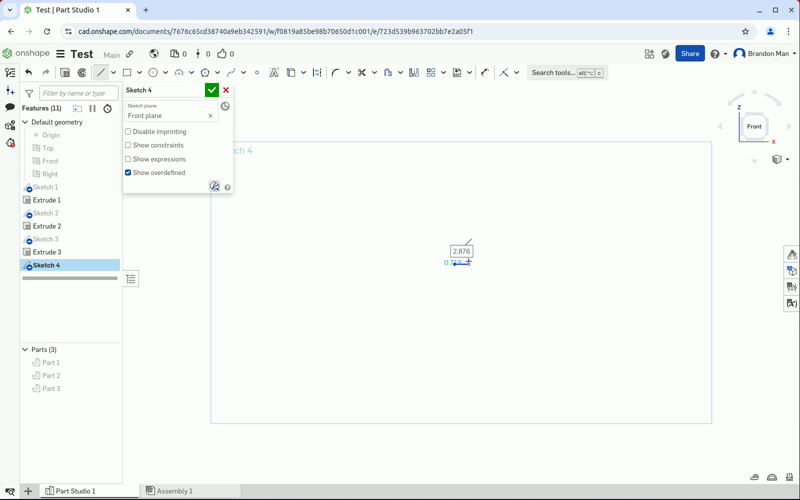
scroll(6)
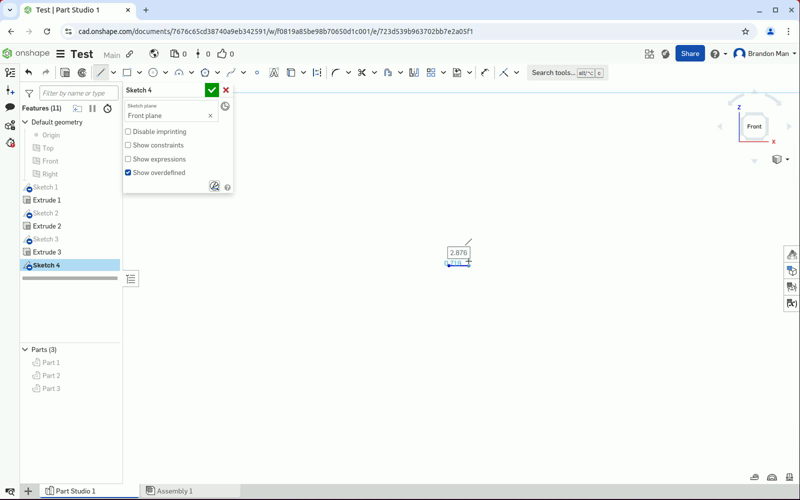
scroll(6)
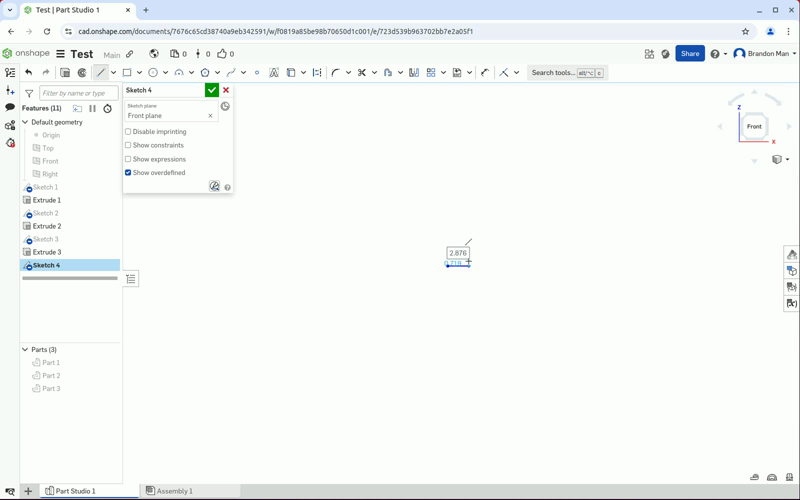
scroll(6)
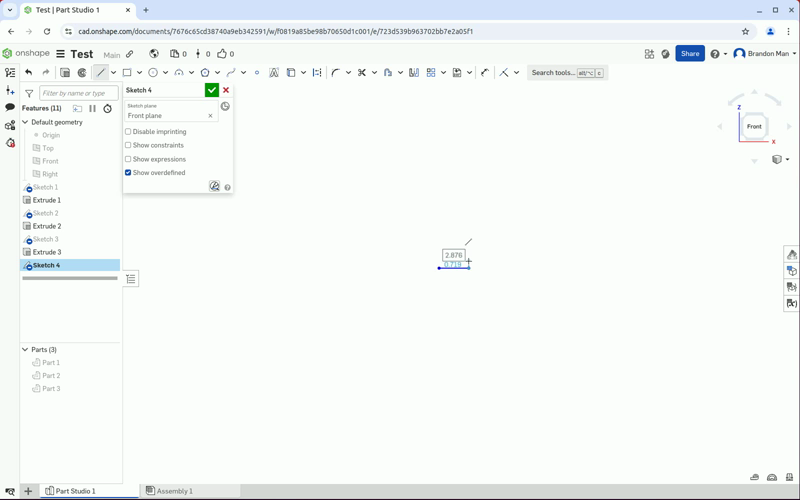
scroll(6)
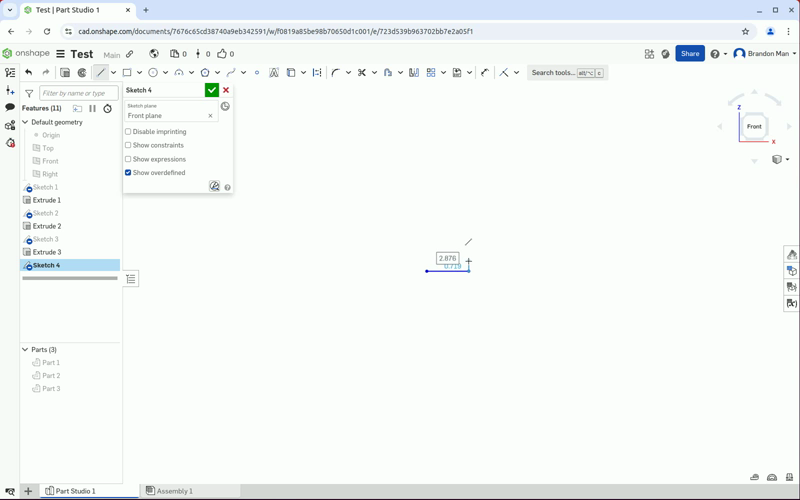
scroll(6)
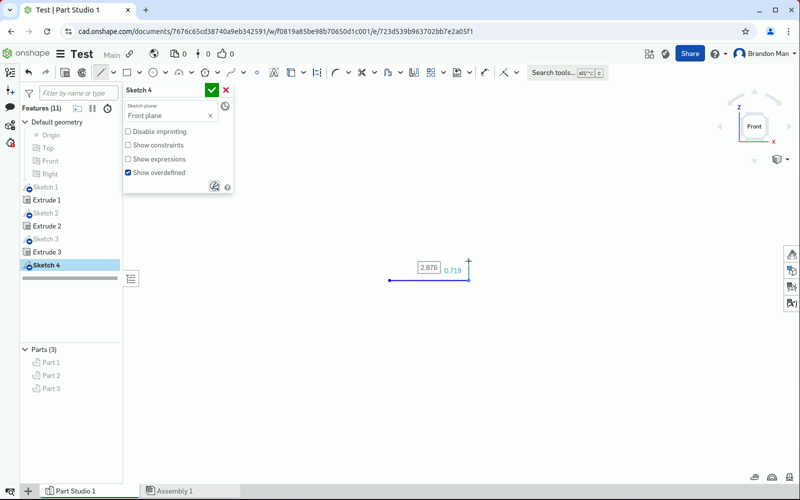
scroll(6)
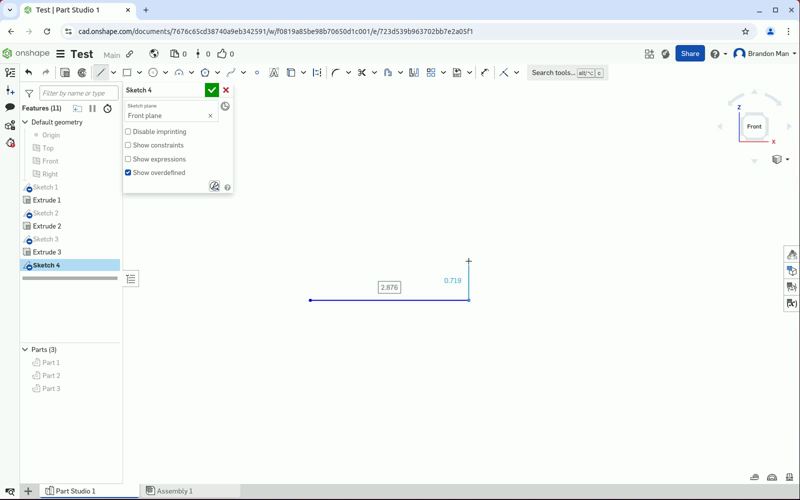
click(468, 260)
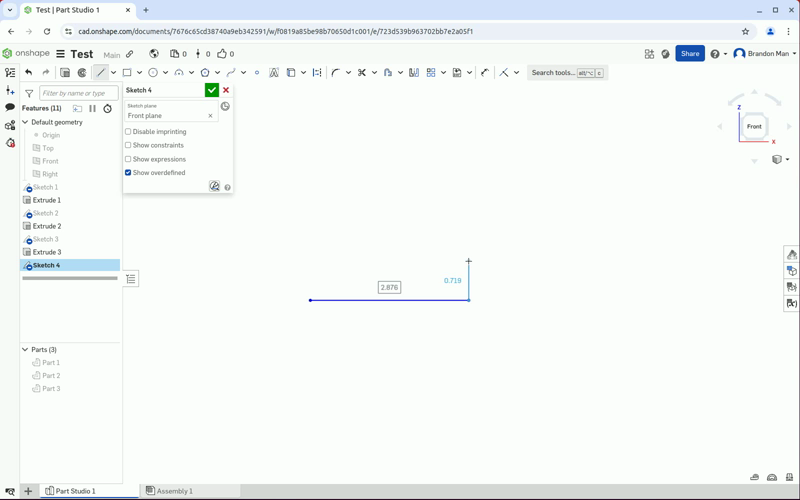
scroll(-6)
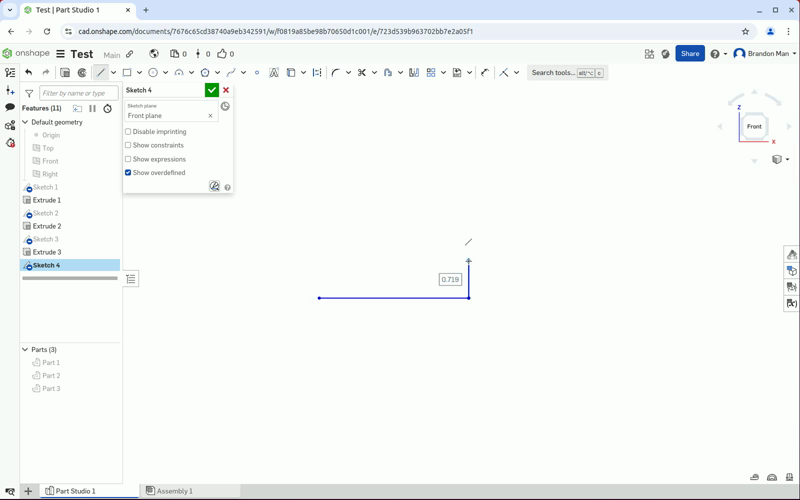
scroll(-6)
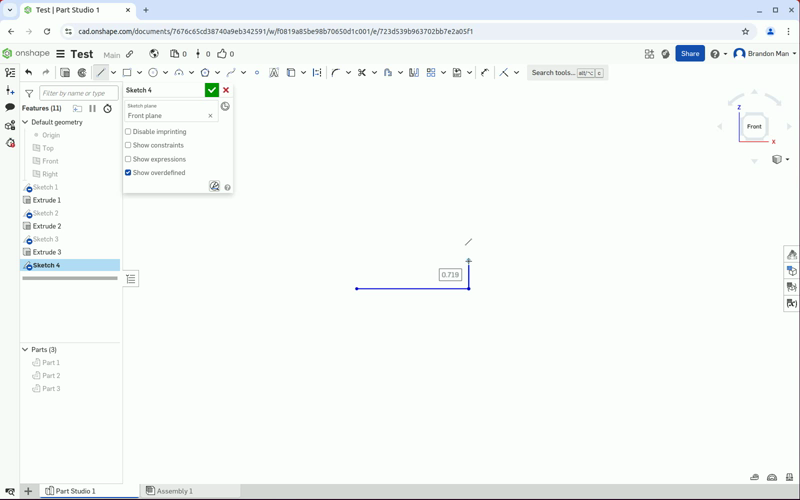
scroll(-6)
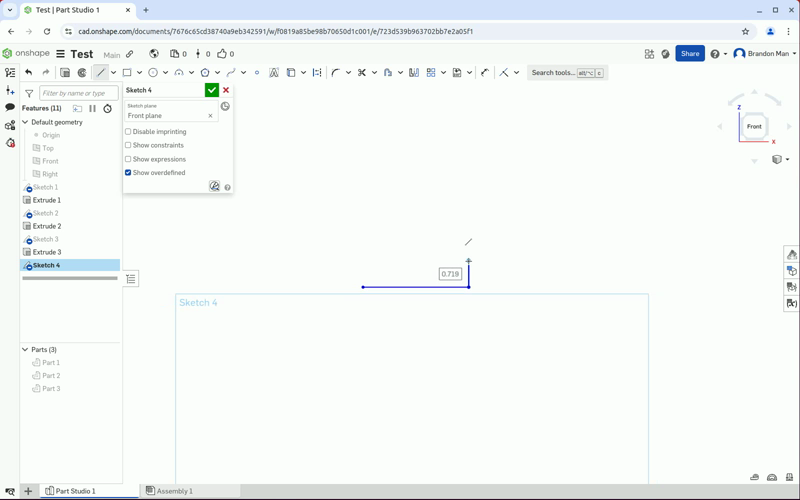
scroll(-6)
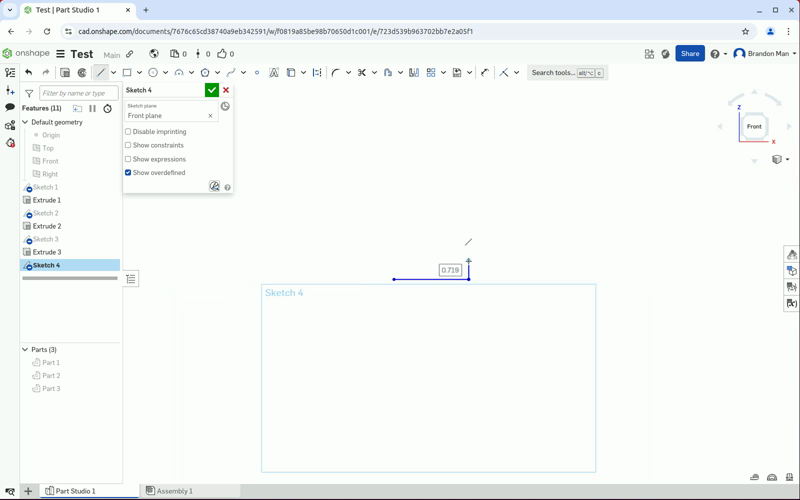
scroll(-6)
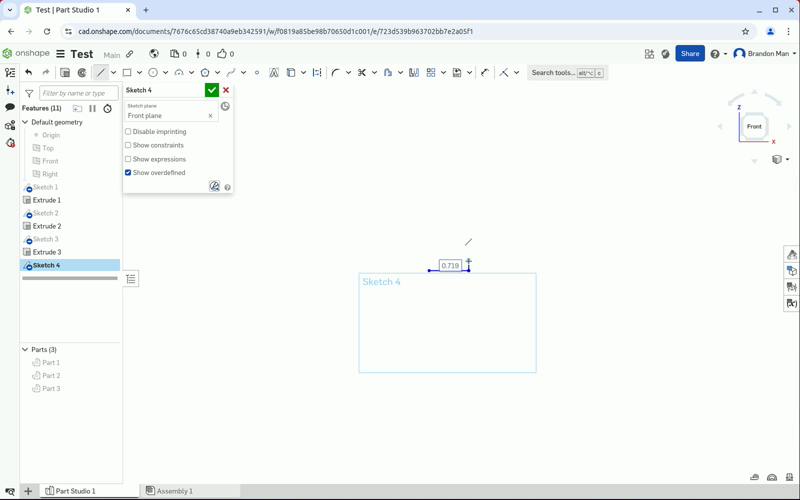
scroll(-6)
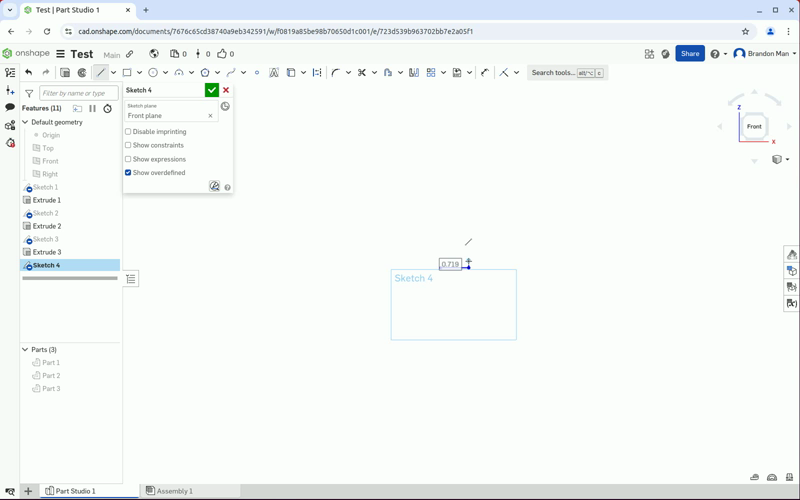
scroll(-6)
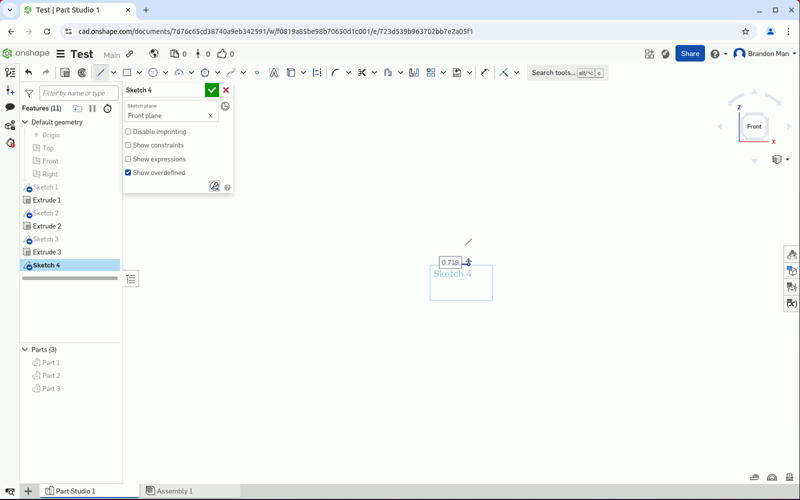
key_up(shift)
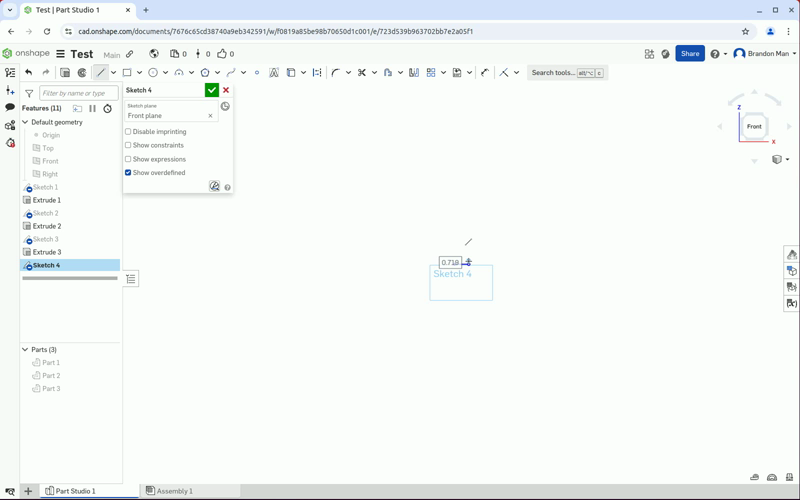
key_down(shift)
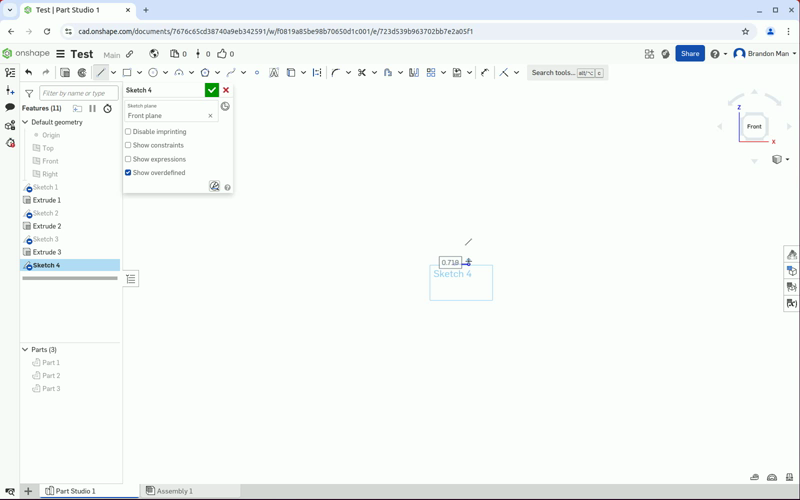
mouse_move(498, 260)
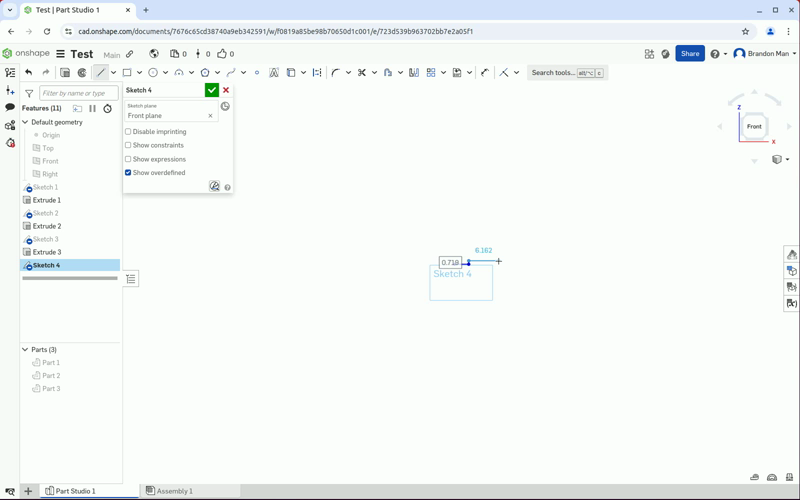
mouse_move(454, 260)
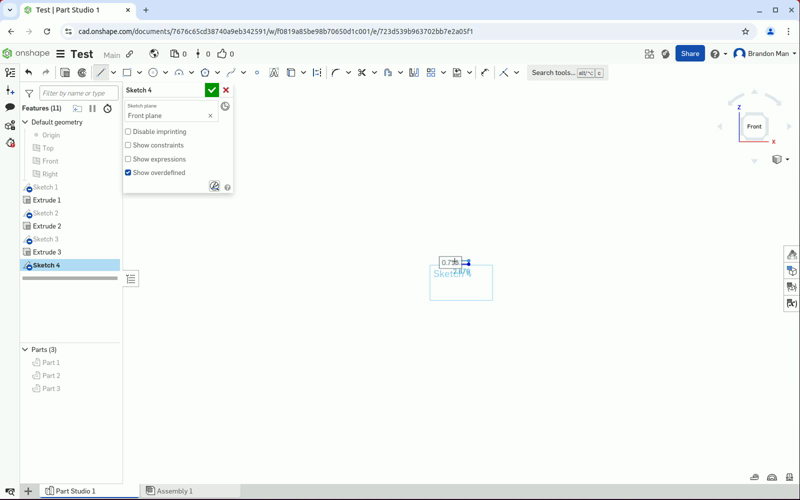
scroll(6)
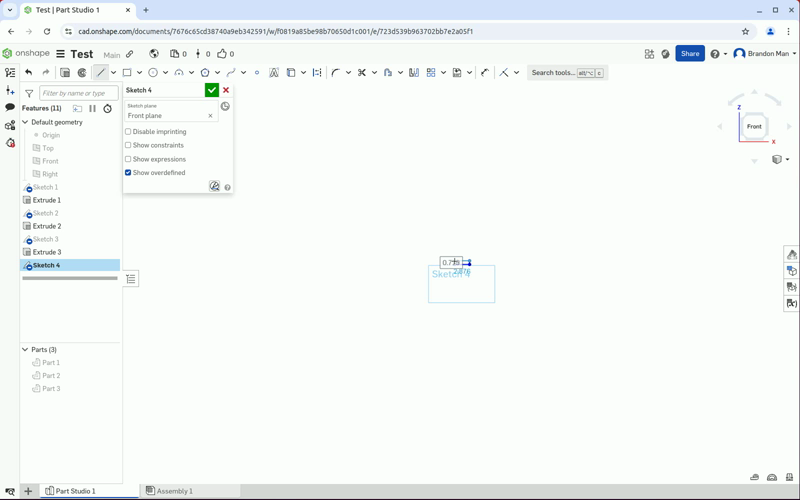
scroll(6)
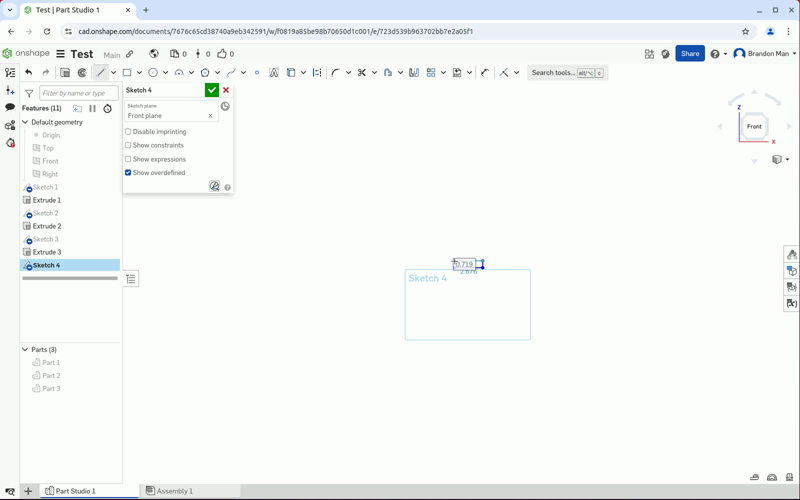
scroll(6)
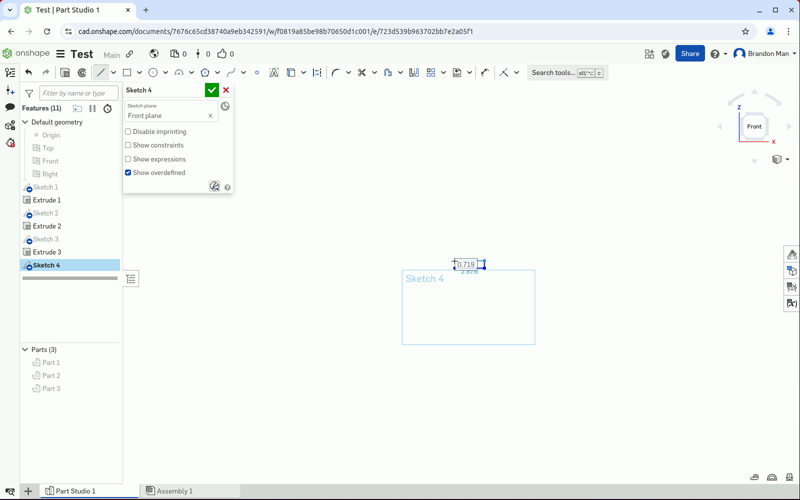
scroll(6)
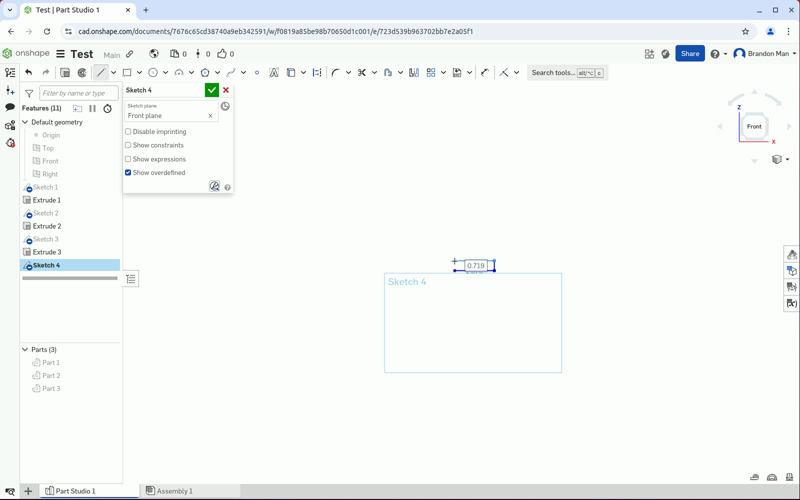
scroll(6)
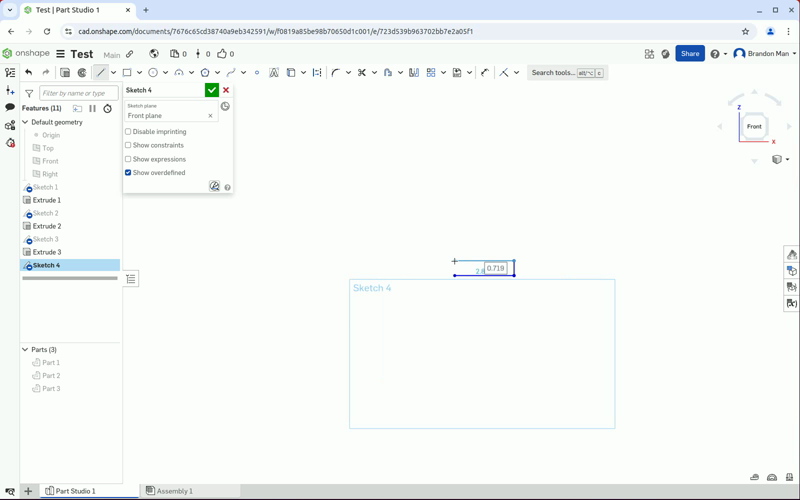
scroll(6)
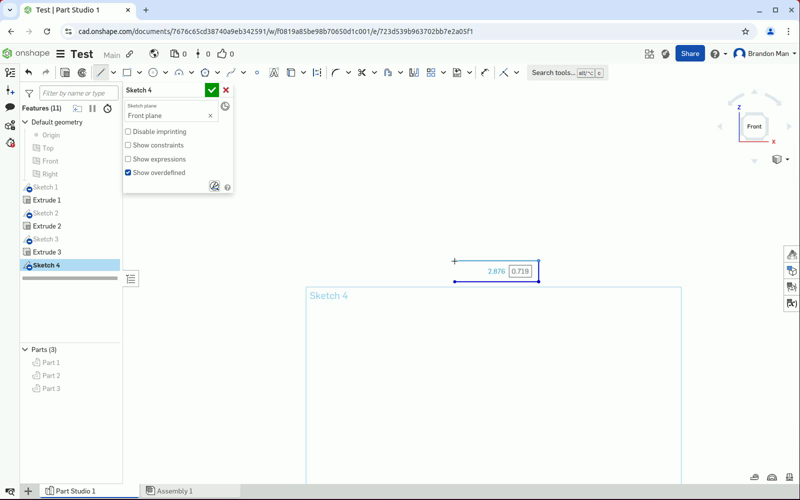
scroll(6)
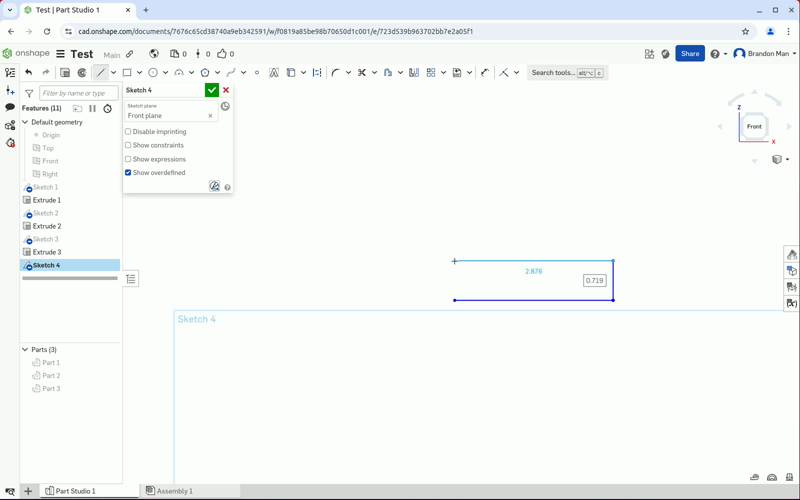
click(454, 260)
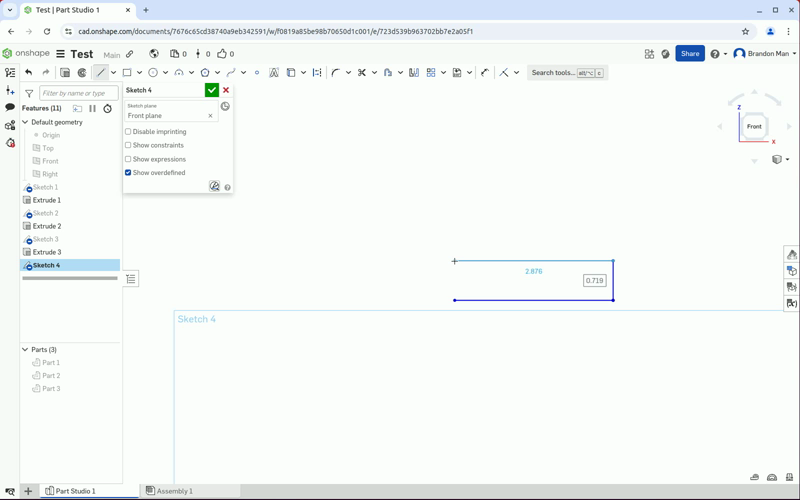
scroll(-6)
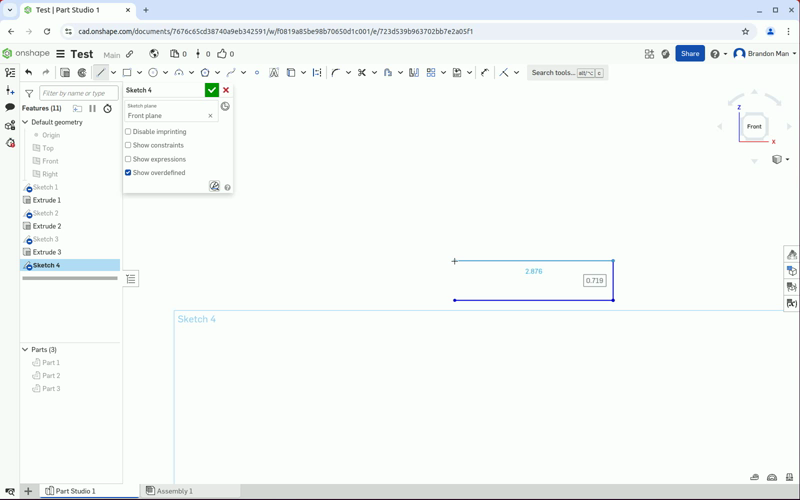
scroll(-6)
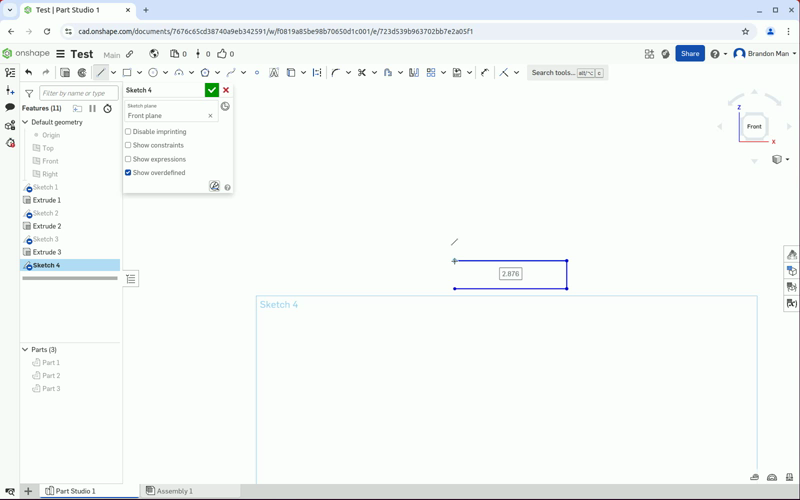
scroll(-6)
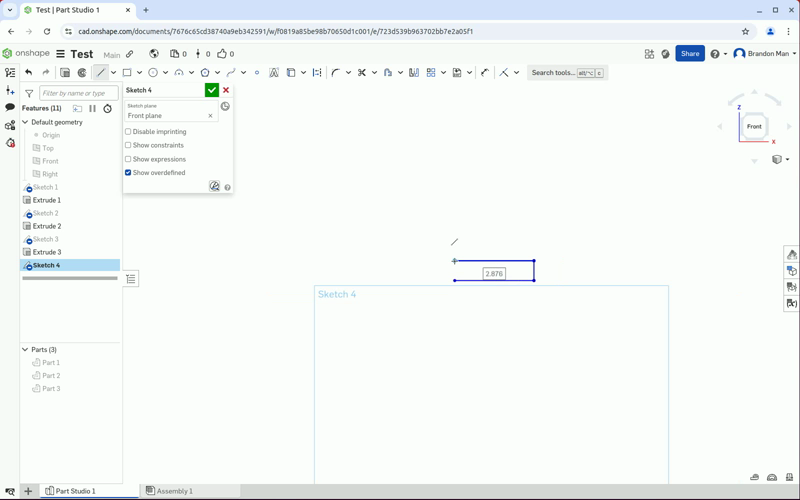
scroll(-6)
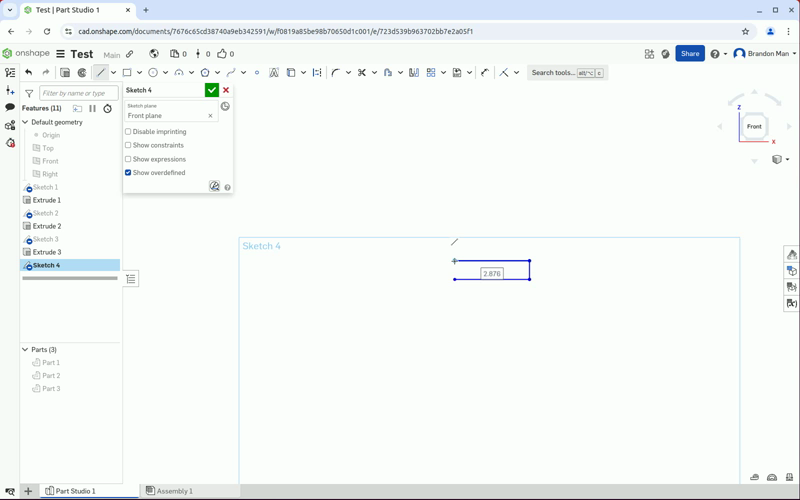
scroll(-6)
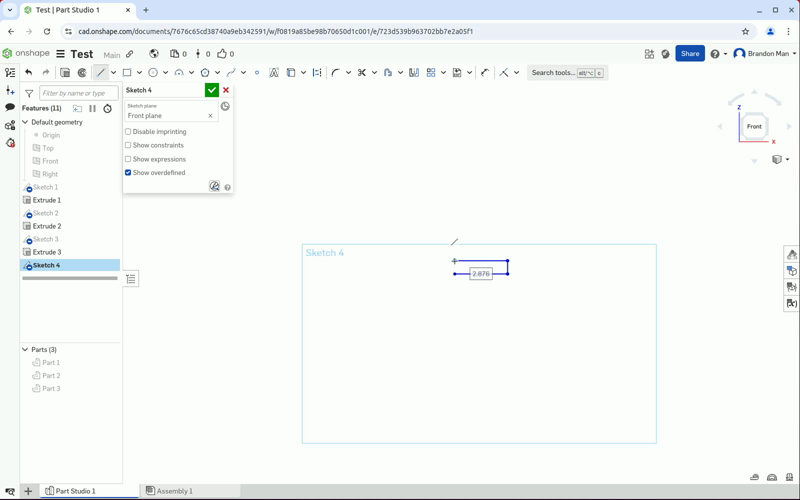
scroll(-6)
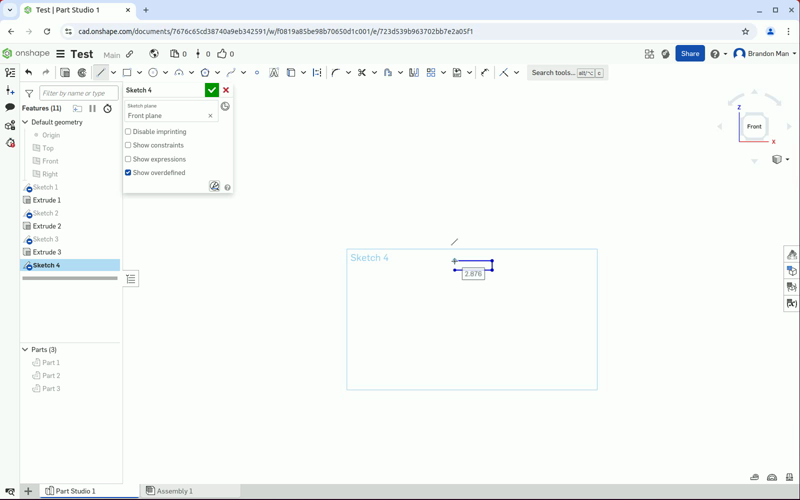
scroll(-6)
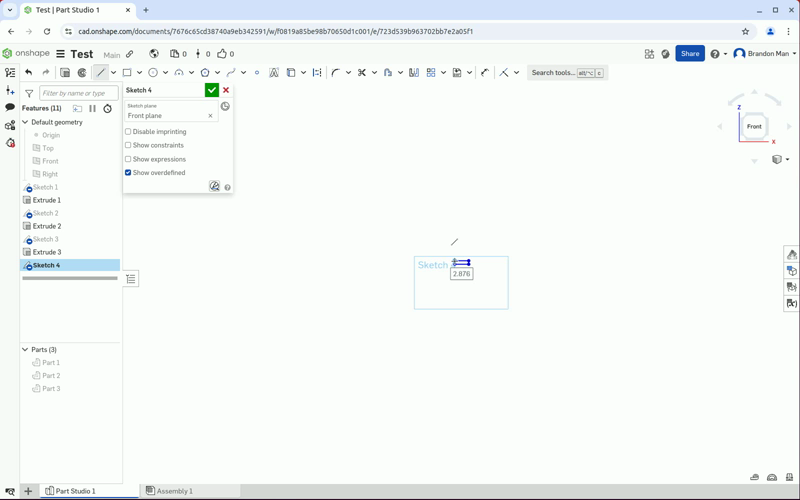
key_up(shift)
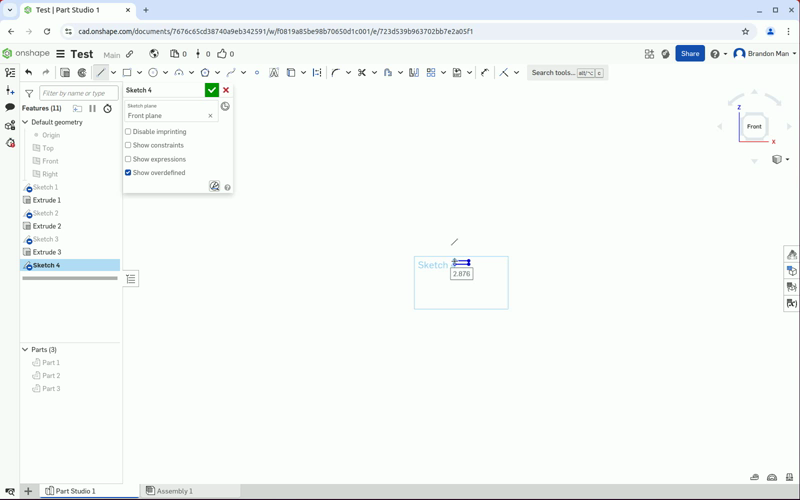
mouse_move(484, 260)
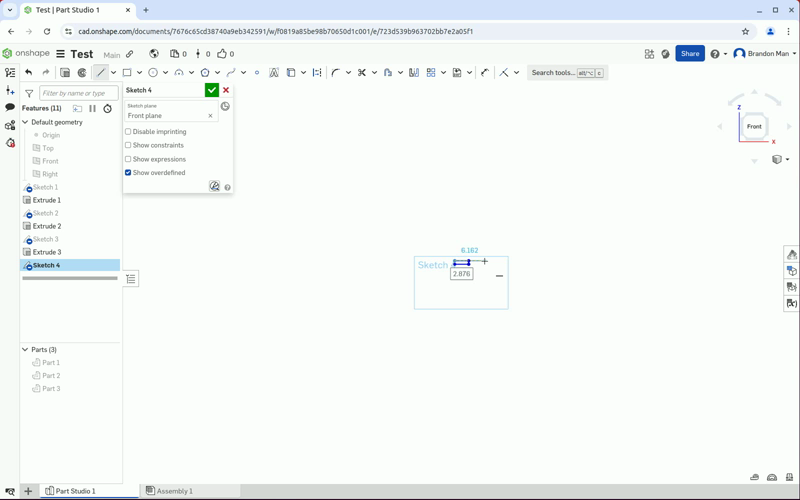
key_down(shift)
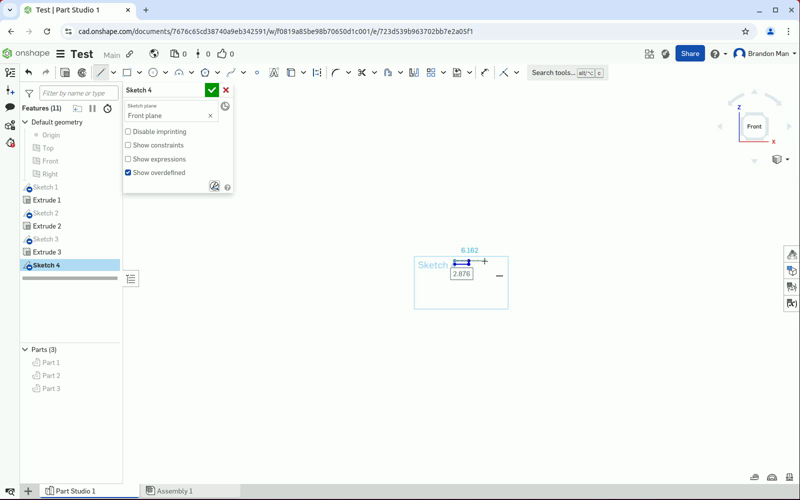
mouse_move(454, 264)
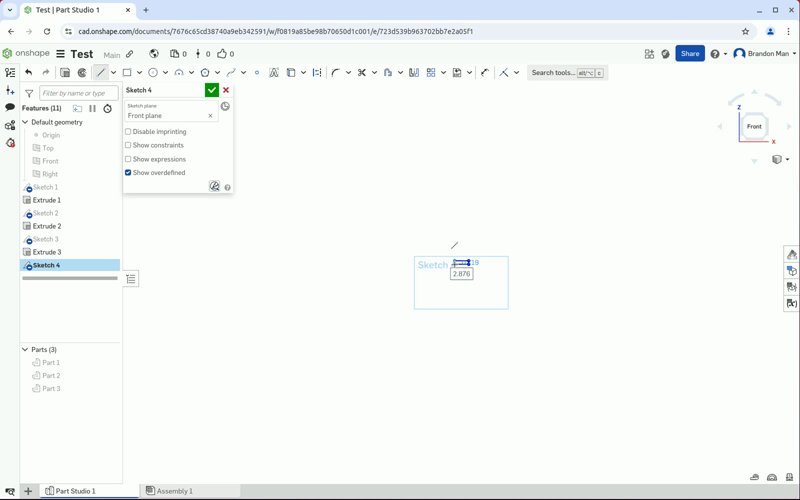
scroll(6)
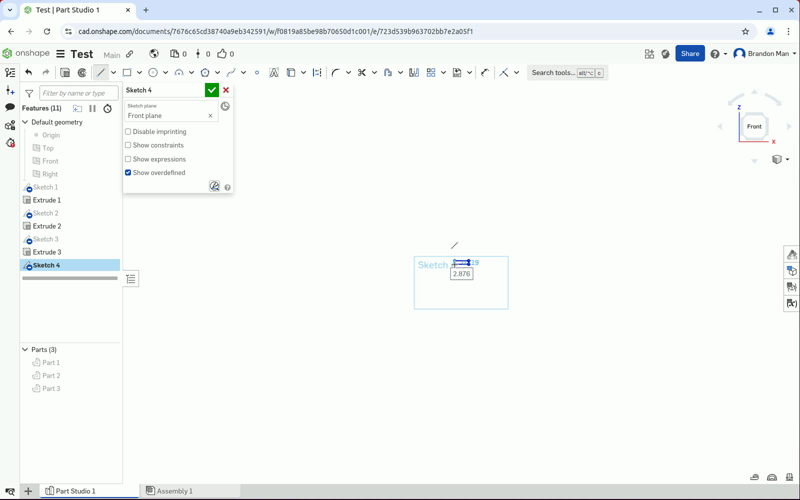
scroll(6)
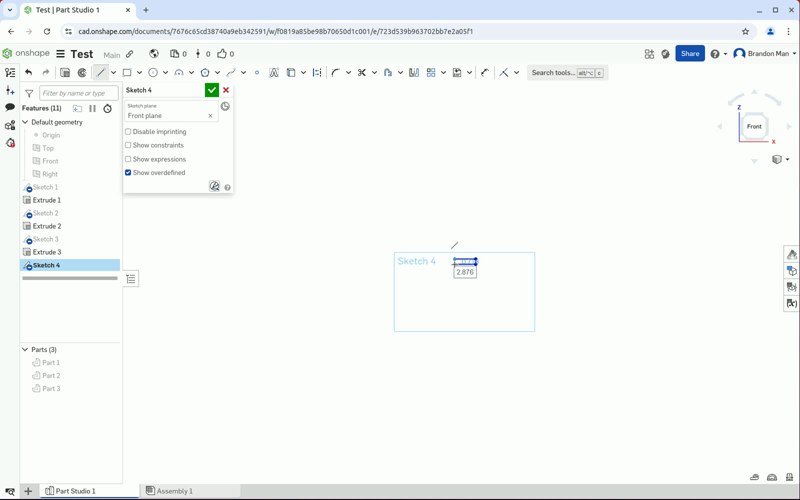
scroll(6)
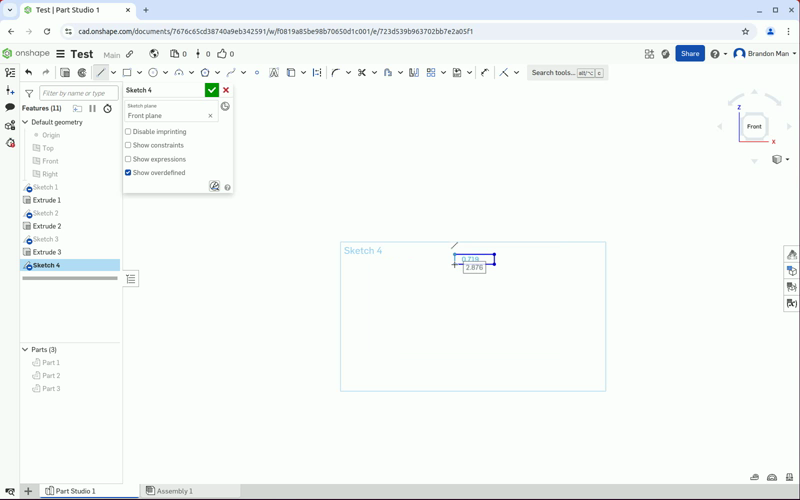
scroll(6)
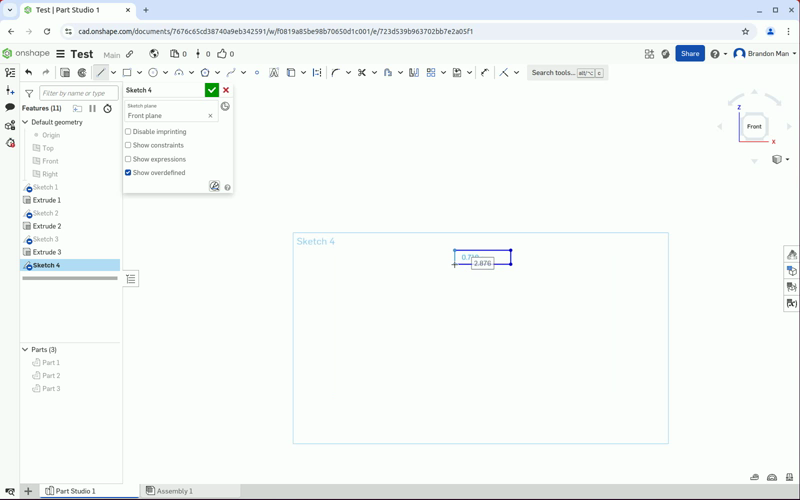
scroll(6)
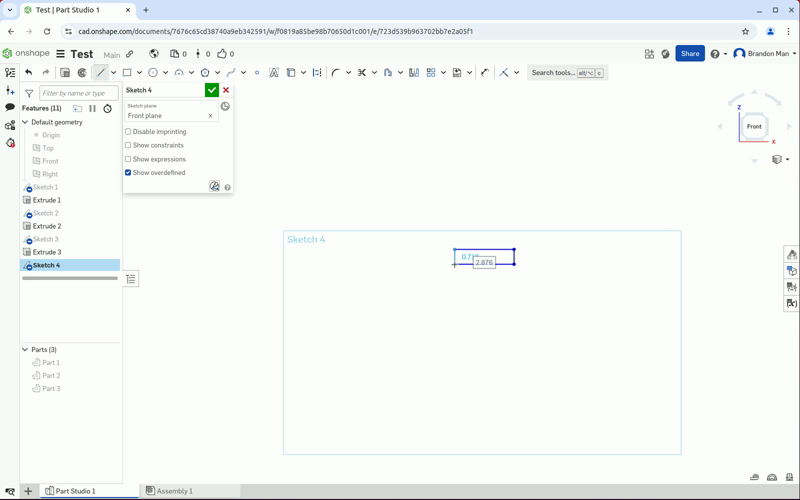
scroll(6)
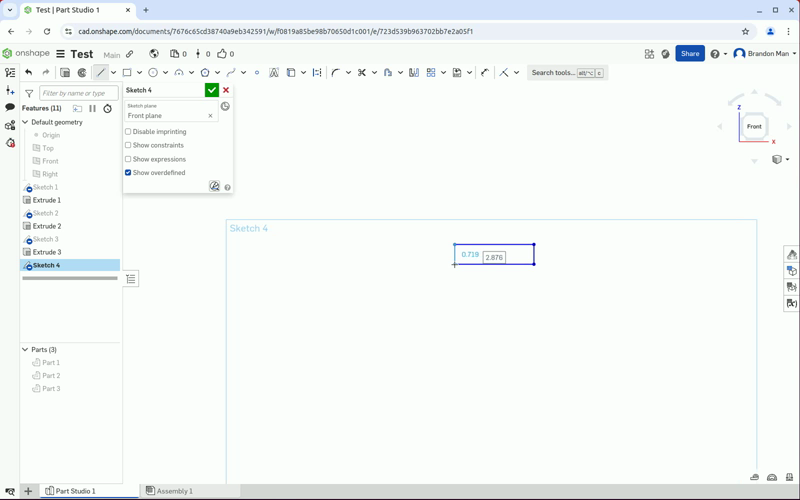
scroll(6)
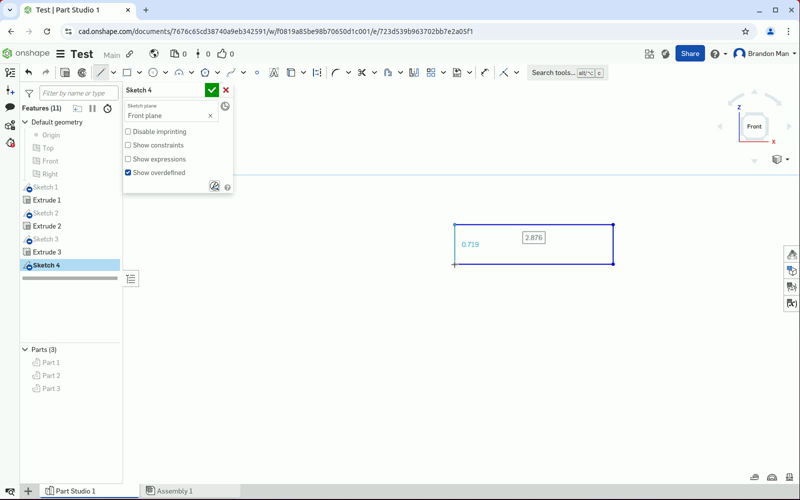
key_up(shift)
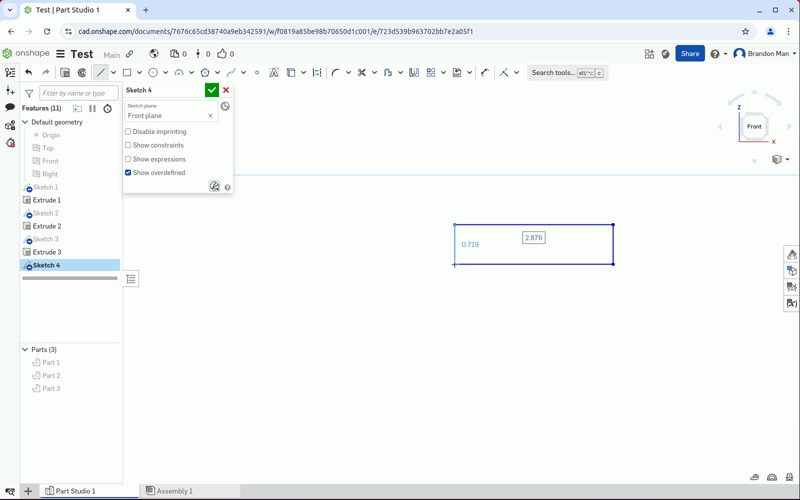
click(454, 264)
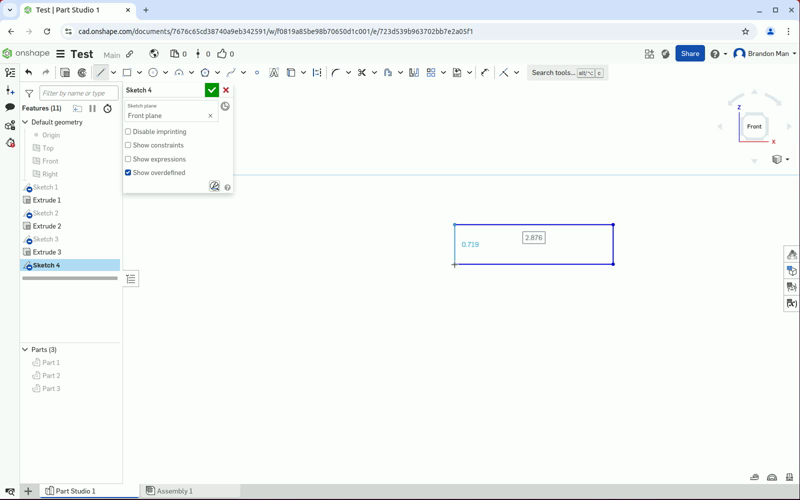
scroll(-6)
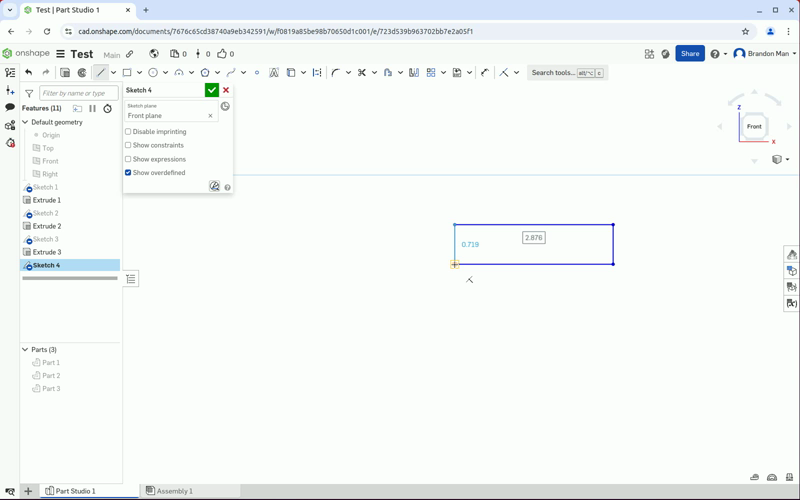
scroll(-6)
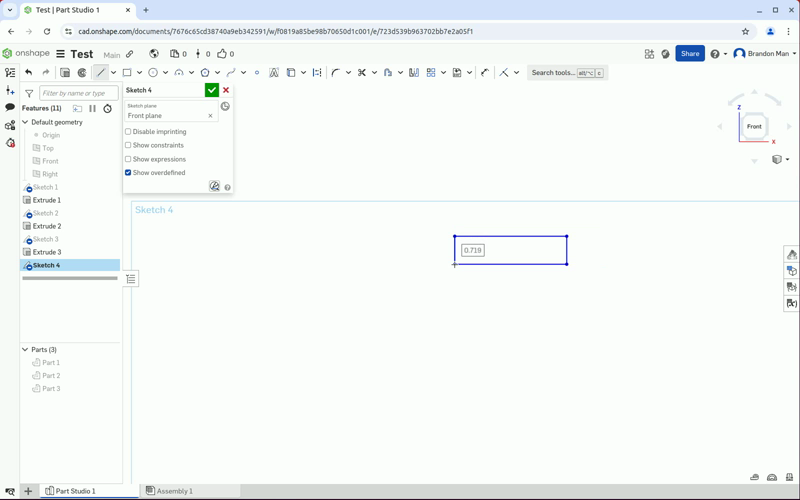
scroll(-6)
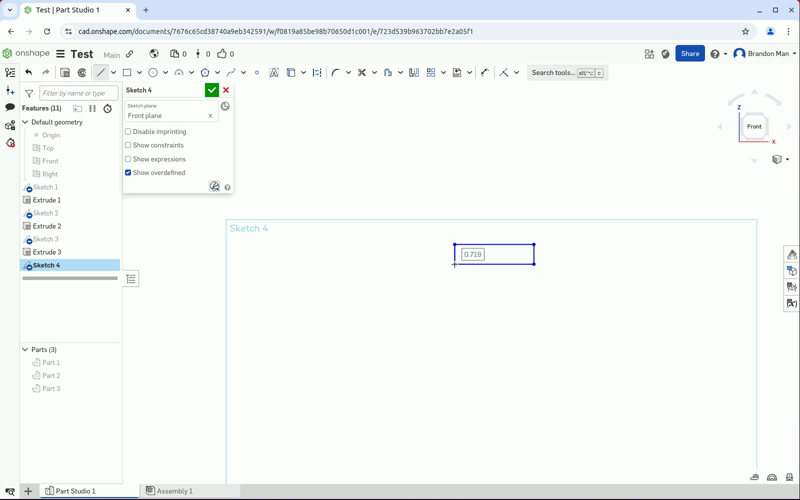
scroll(-6)
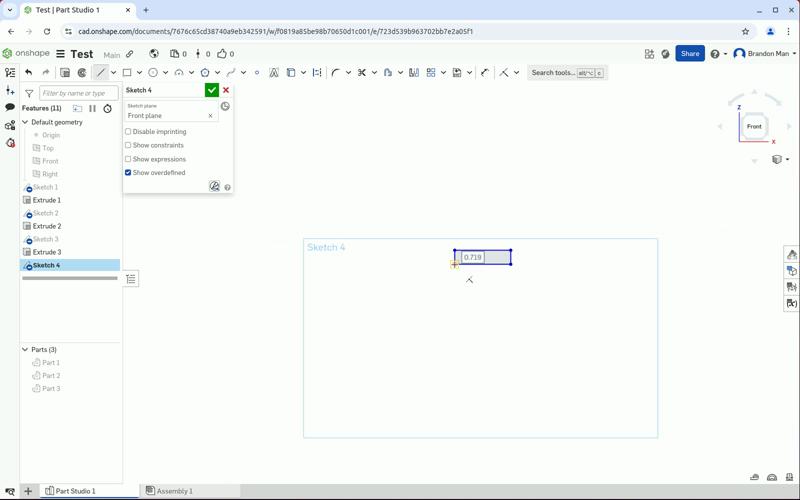
scroll(-6)
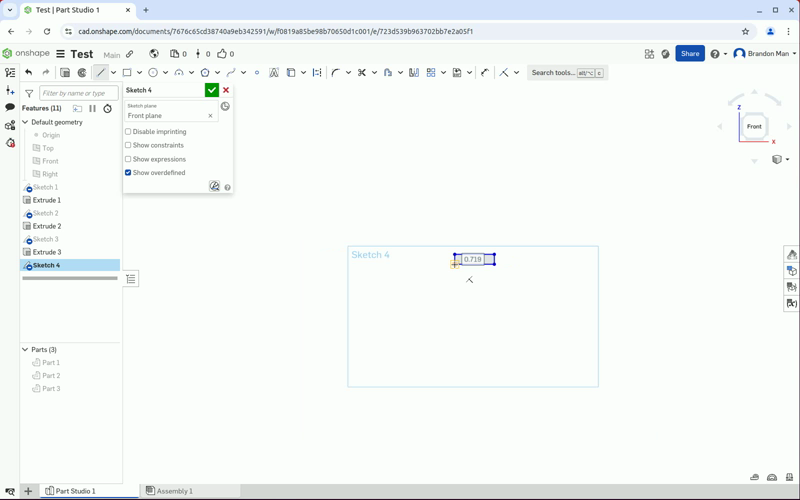
scroll(-6)
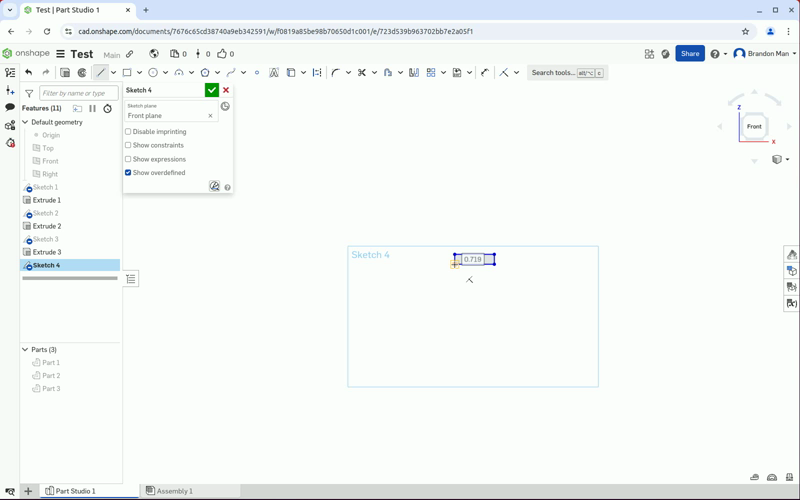
scroll(-6)
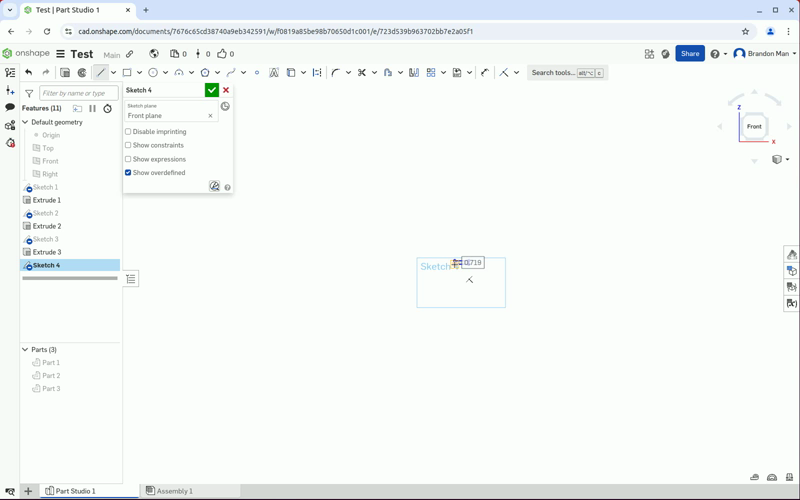
key(esc)
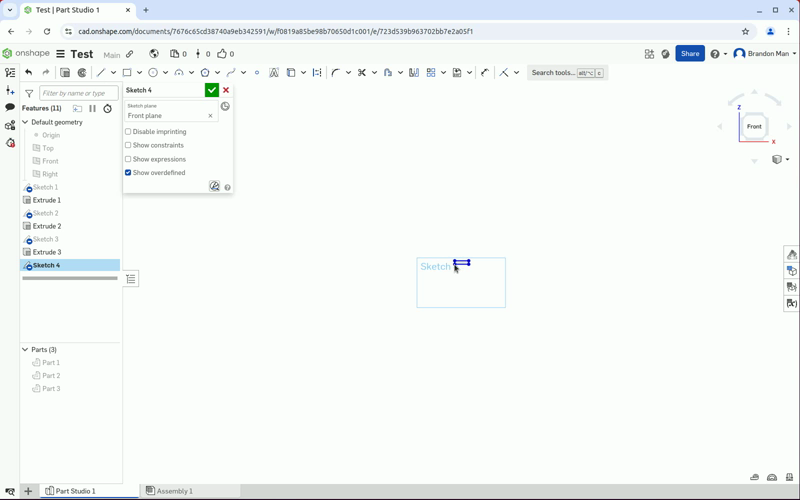
mouse_move(458, 261)
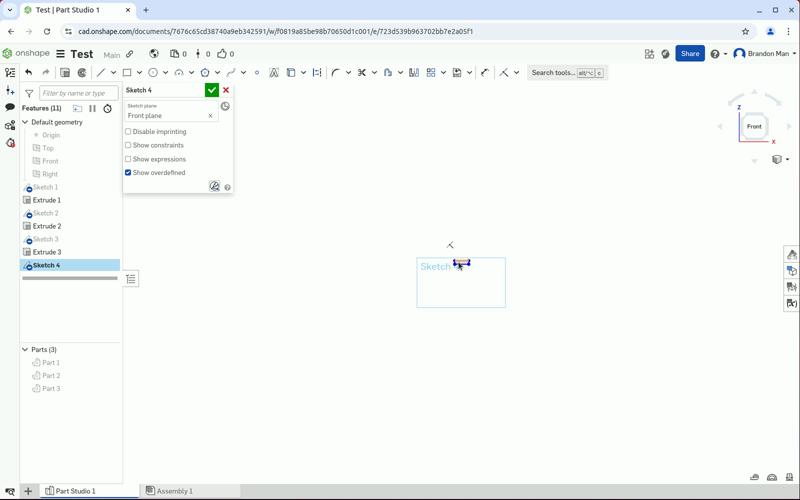
scroll(6)
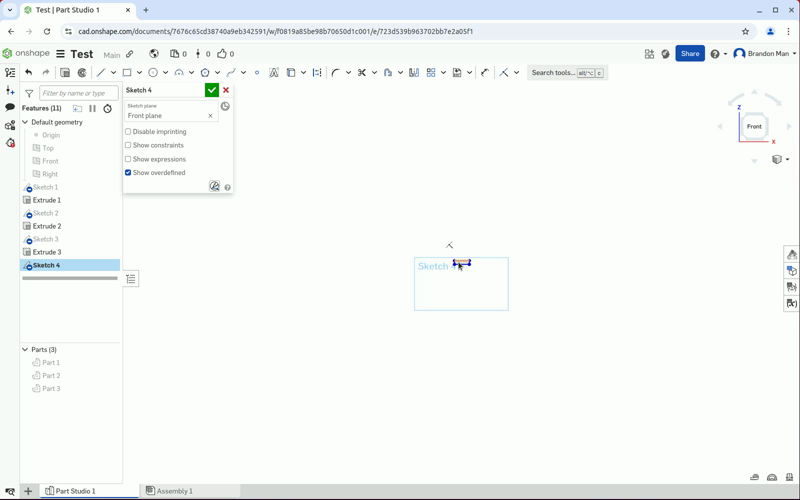
scroll(6)
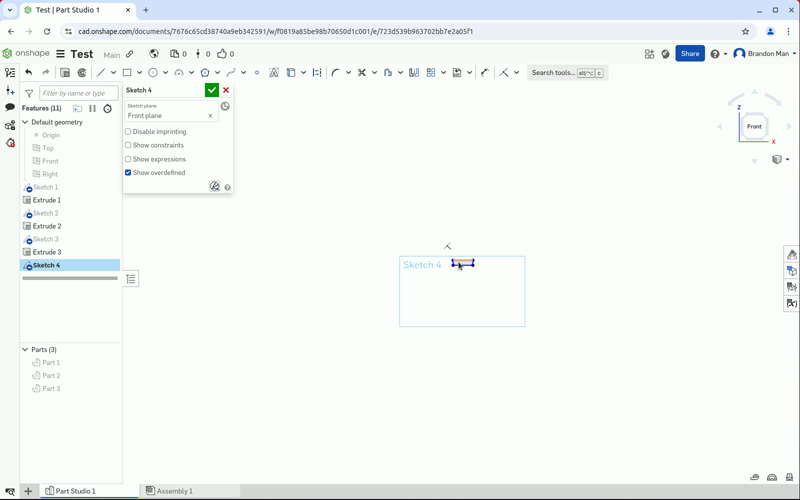
scroll(6)
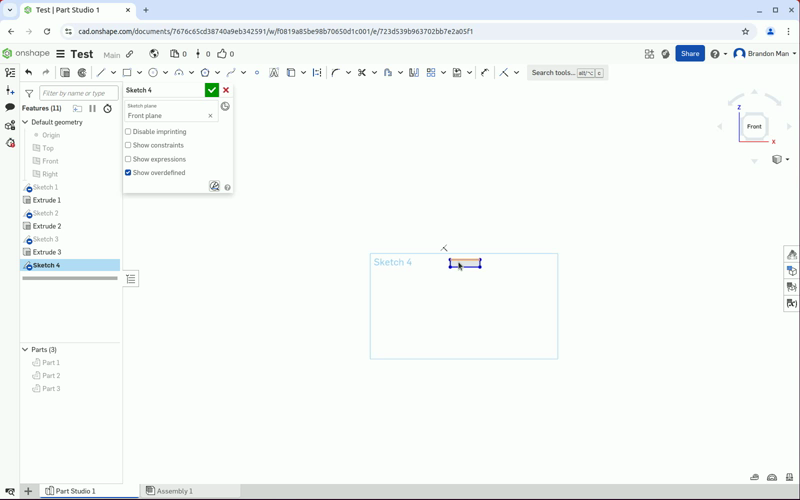
scroll(6)
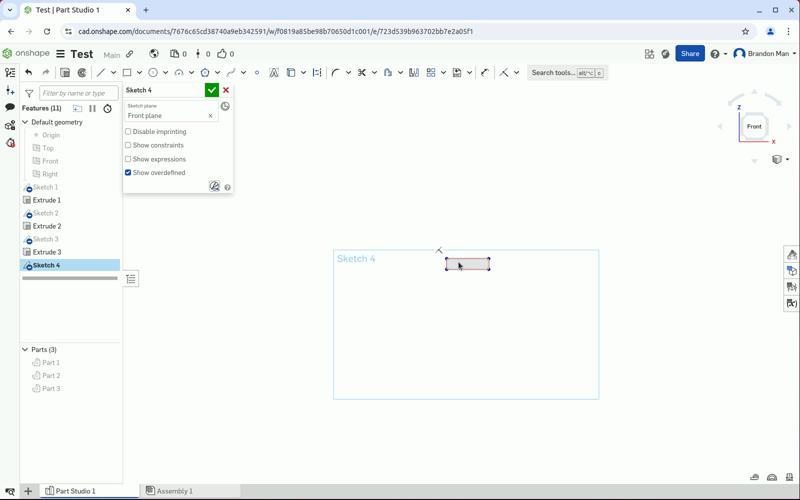
scroll(6)
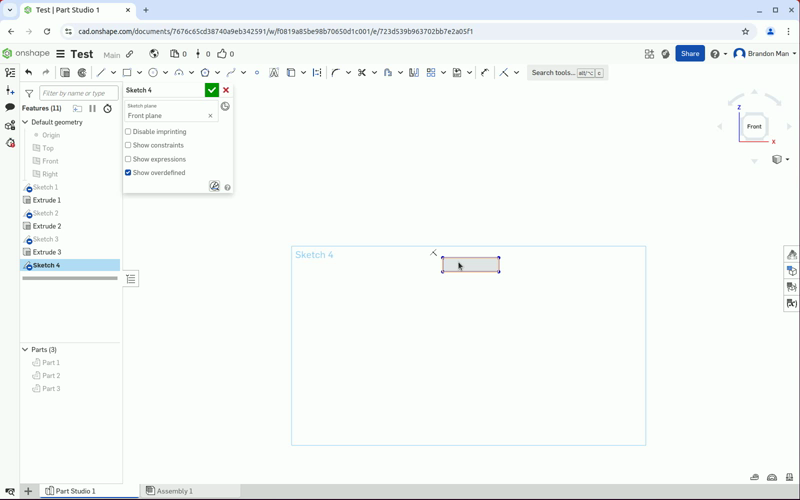
scroll(6)
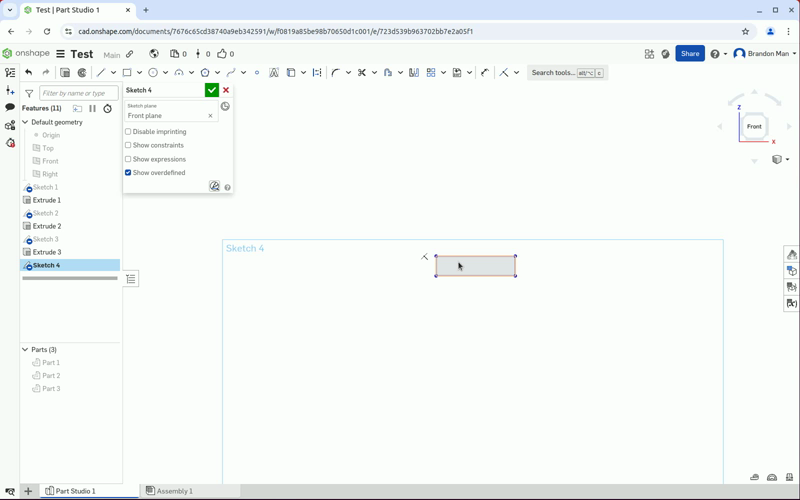
scroll(6)
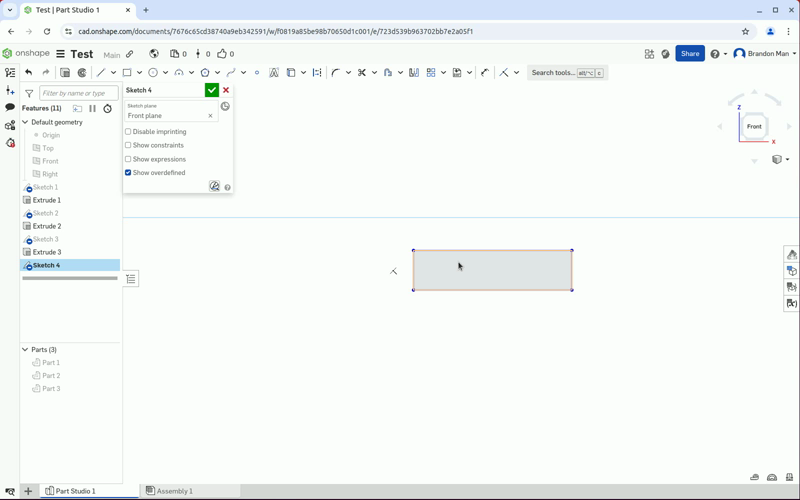
click(458, 261)
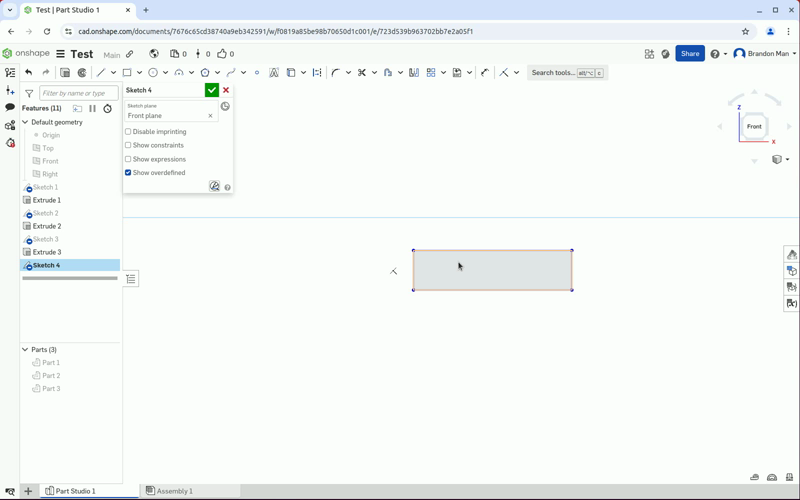
scroll(-6)
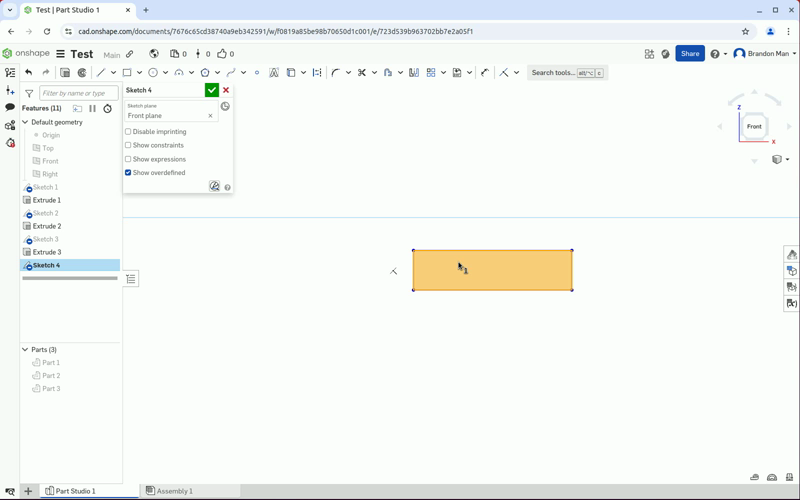
scroll(-6)
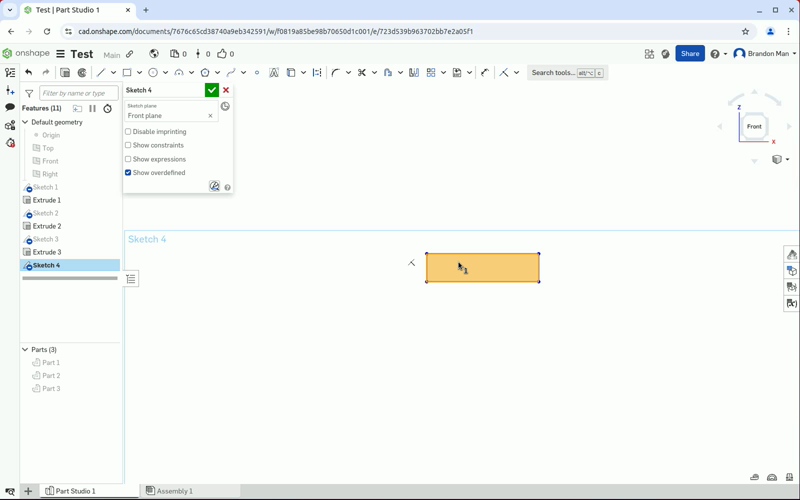
scroll(-6)
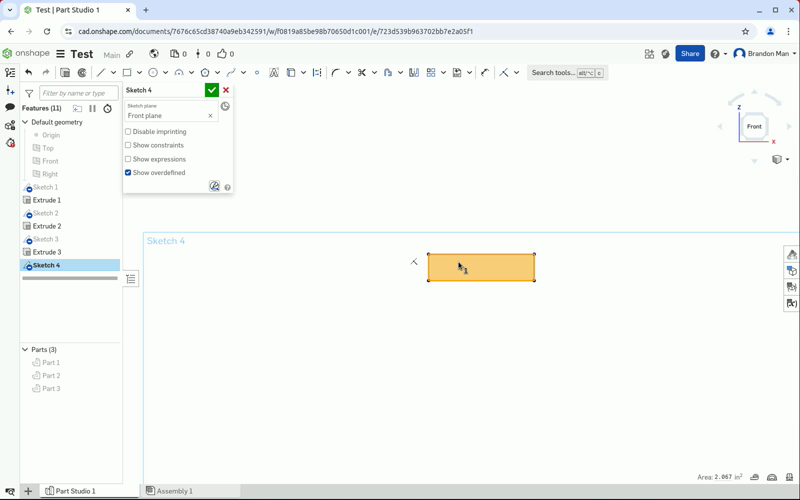
scroll(-6)
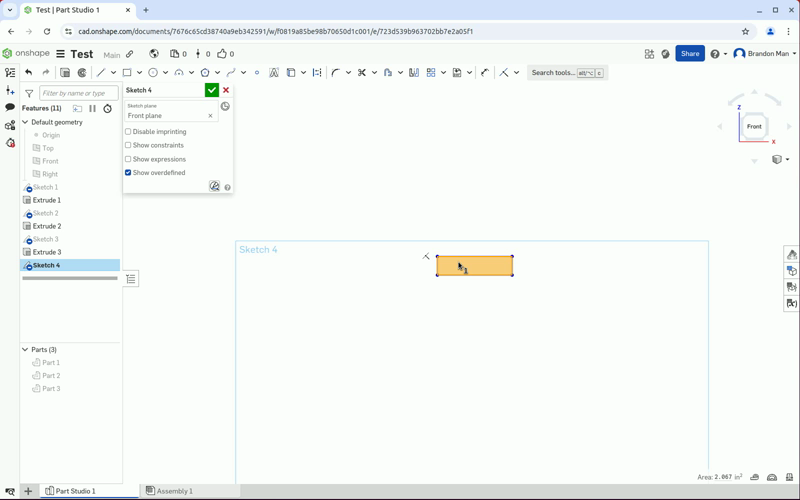
scroll(-6)
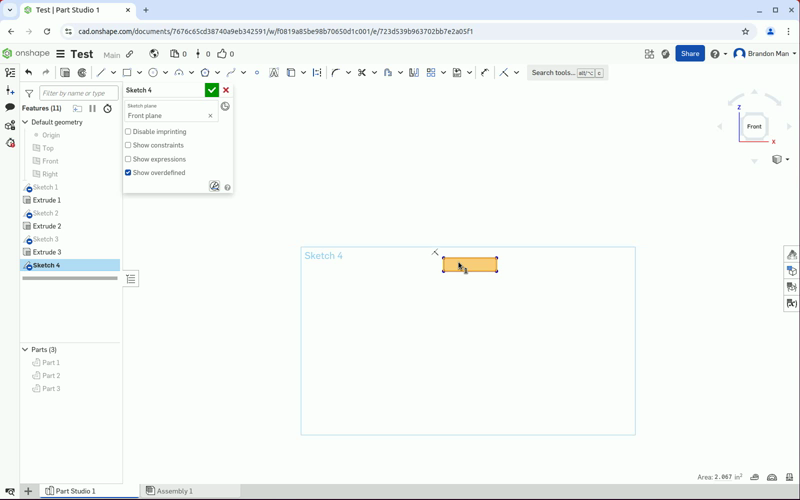
scroll(-6)
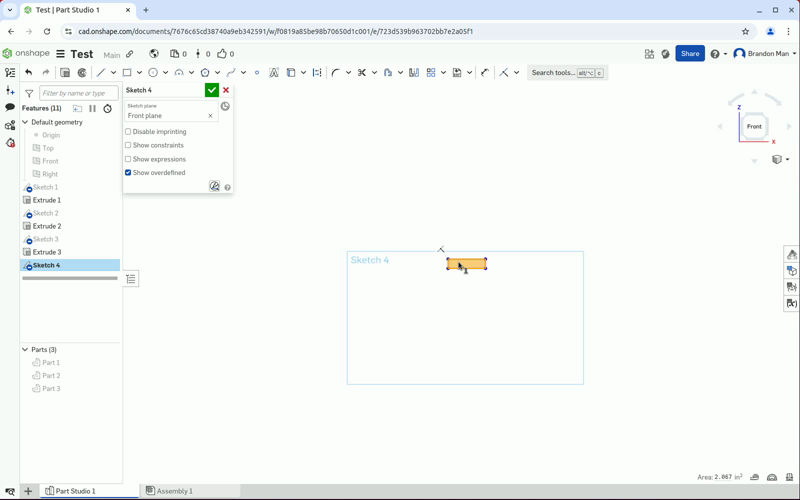
scroll(-6)
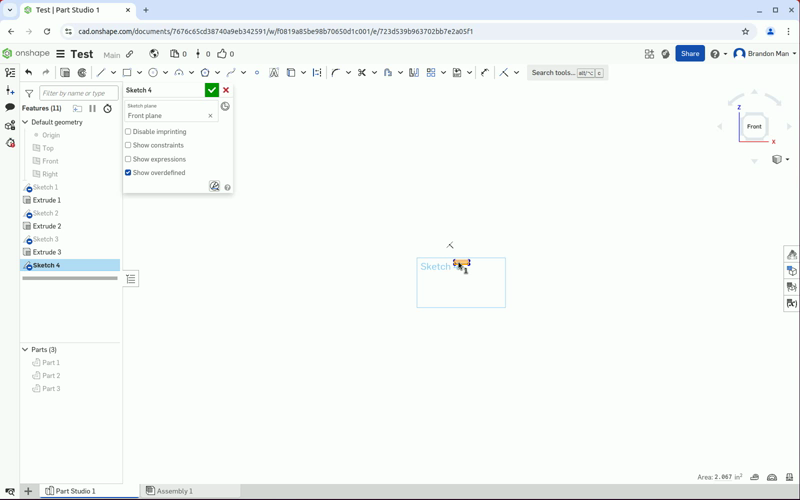
mouse_move(73, 352)
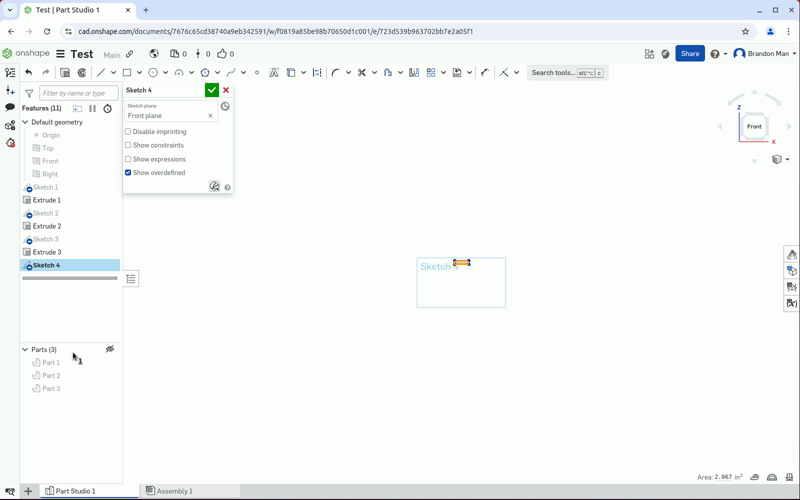
key(shift+y)
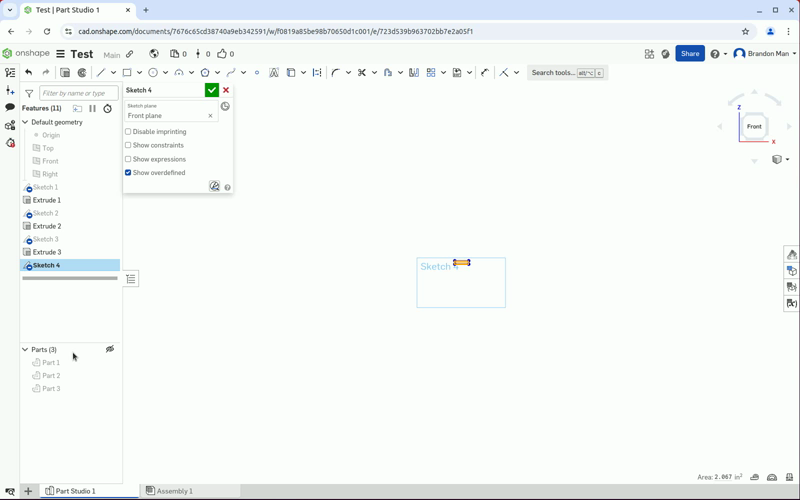
key(shift+e)
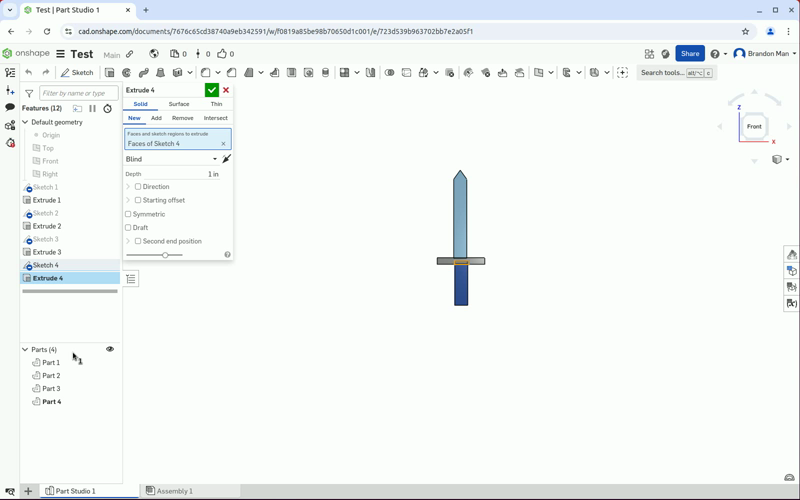
mouse_move(143, 106)
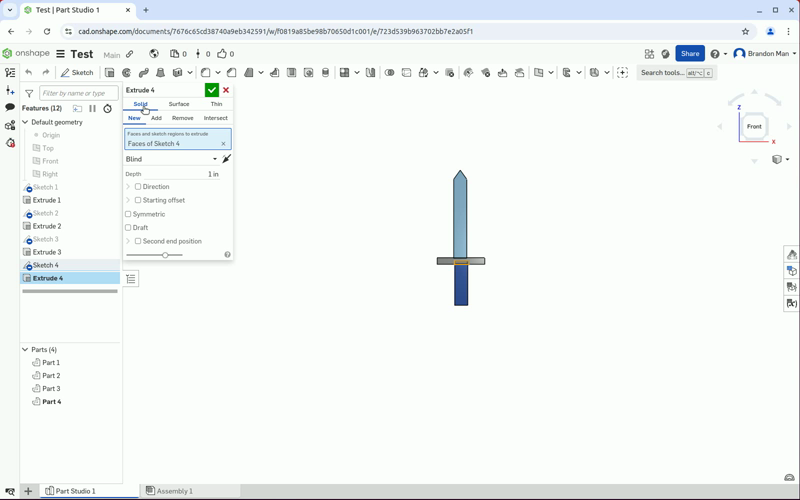
click(143, 106)
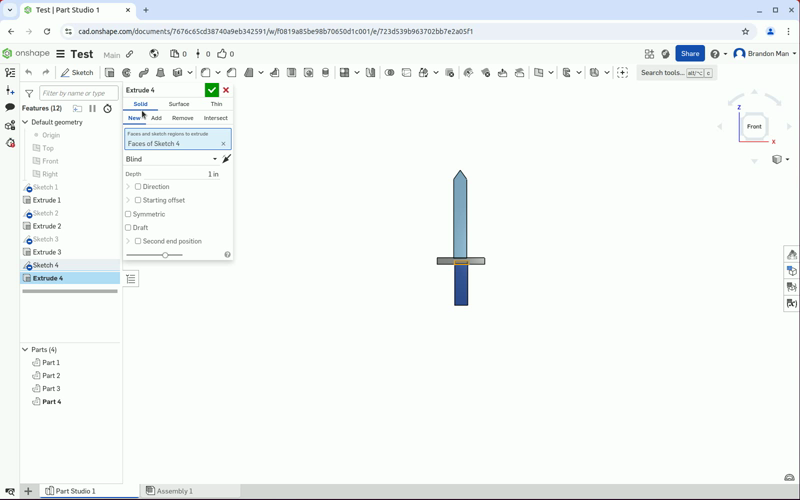
mouse_move(137, 120)
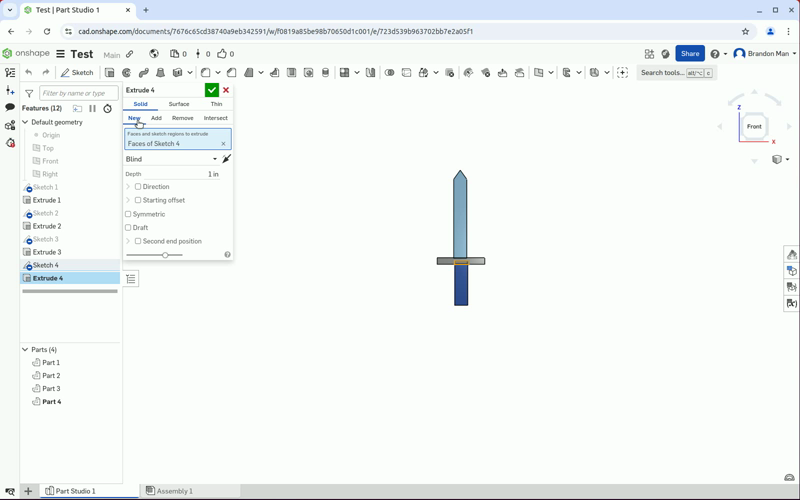
click(137, 120)
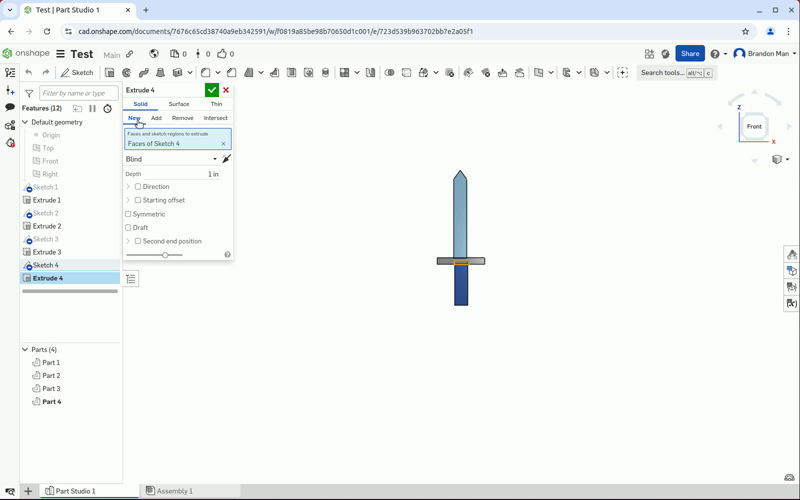
key(tab, 4)
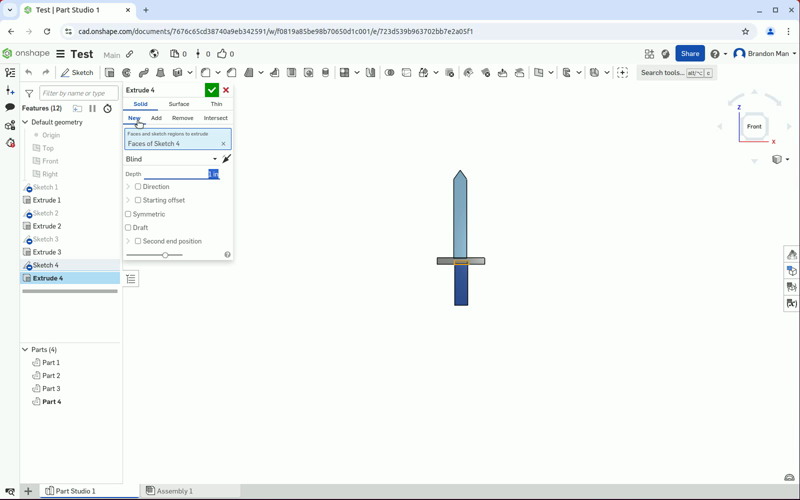
text(10.832)
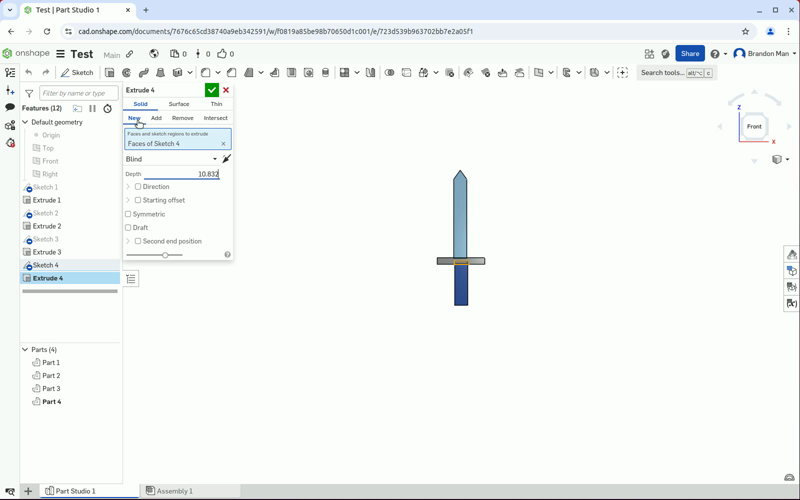
key(enter)
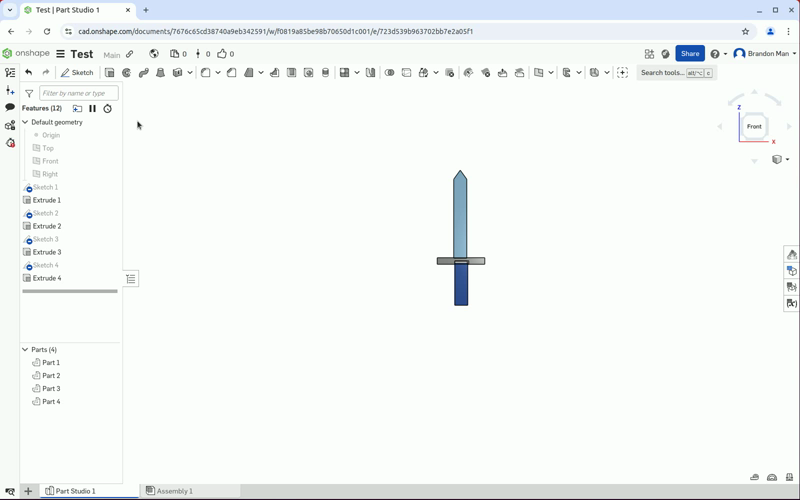
key(shift+h)
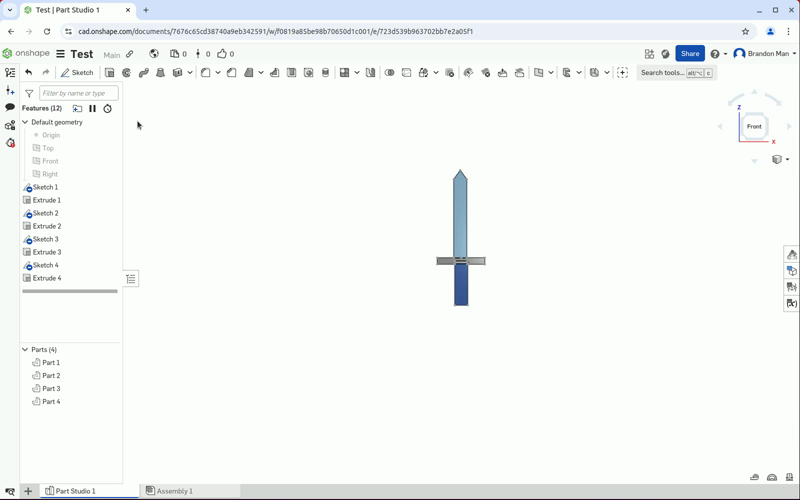
key(shift+h)
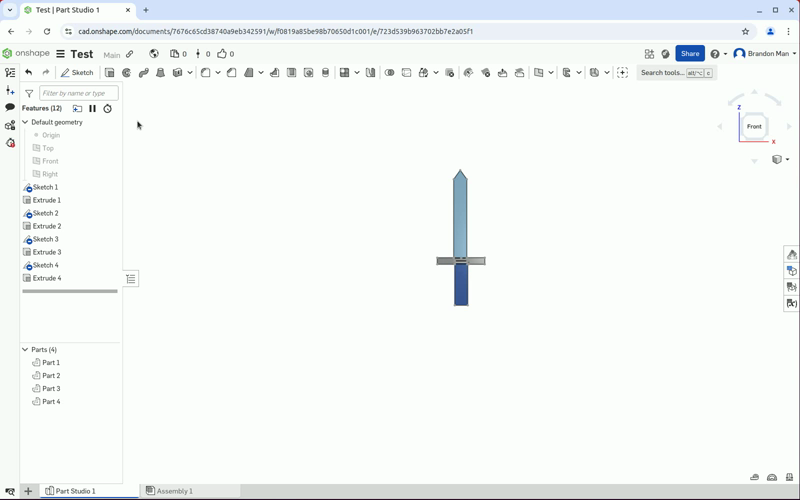
key(shift+7)
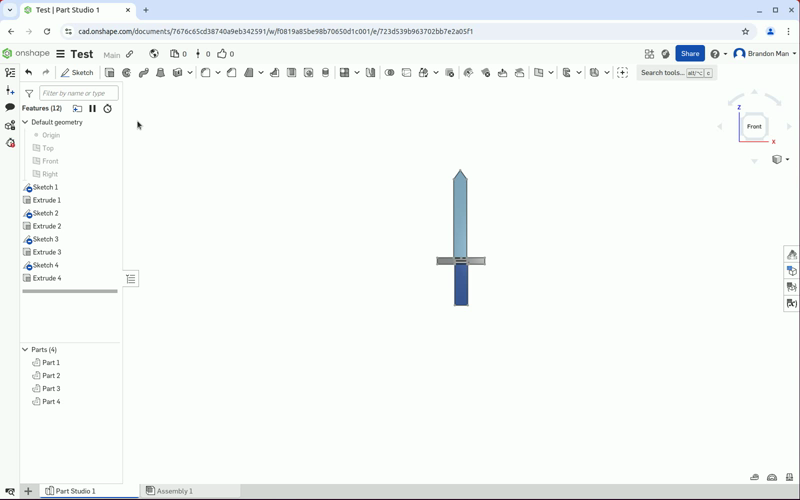
key(left, 2)
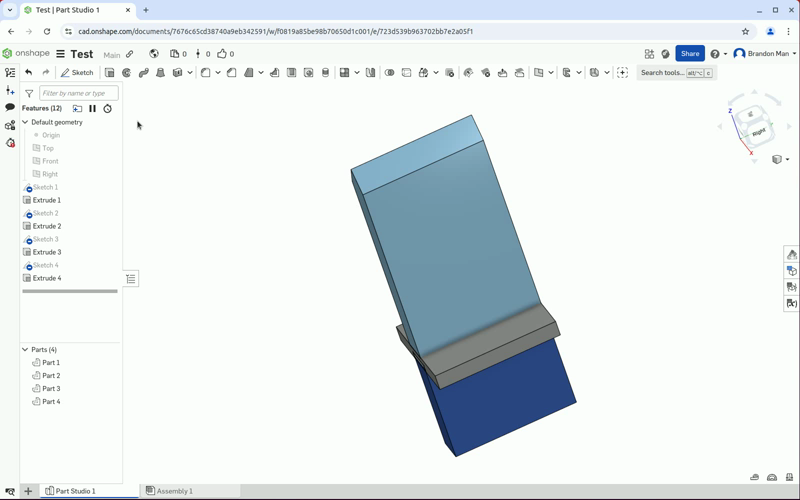
key(down, 2)
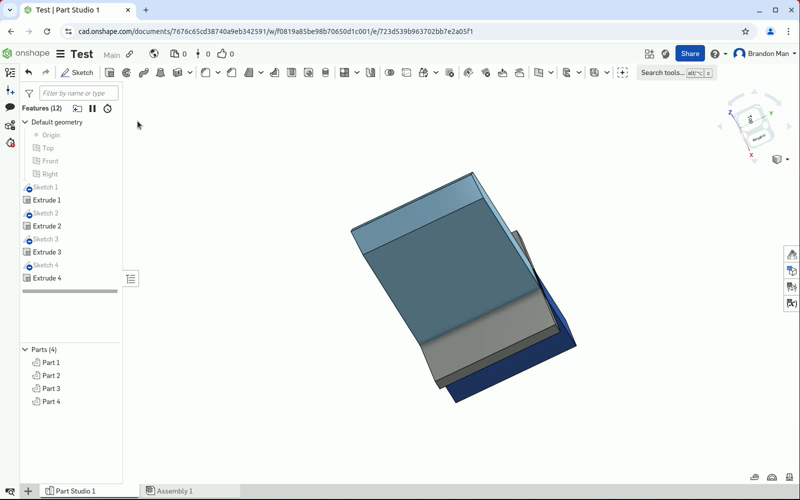
key(up, 2)
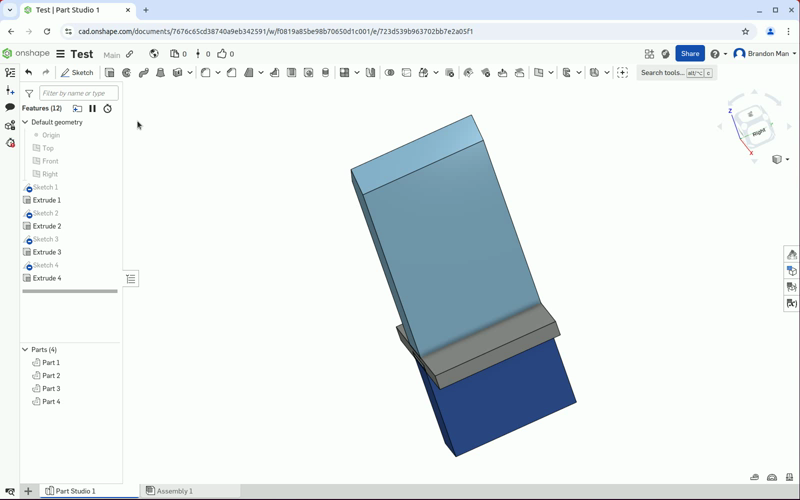
key(right, 2)
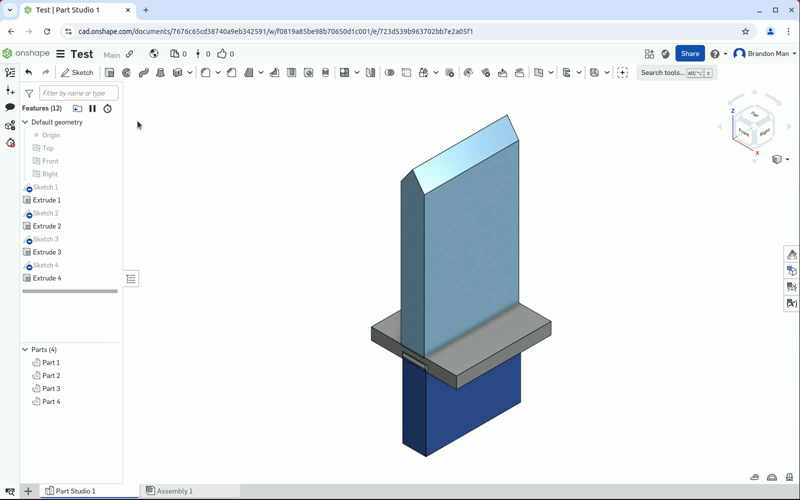
mouse_move(73, 189)
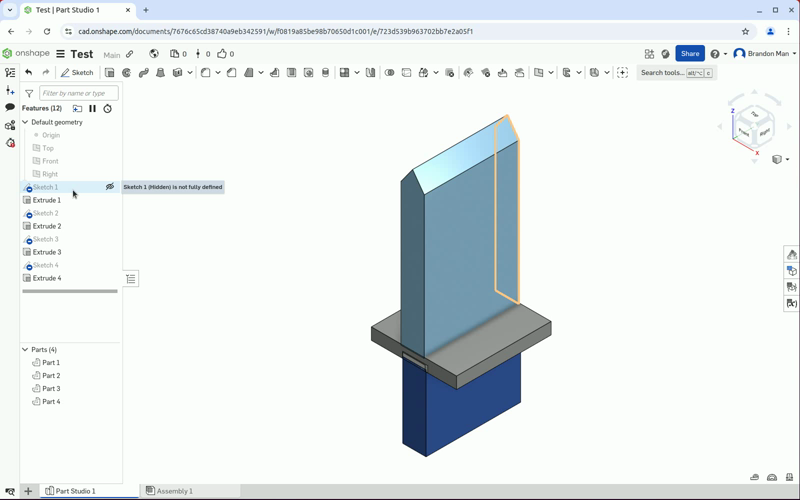
click(73, 189)